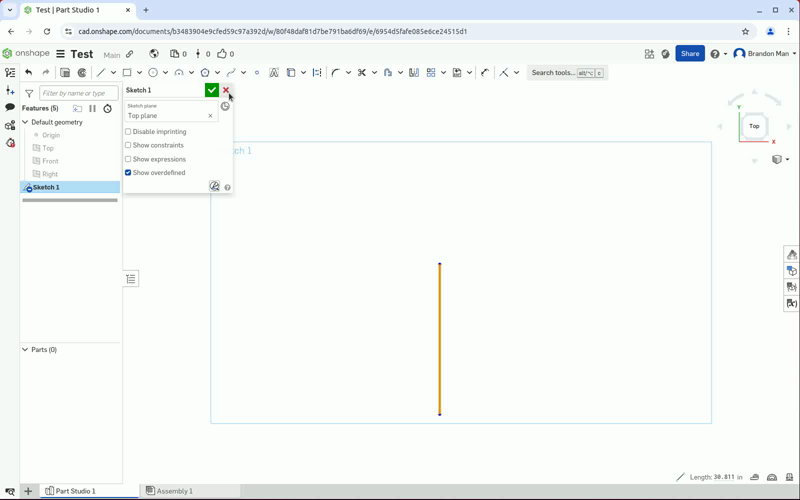
key(shift+h)
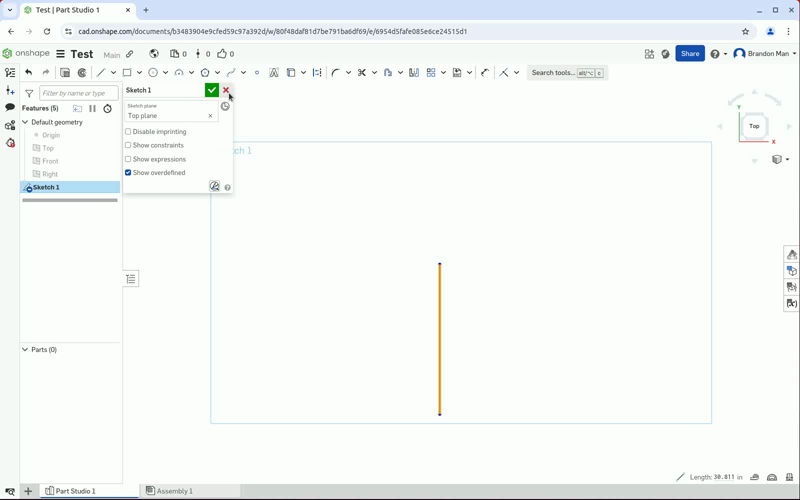
key(shift+s)
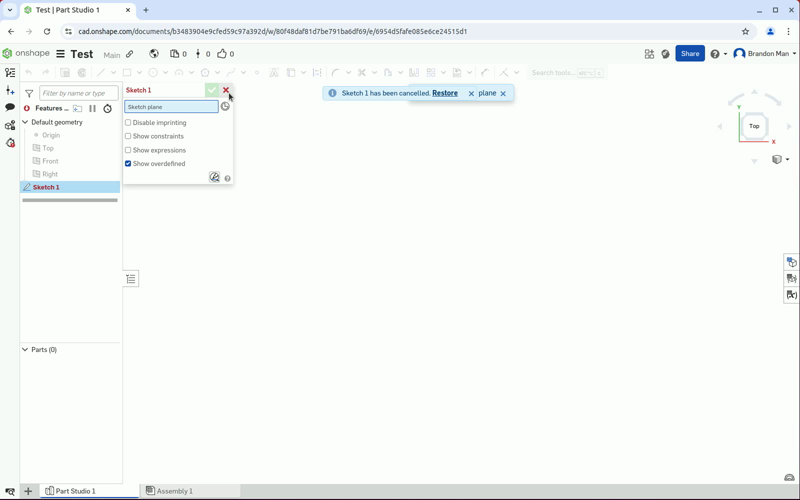
mouse_move(73, 150)
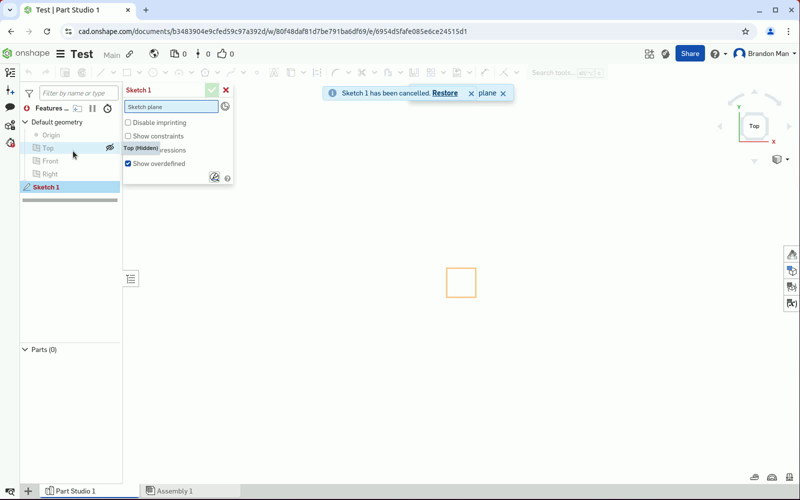
click(73, 150)
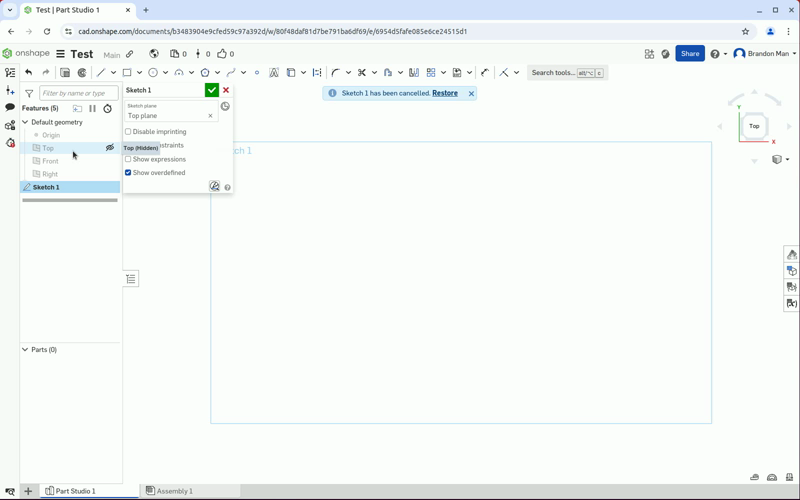
mouse_move(73, 352)
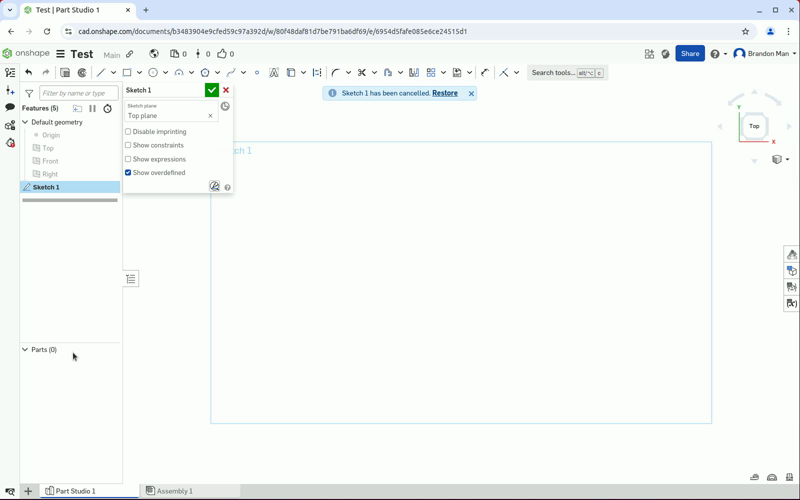
key(y)
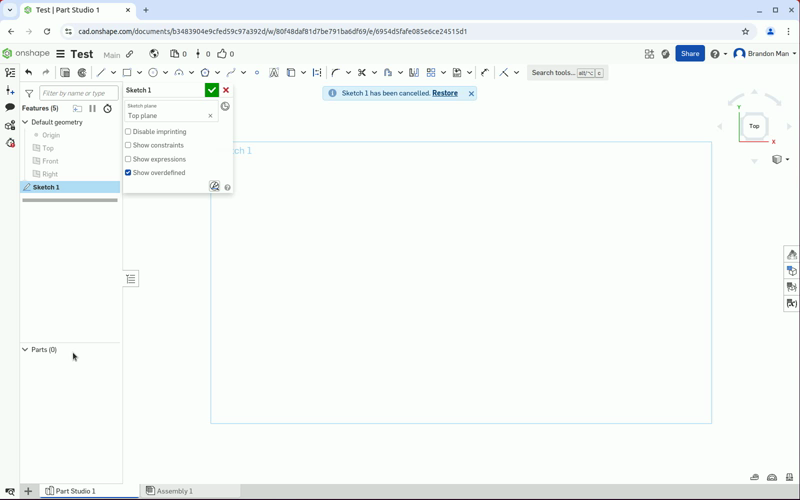
key(l)
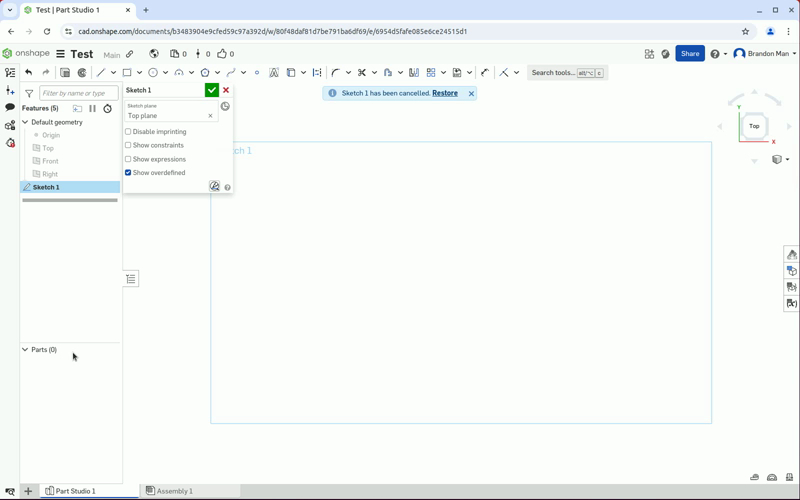
key_down(shift)
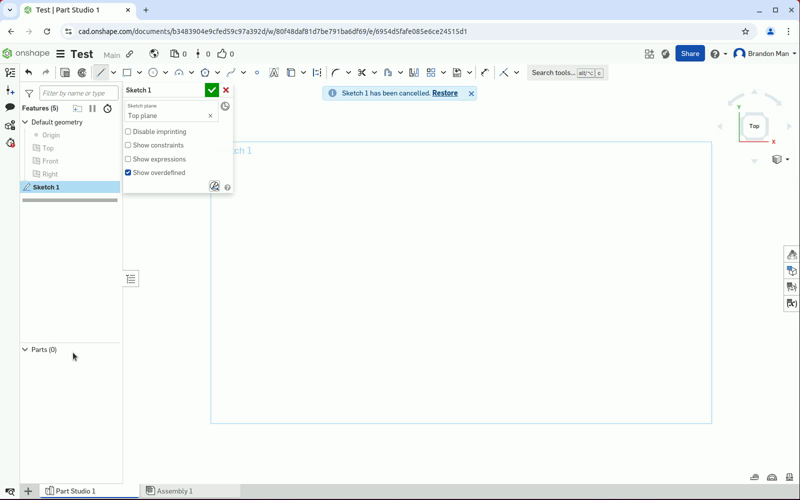
mouse_move(460, 282)
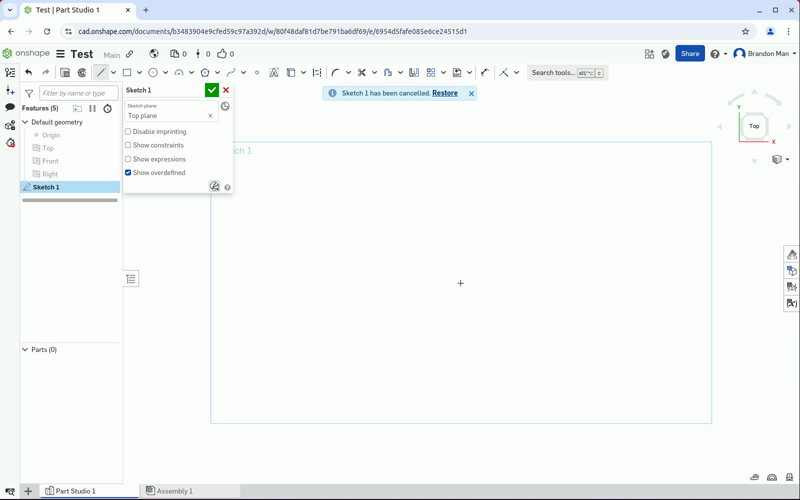
click(460, 282)
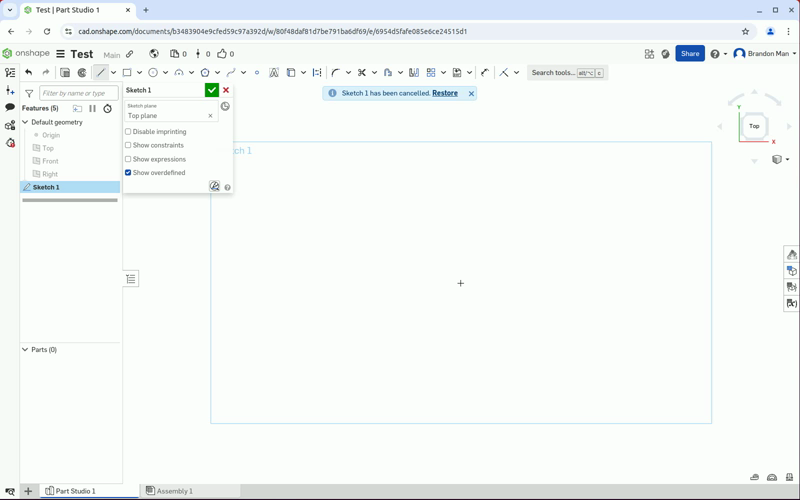
key_up(shift)
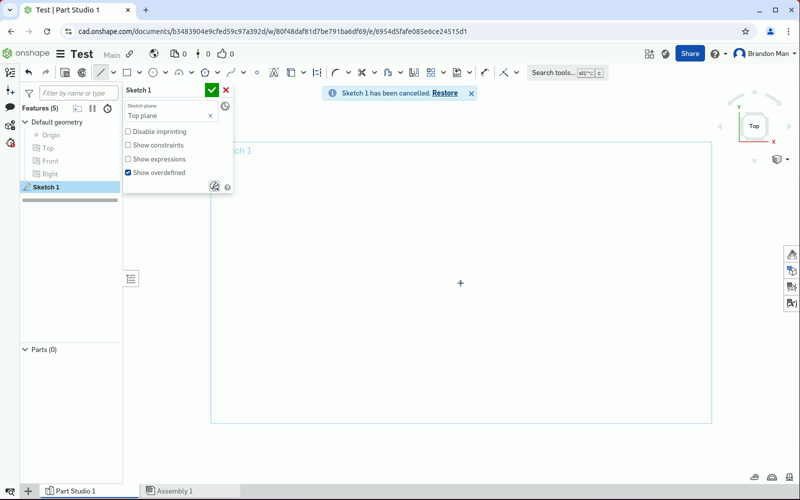
key_down(shift)
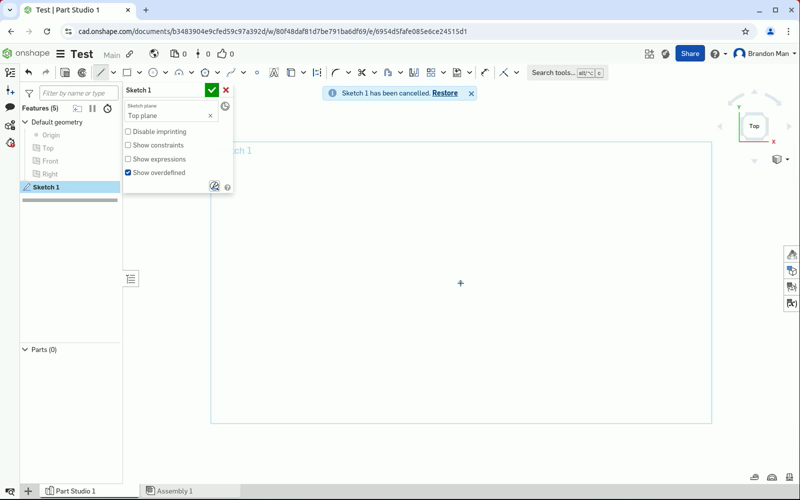
mouse_move(573, 282)
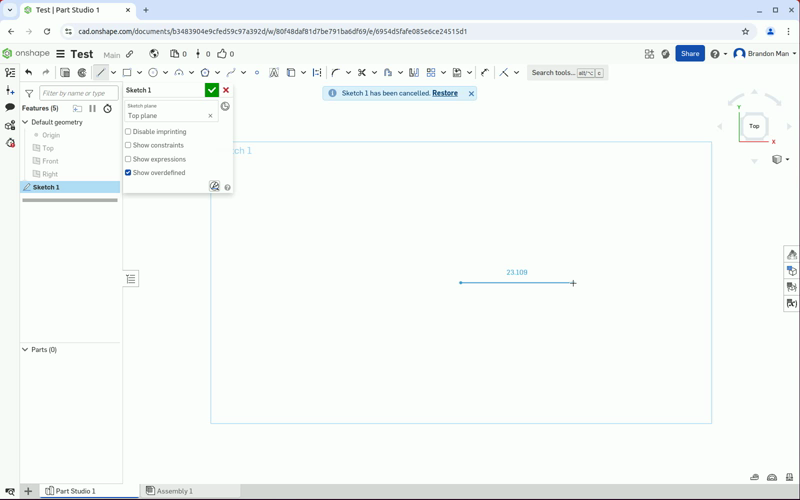
click(573, 282)
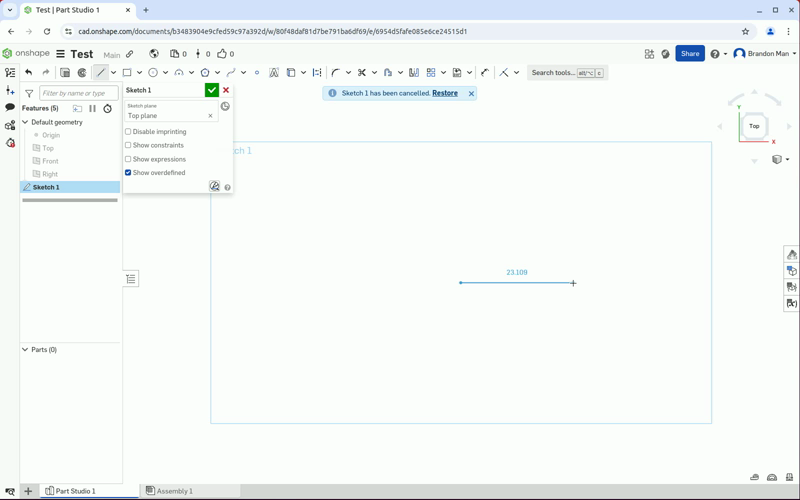
key_up(shift)
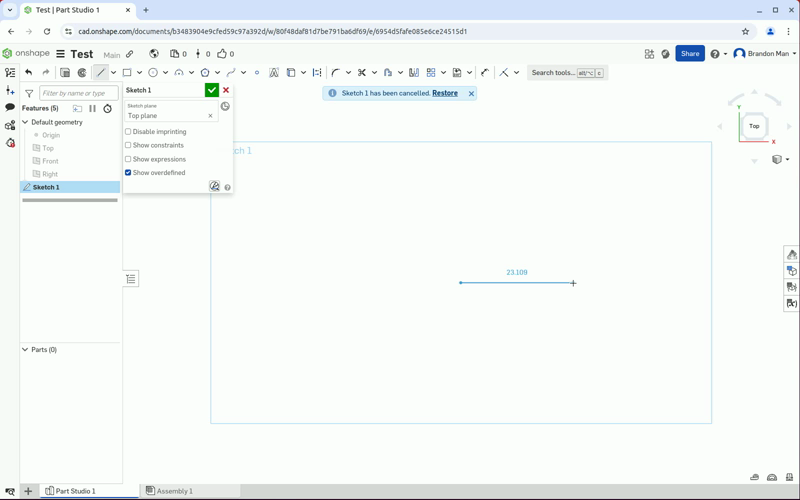
key_down(shift)
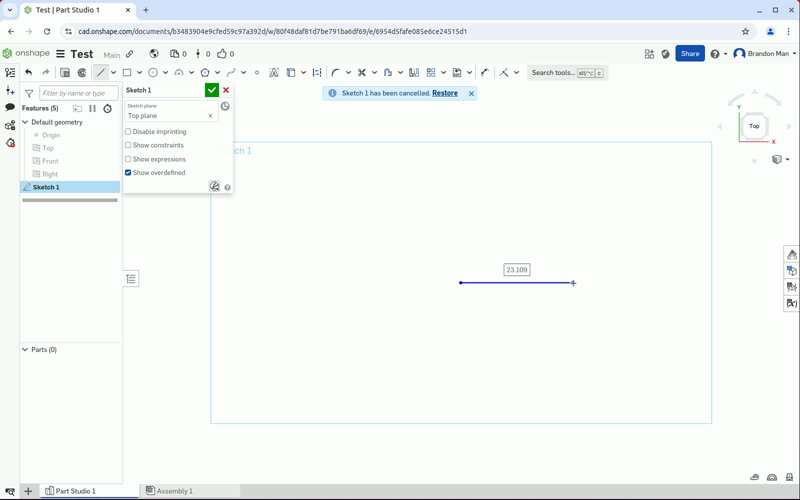
mouse_move(589, 282)
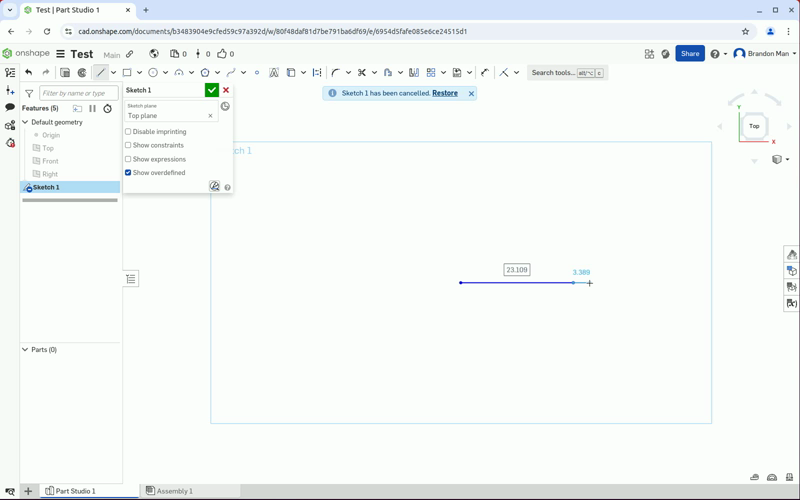
mouse_move(573, 245)
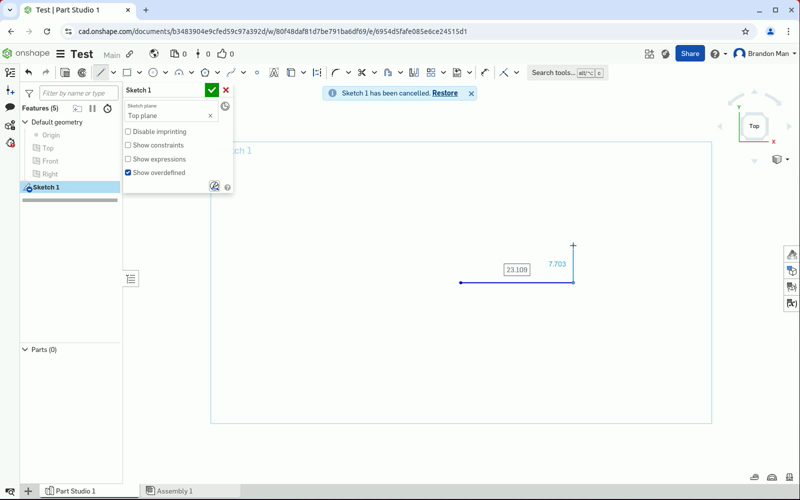
click(573, 245)
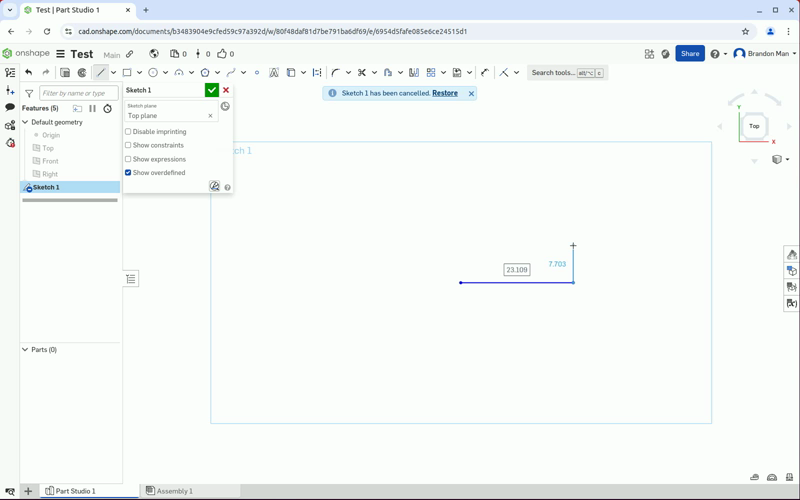
key_up(shift)
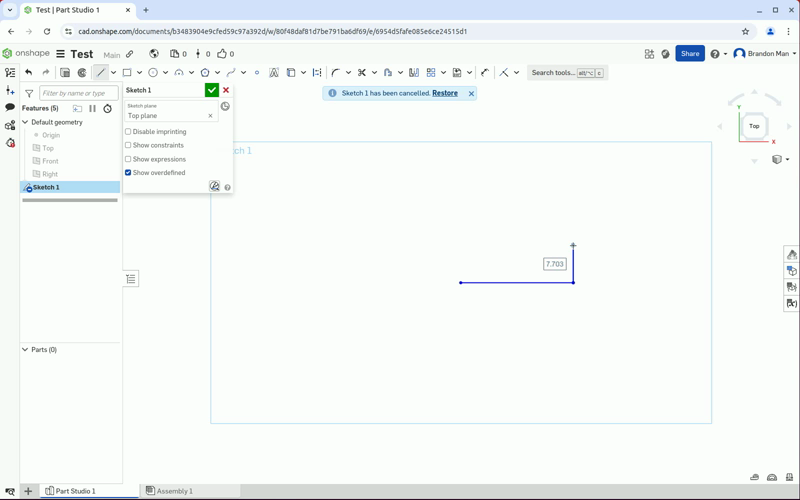
key_down(shift)
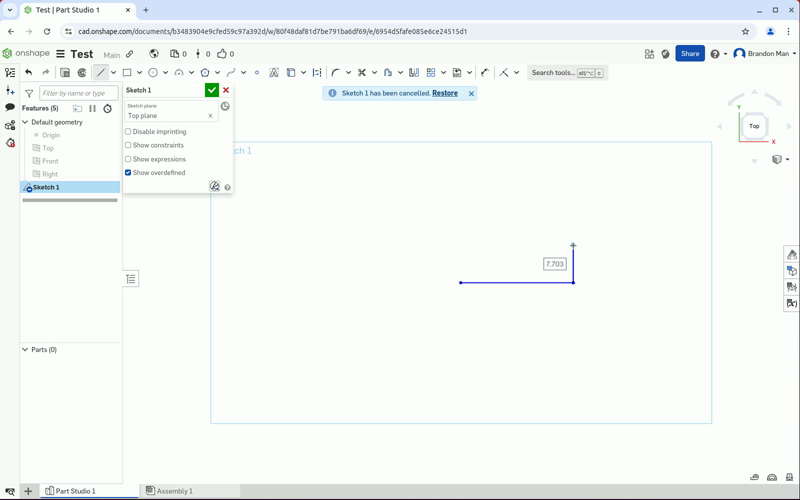
mouse_move(460, 245)
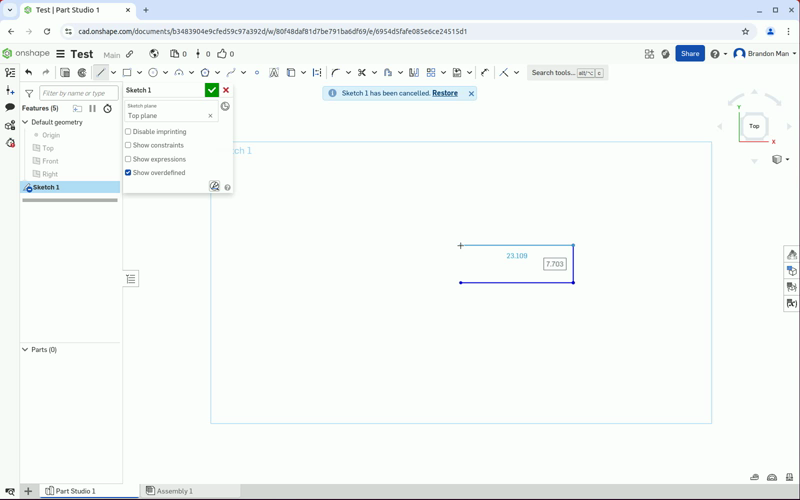
click(460, 245)
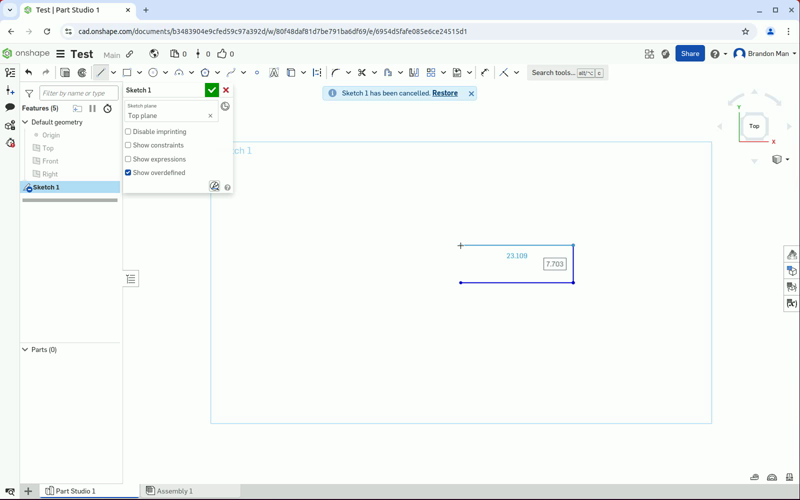
key_up(shift)
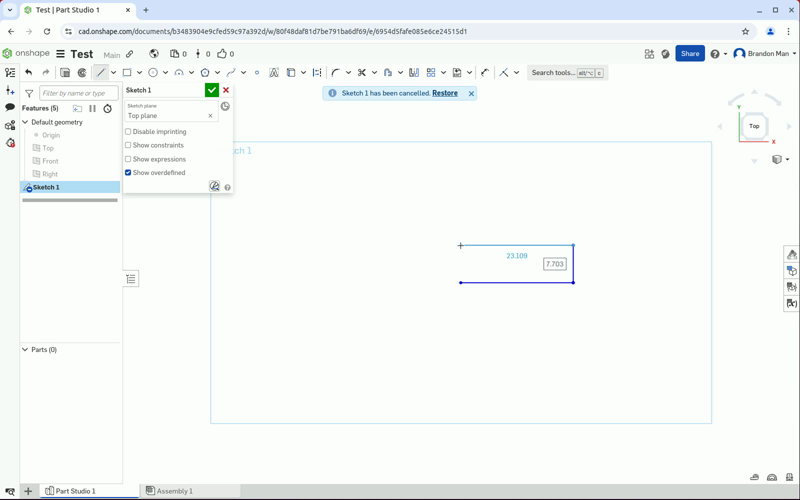
mouse_move(490, 245)
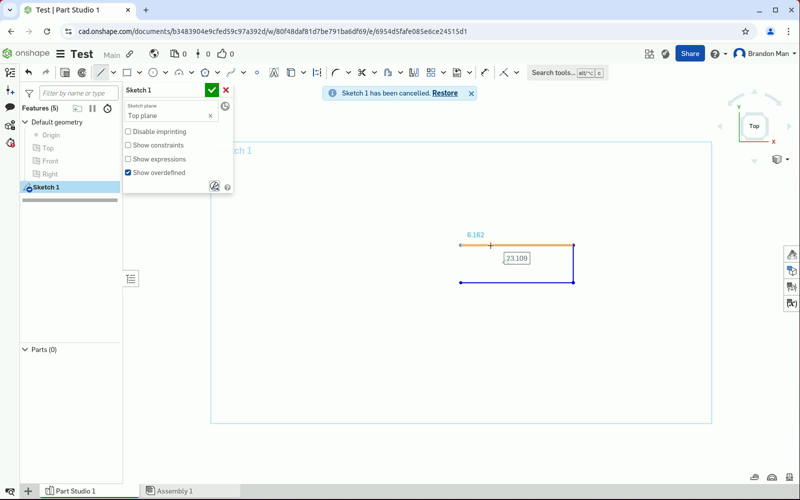
key_down(shift)
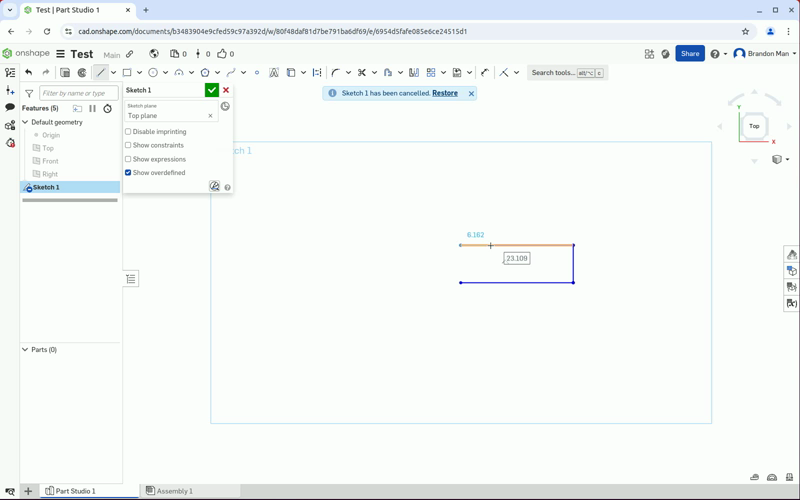
mouse_move(460, 282)
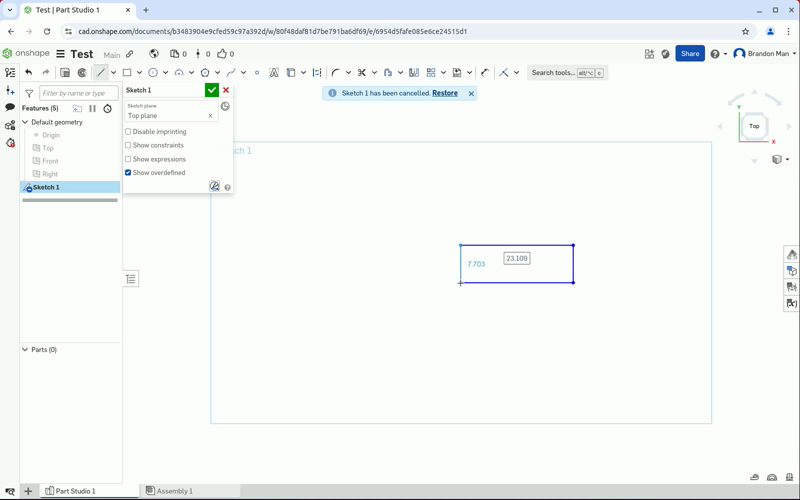
key_up(shift)
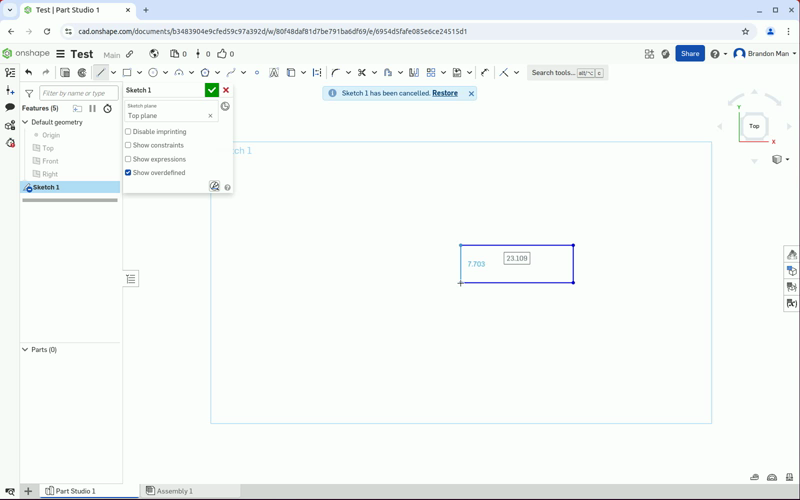
click(460, 282)
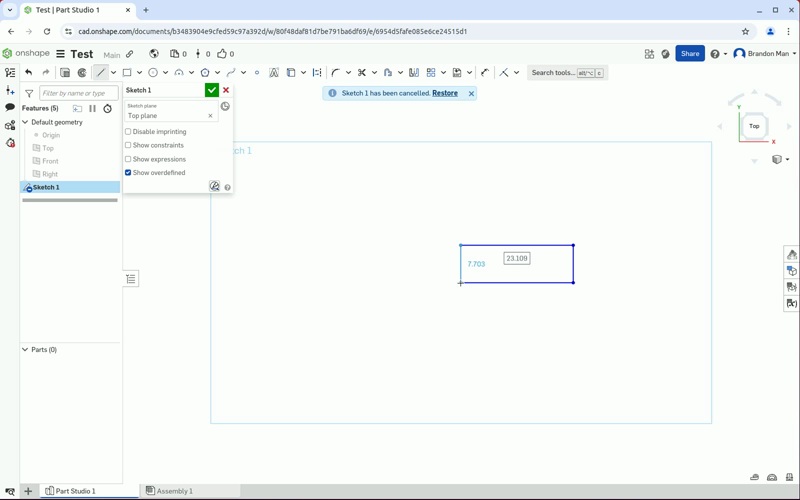
key(esc)
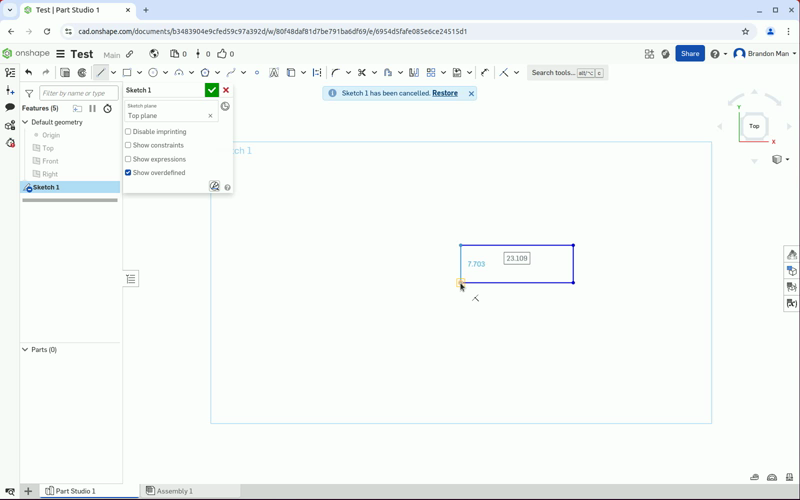
mouse_move(477, 253)
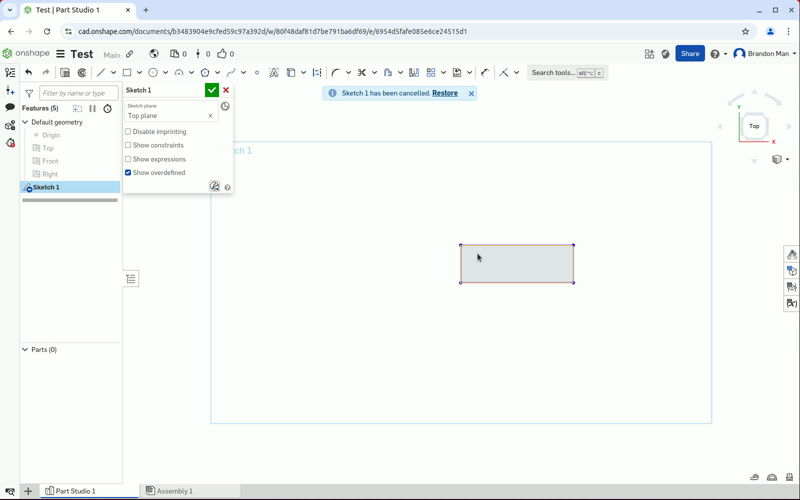
click(477, 253)
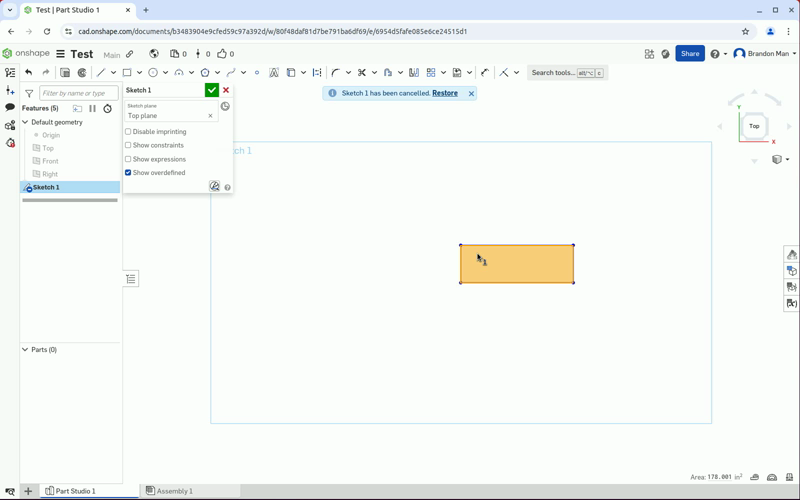
mouse_move(73, 352)
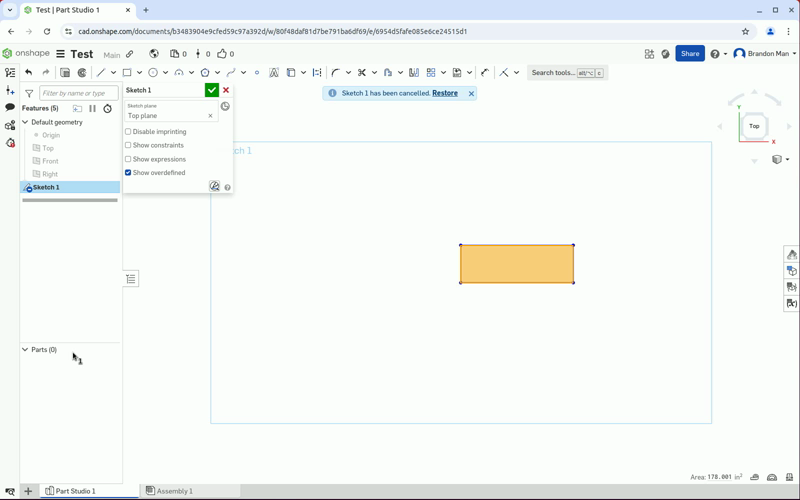
key(shift+y)
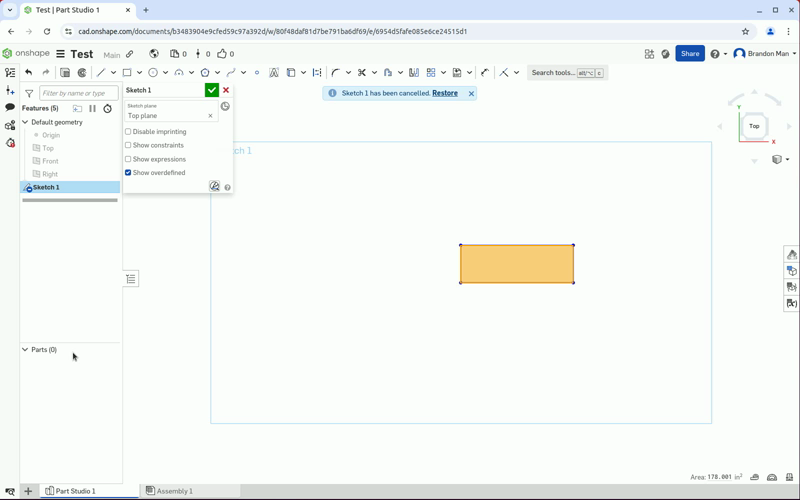
key(shift+e)
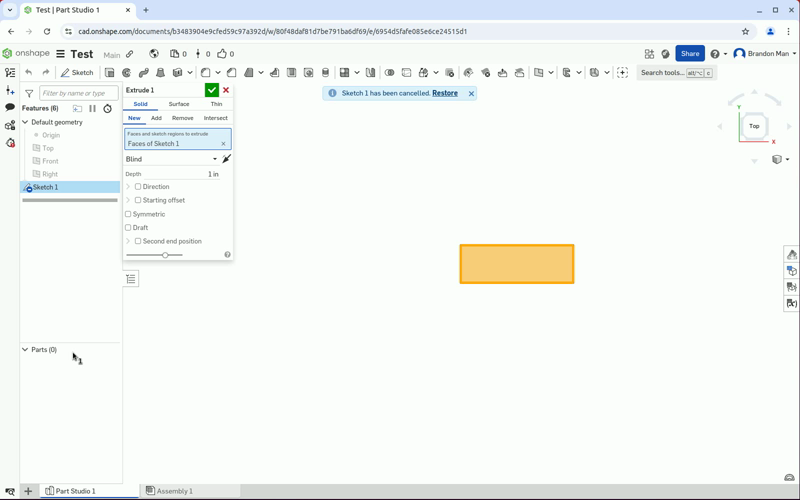
mouse_move(143, 106)
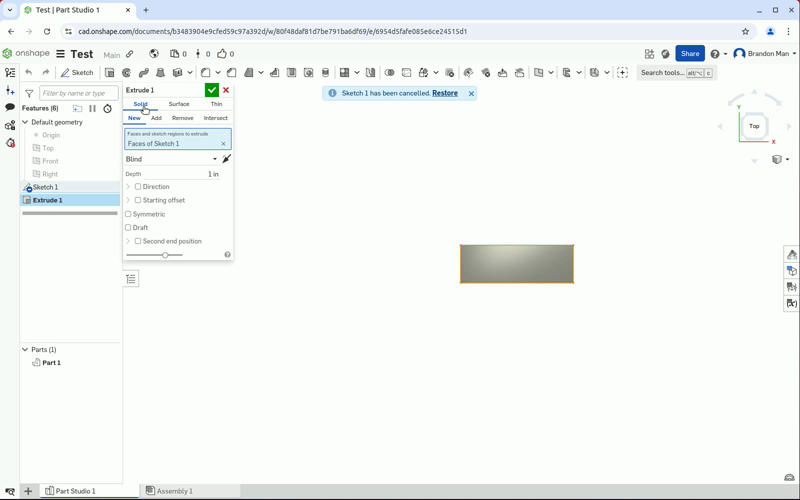
click(143, 106)
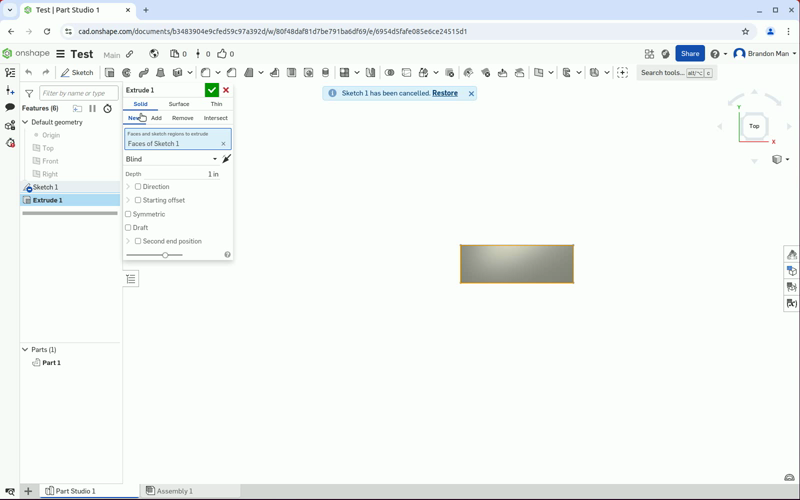
mouse_move(137, 120)
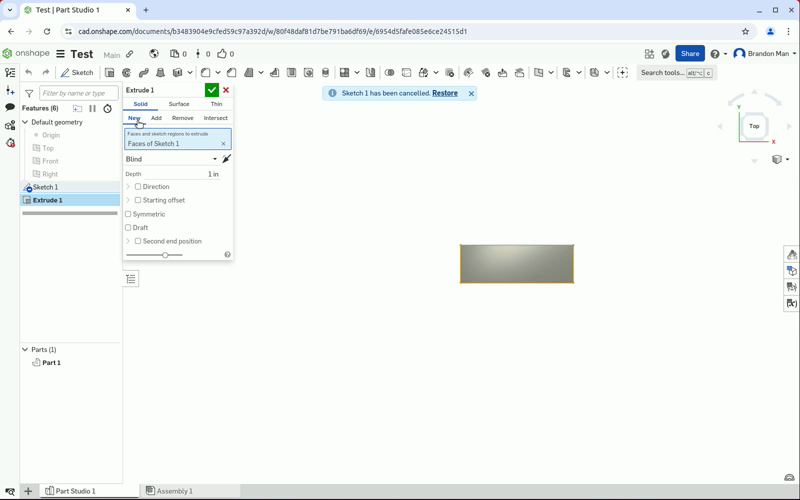
click(137, 120)
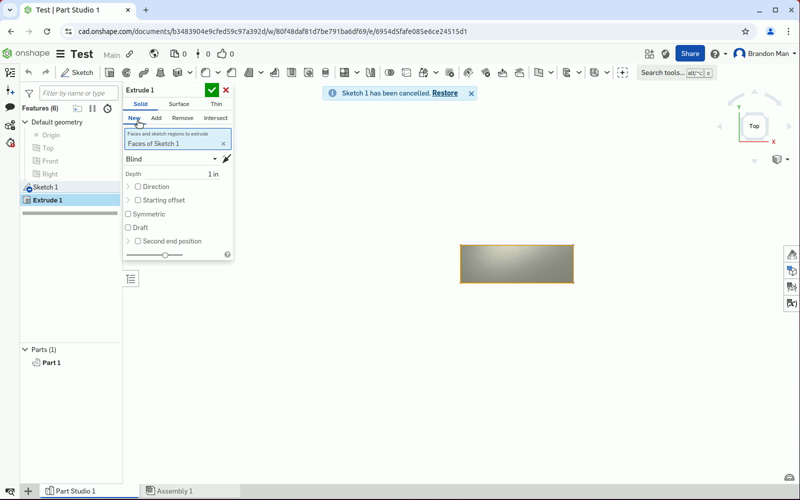
key(tab, 4)
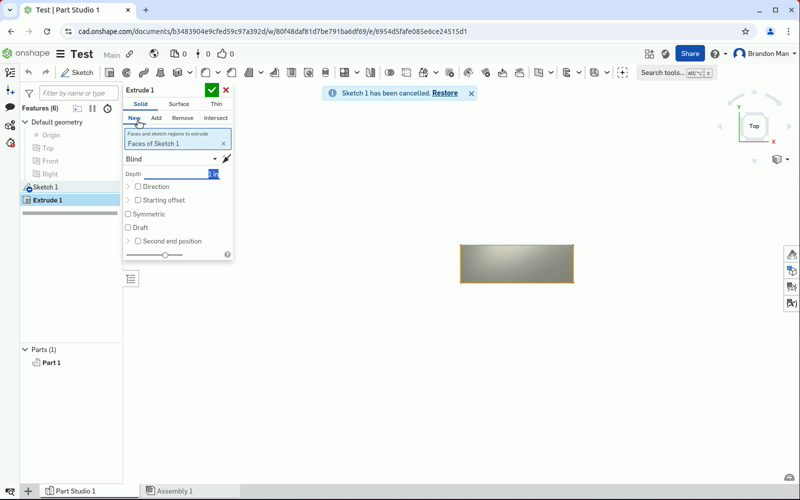
text(-0.241)
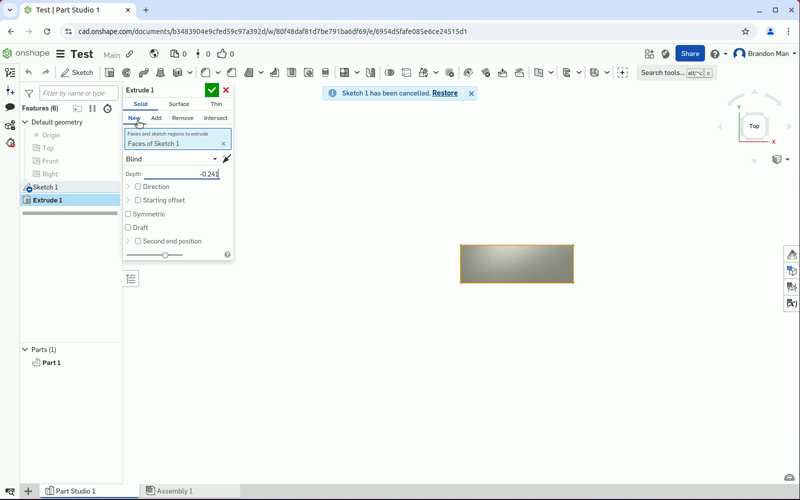
key(enter)
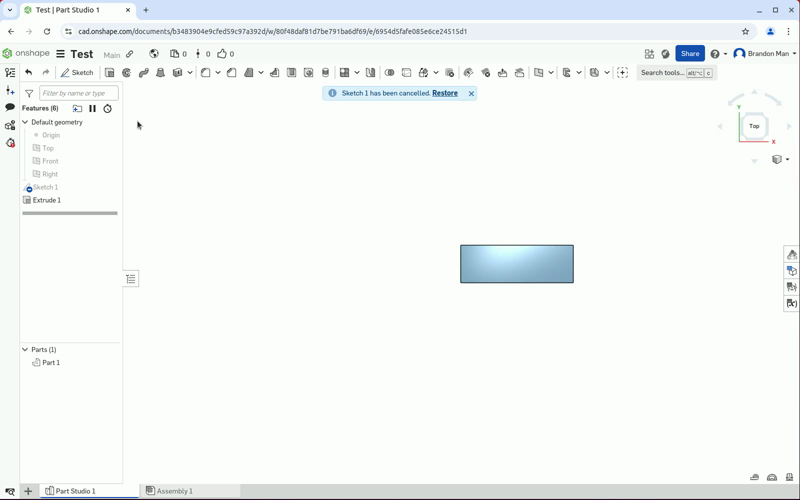
key(shift+h)
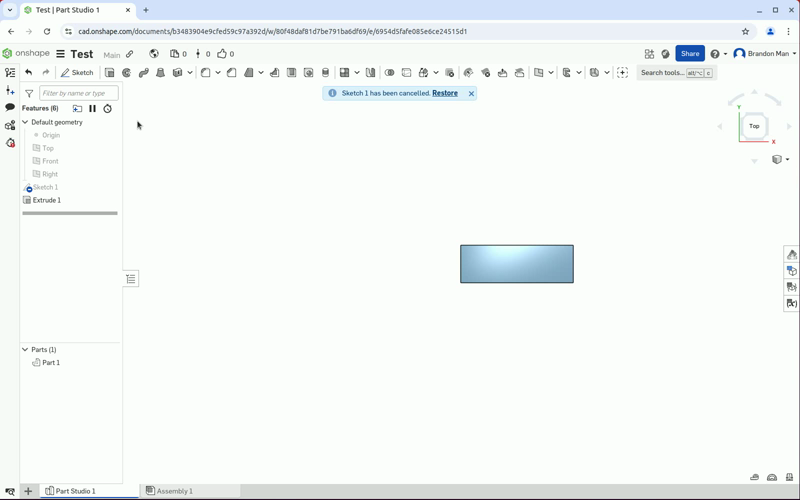
key(shift+h)
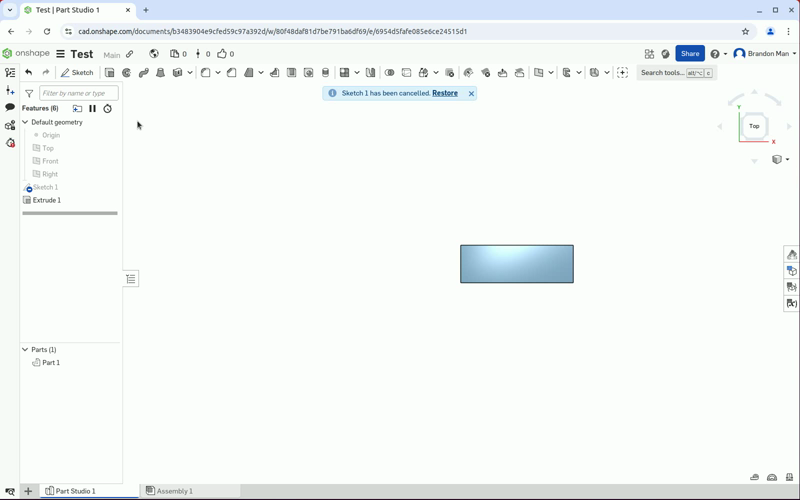
mouse_move(73, 189)
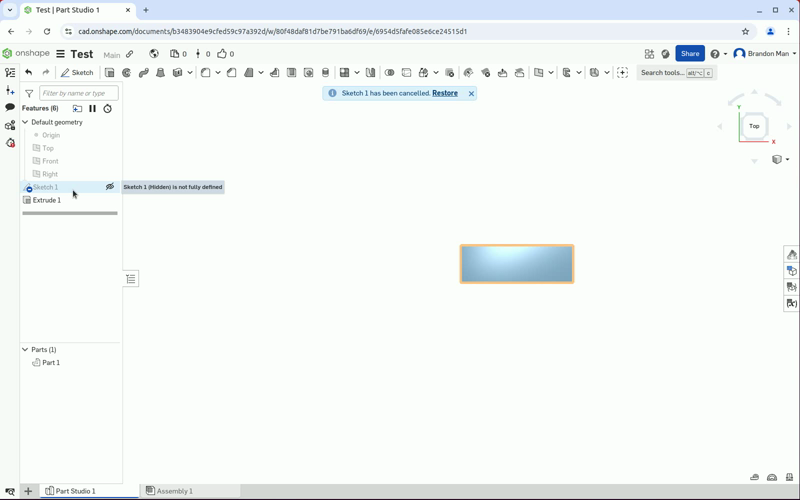
click(73, 189)
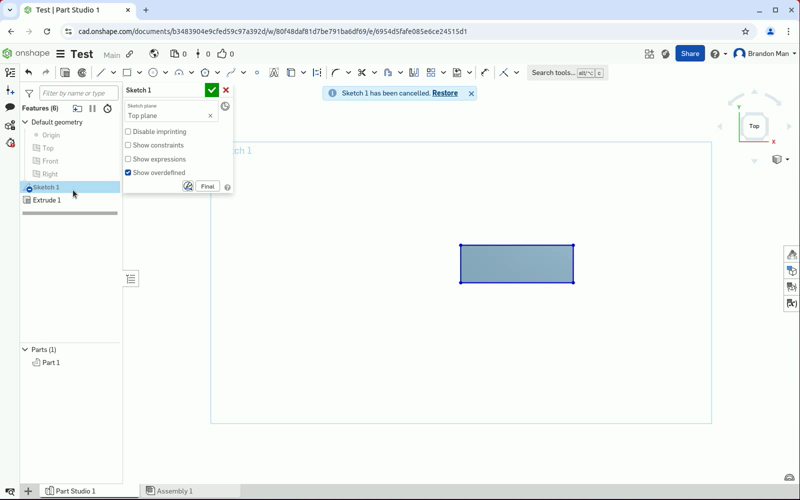
mouse_move(229, 92)
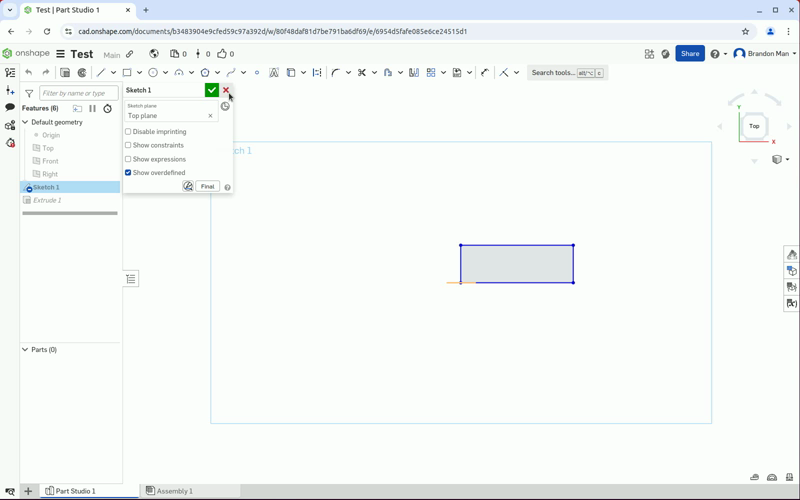
click(229, 92)
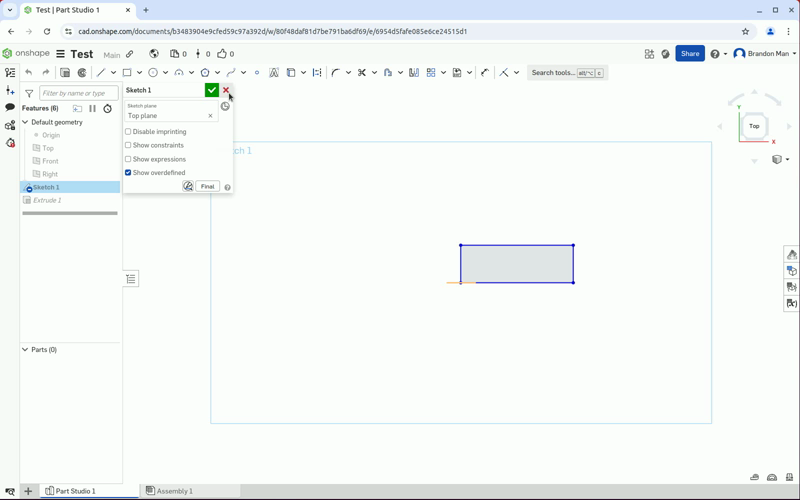
key(shift+s)
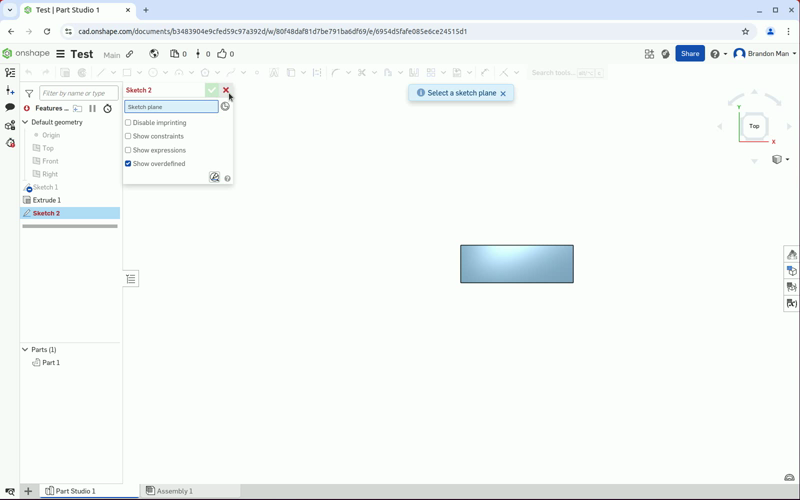
mouse_move(73, 150)
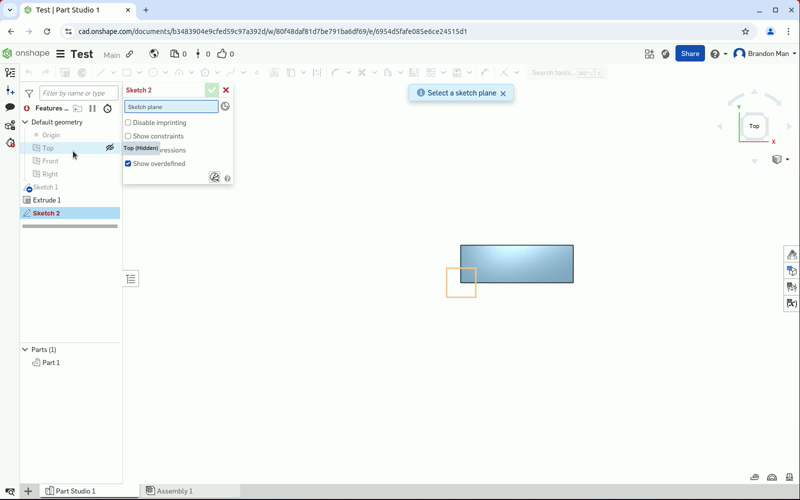
click(73, 150)
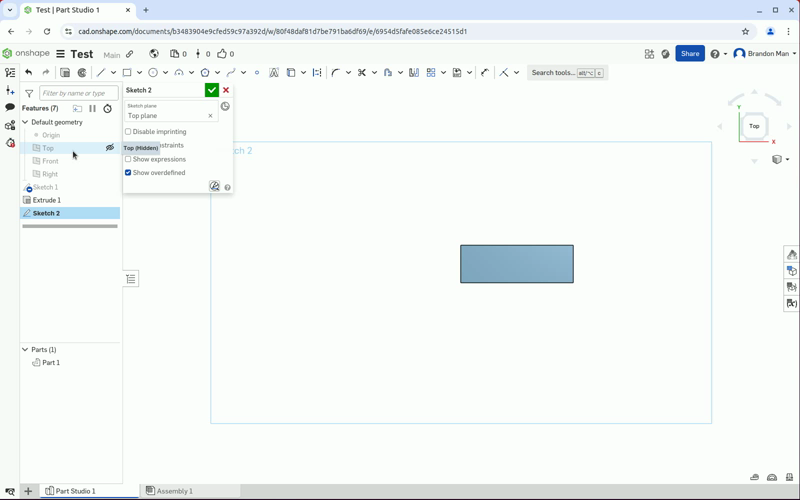
mouse_move(73, 352)
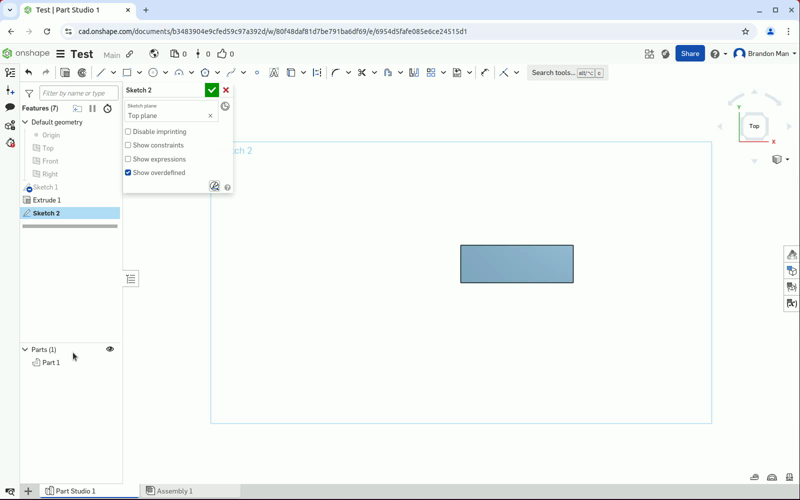
key(y)
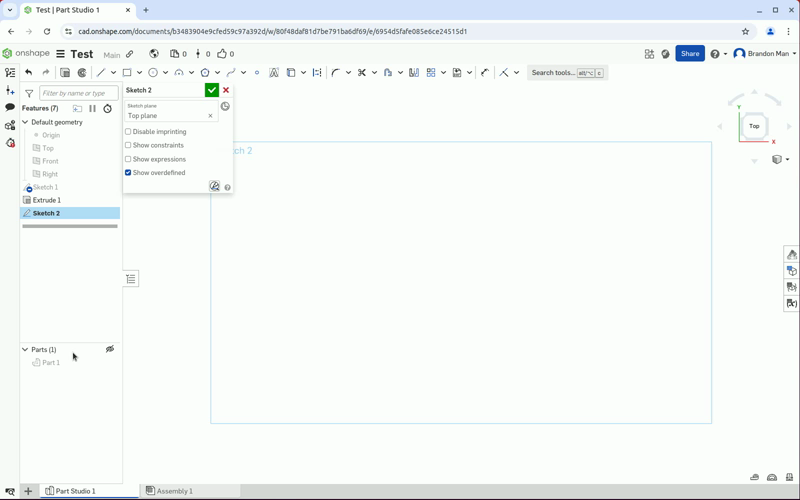
key(c)
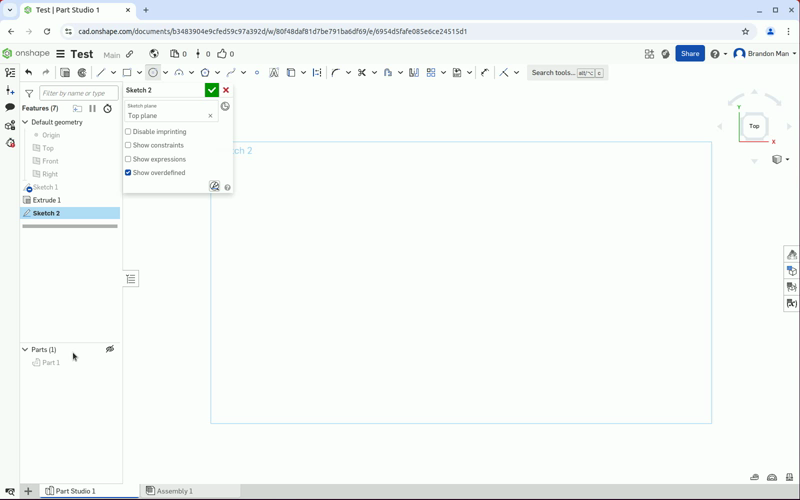
key_down(shift)
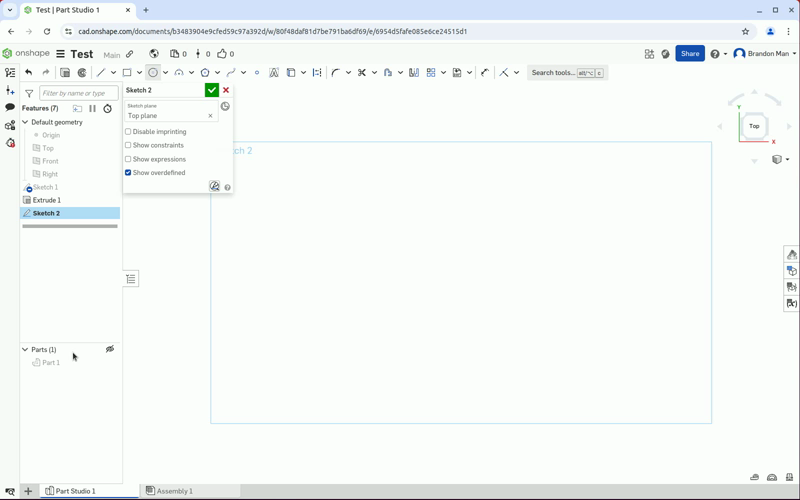
mouse_move(475, 272)
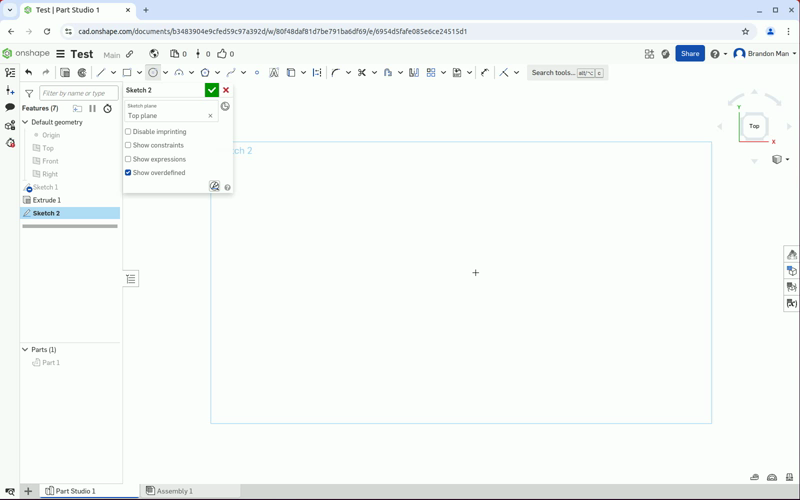
click(475, 272)
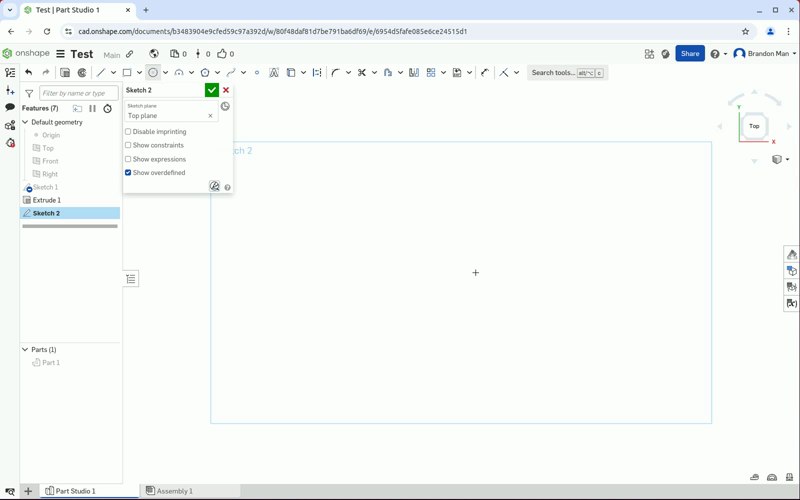
key_up(shift)
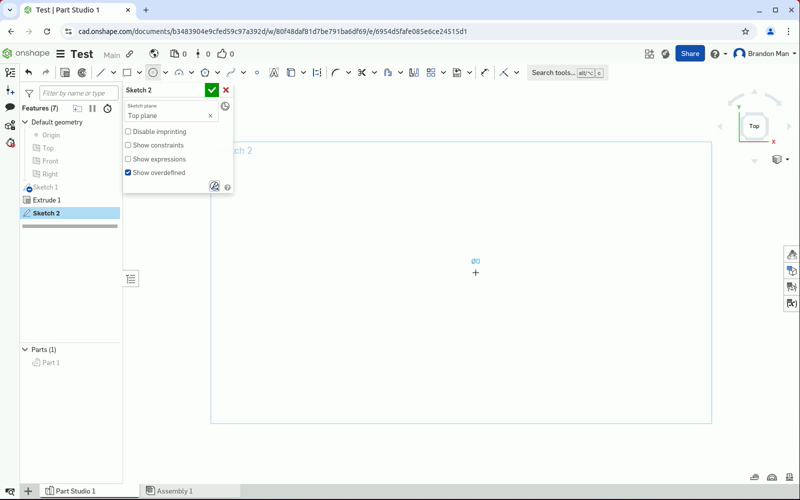
mouse_move(477, 272)
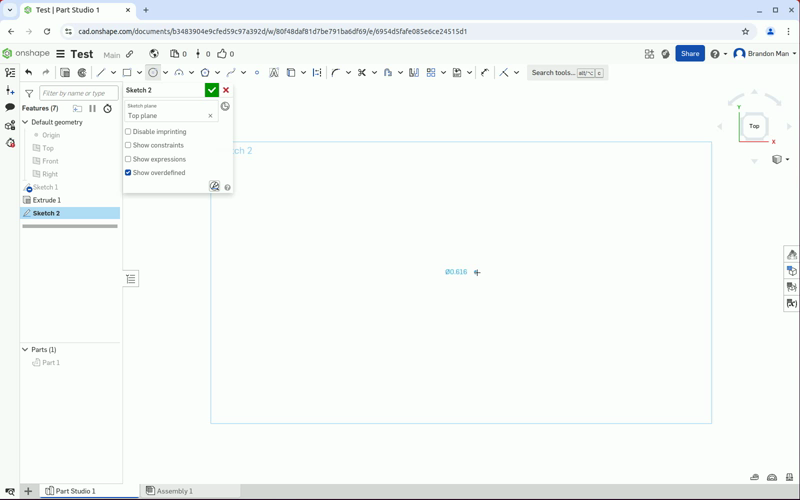
scroll(6)
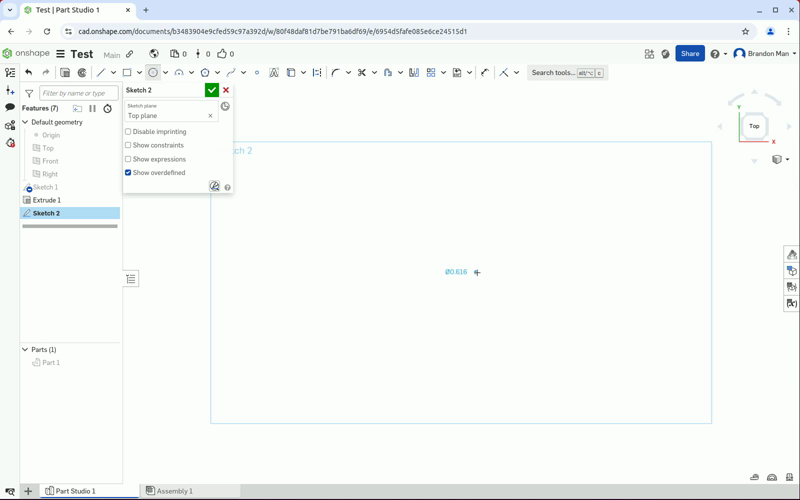
scroll(6)
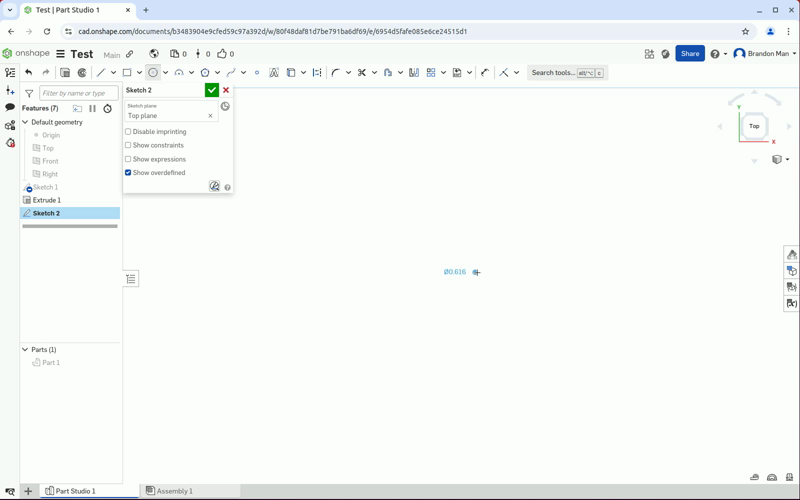
scroll(6)
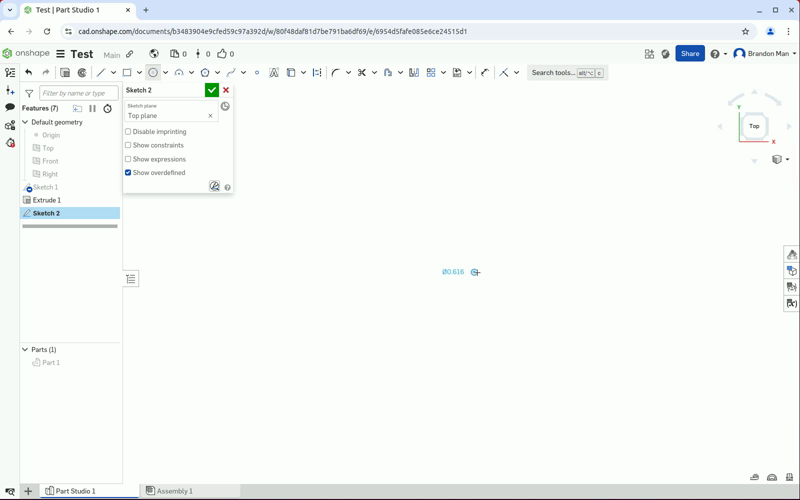
scroll(6)
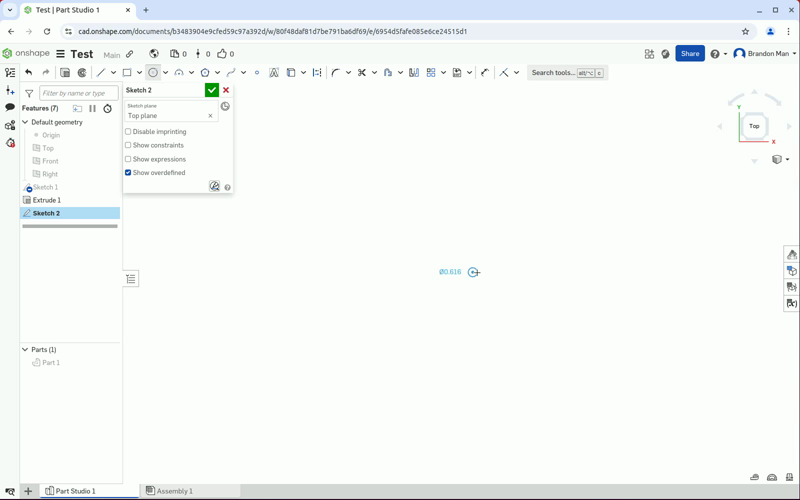
scroll(6)
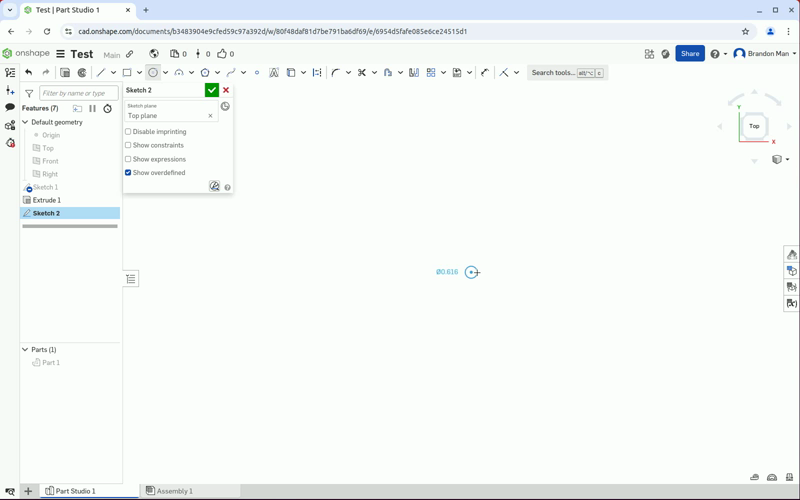
scroll(6)
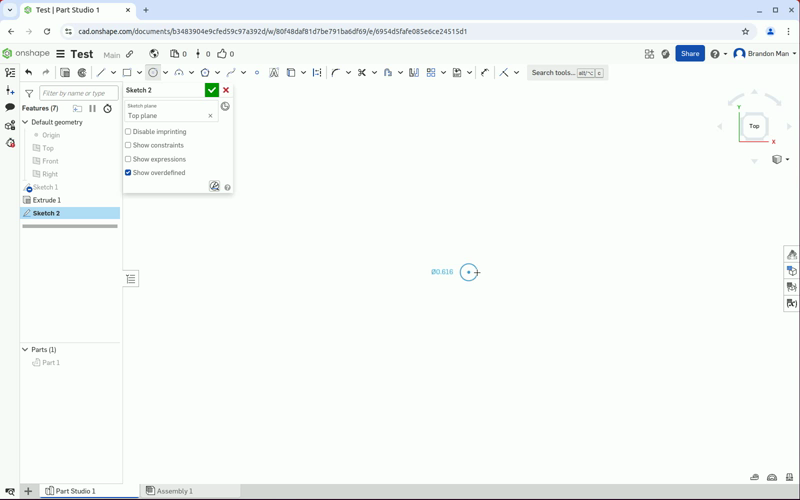
scroll(6)
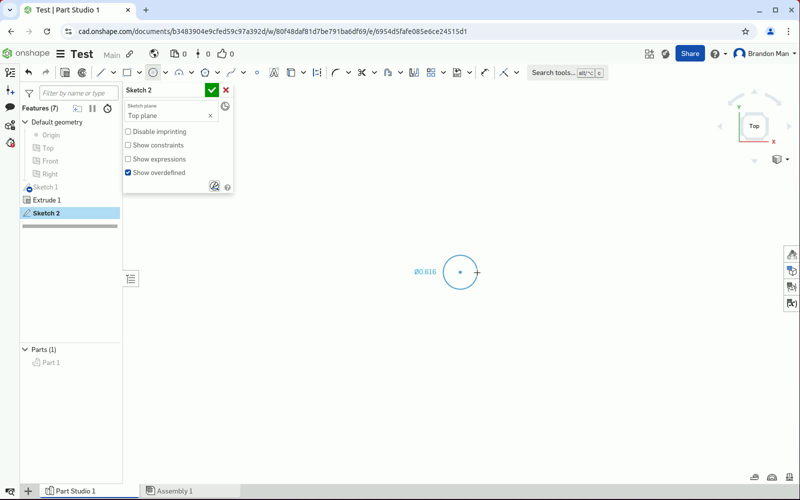
click(477, 272)
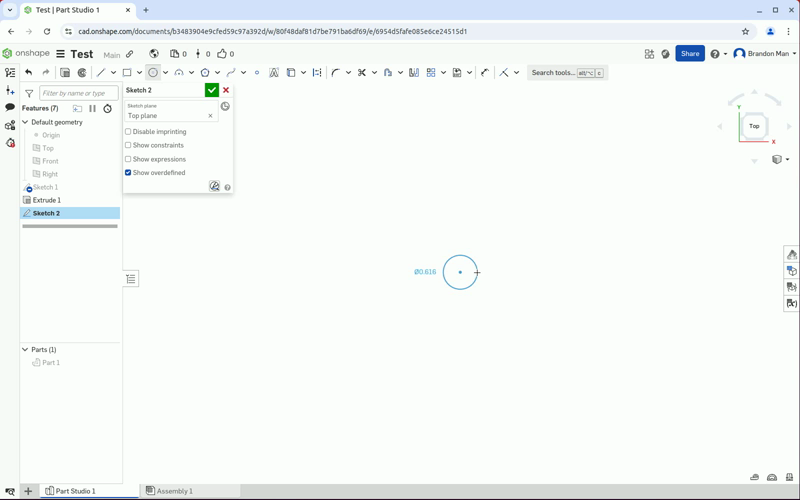
scroll(-6)
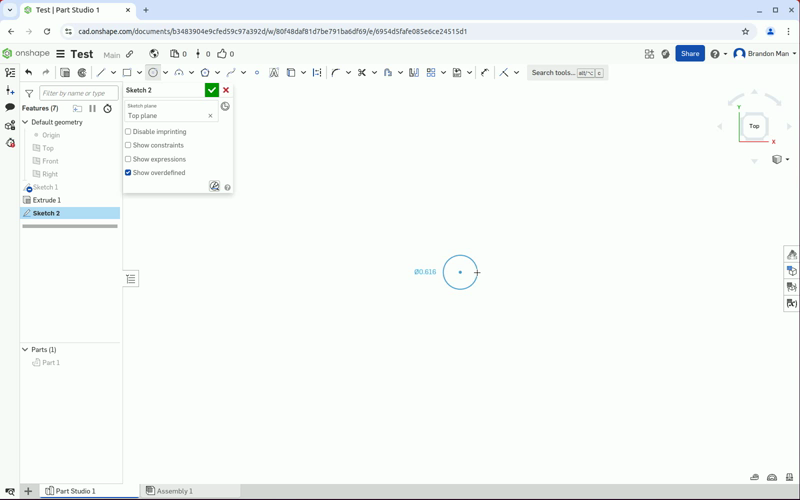
scroll(-6)
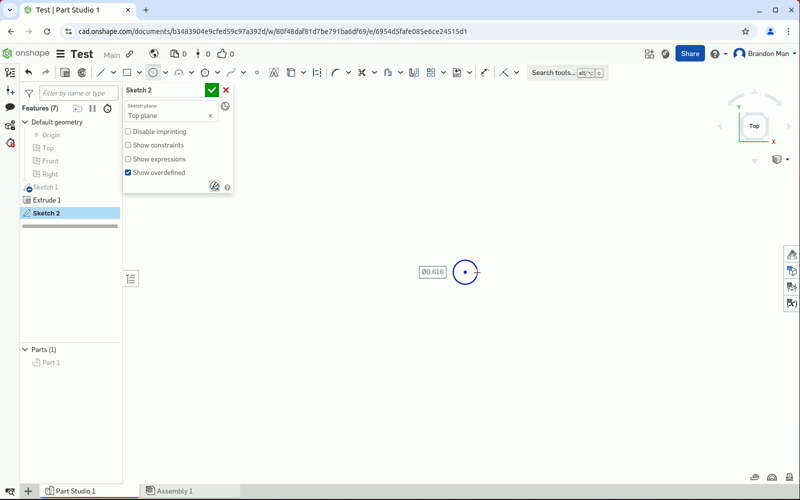
scroll(-6)
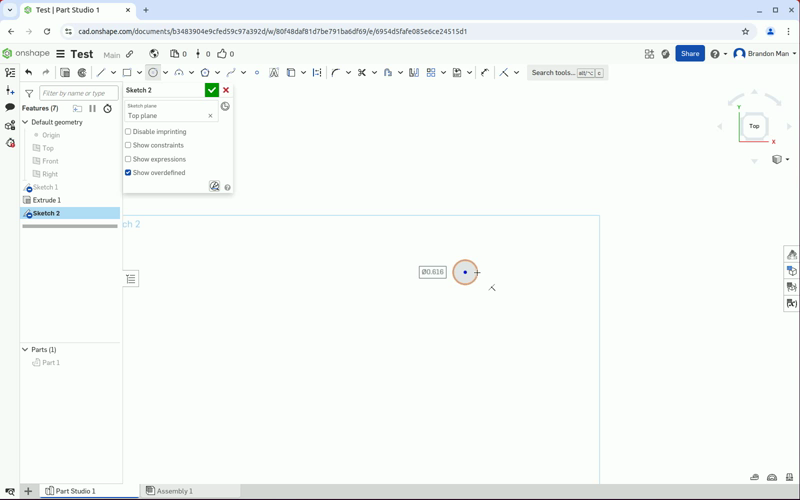
scroll(-6)
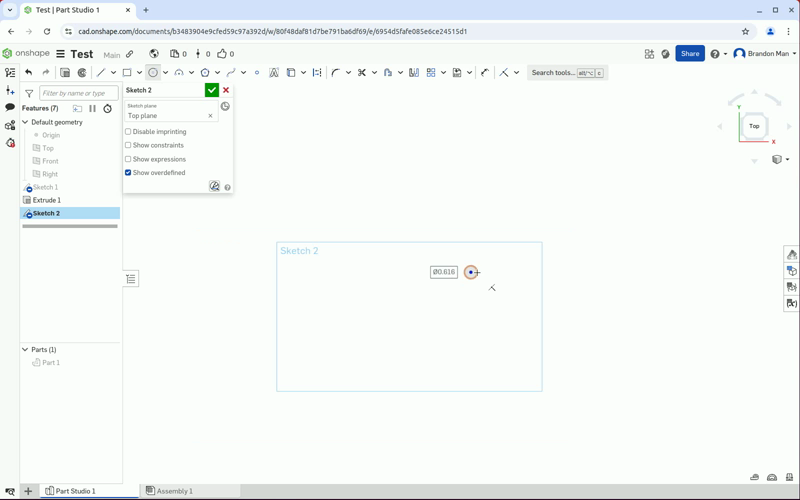
scroll(-6)
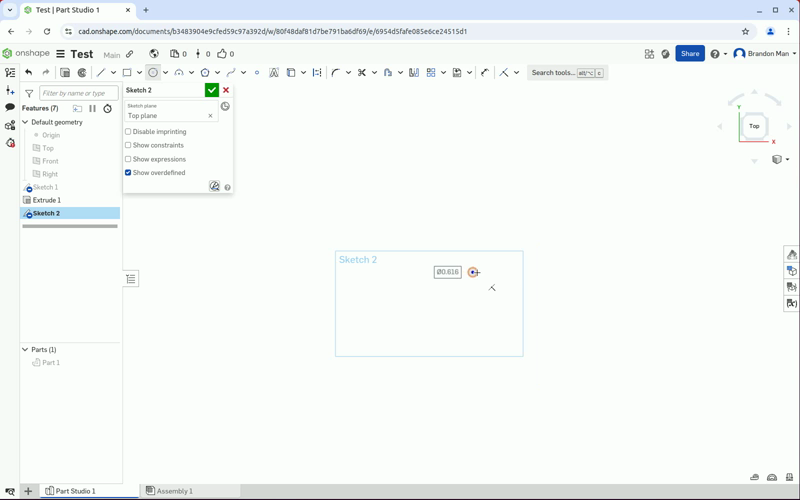
scroll(-6)
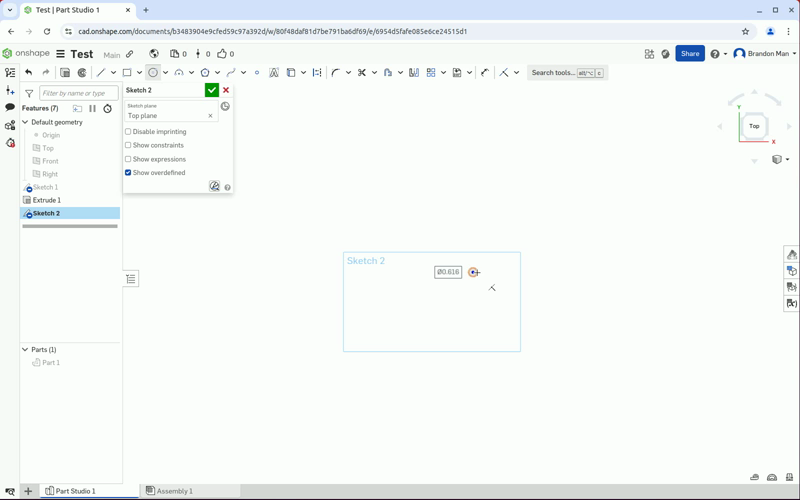
scroll(-6)
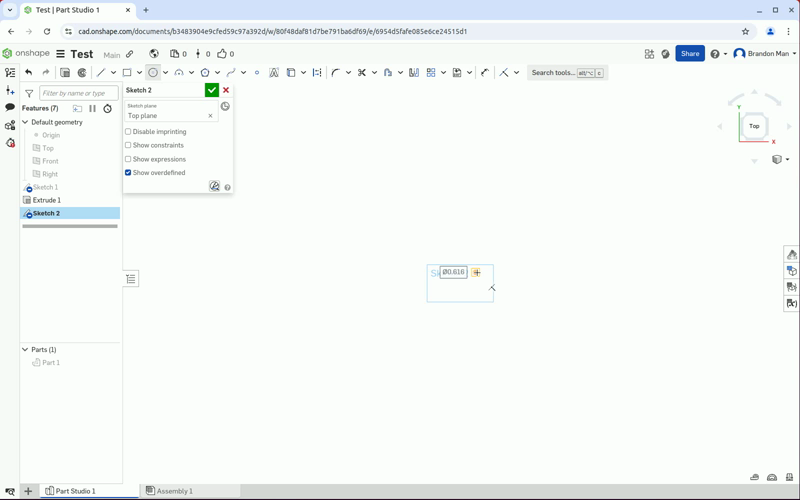
key(esc)
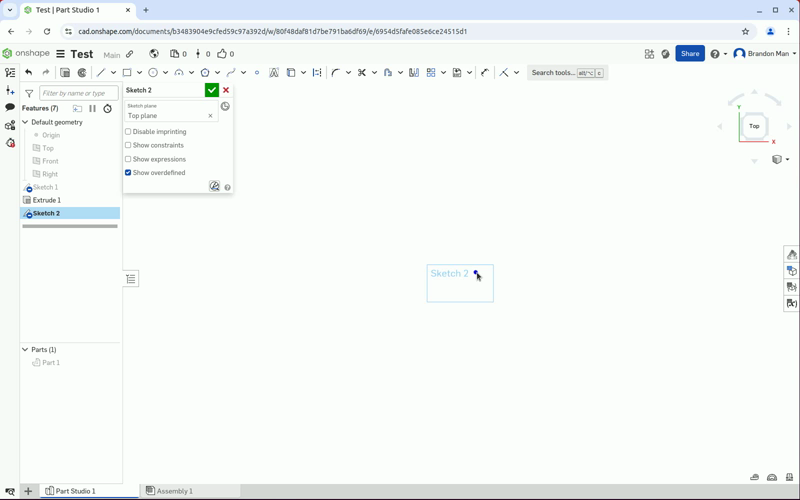
mouse_move(476, 273)
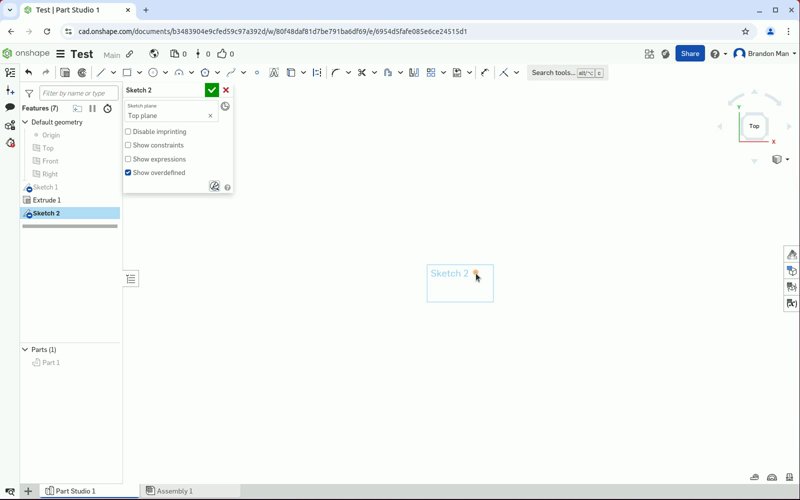
scroll(6)
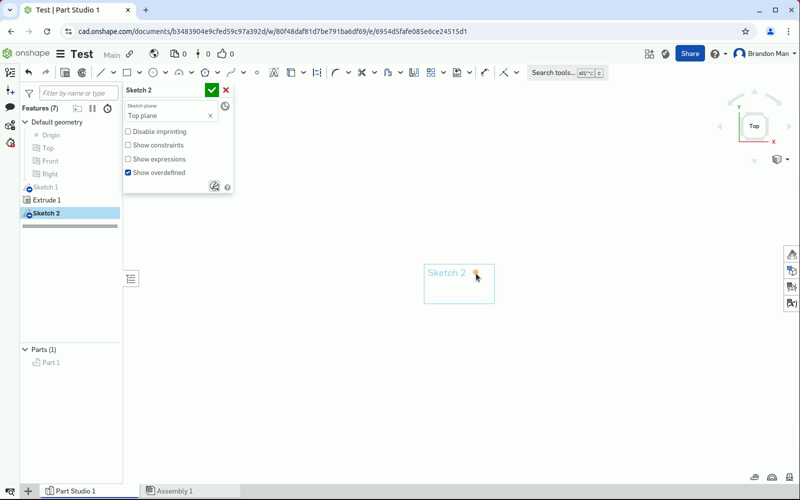
scroll(6)
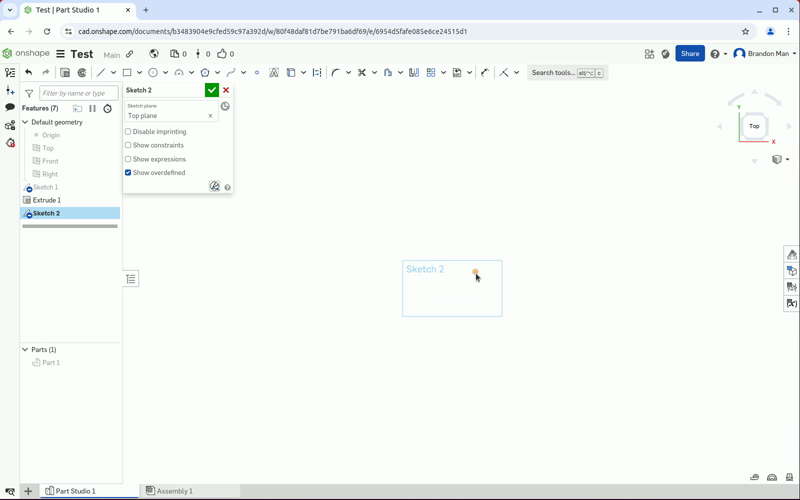
scroll(6)
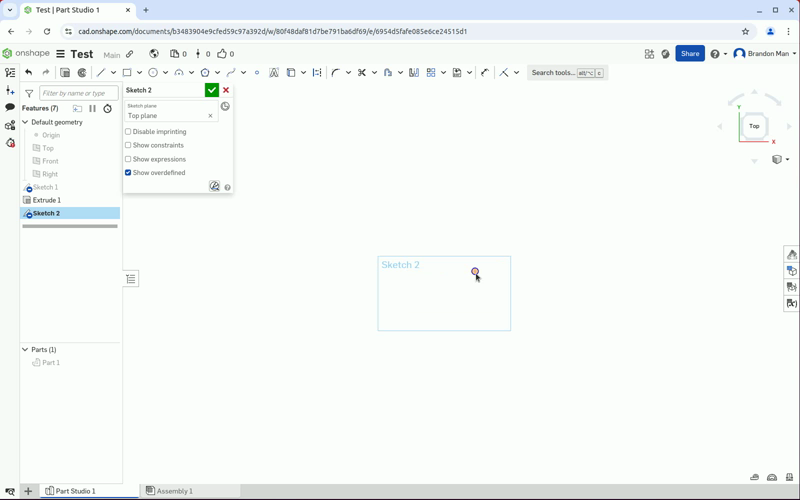
scroll(6)
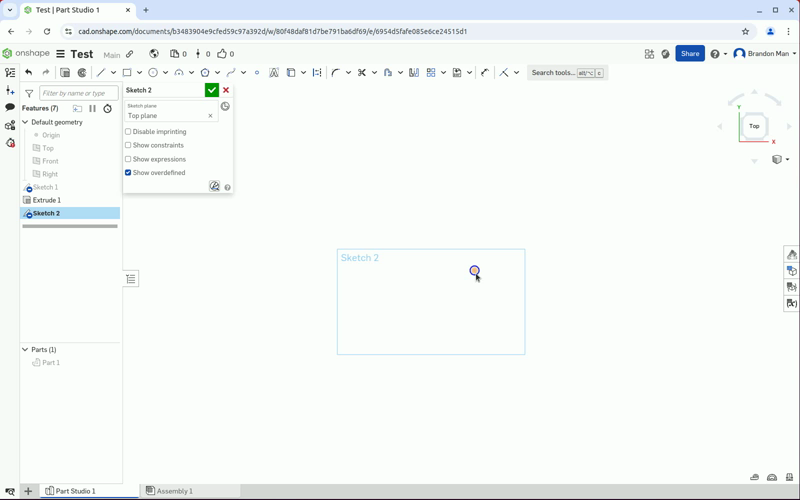
scroll(6)
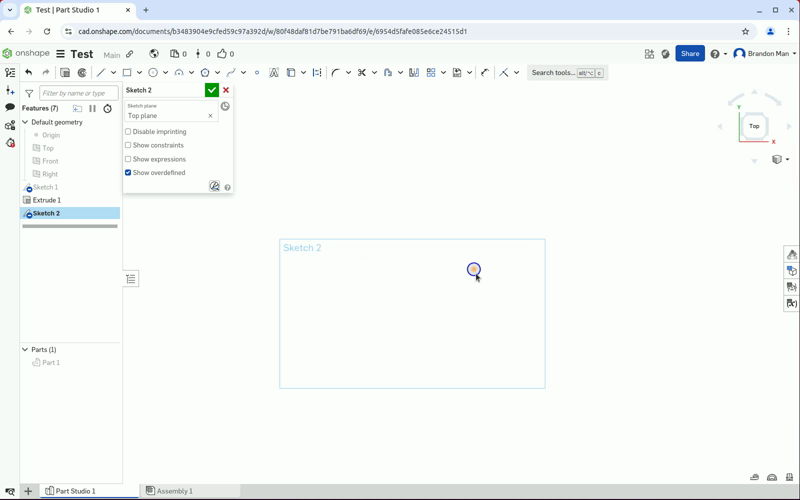
scroll(6)
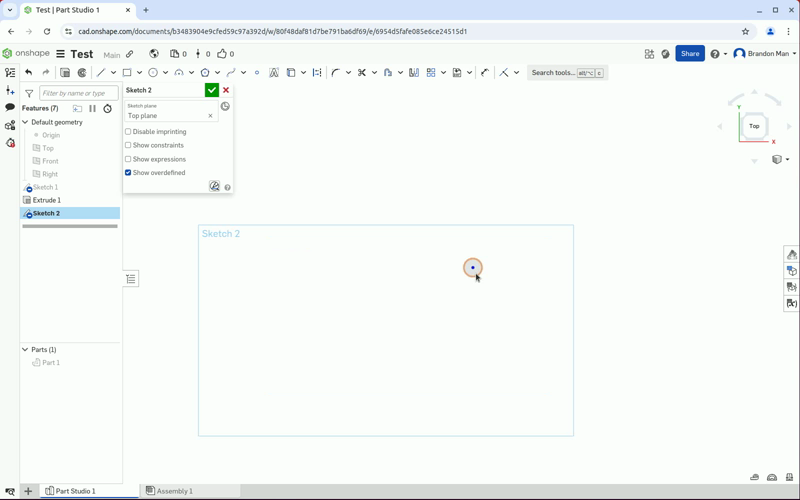
scroll(6)
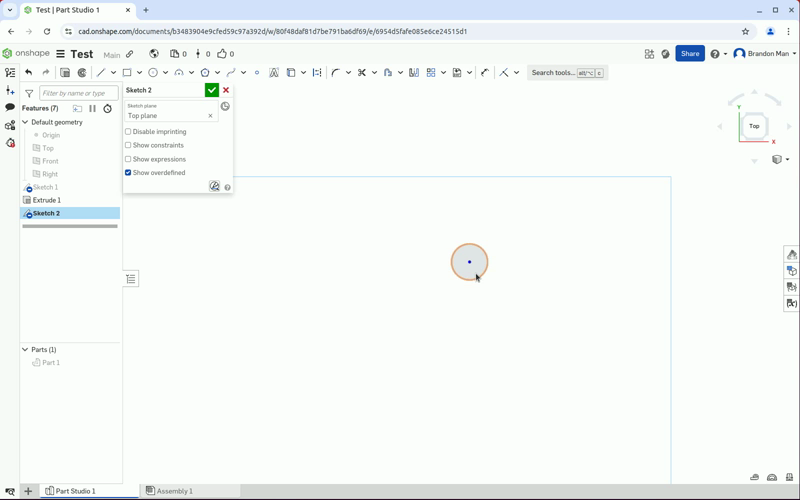
click(476, 273)
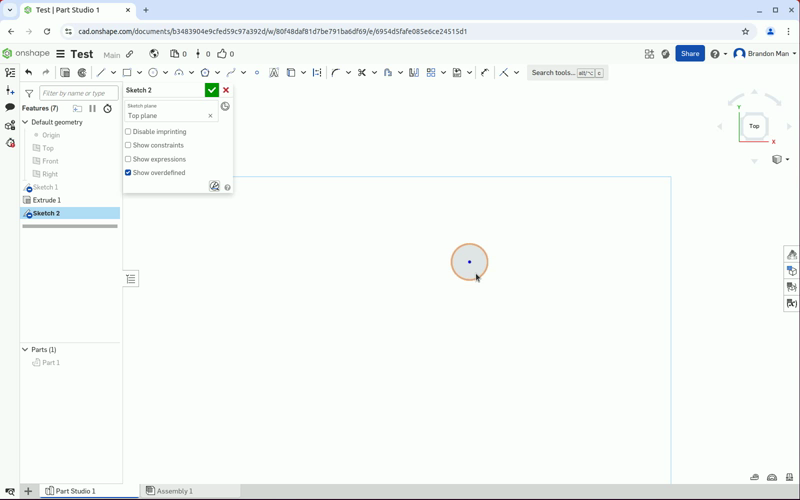
scroll(-6)
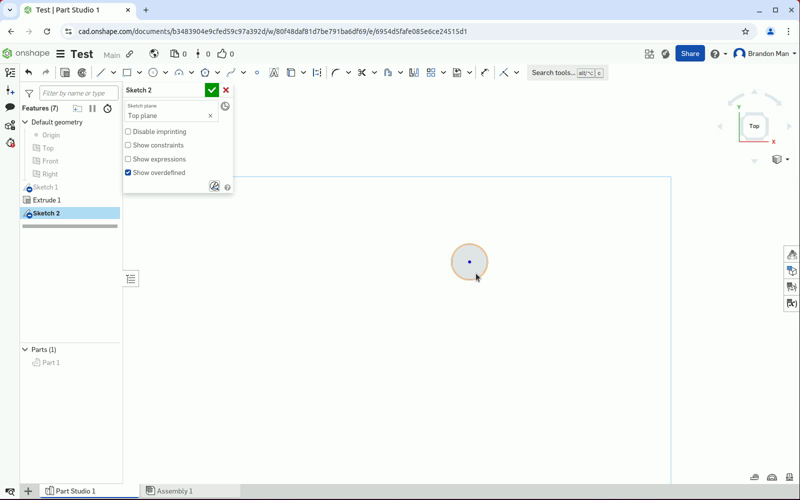
scroll(-6)
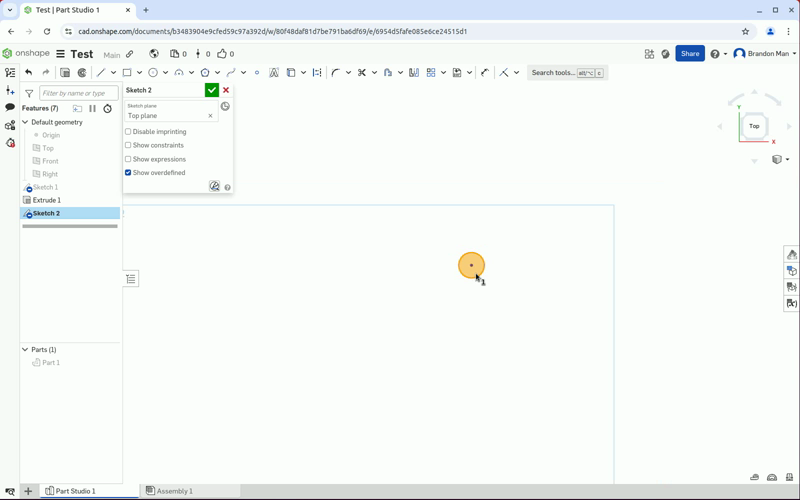
scroll(-6)
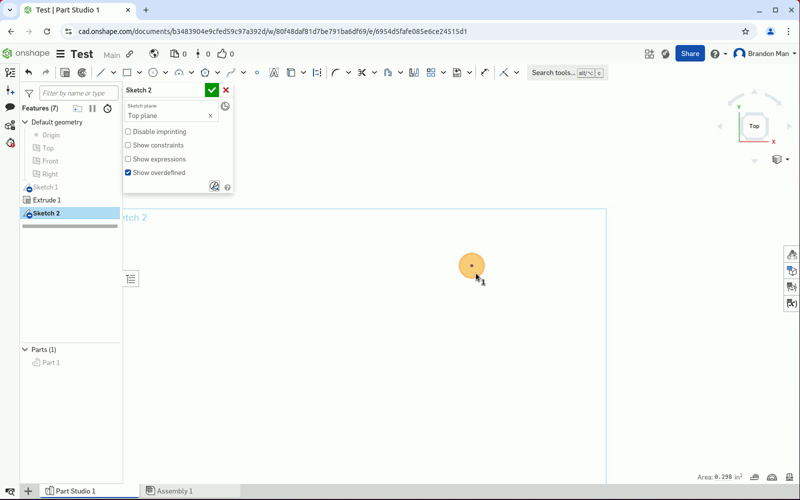
scroll(-6)
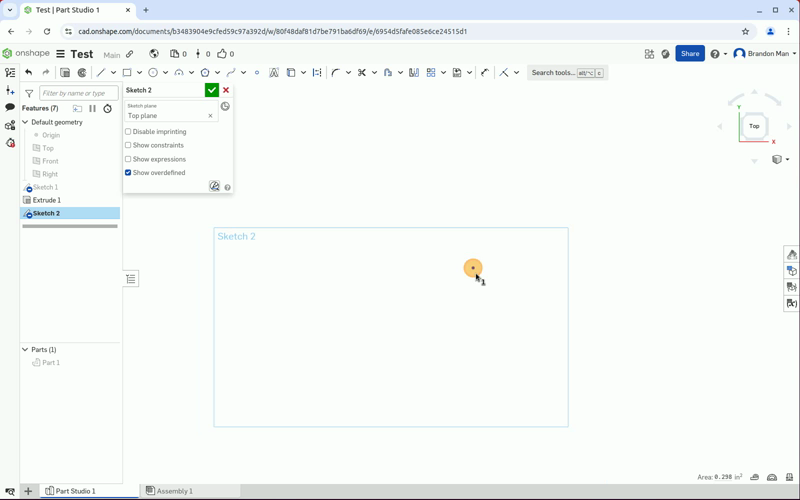
scroll(-6)
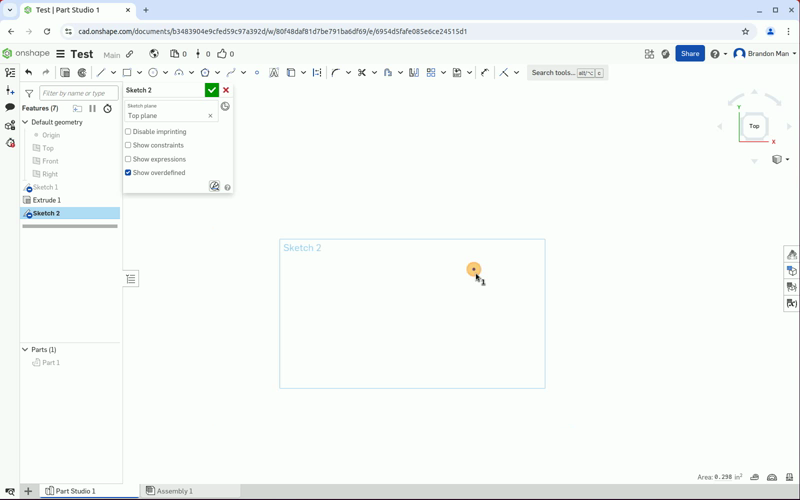
scroll(-6)
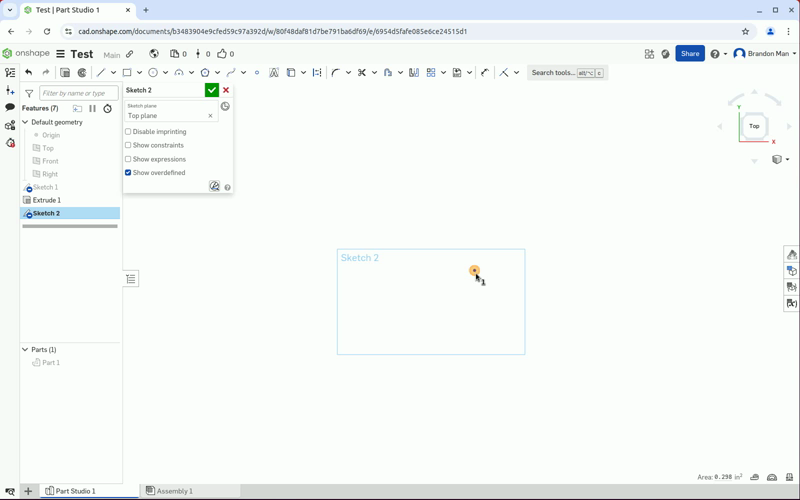
scroll(-6)
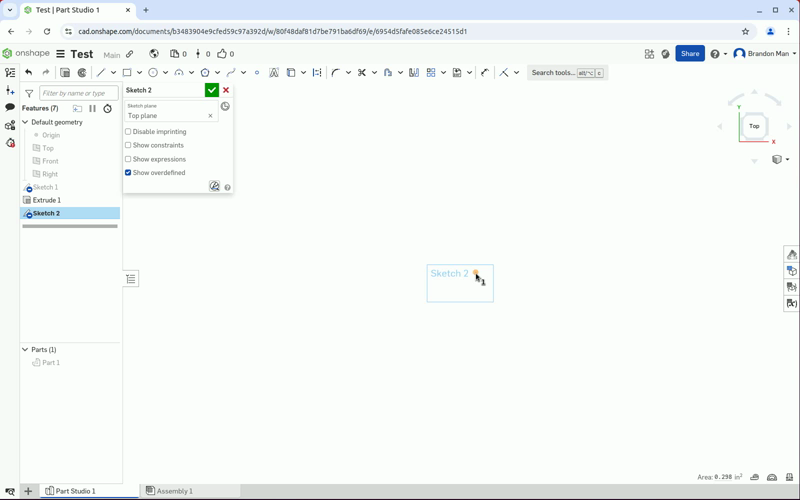
mouse_move(73, 352)
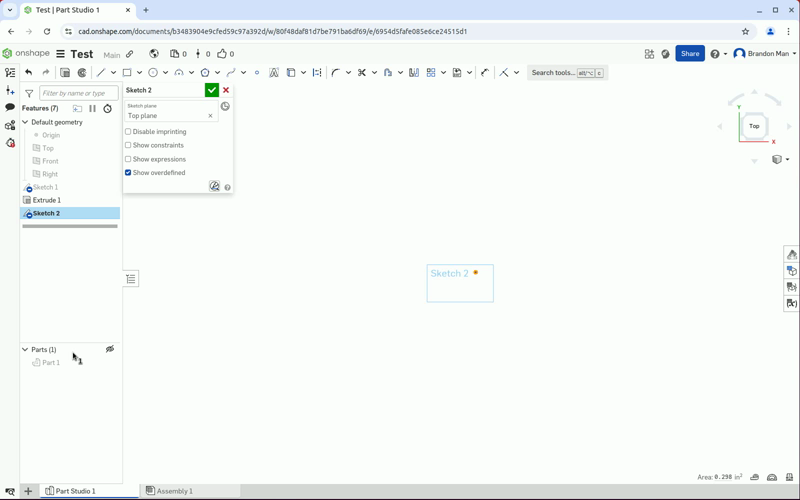
key(shift+y)
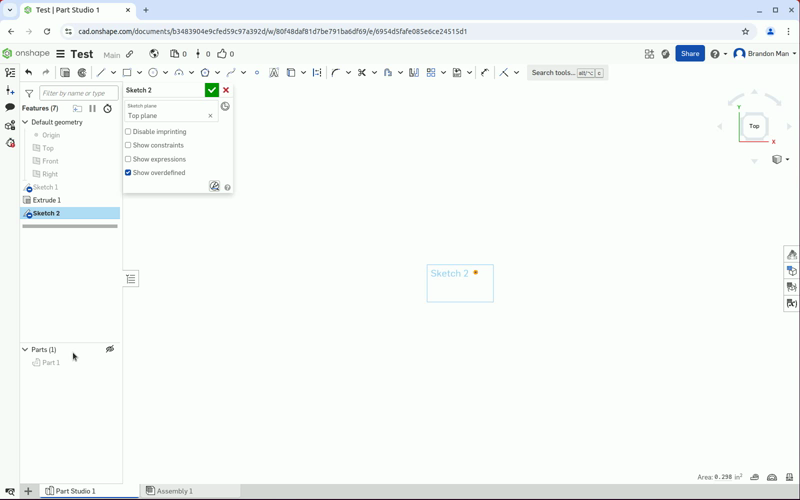
key(shift+e)
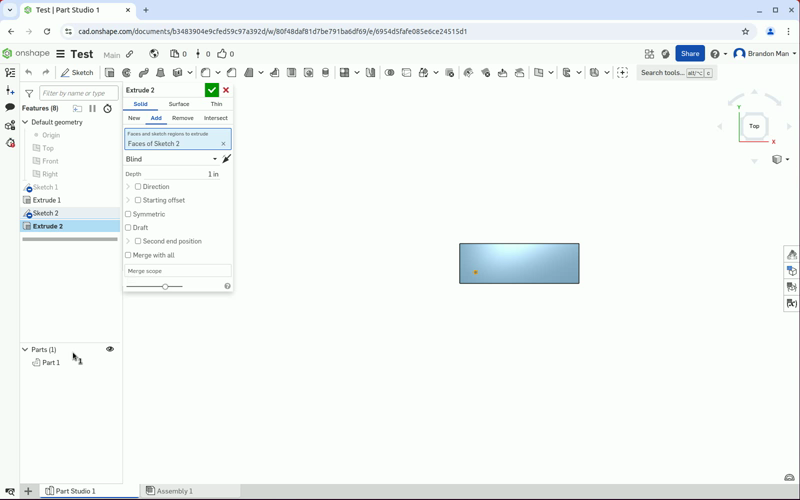
mouse_move(143, 106)
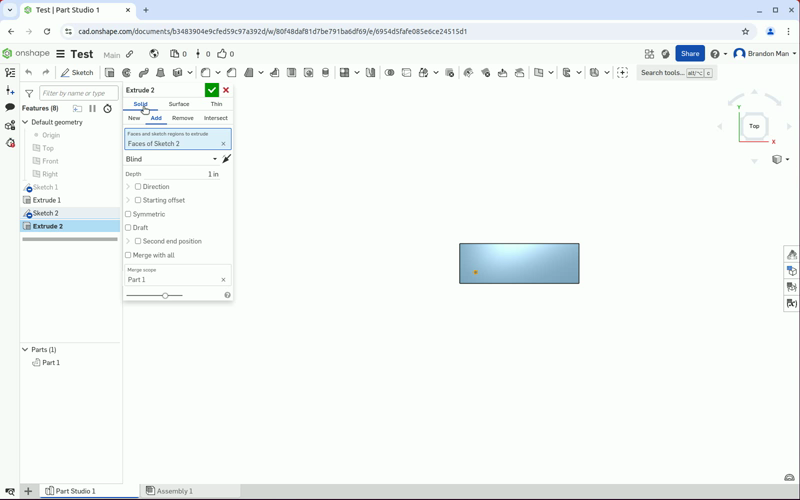
click(143, 106)
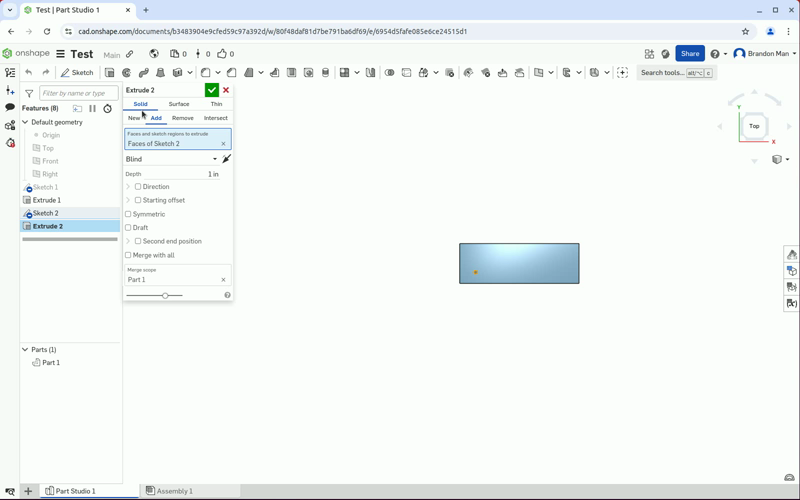
mouse_move(137, 120)
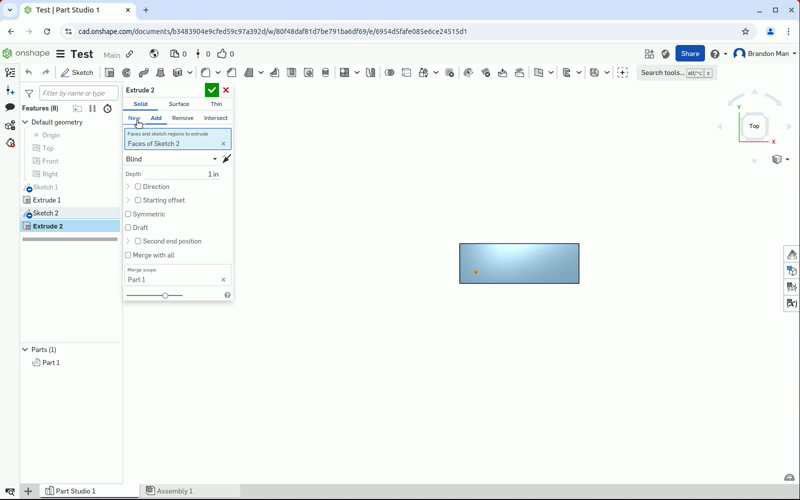
click(137, 120)
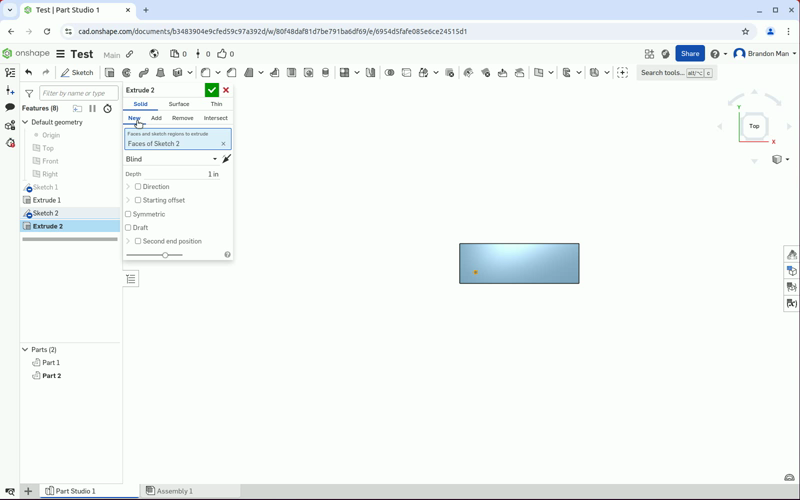
key(tab, 4)
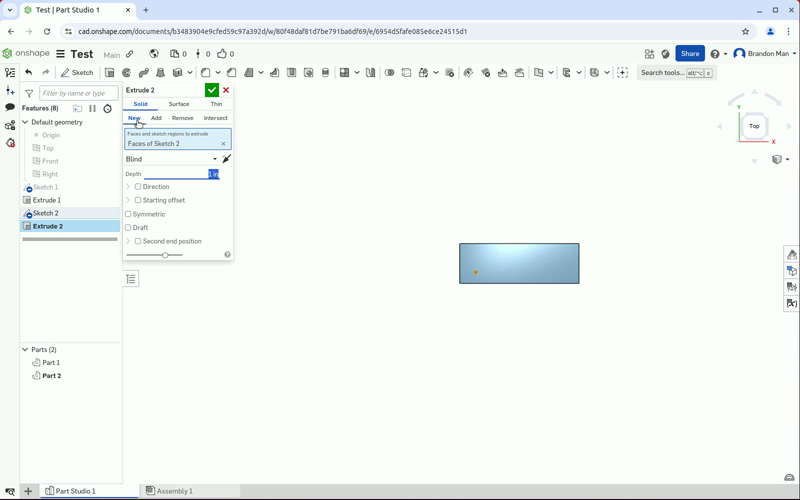
text(0.481)
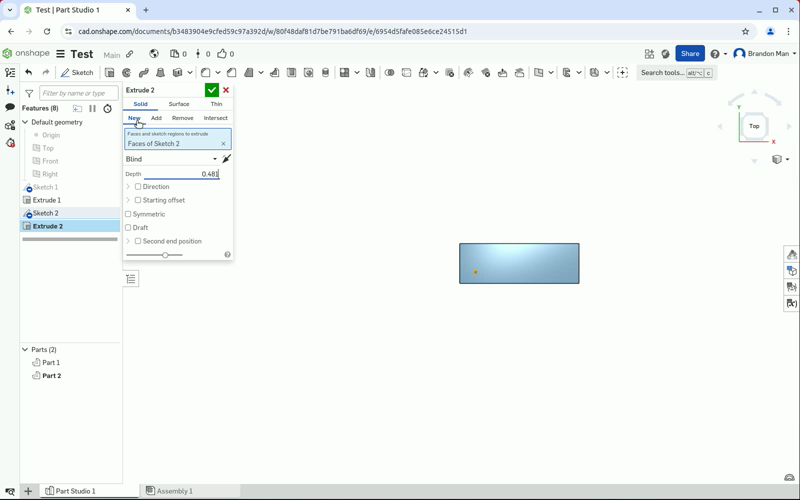
key(enter)
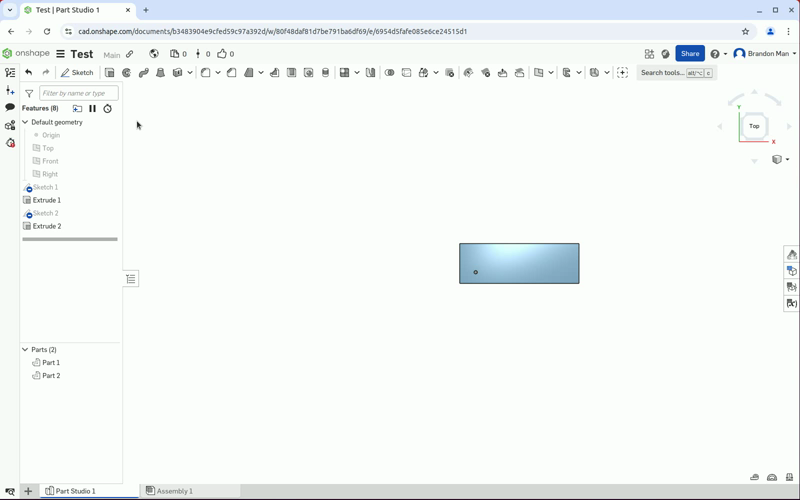
key(shift+h)
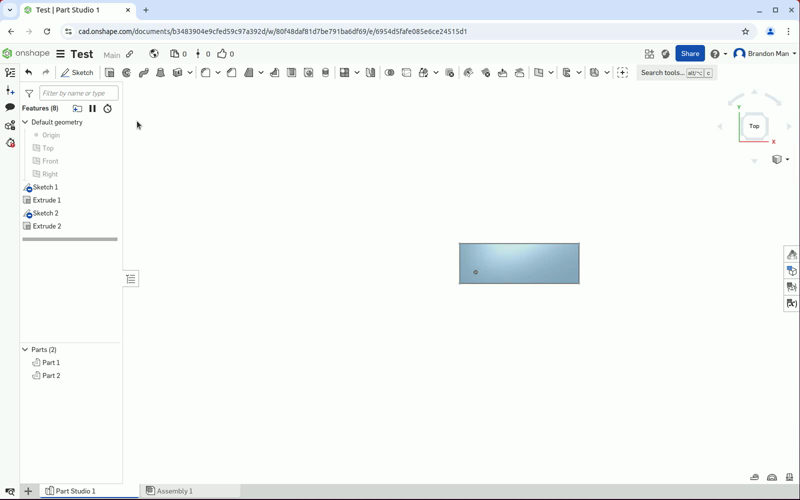
key(shift+h)
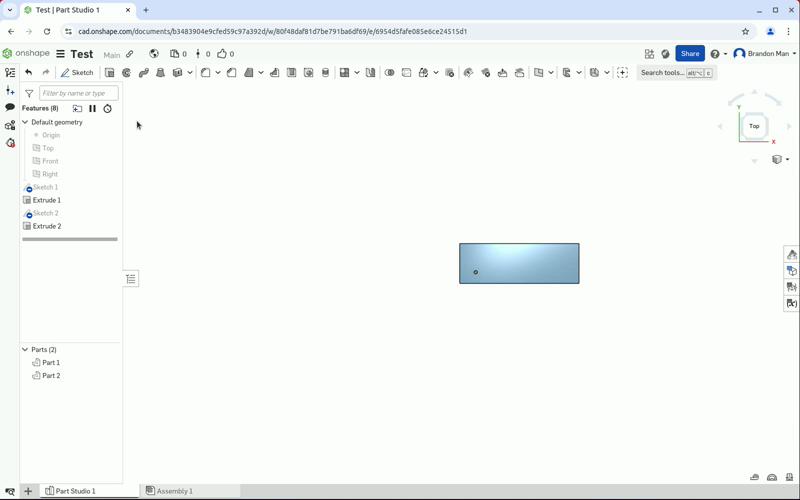
mouse_move(73, 189)
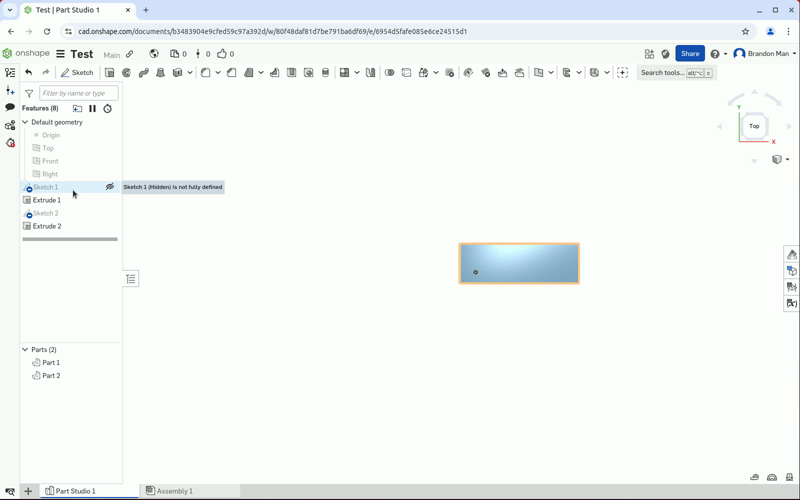
click(73, 189)
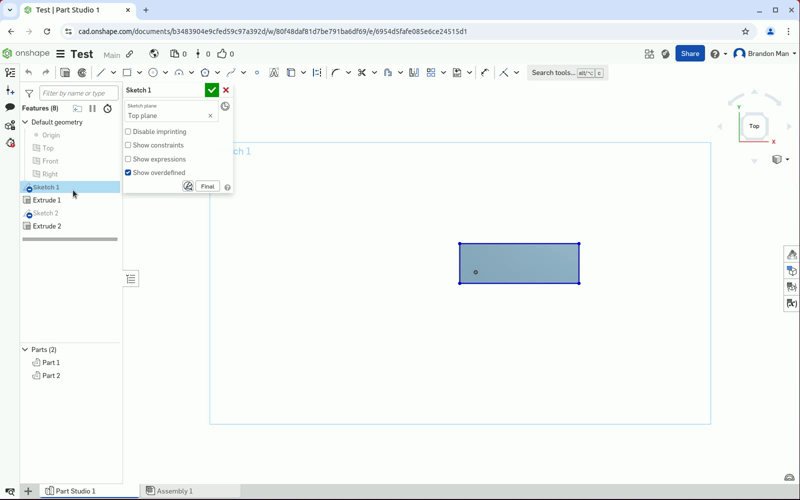
mouse_move(229, 92)
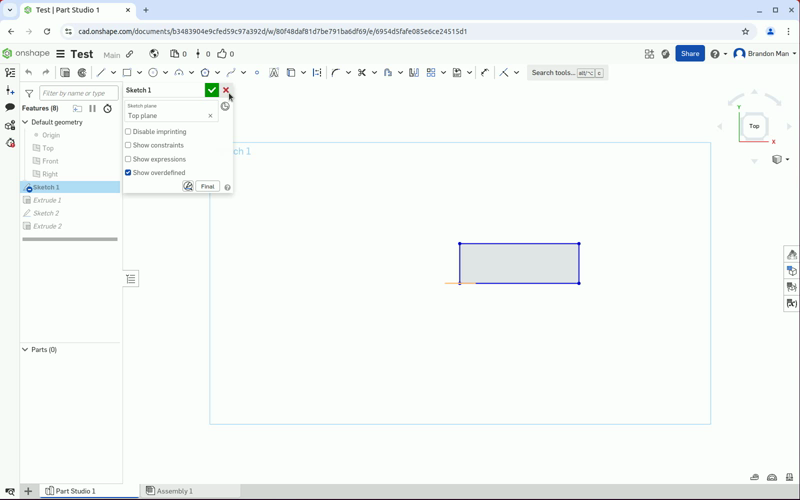
click(229, 92)
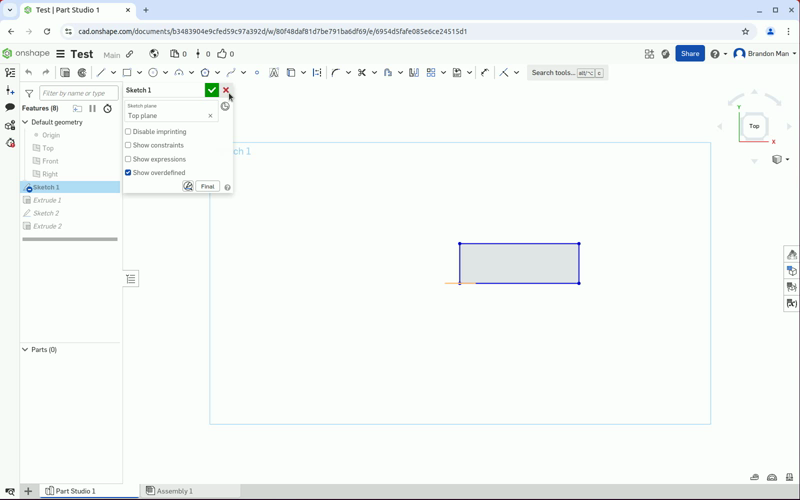
key(shift+s)
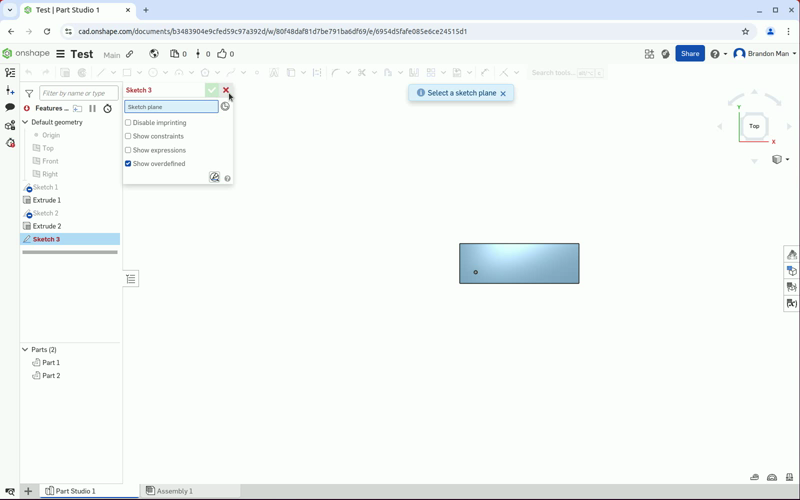
mouse_move(73, 150)
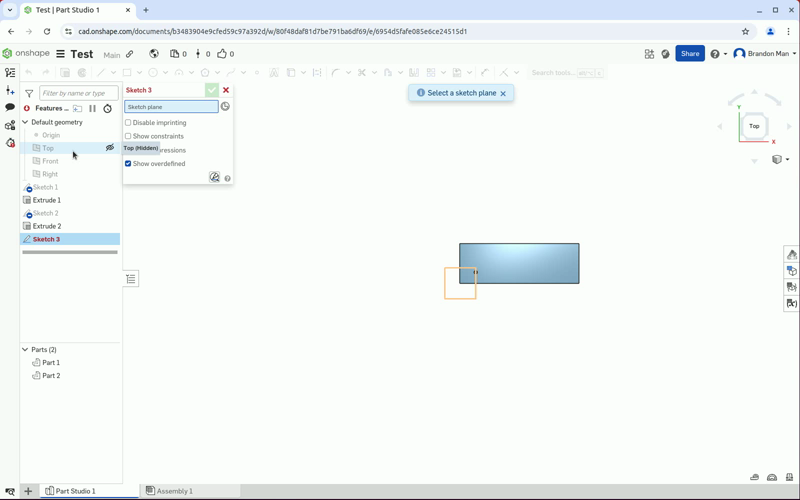
click(73, 150)
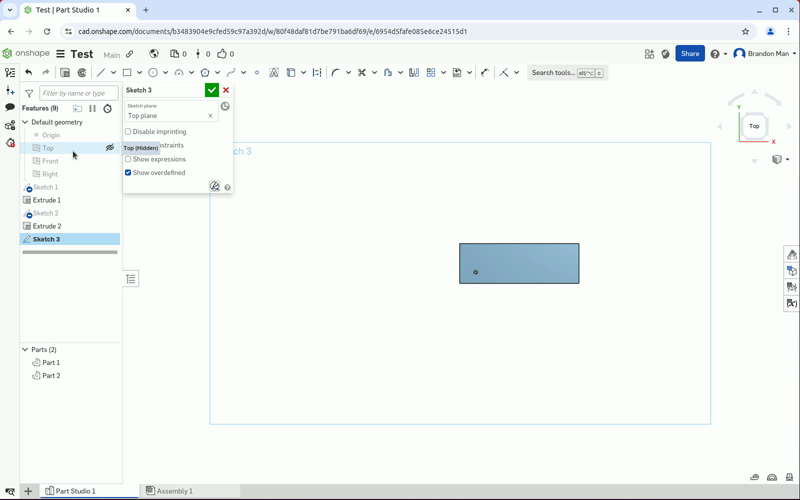
mouse_move(73, 352)
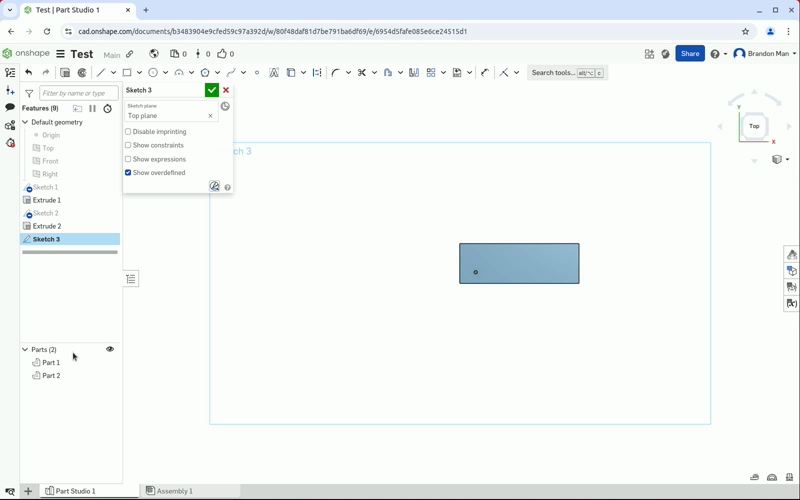
key(y)
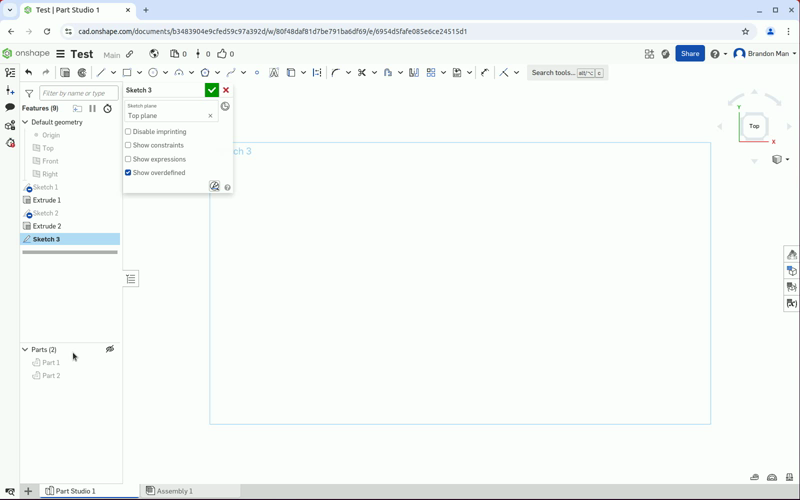
key(c)
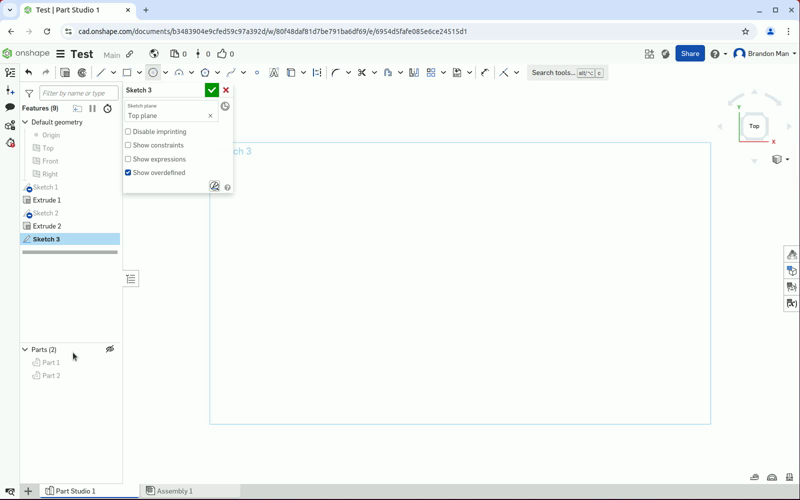
key_down(shift)
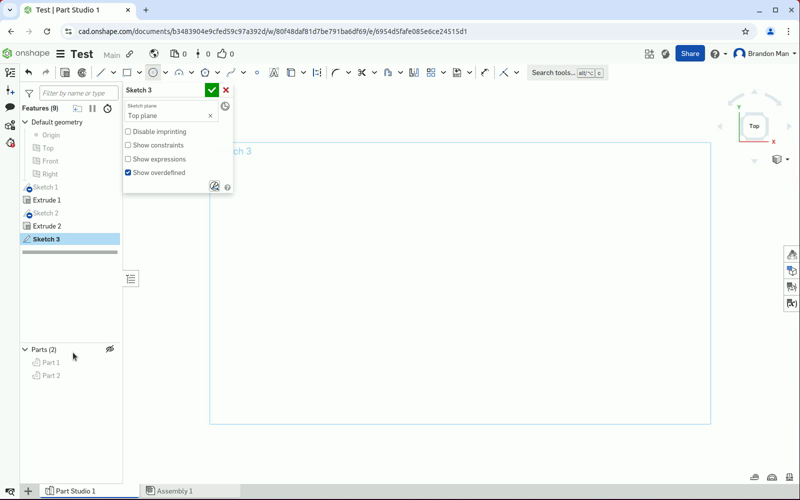
mouse_move(475, 260)
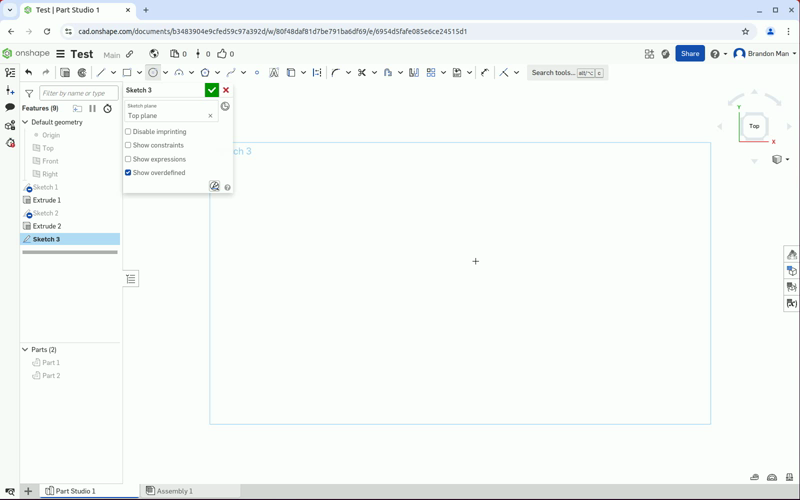
click(475, 260)
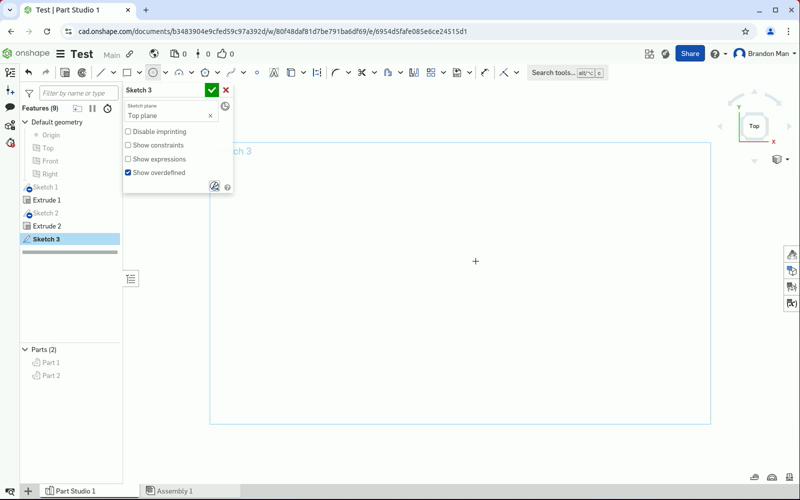
key_up(shift)
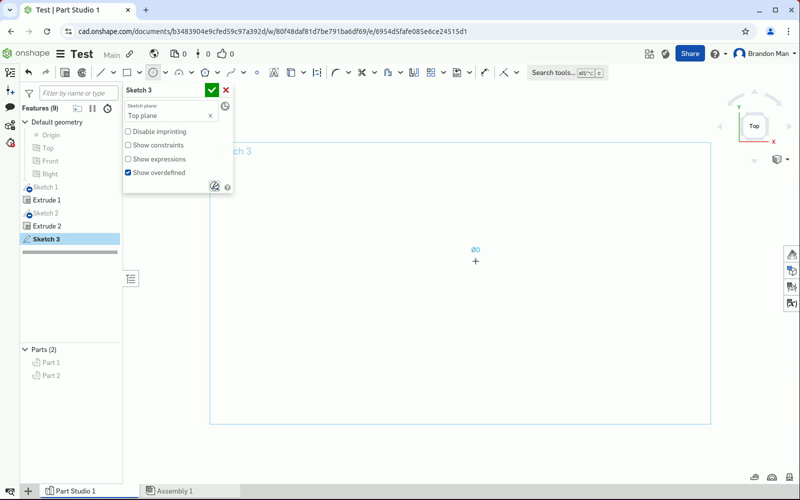
mouse_move(477, 260)
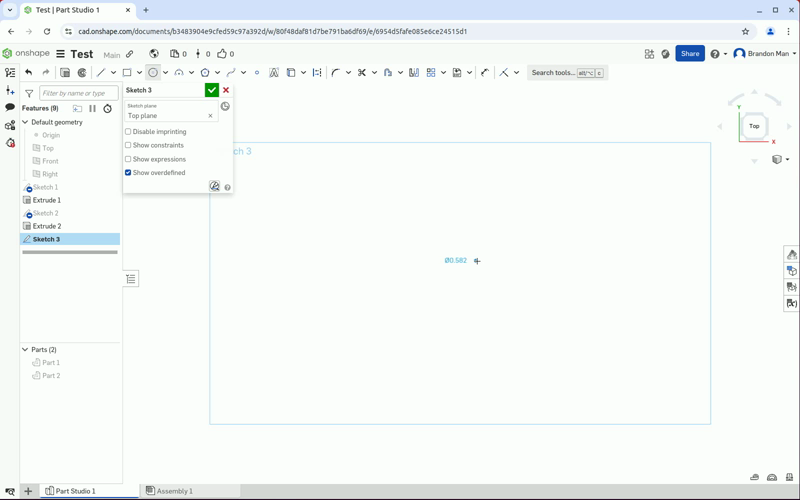
scroll(6)
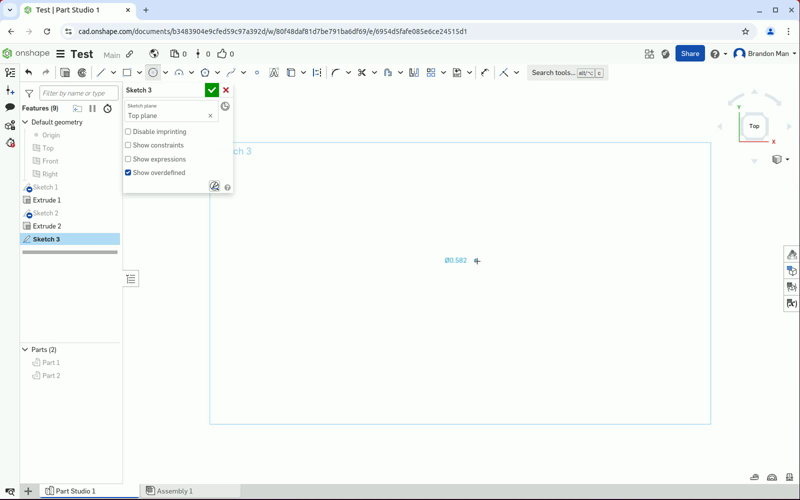
scroll(6)
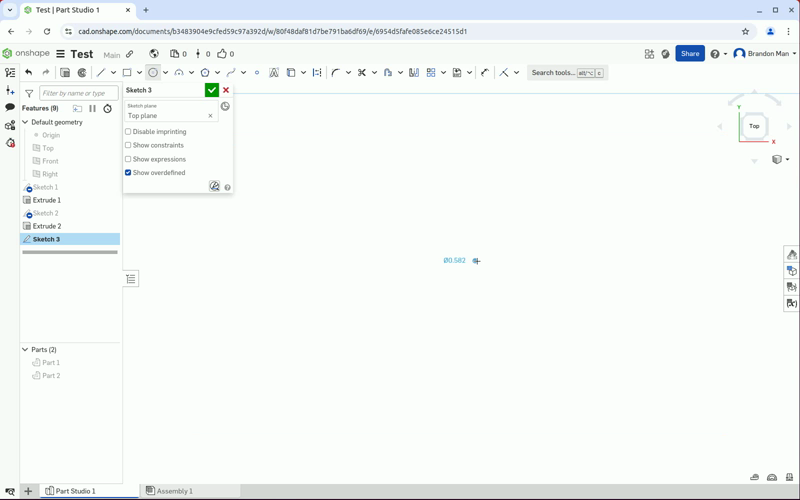
scroll(6)
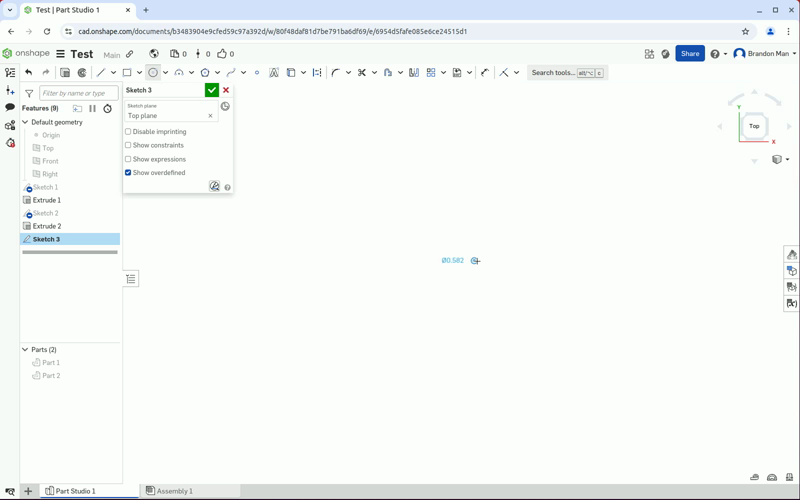
scroll(6)
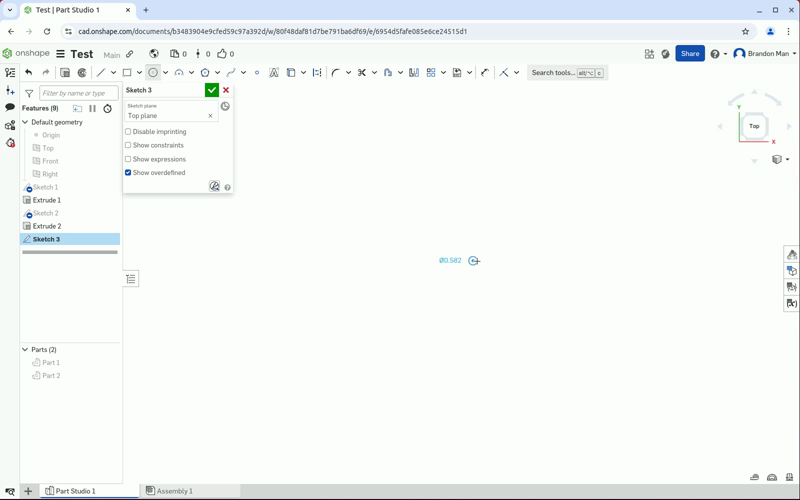
scroll(6)
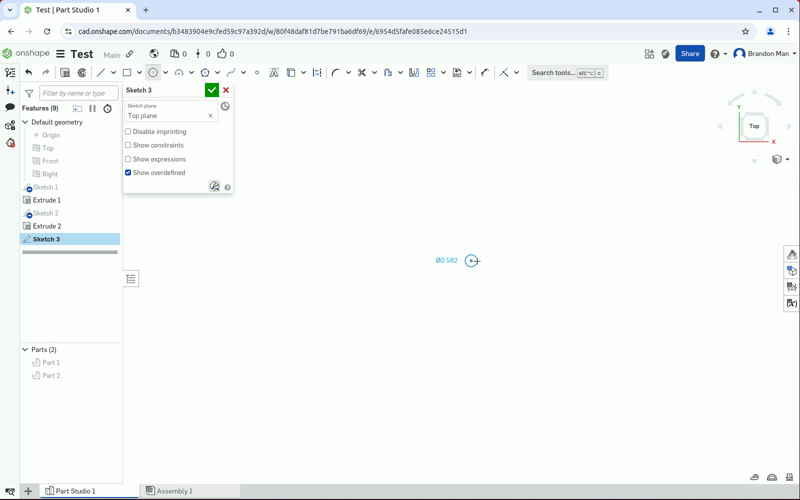
scroll(6)
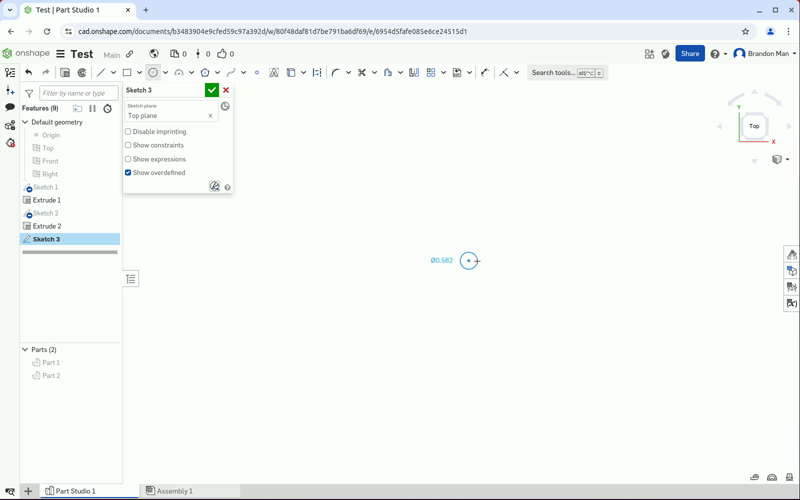
scroll(6)
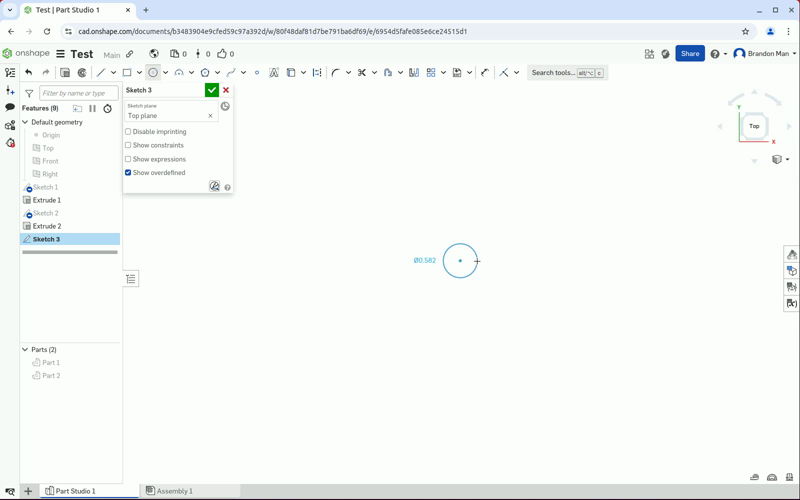
click(477, 260)
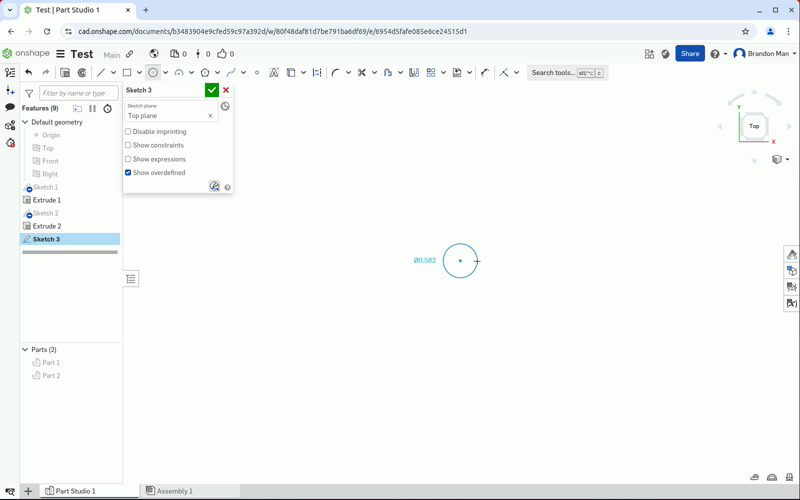
scroll(-6)
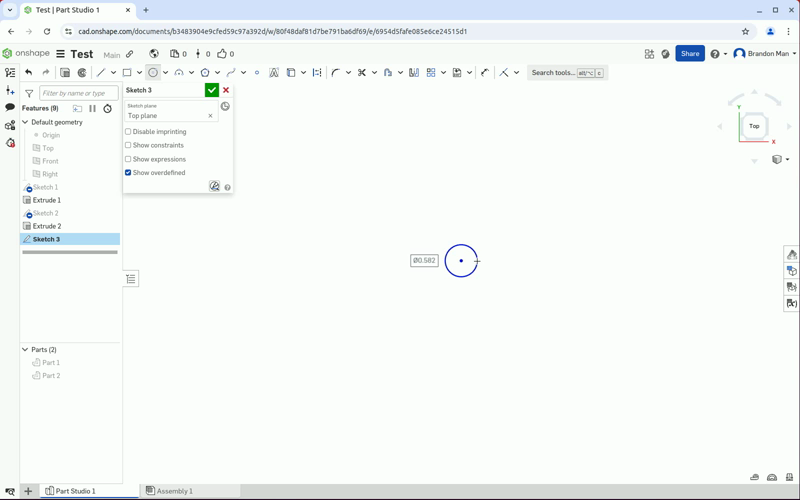
scroll(-6)
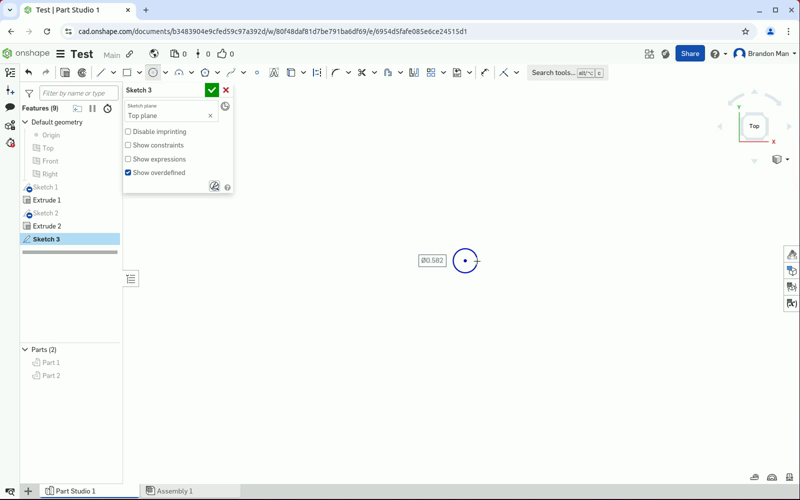
scroll(-6)
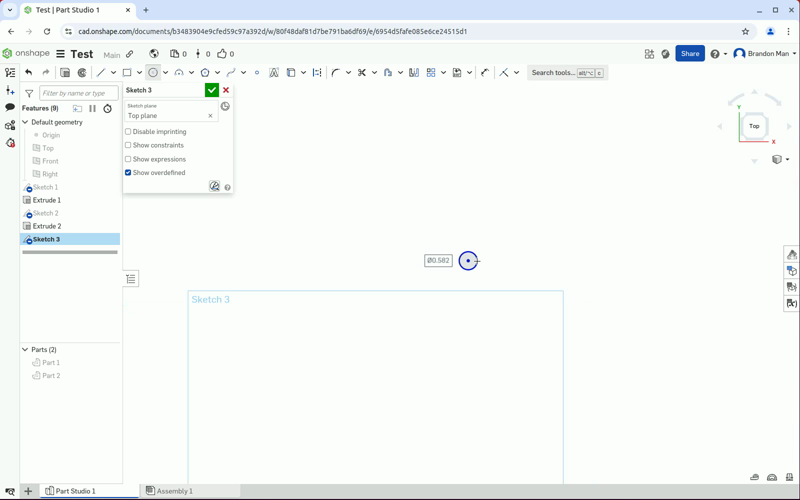
scroll(-6)
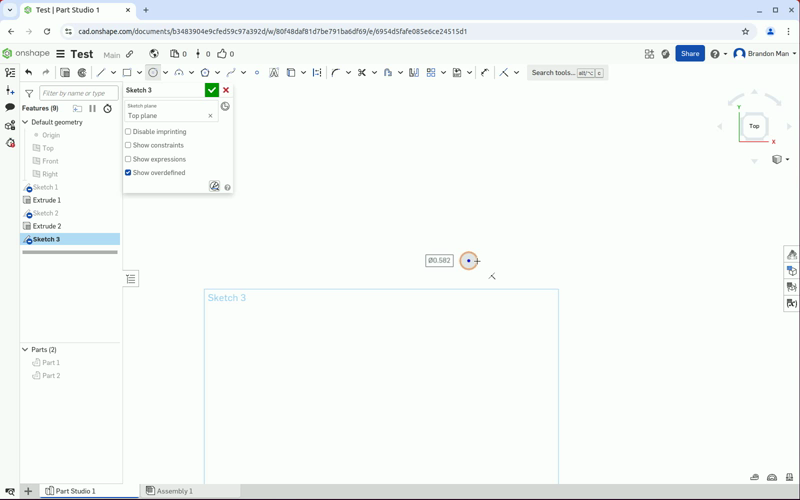
scroll(-6)
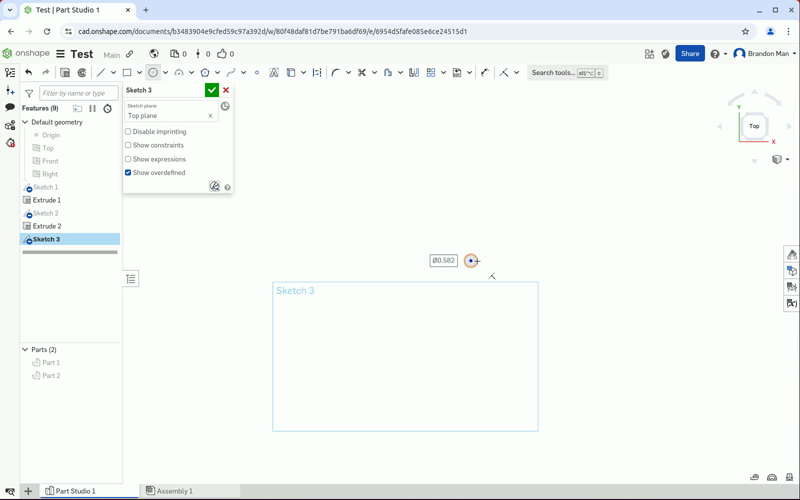
scroll(-6)
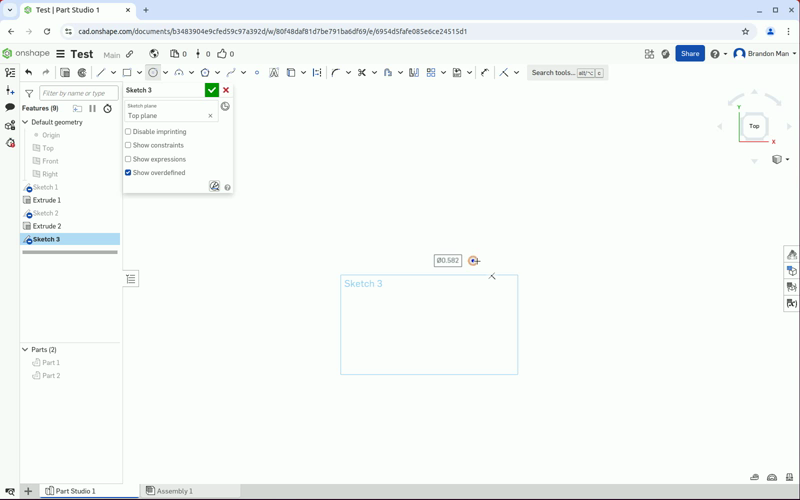
scroll(-6)
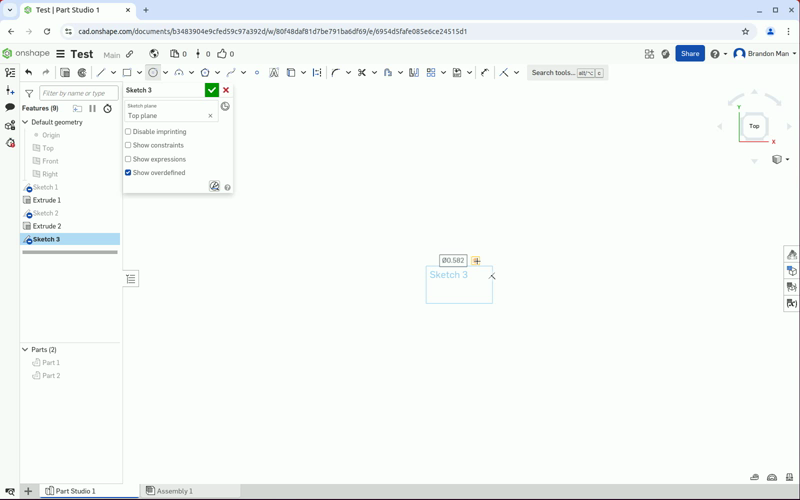
key(esc)
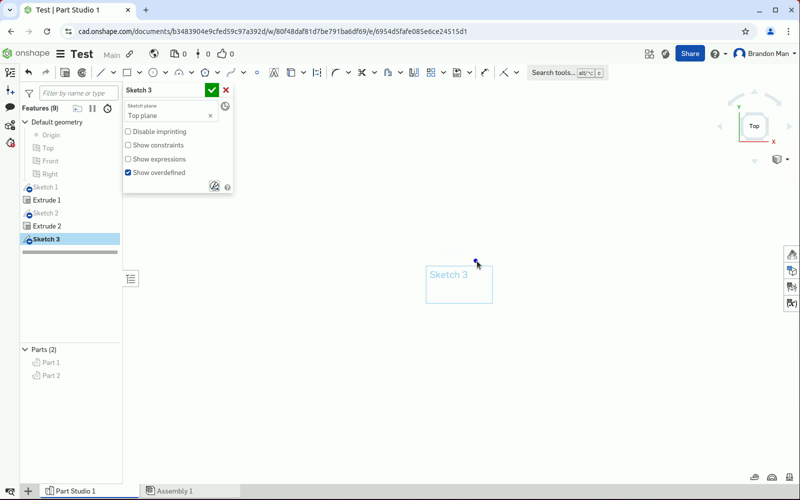
mouse_move(476, 260)
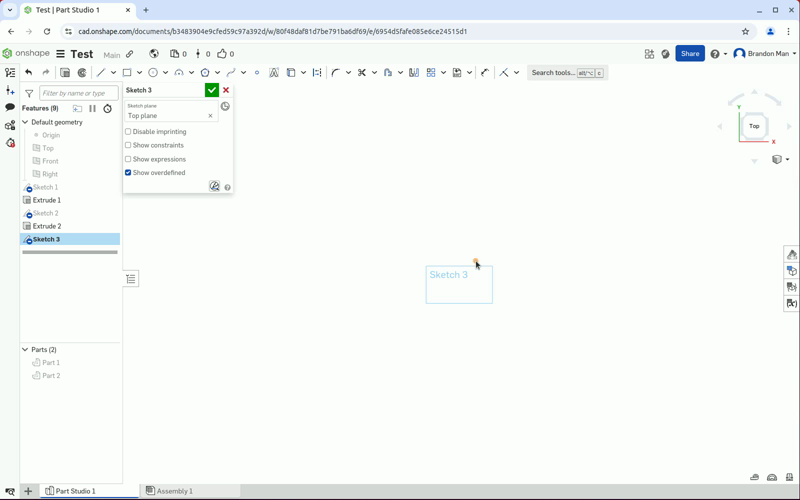
scroll(6)
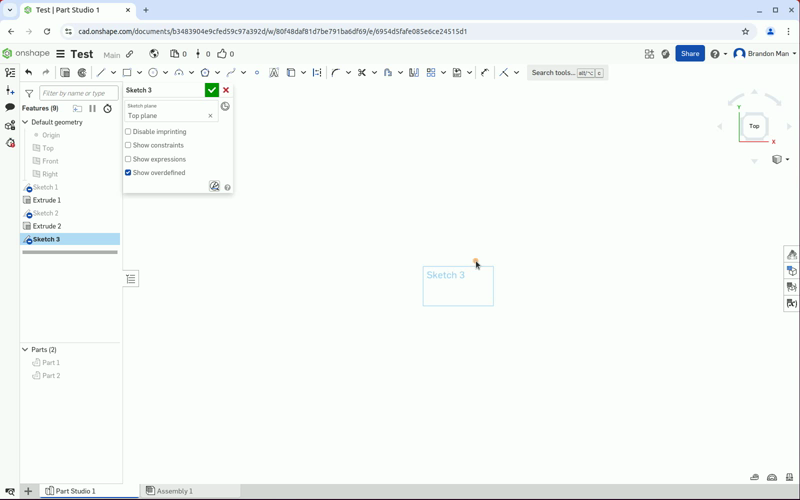
scroll(6)
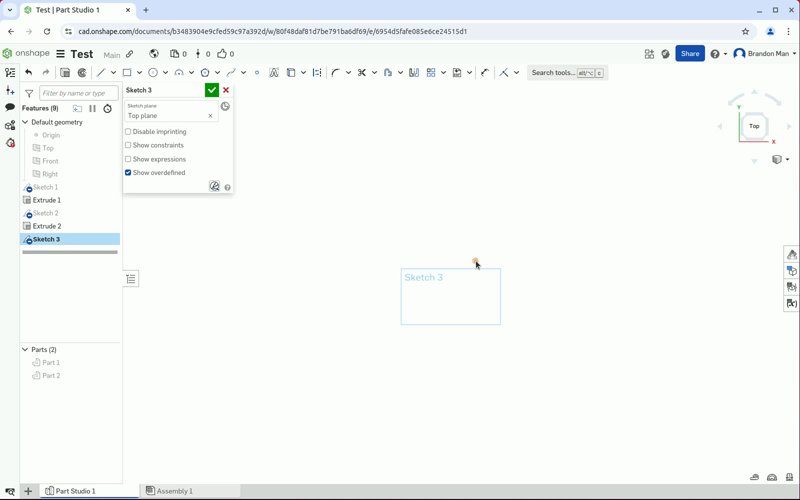
scroll(6)
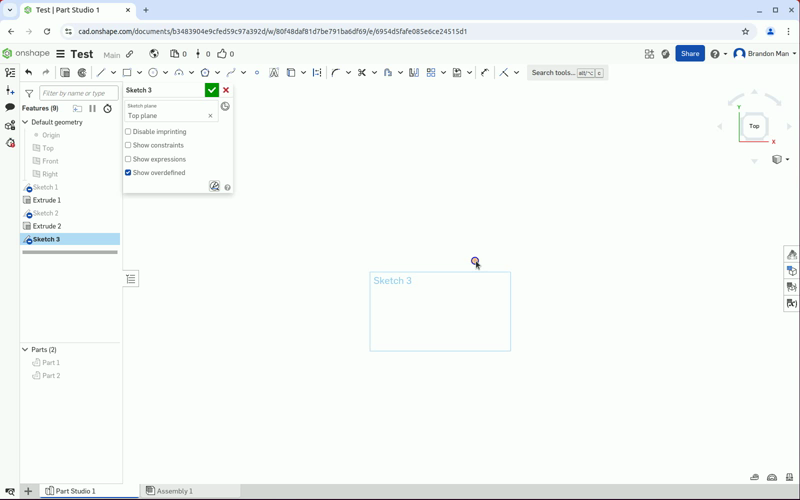
scroll(6)
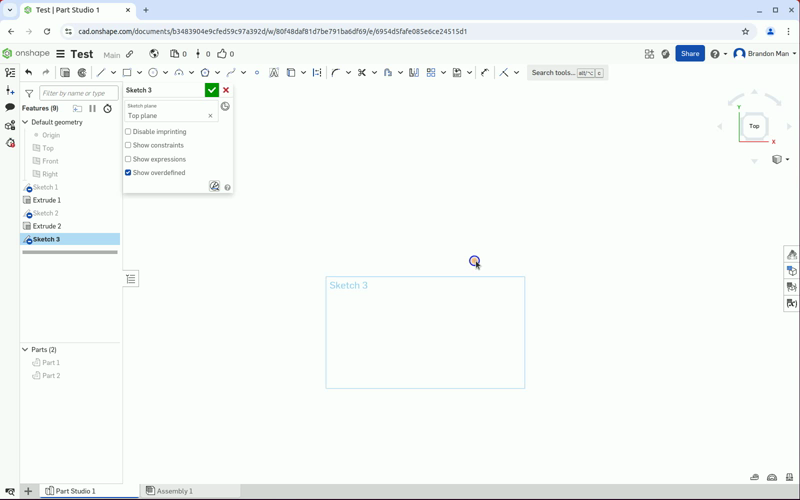
scroll(6)
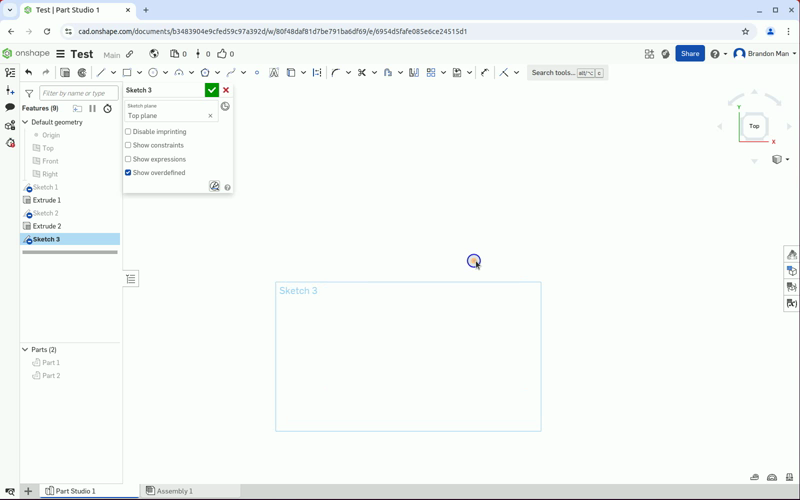
scroll(6)
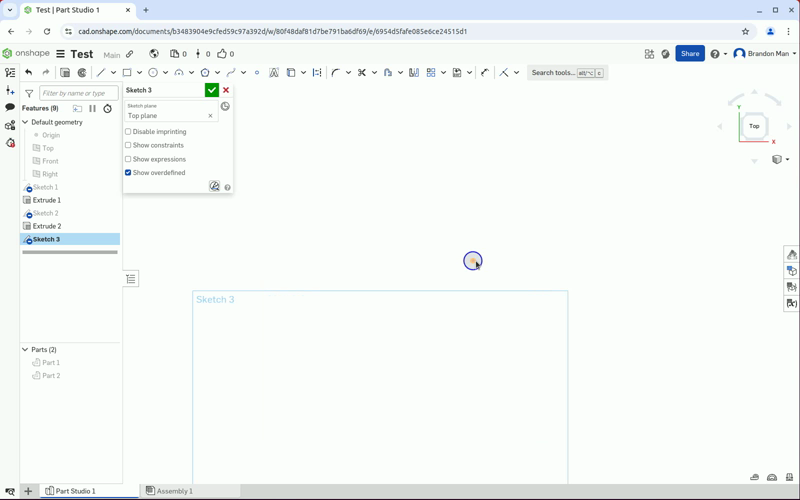
scroll(6)
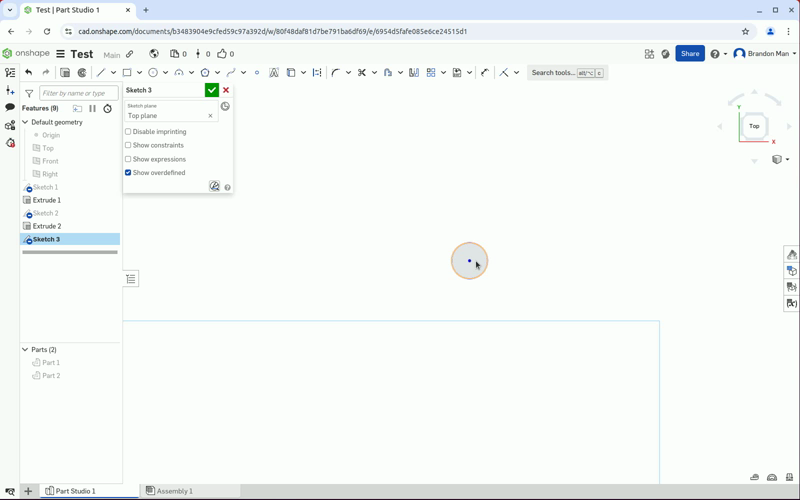
click(476, 260)
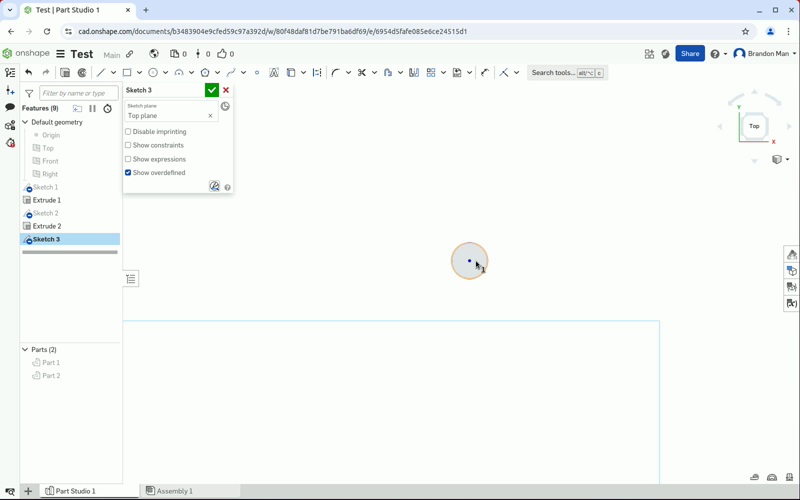
scroll(-6)
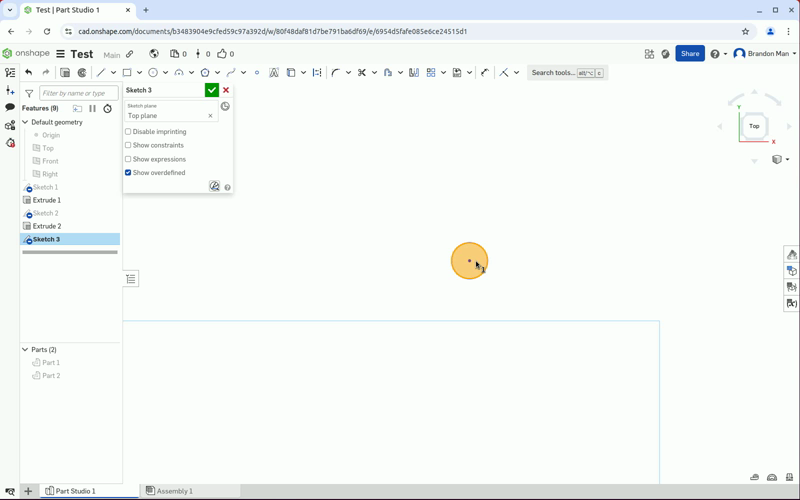
scroll(-6)
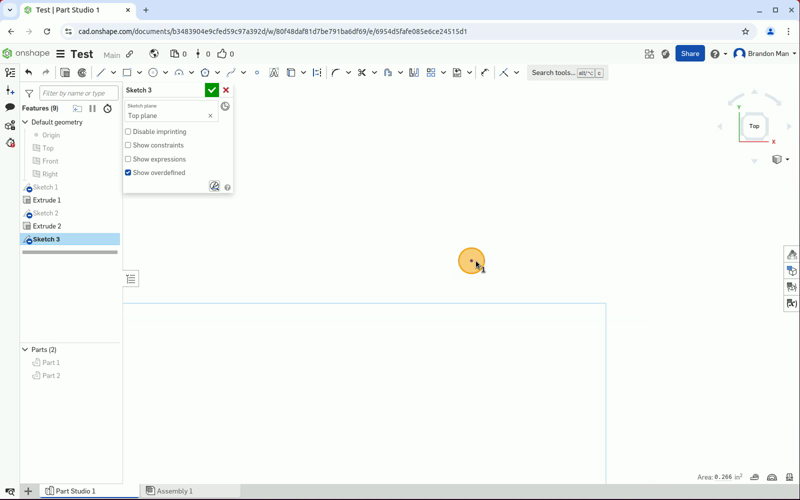
scroll(-6)
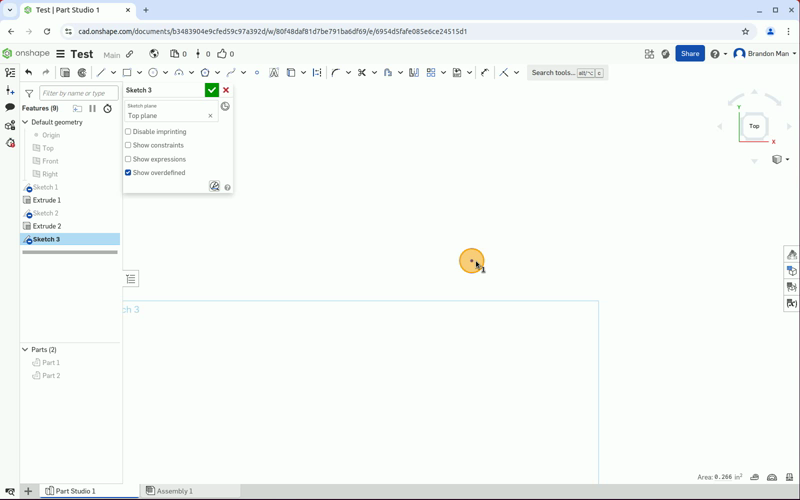
scroll(-6)
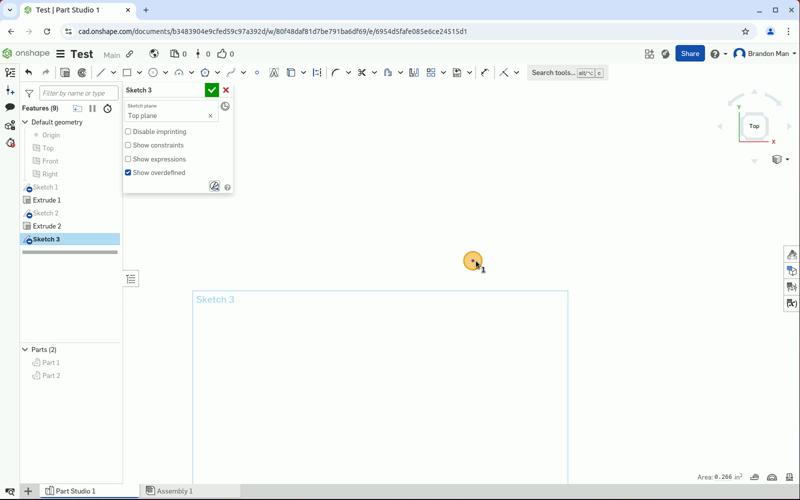
scroll(-6)
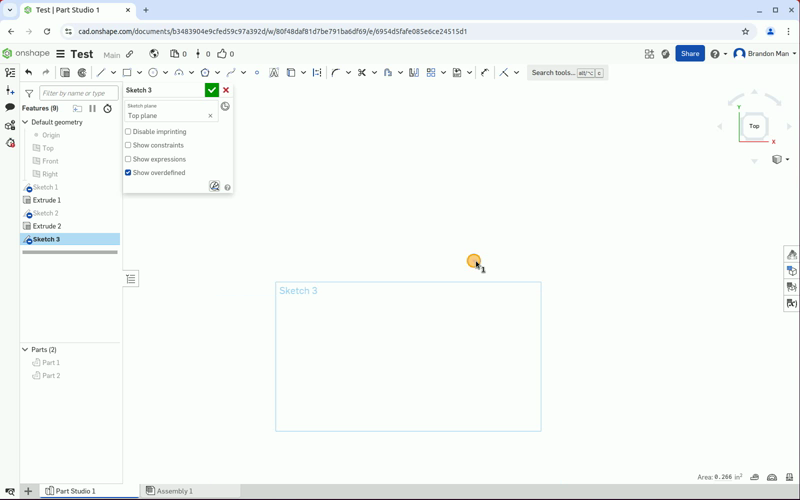
scroll(-6)
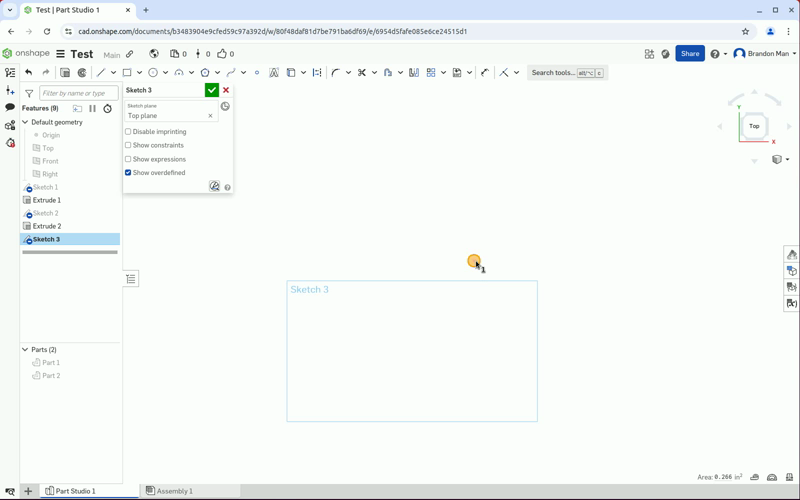
scroll(-6)
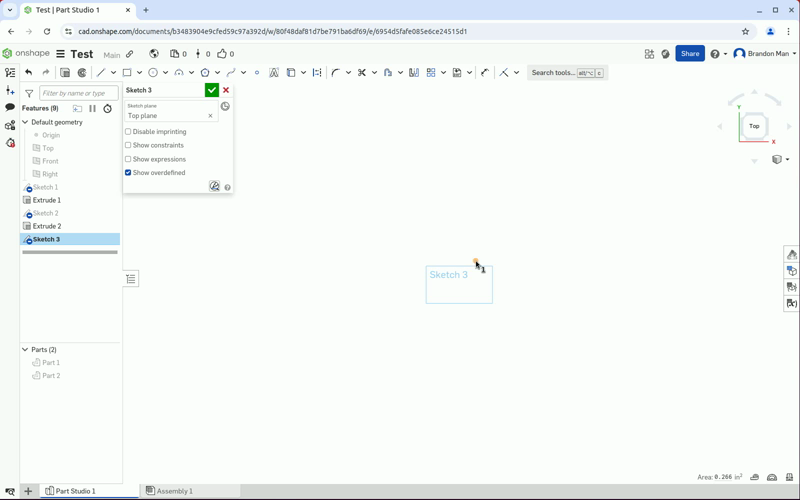
mouse_move(73, 352)
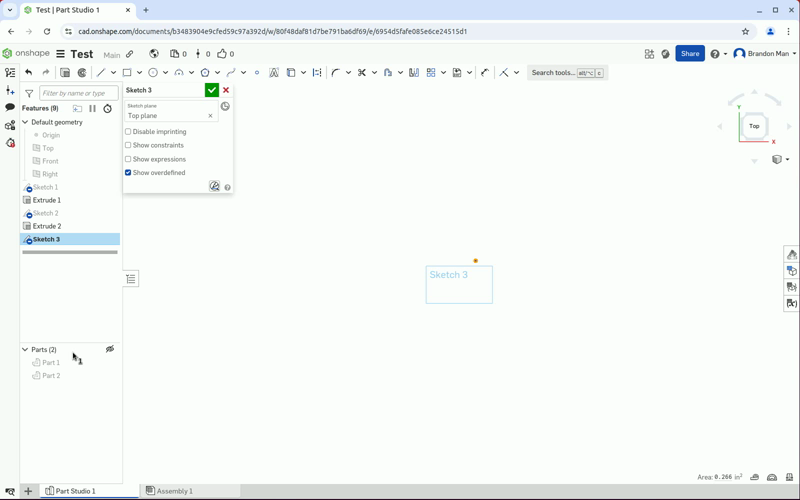
key(shift+y)
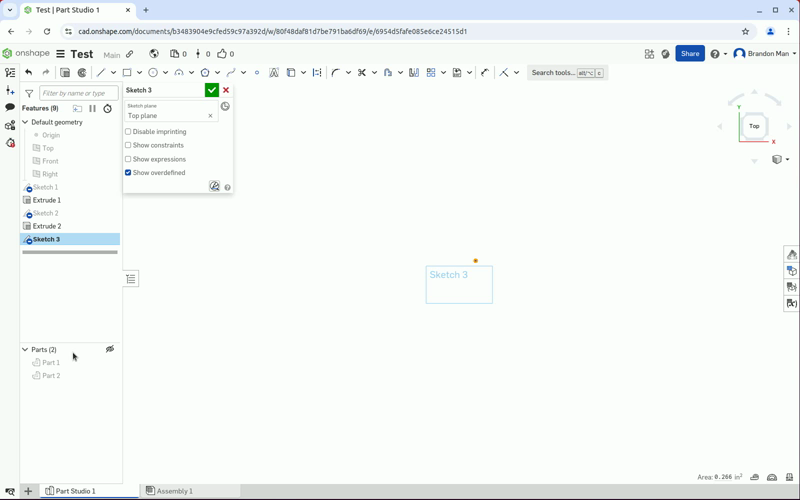
key(shift+e)
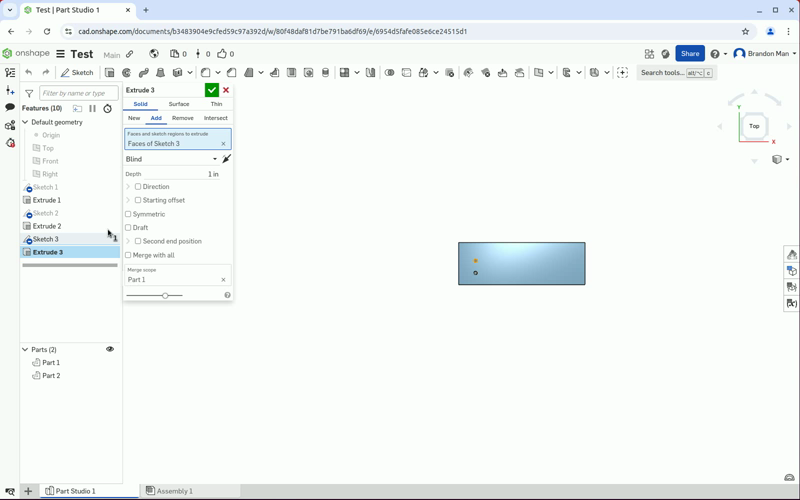
mouse_move(143, 106)
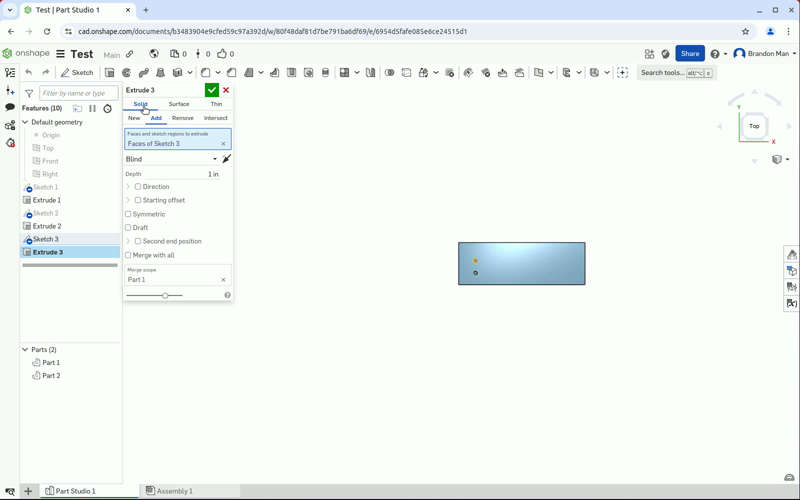
click(143, 106)
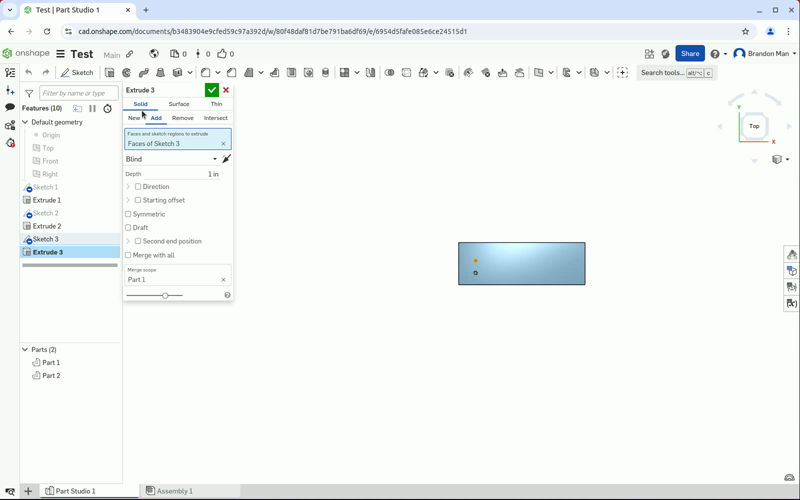
mouse_move(137, 120)
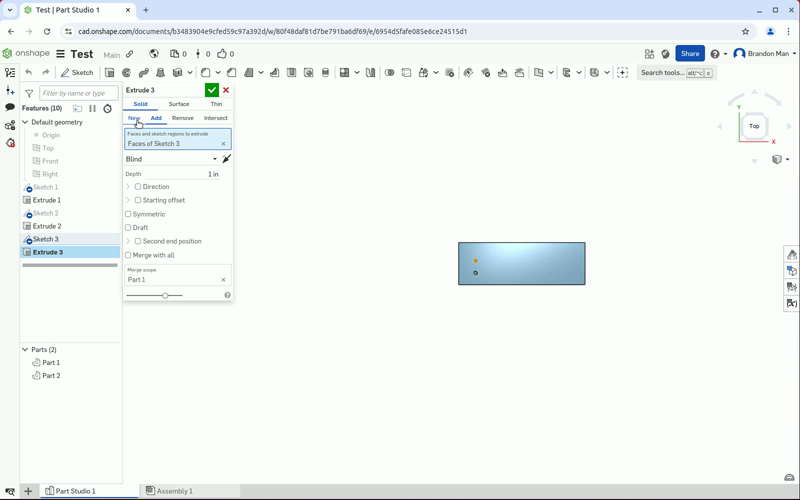
click(137, 120)
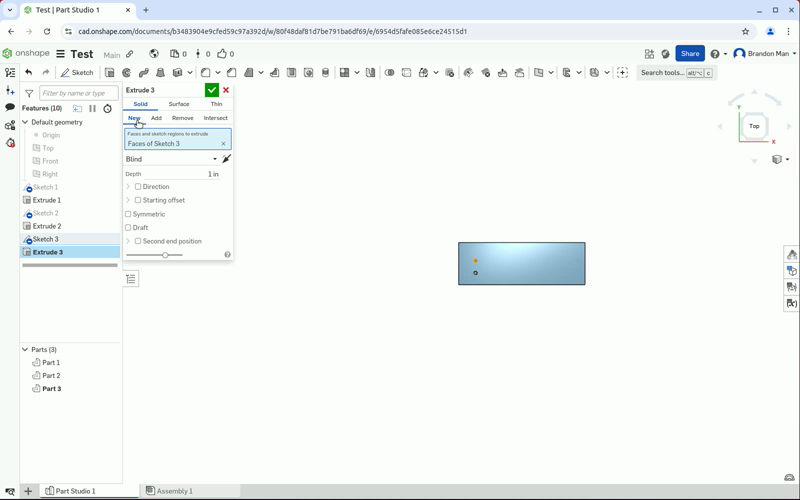
key(tab, 4)
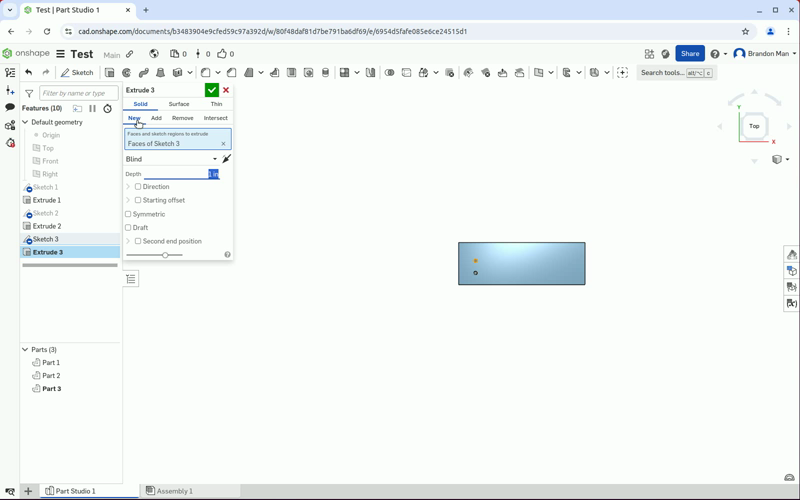
text(0.481)
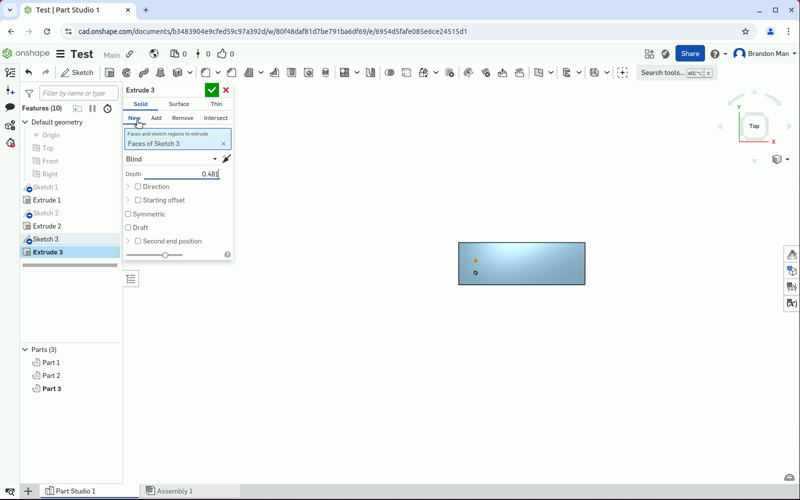
key(enter)
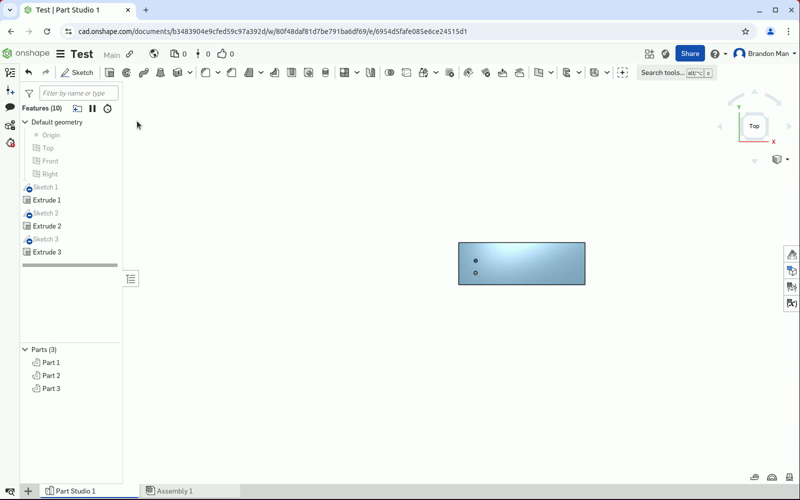
key(shift+h)
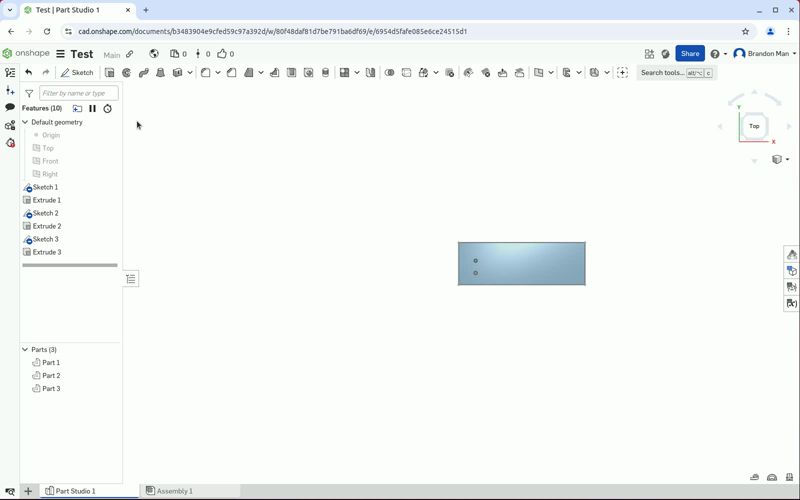
key(shift+h)
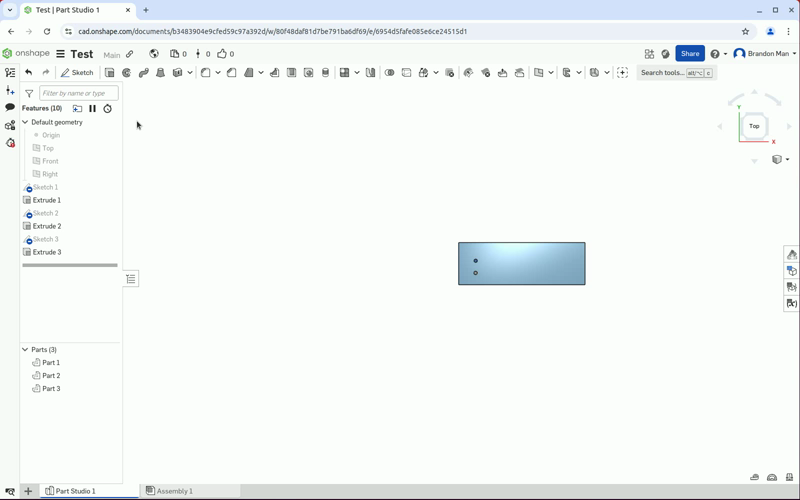
mouse_move(73, 189)
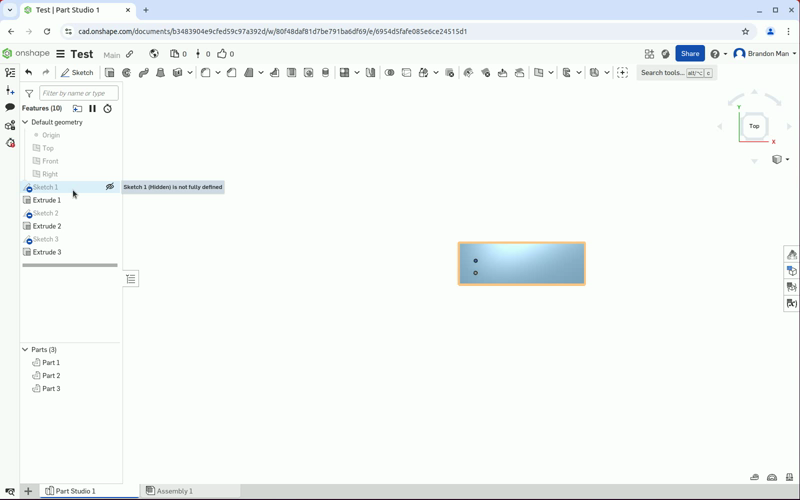
click(73, 189)
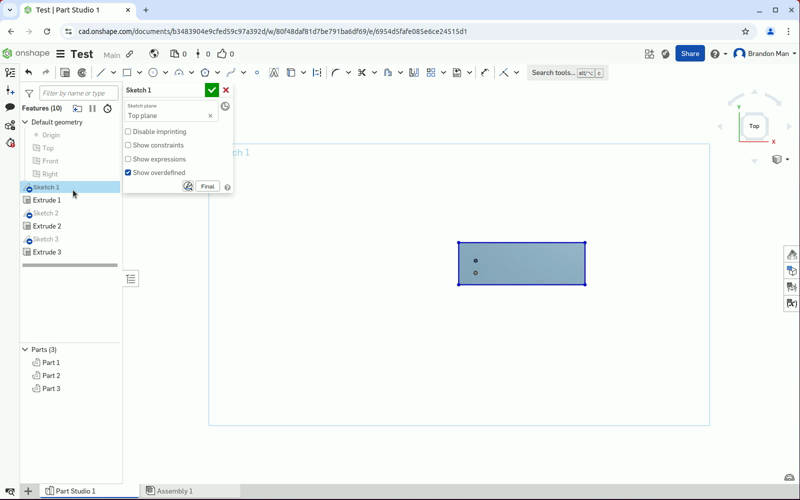
mouse_move(229, 92)
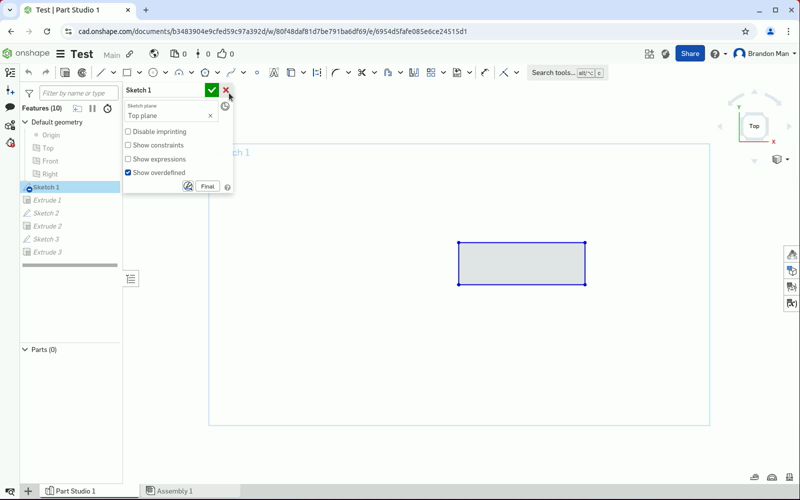
click(229, 92)
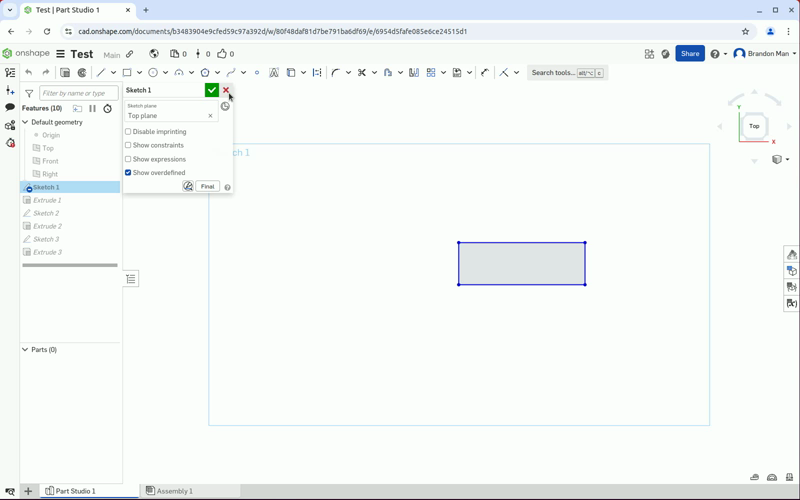
key(shift+s)
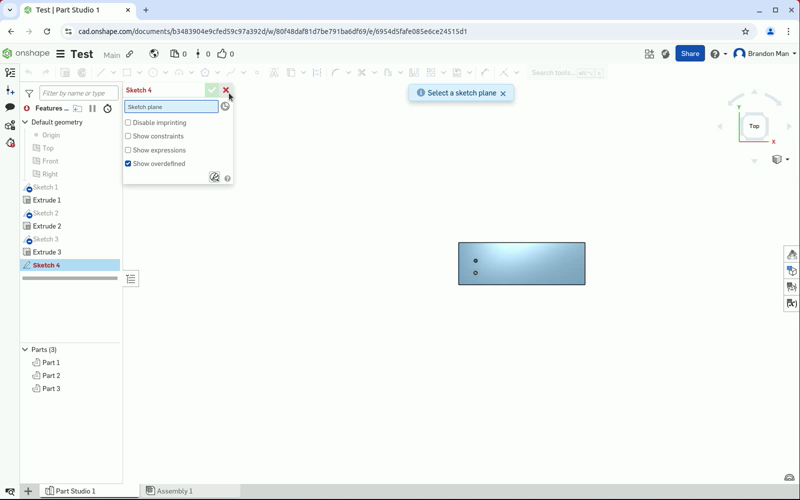
mouse_move(73, 150)
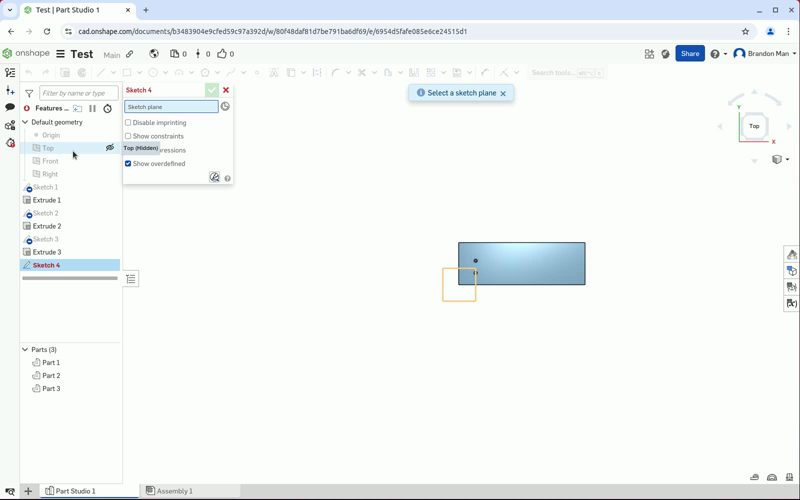
click(73, 150)
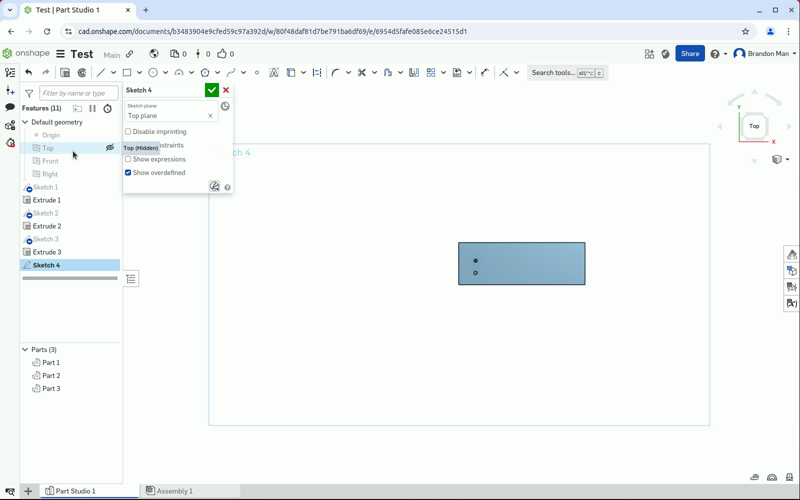
mouse_move(73, 352)
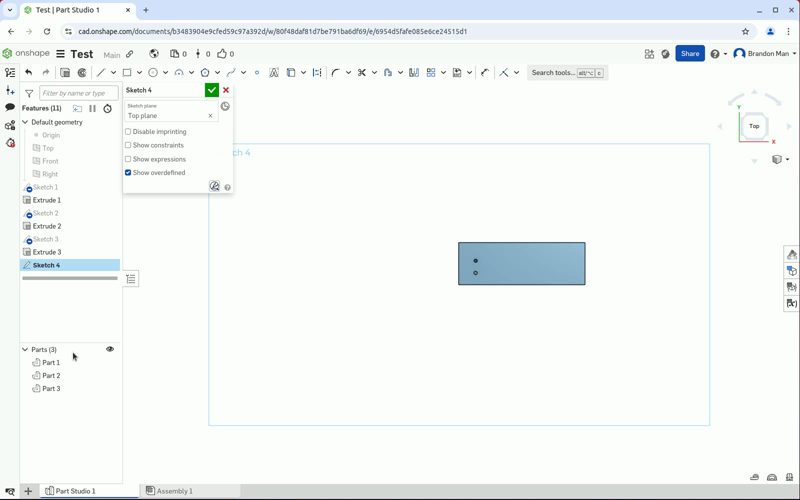
key(y)
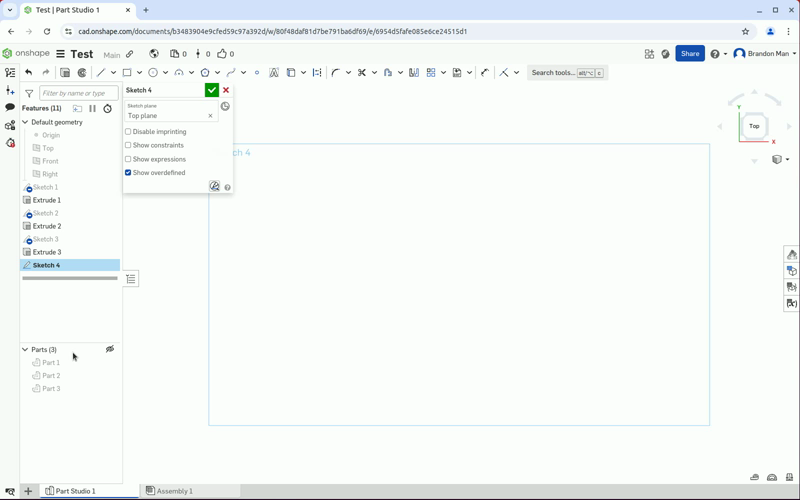
key(c)
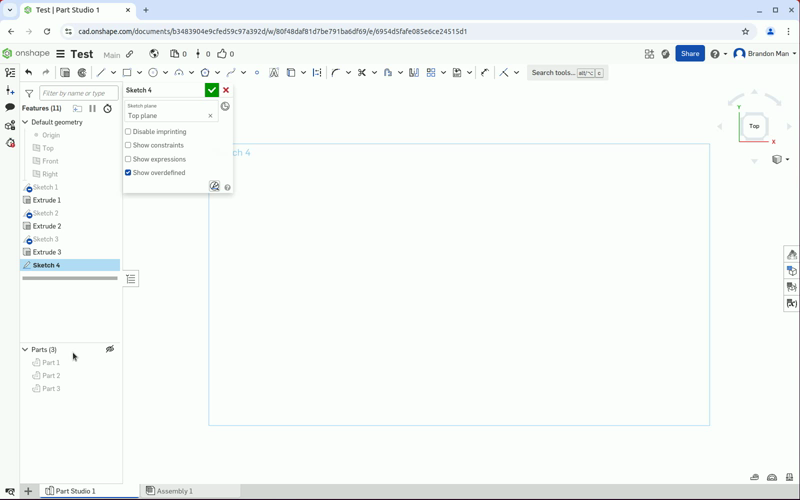
key_down(shift)
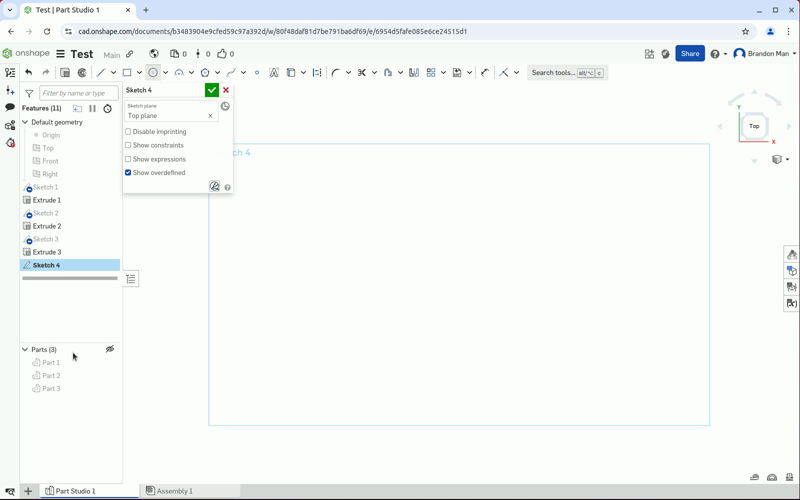
mouse_move(517, 260)
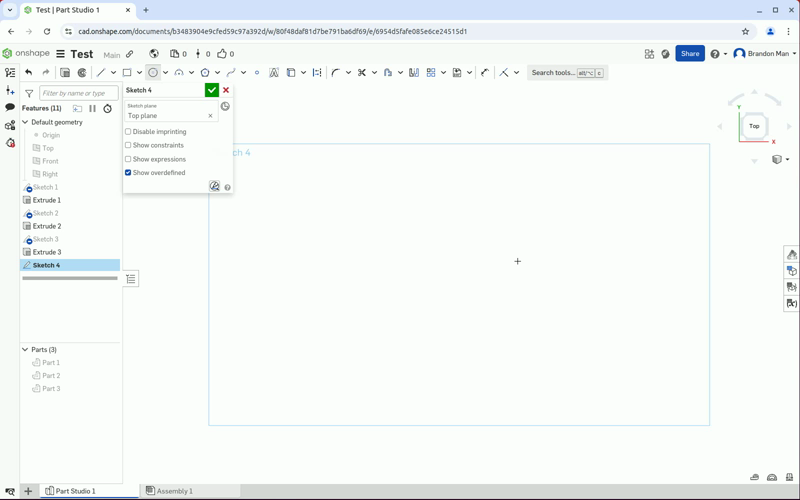
click(517, 260)
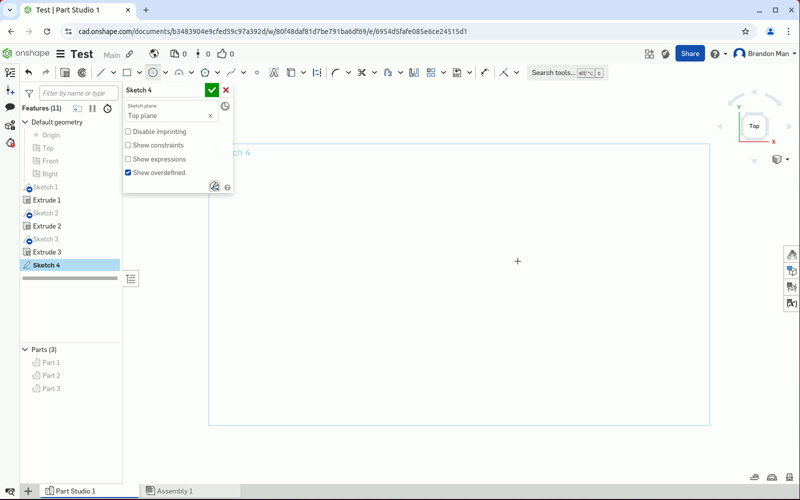
key_up(shift)
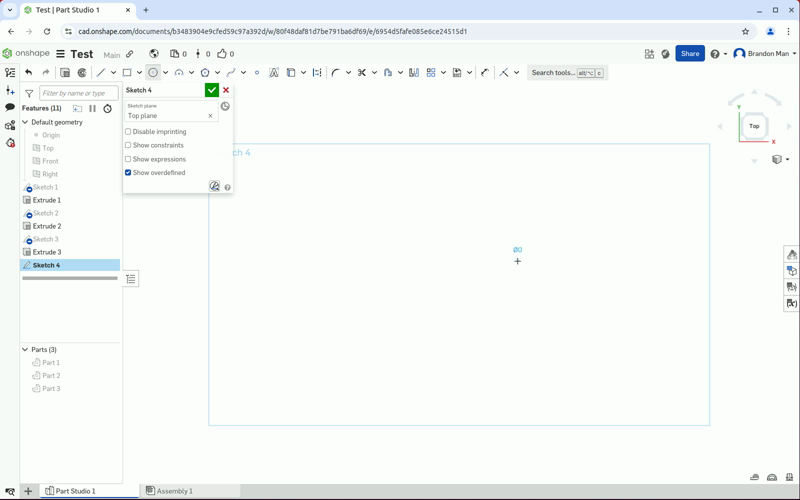
mouse_move(519, 260)
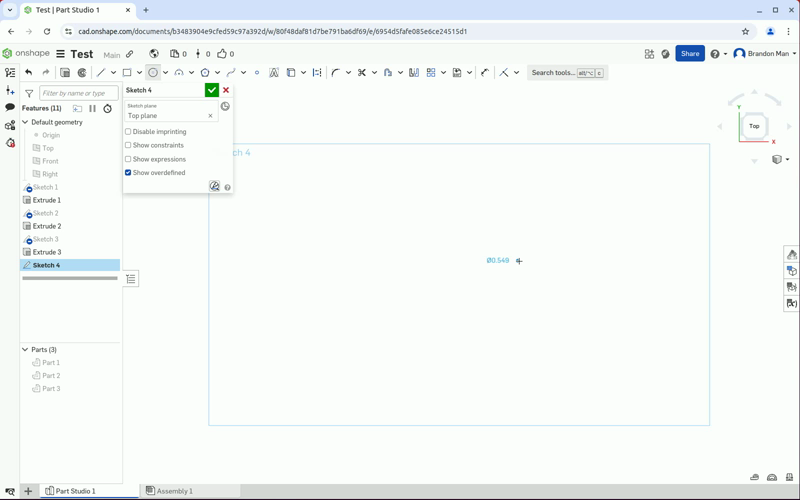
scroll(6)
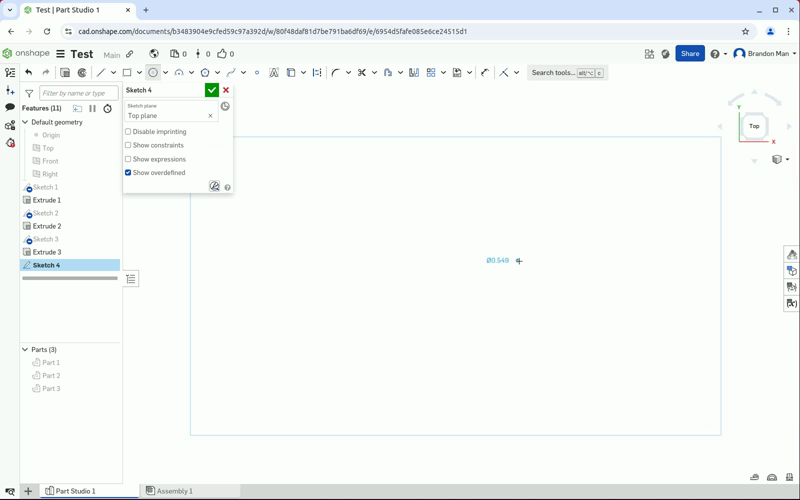
scroll(6)
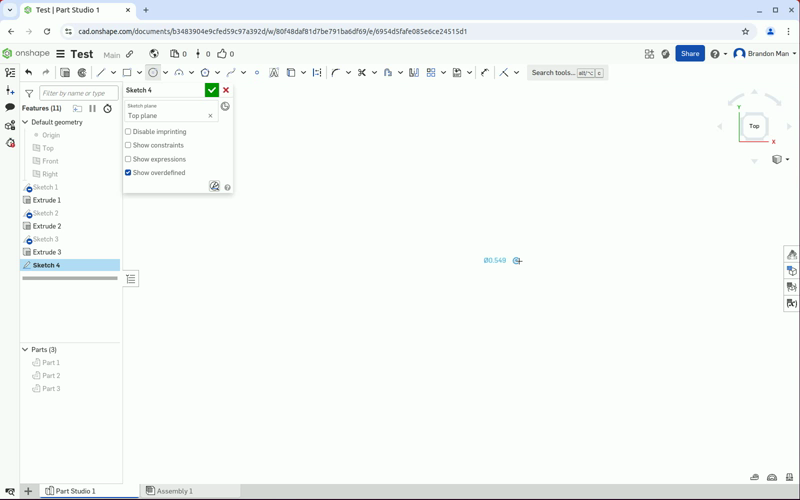
scroll(6)
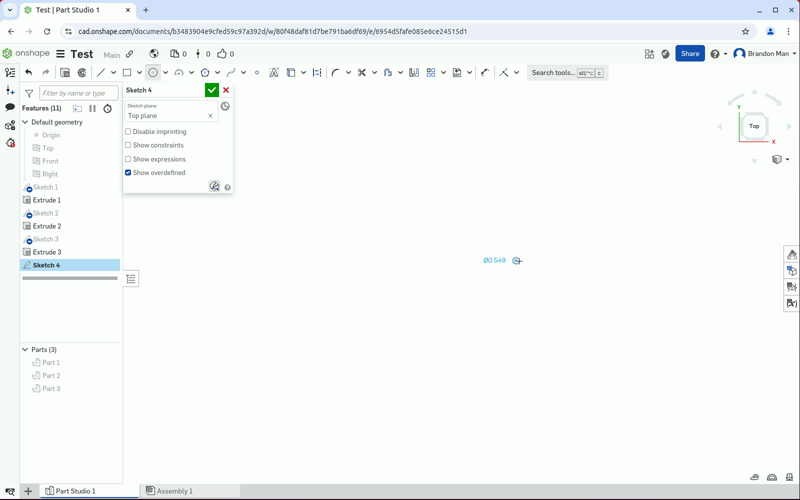
scroll(6)
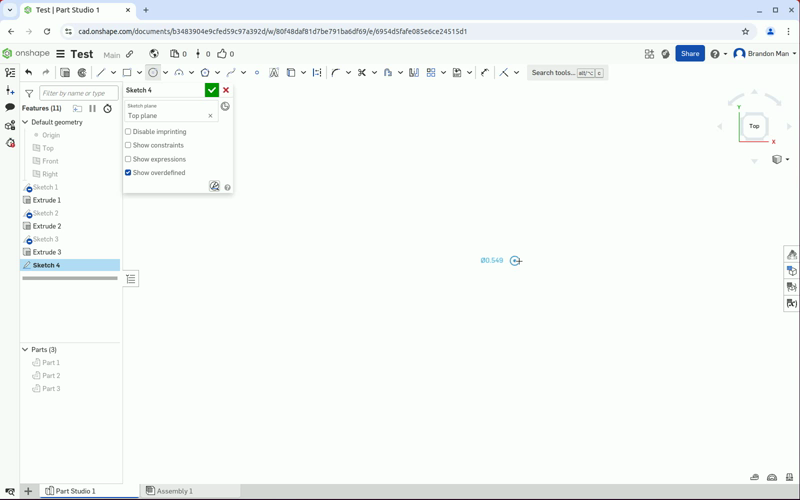
scroll(6)
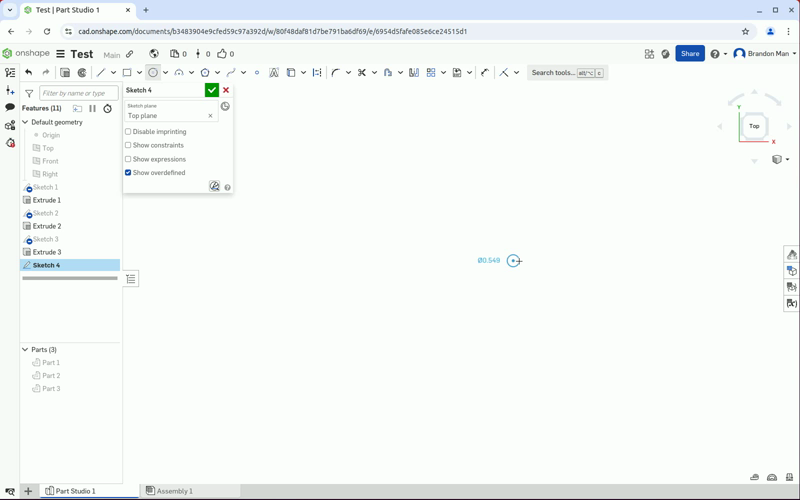
scroll(6)
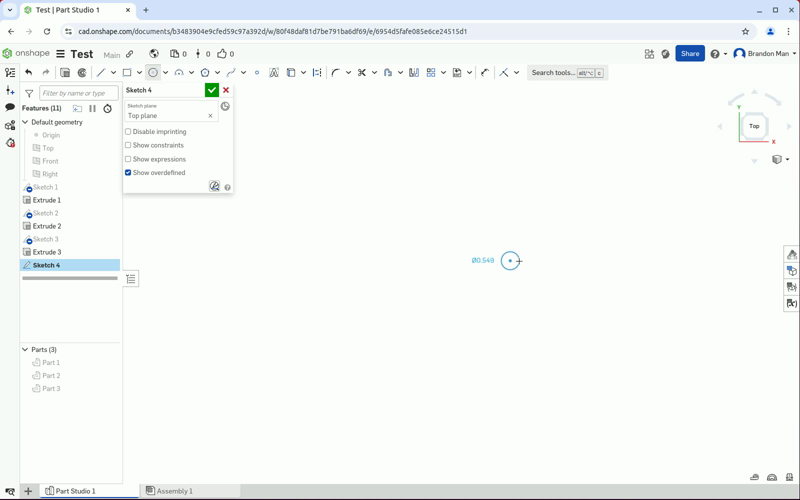
scroll(6)
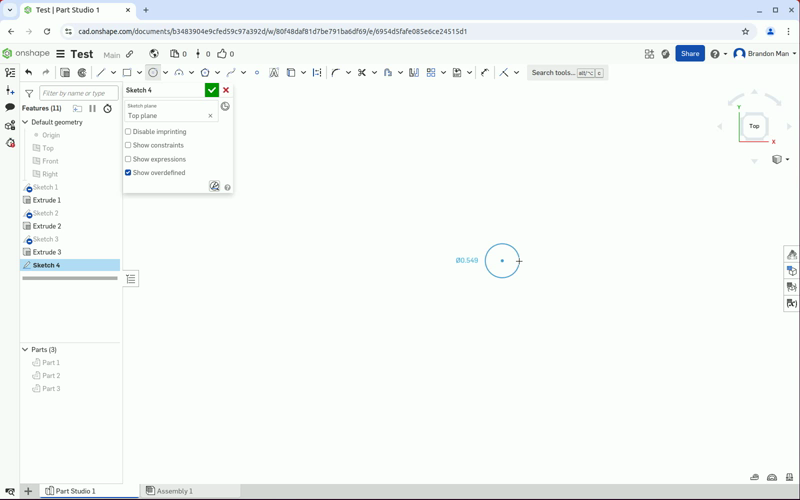
click(519, 260)
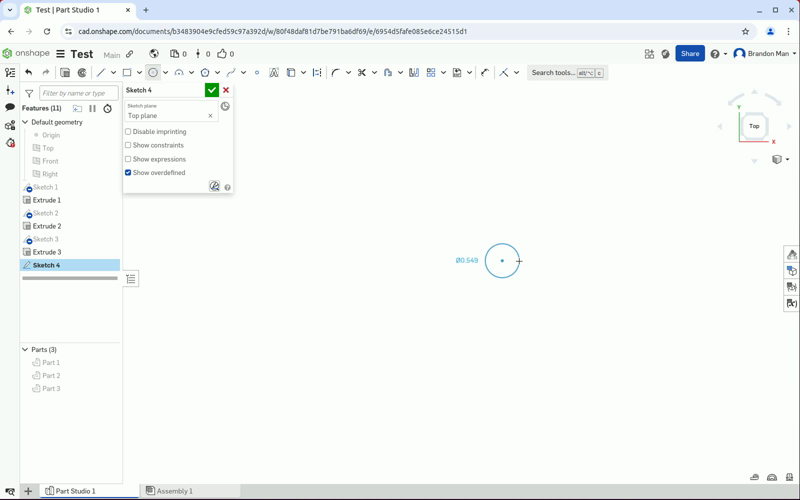
scroll(-6)
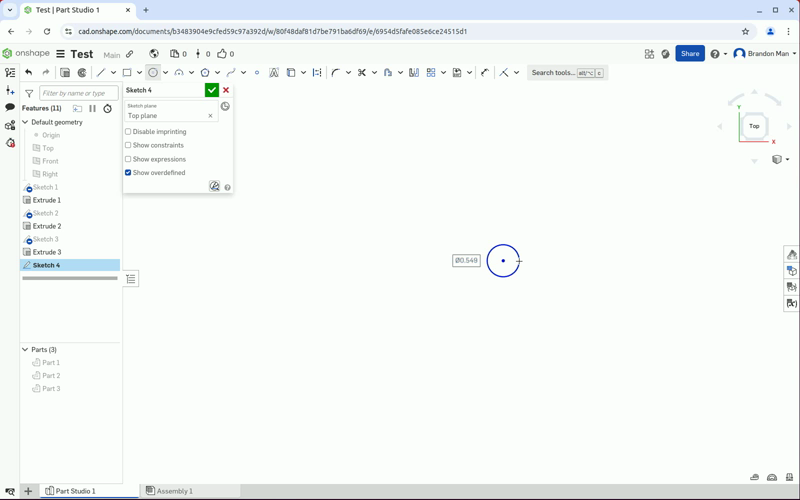
scroll(-6)
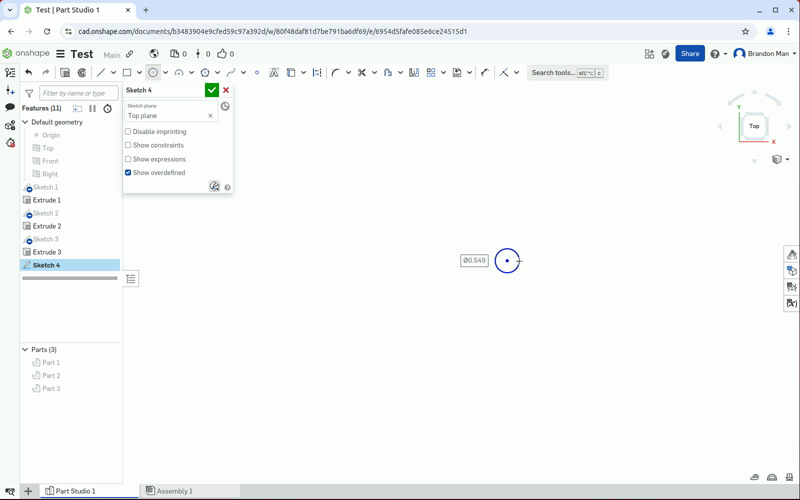
scroll(-6)
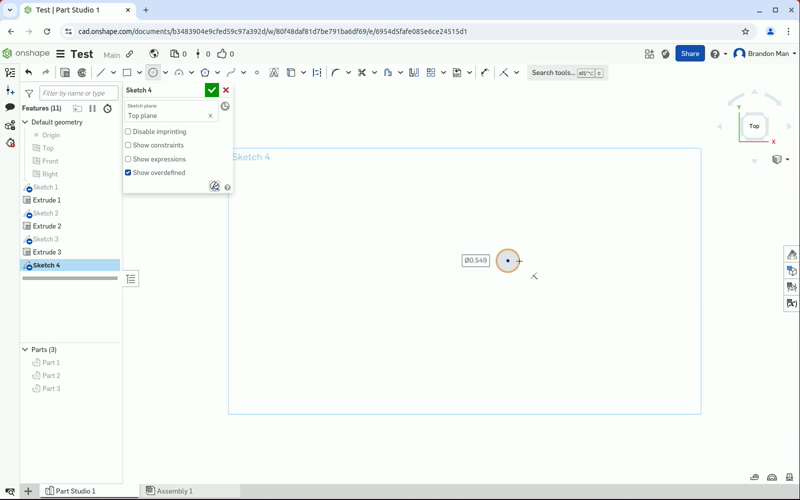
scroll(-6)
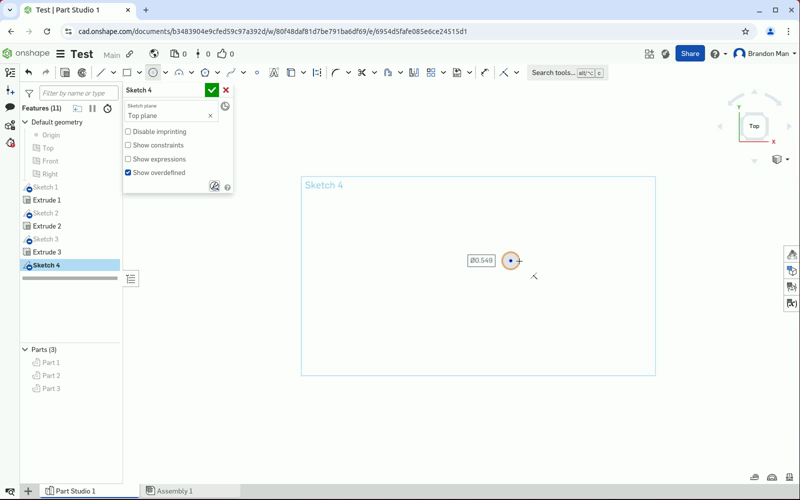
scroll(-6)
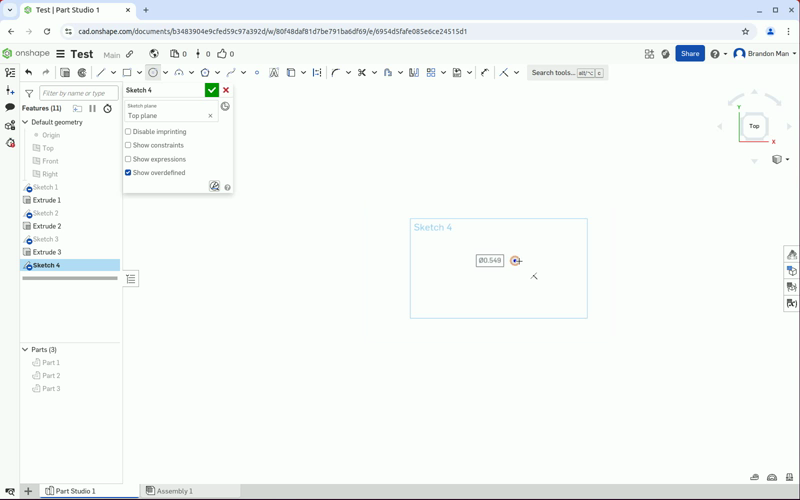
scroll(-6)
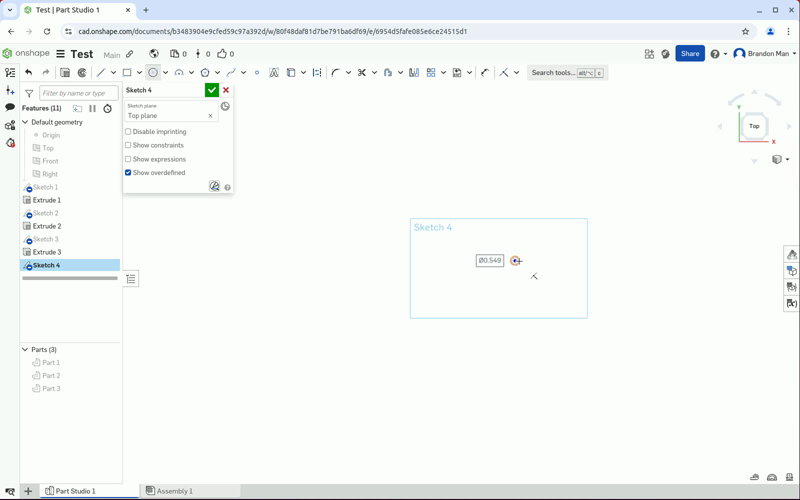
scroll(-6)
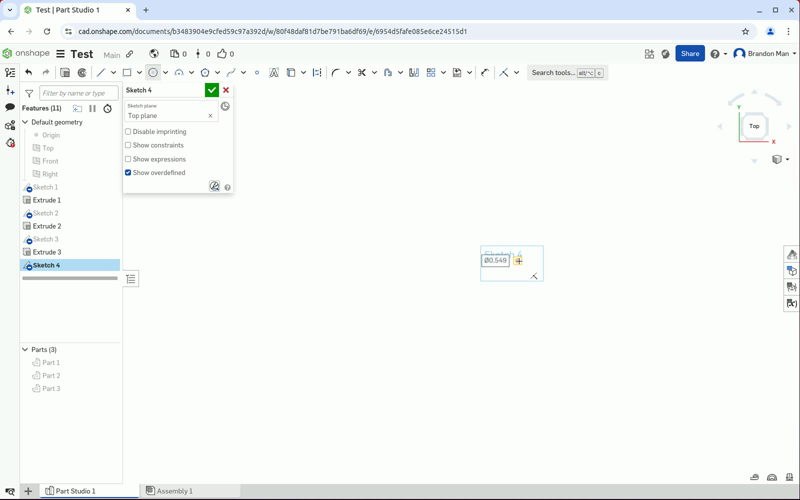
key(esc)
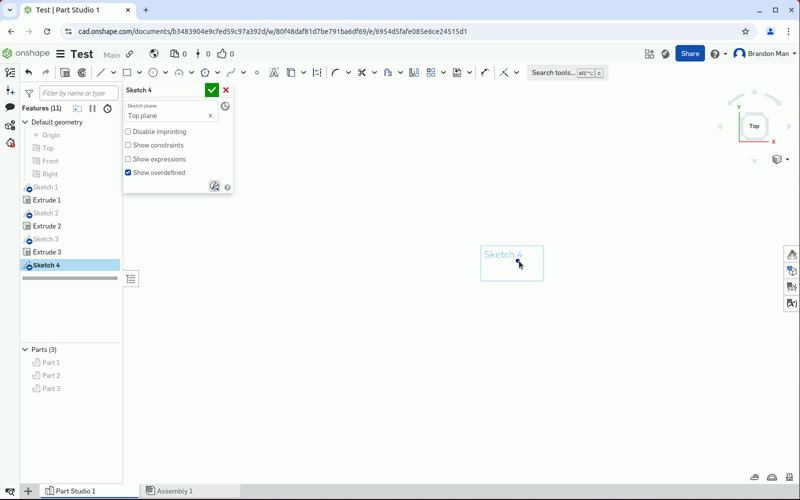
mouse_move(517, 259)
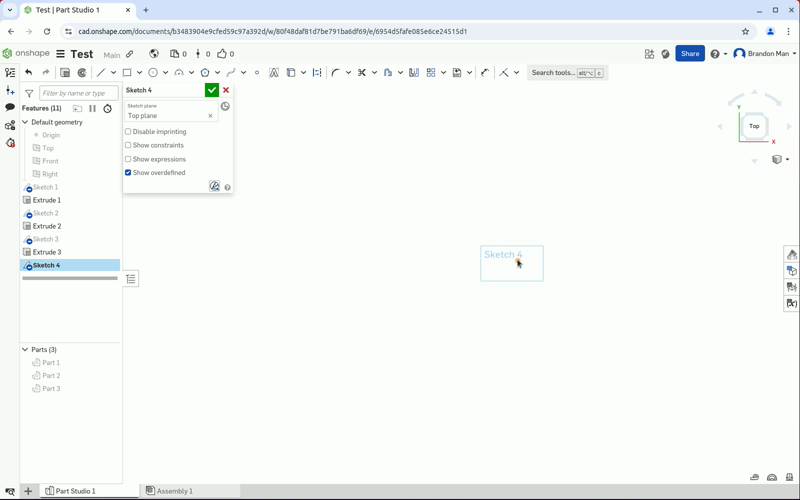
scroll(6)
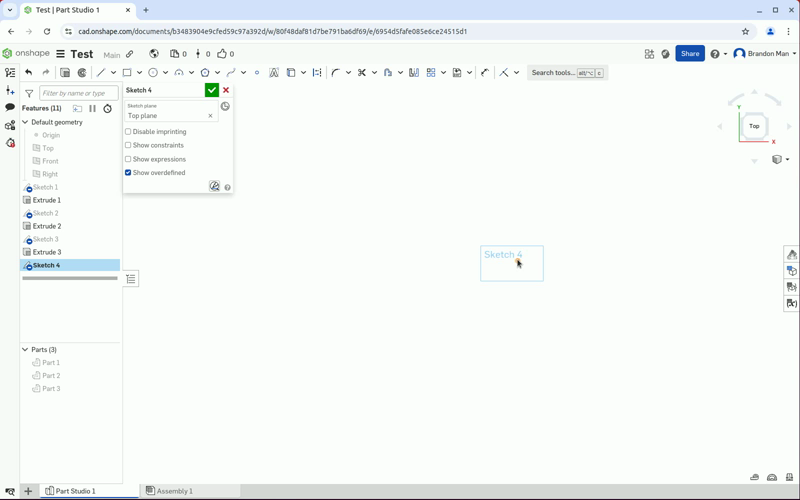
scroll(6)
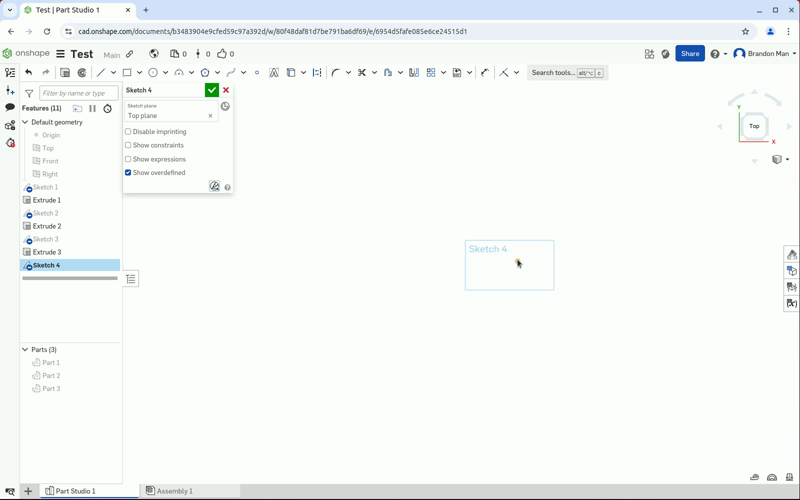
scroll(6)
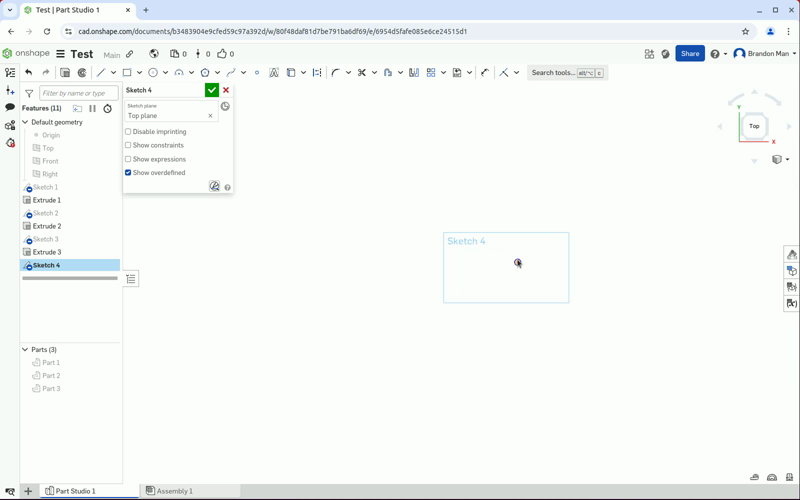
scroll(6)
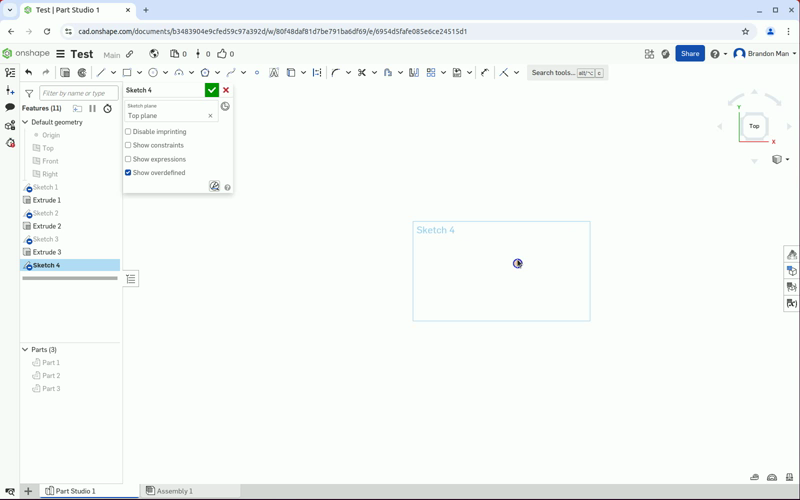
scroll(6)
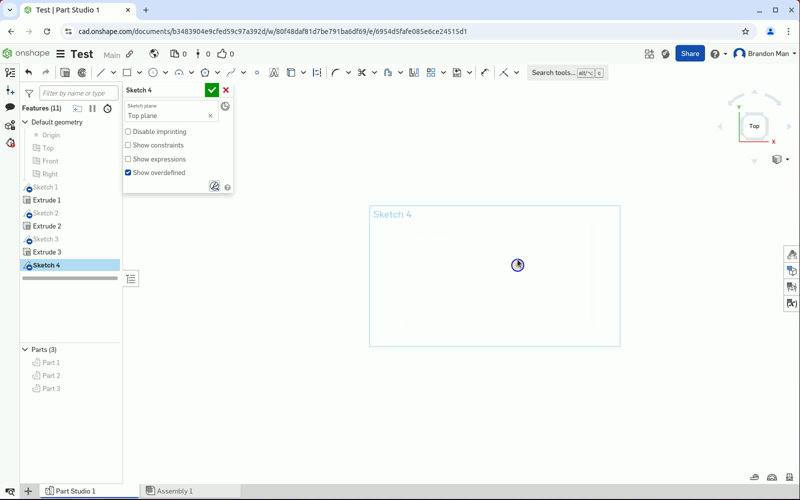
scroll(6)
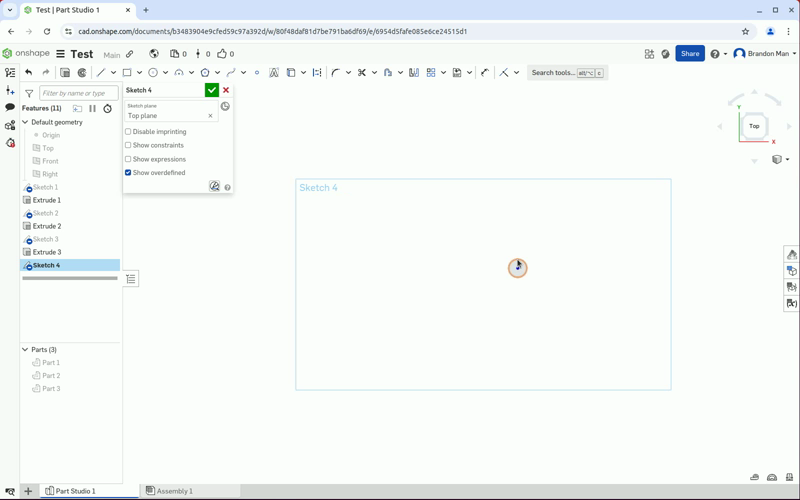
scroll(6)
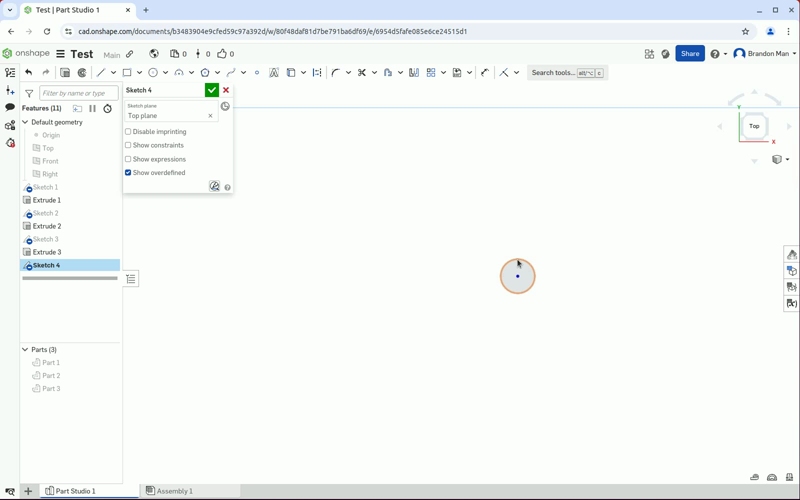
click(517, 259)
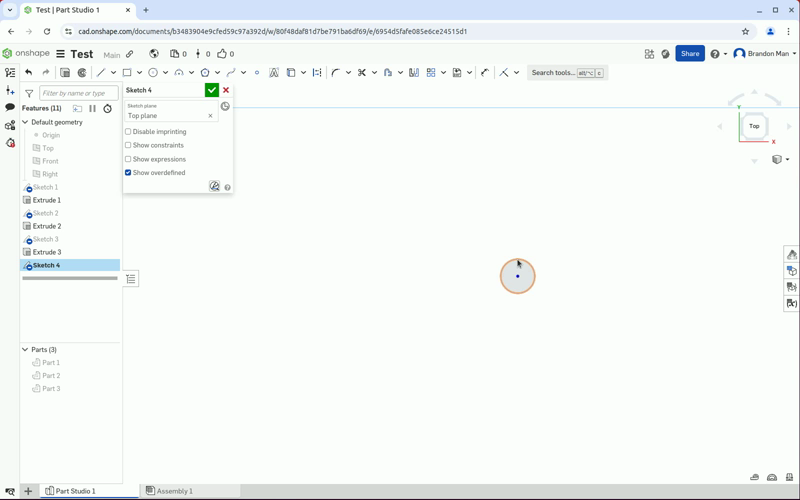
scroll(-6)
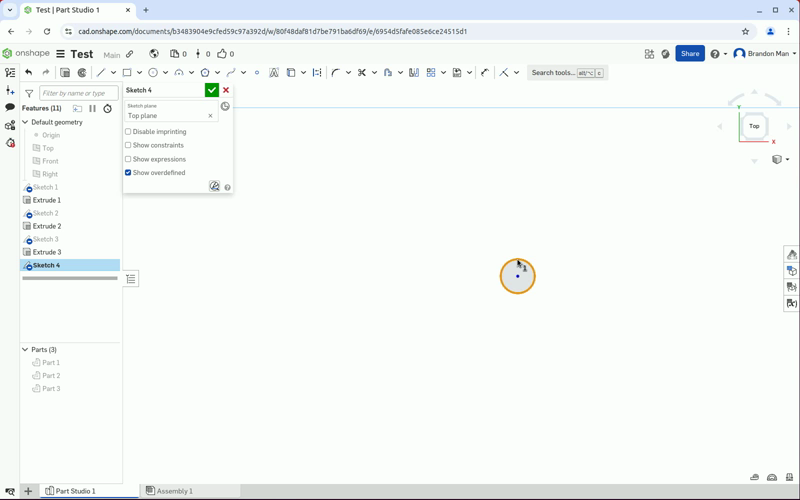
scroll(-6)
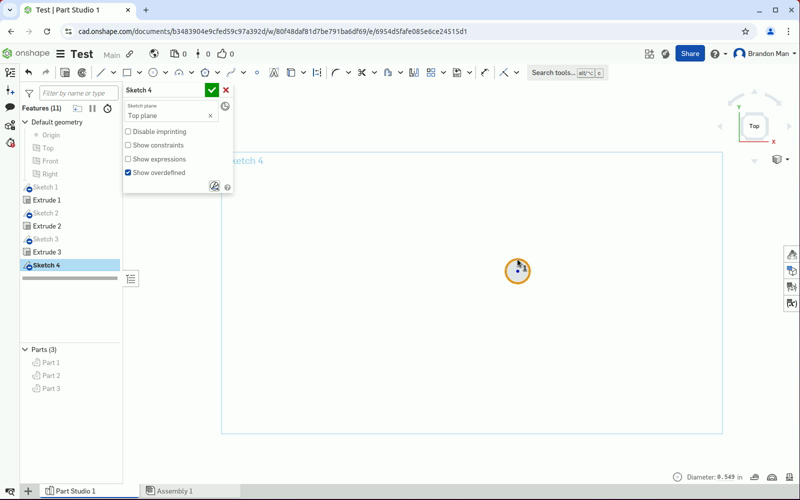
scroll(-6)
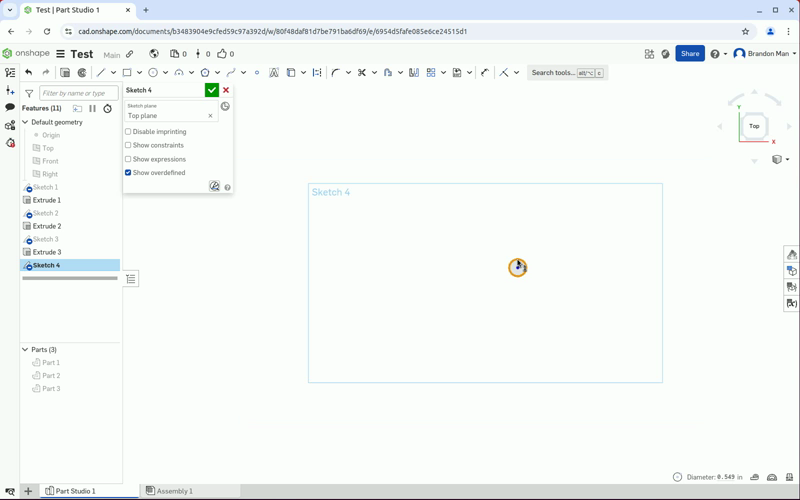
scroll(-6)
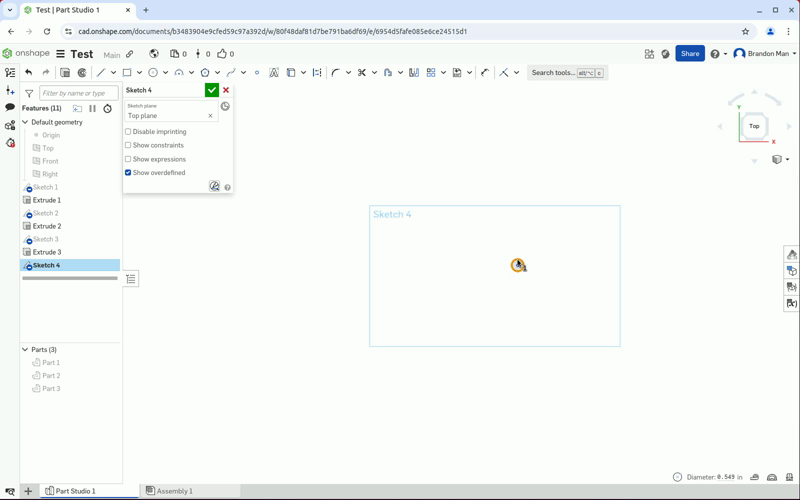
scroll(-6)
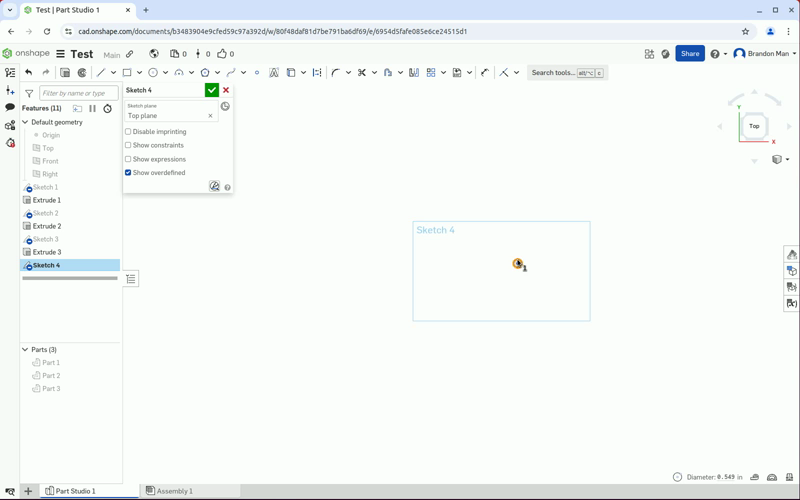
scroll(-6)
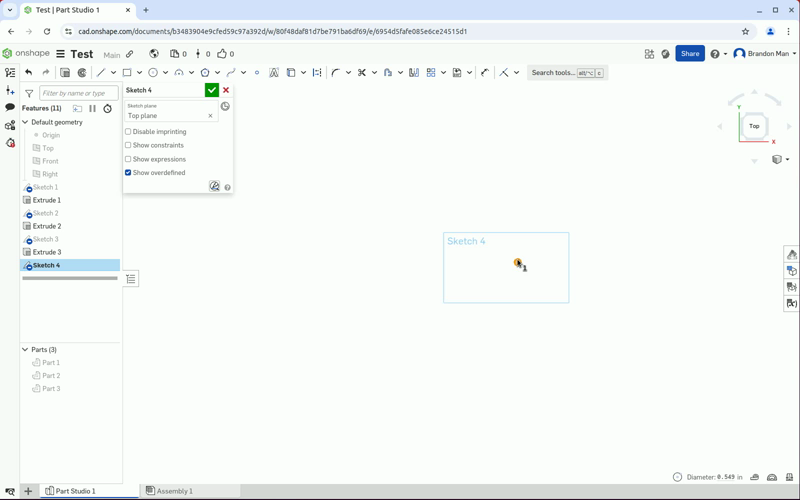
scroll(-6)
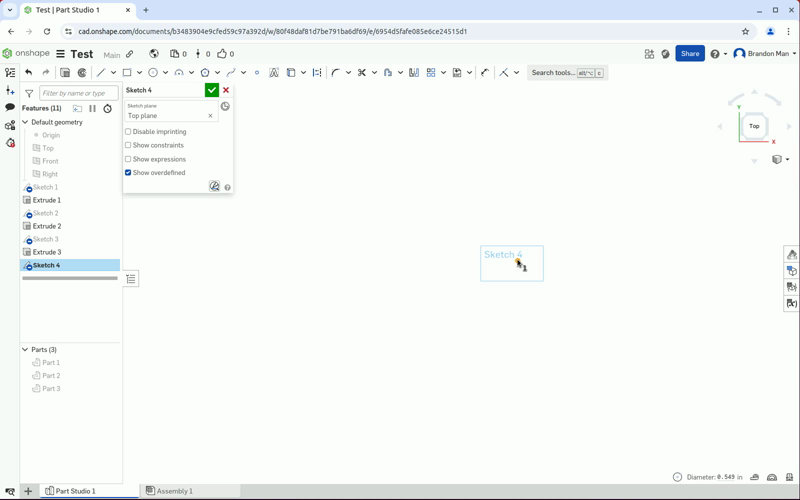
mouse_move(73, 352)
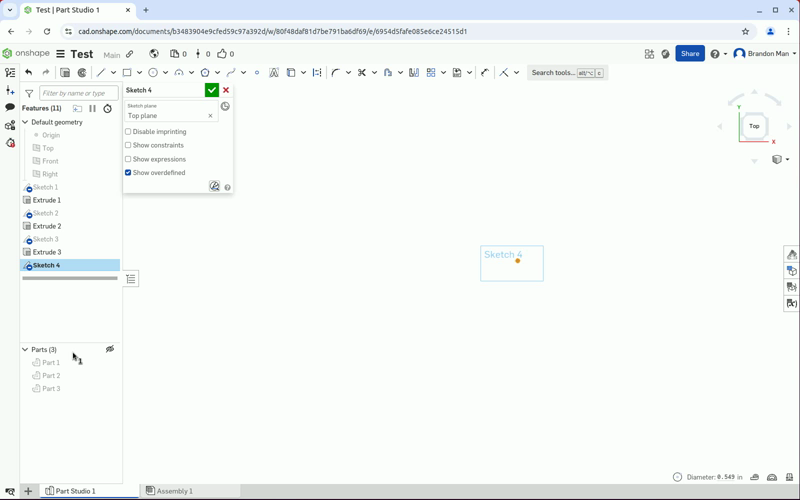
key(shift+y)
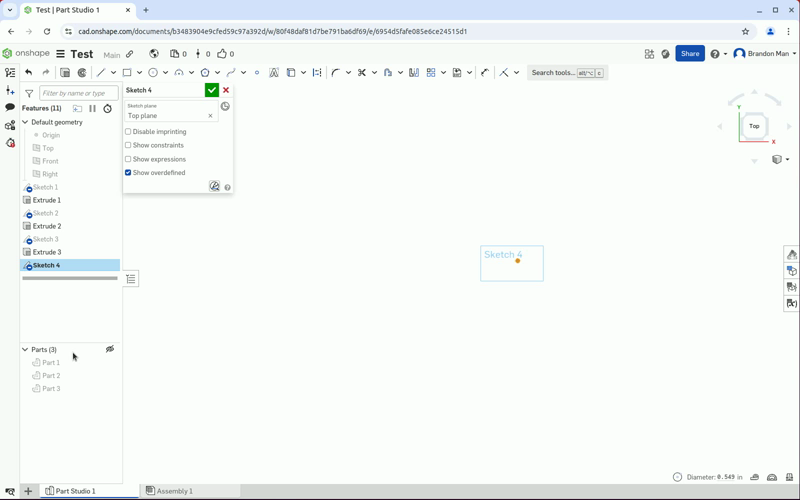
key(shift+e)
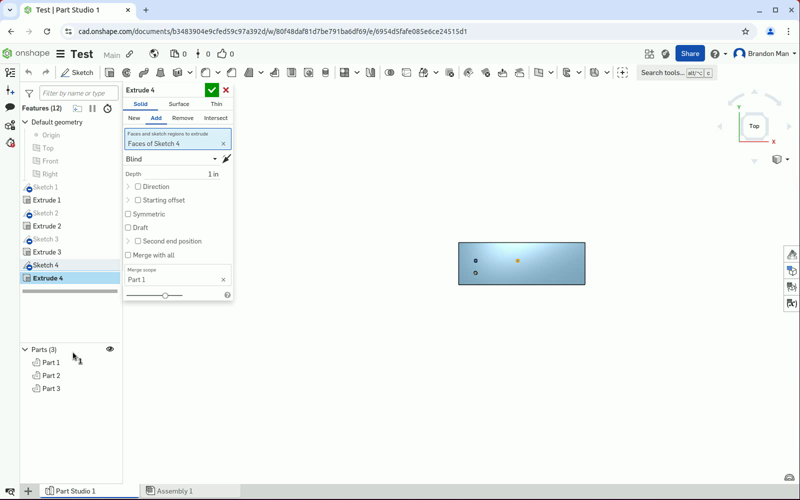
mouse_move(143, 106)
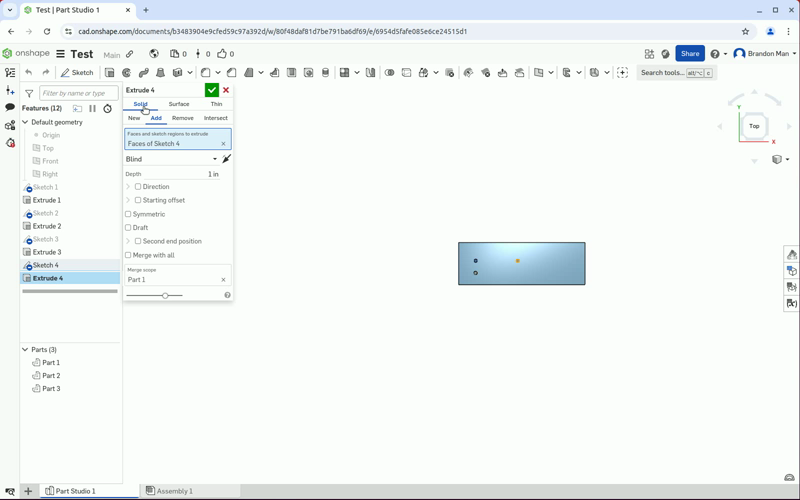
click(143, 106)
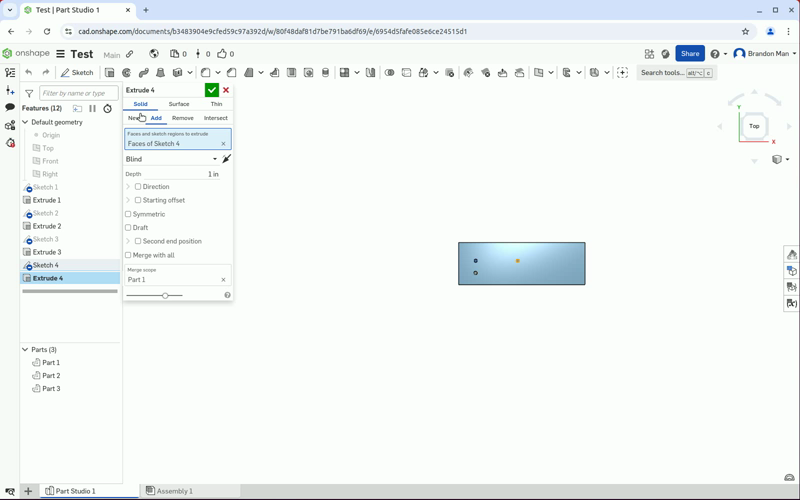
mouse_move(137, 120)
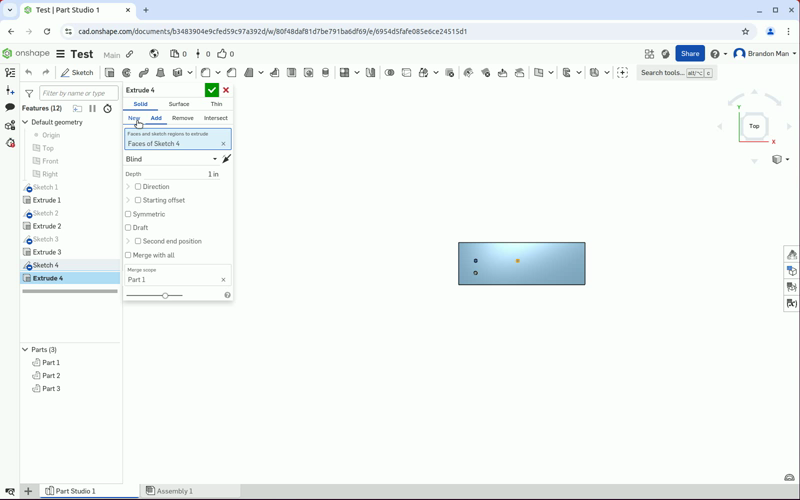
click(137, 120)
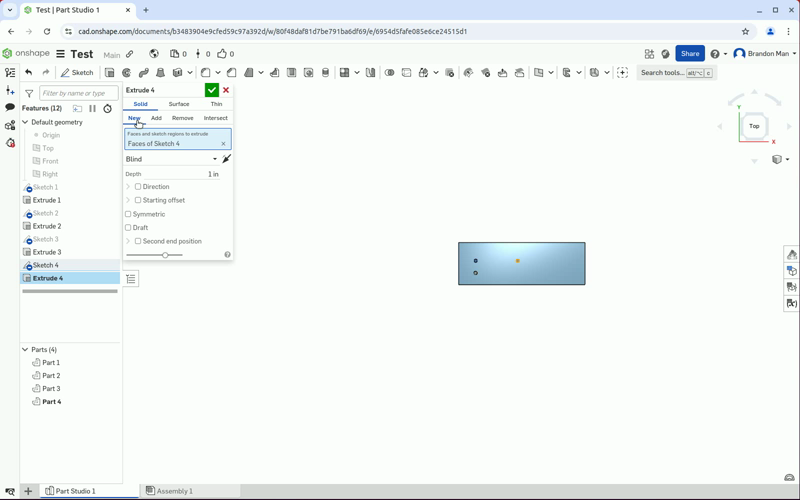
key(tab, 4)
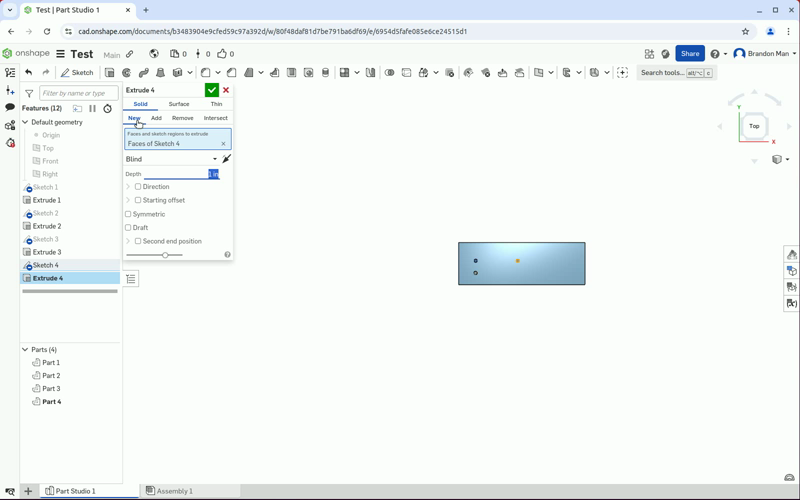
text(0.481)
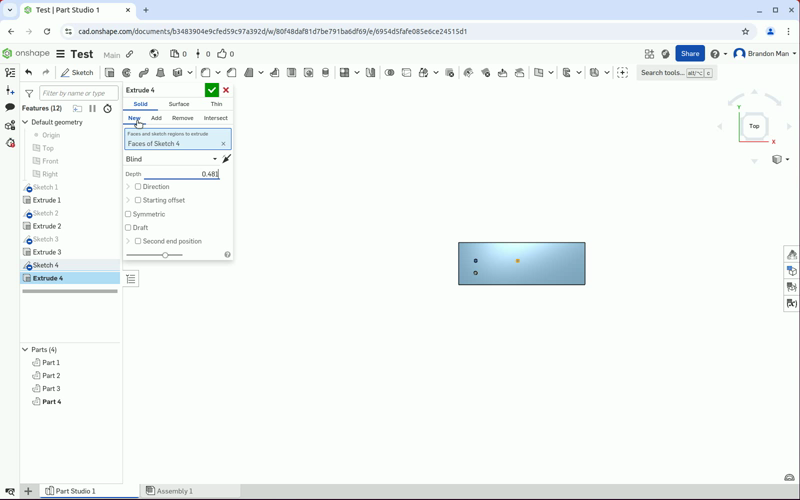
key(enter)
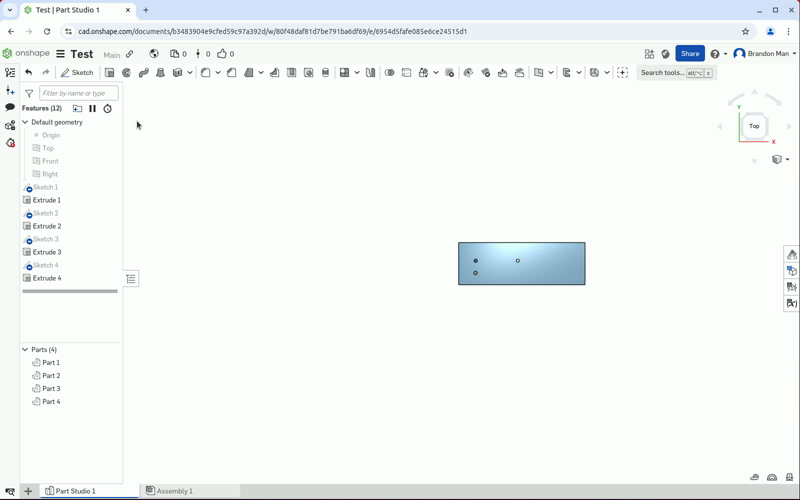
key(shift+h)
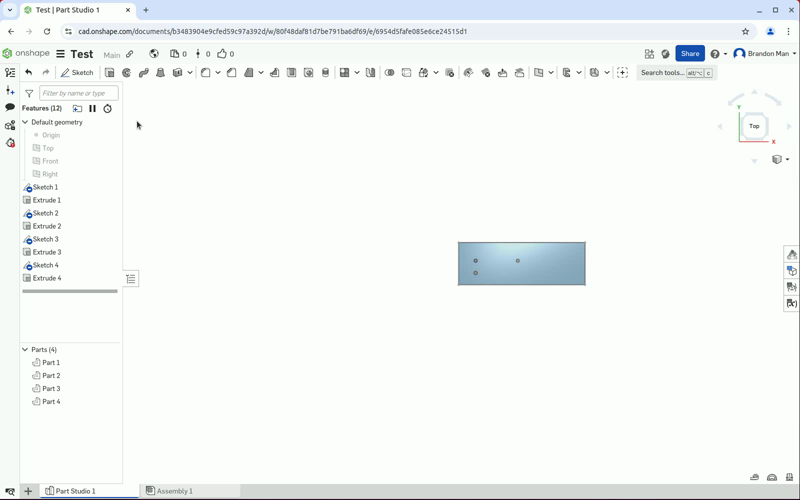
key(shift+h)
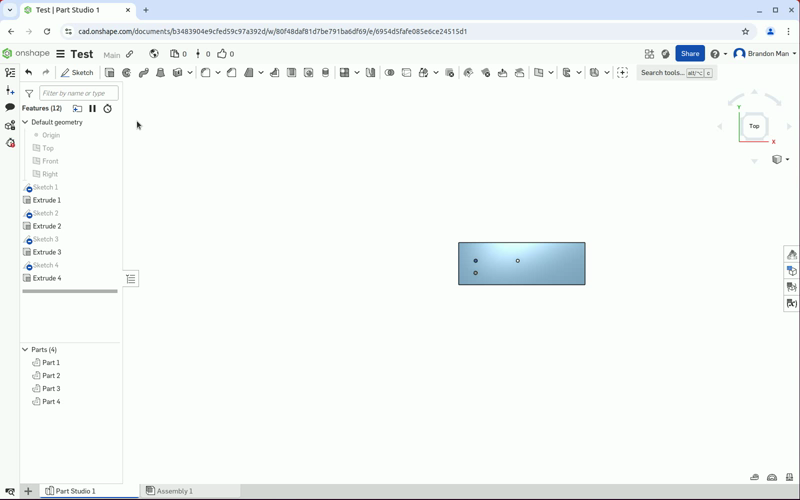
mouse_move(73, 189)
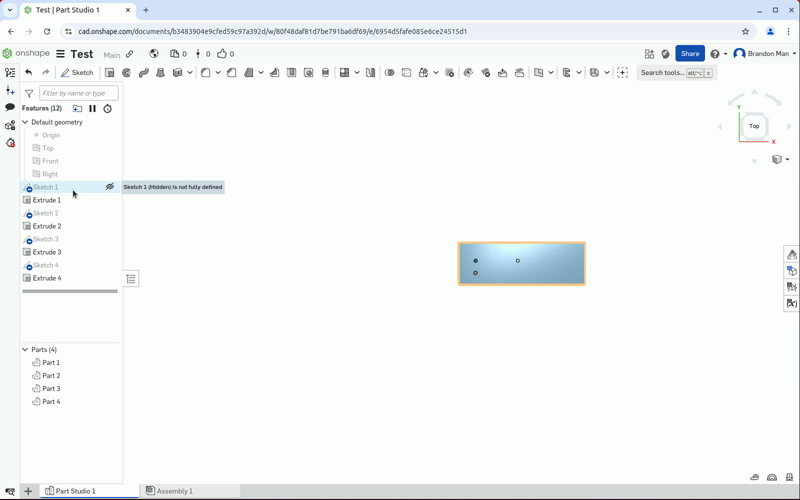
click(73, 189)
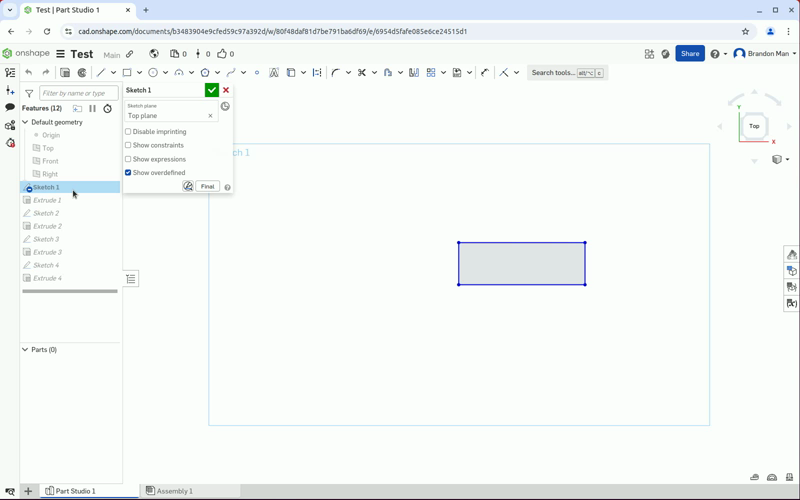
mouse_move(229, 92)
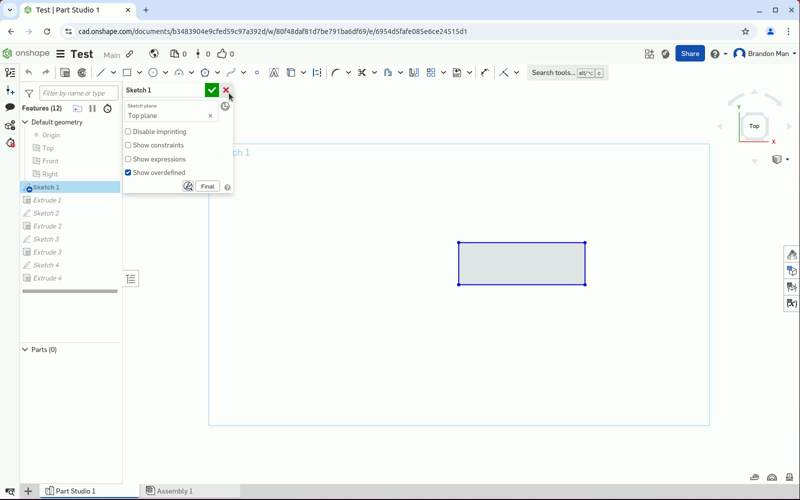
click(229, 92)
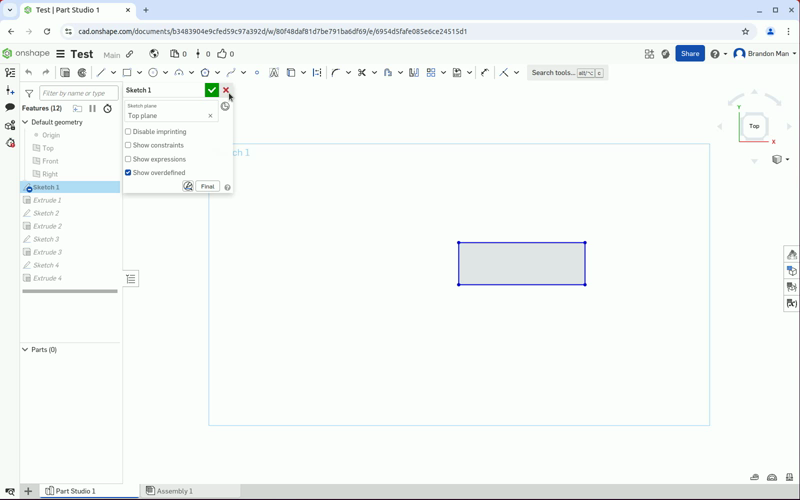
key(shift+s)
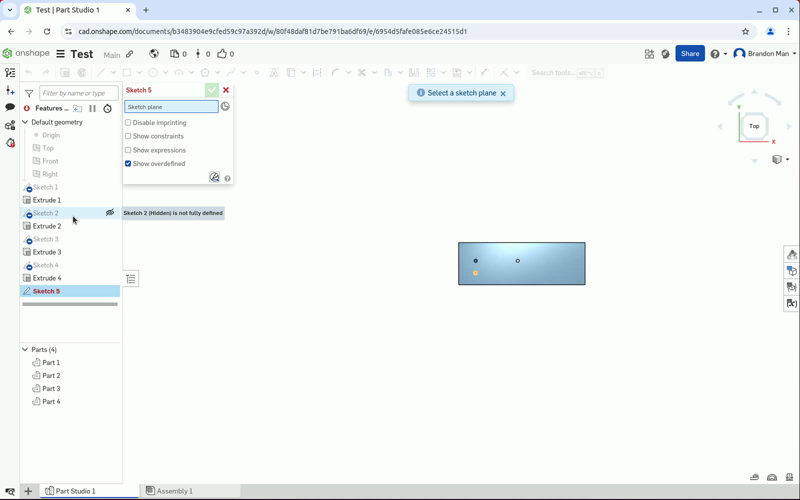
scroll(3)
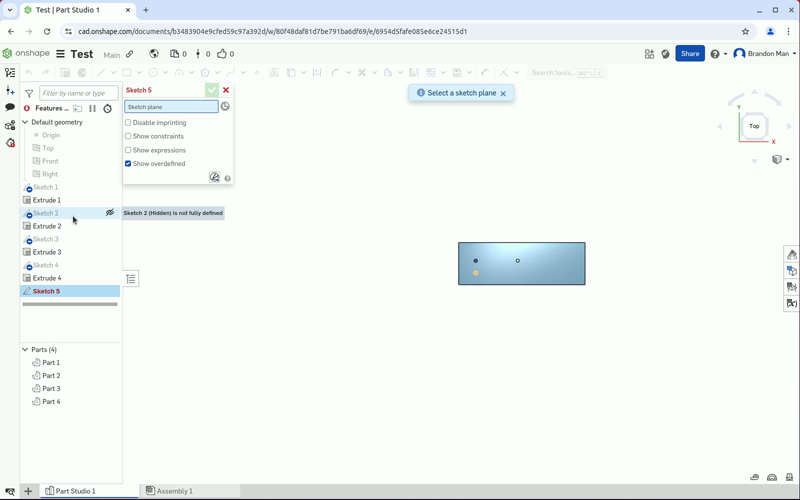
mouse_move(73, 150)
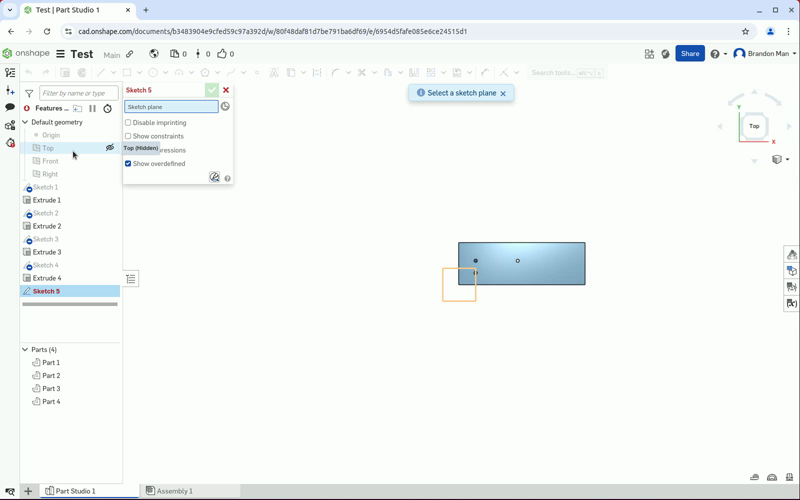
click(73, 150)
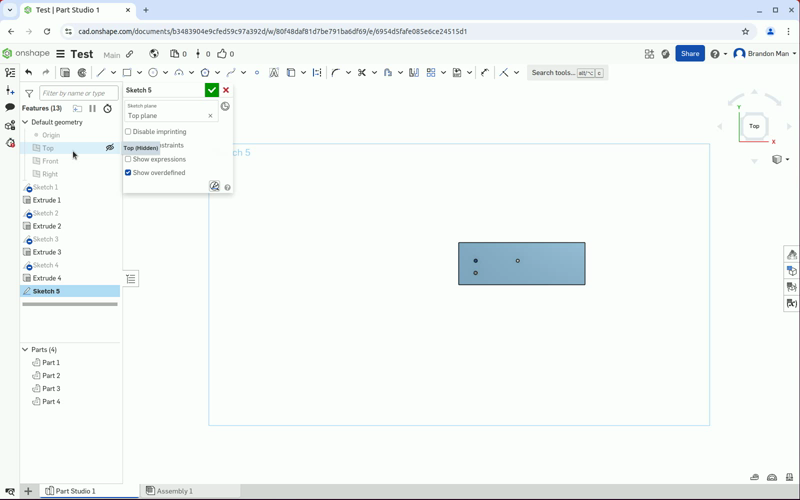
mouse_move(73, 352)
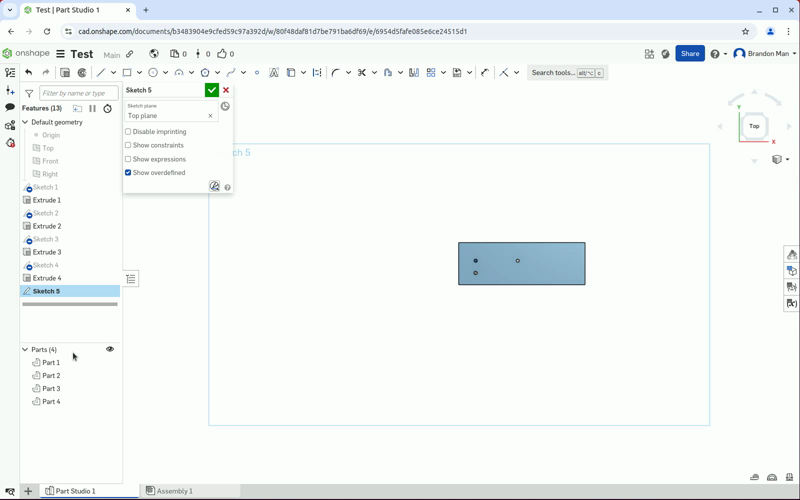
key(y)
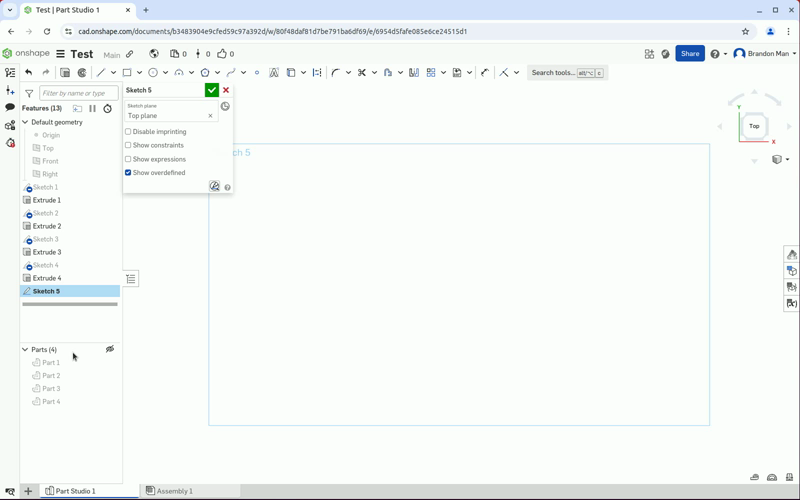
key(c)
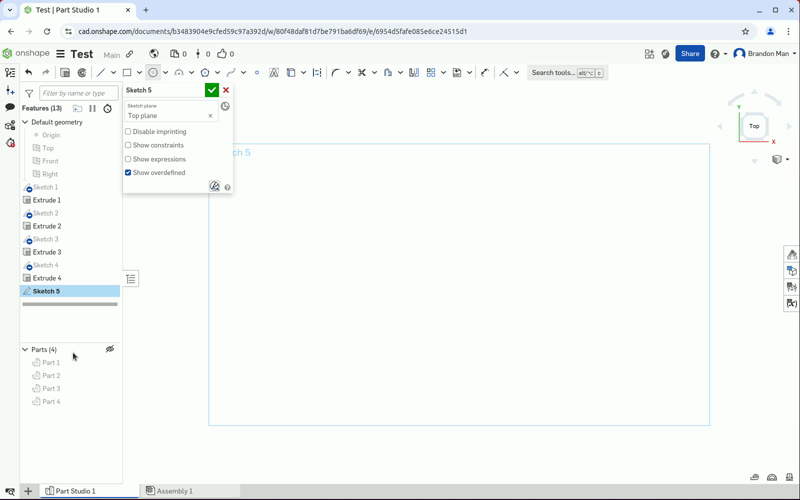
key_down(shift)
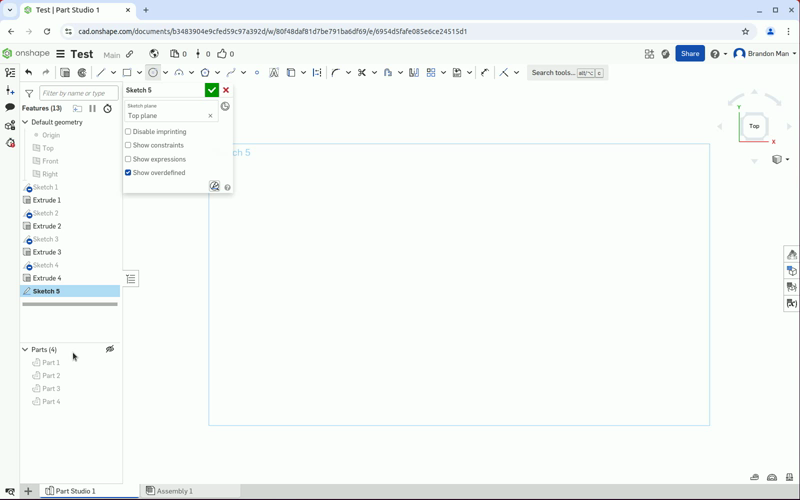
mouse_move(517, 272)
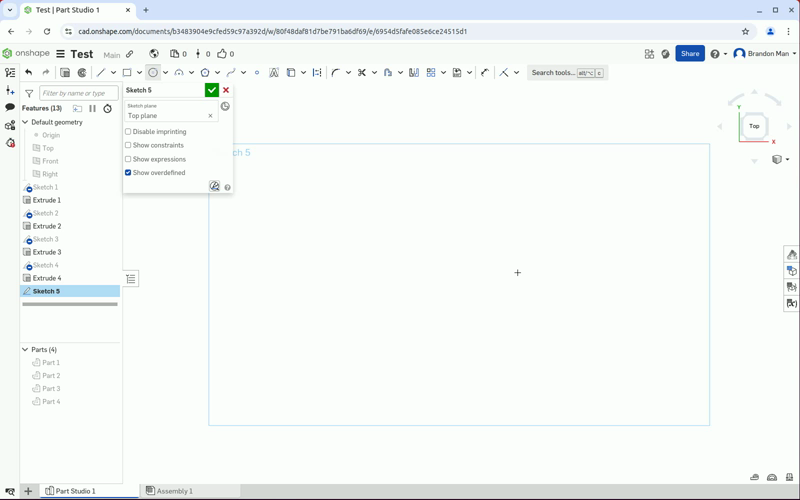
click(517, 272)
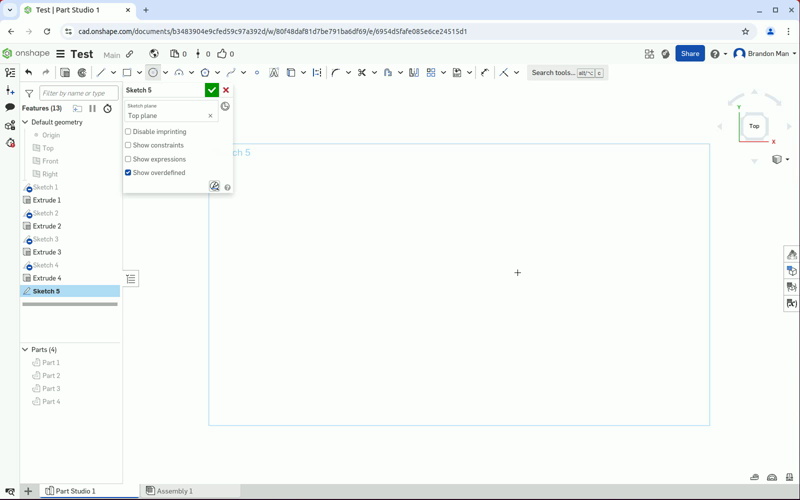
key_up(shift)
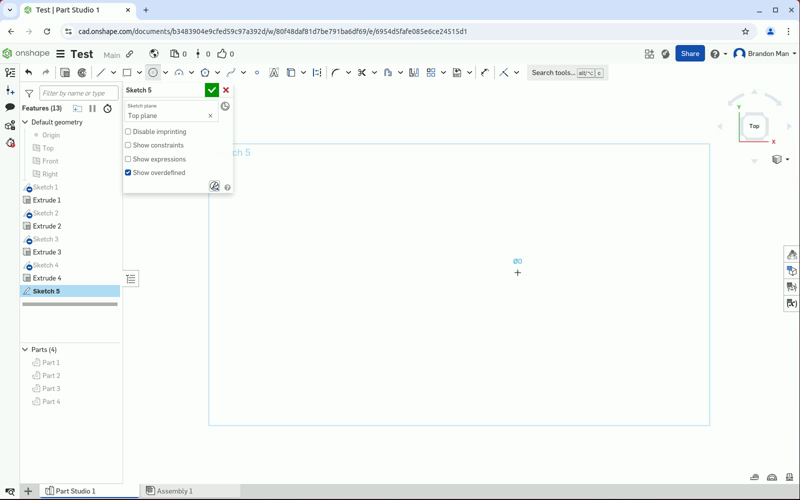
mouse_move(519, 272)
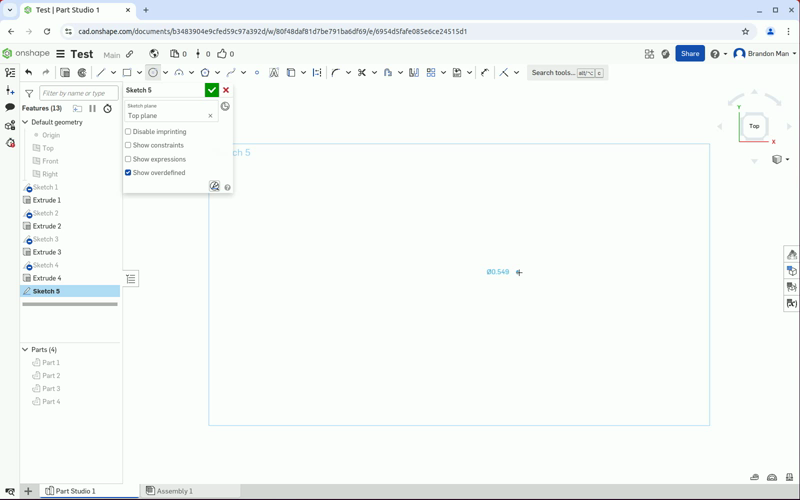
scroll(6)
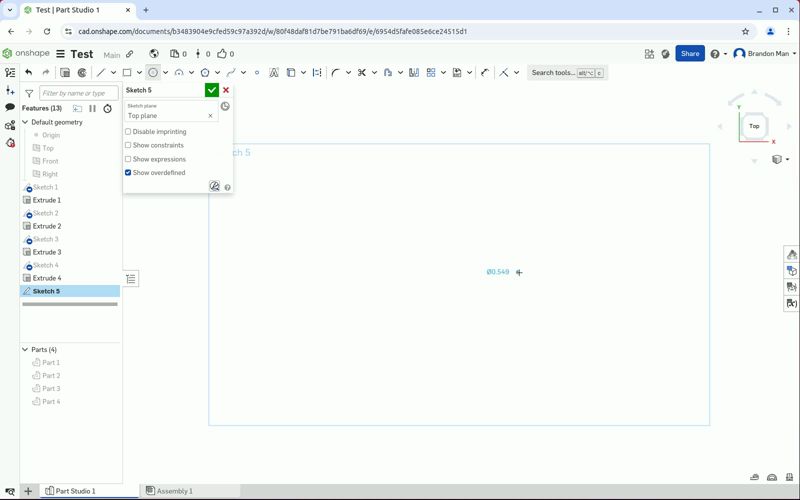
scroll(6)
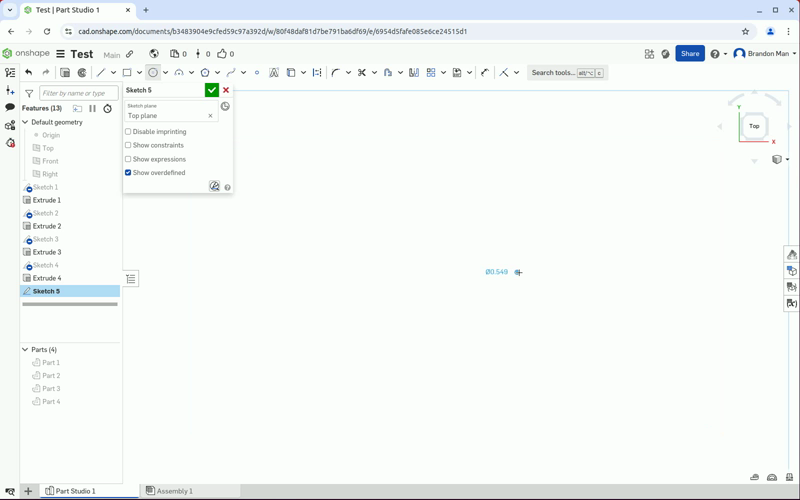
scroll(6)
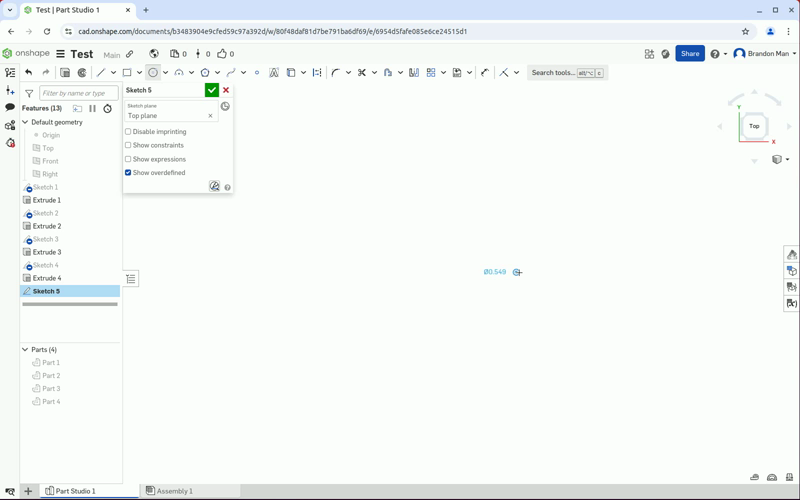
scroll(6)
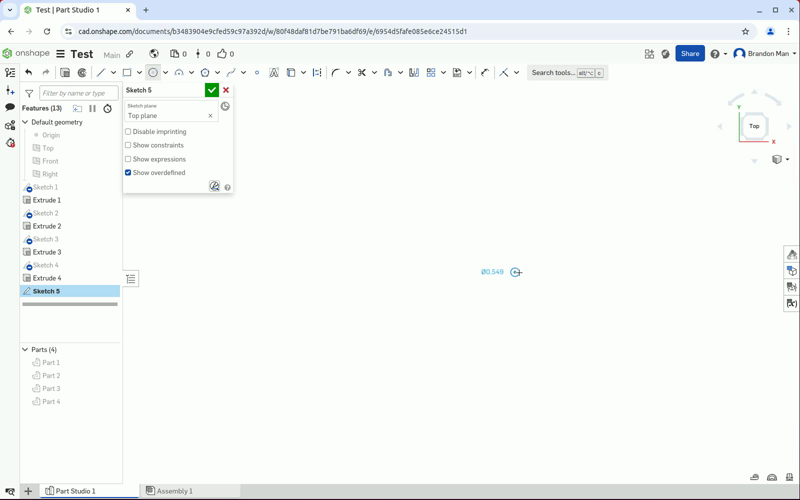
scroll(6)
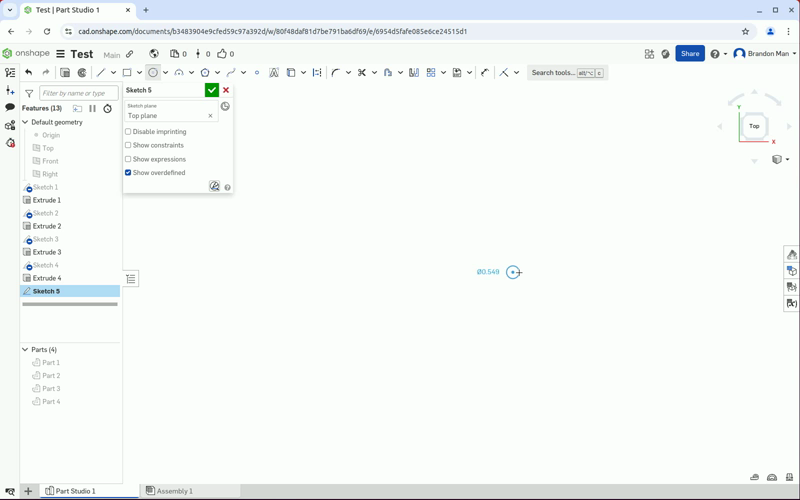
scroll(6)
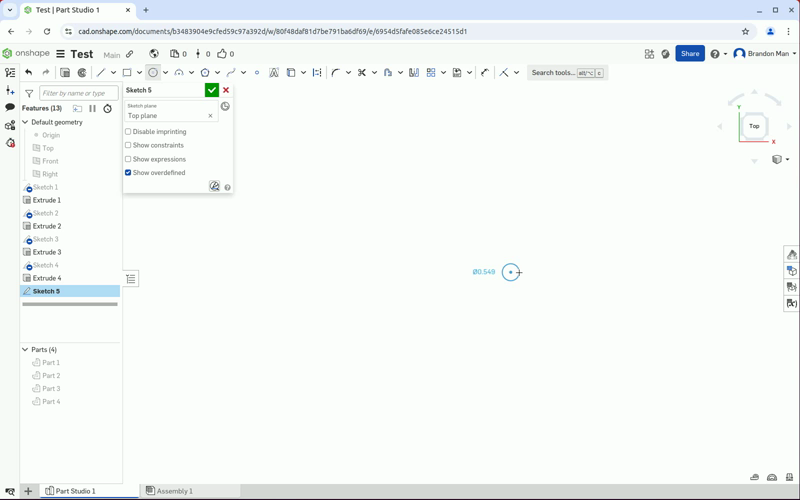
scroll(6)
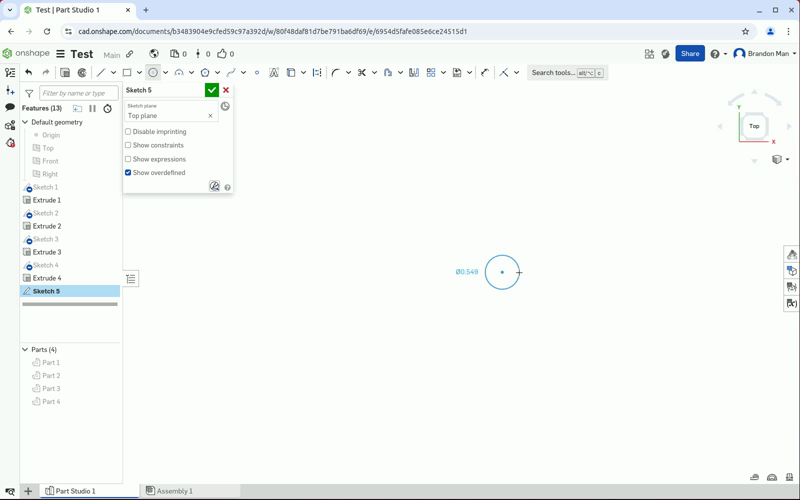
click(519, 272)
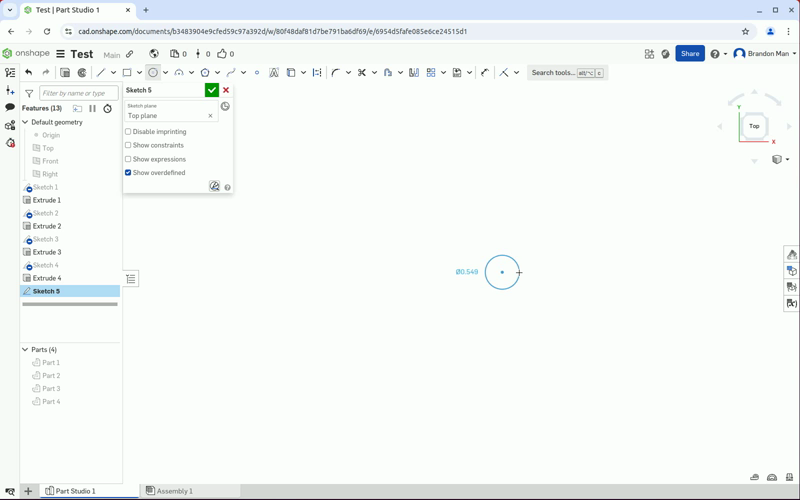
scroll(-6)
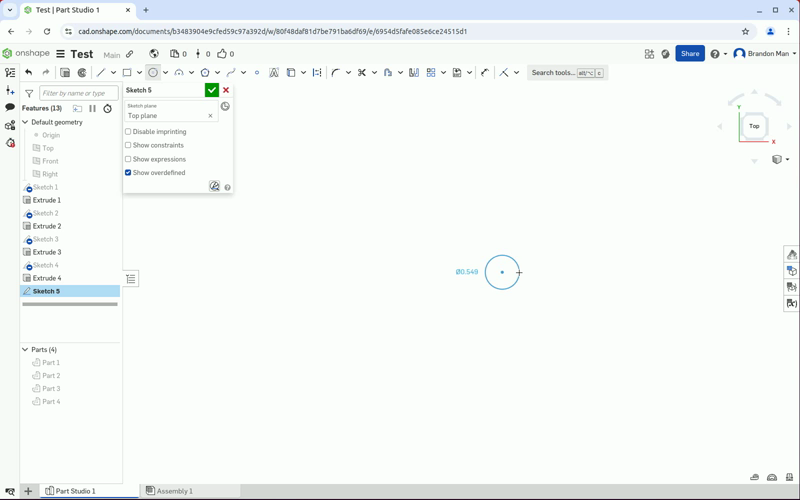
scroll(-6)
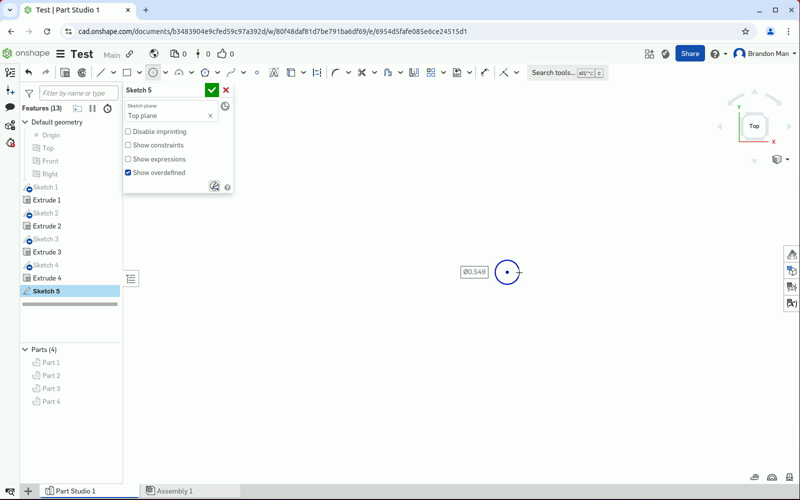
scroll(-6)
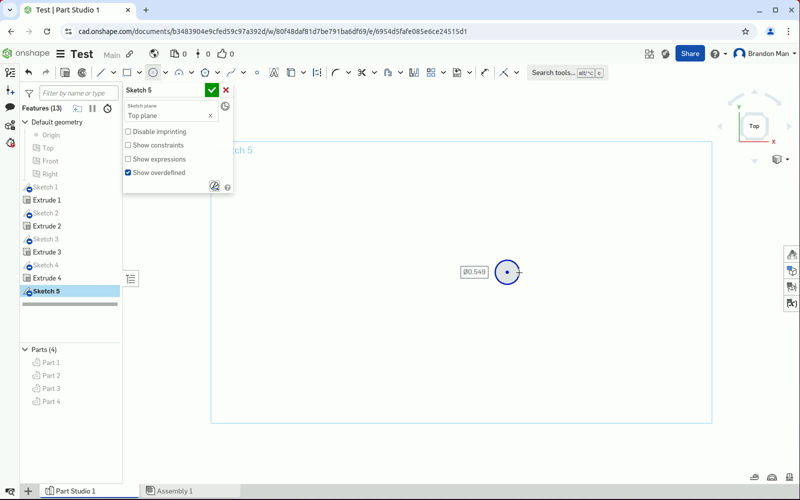
scroll(-6)
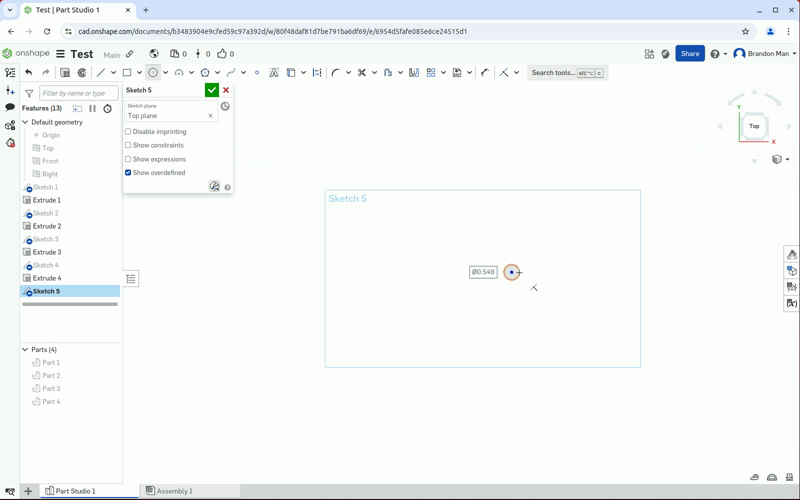
scroll(-6)
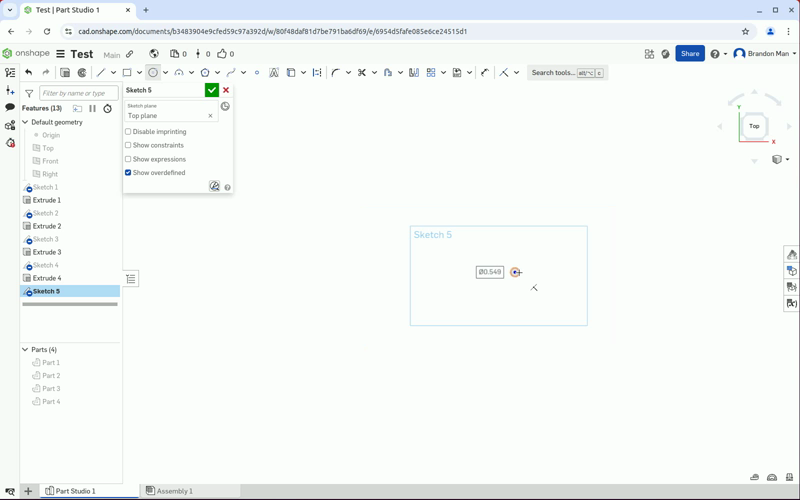
scroll(-6)
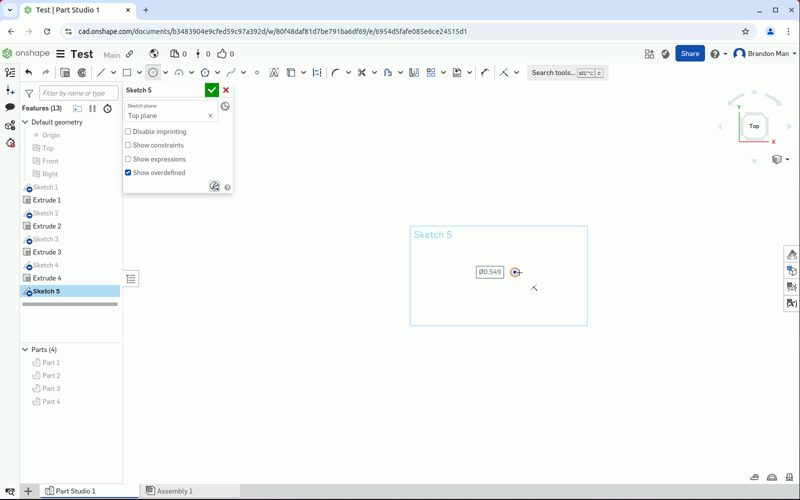
scroll(-6)
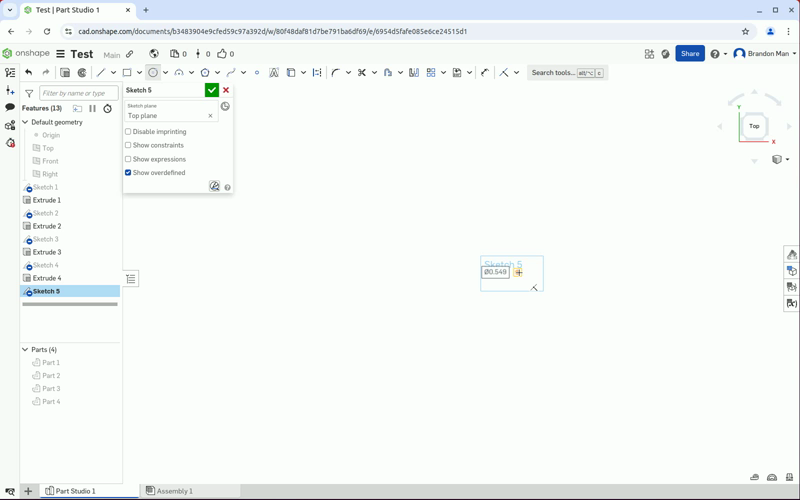
key(esc)
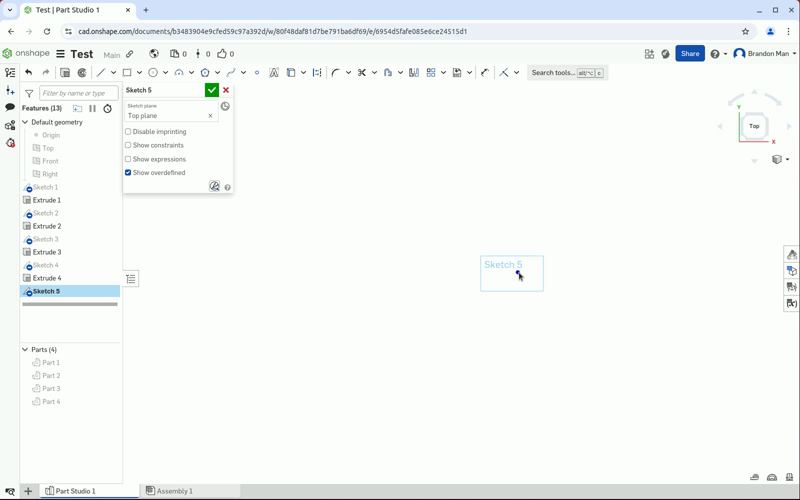
mouse_move(516, 272)
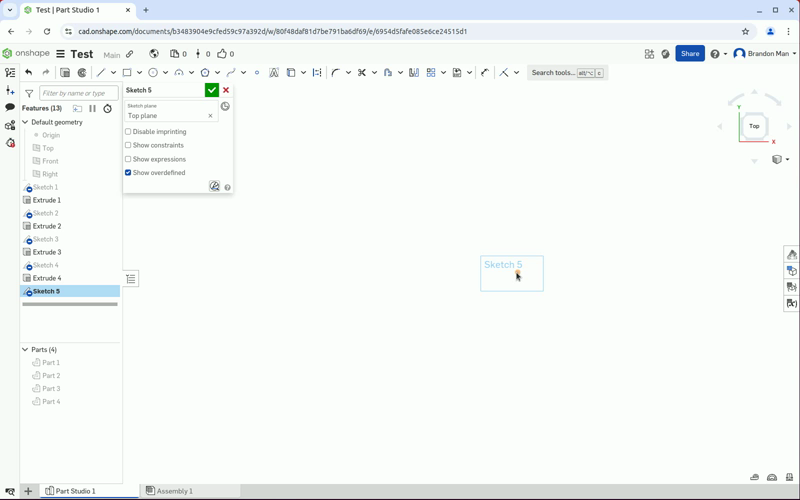
scroll(6)
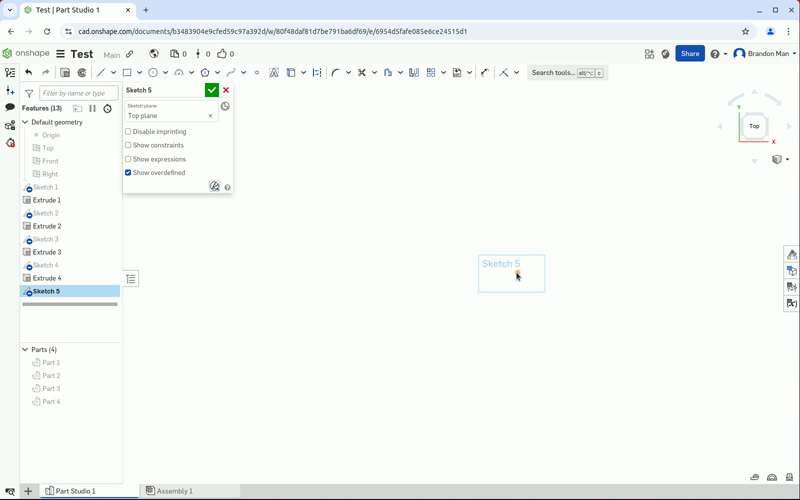
scroll(6)
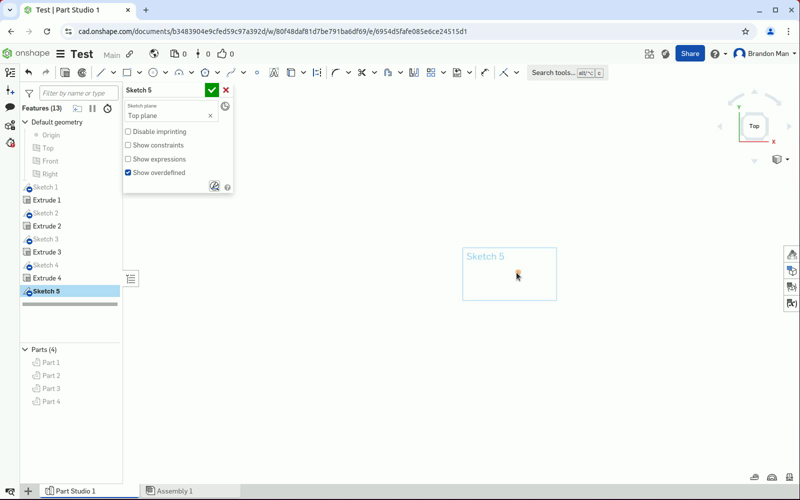
scroll(6)
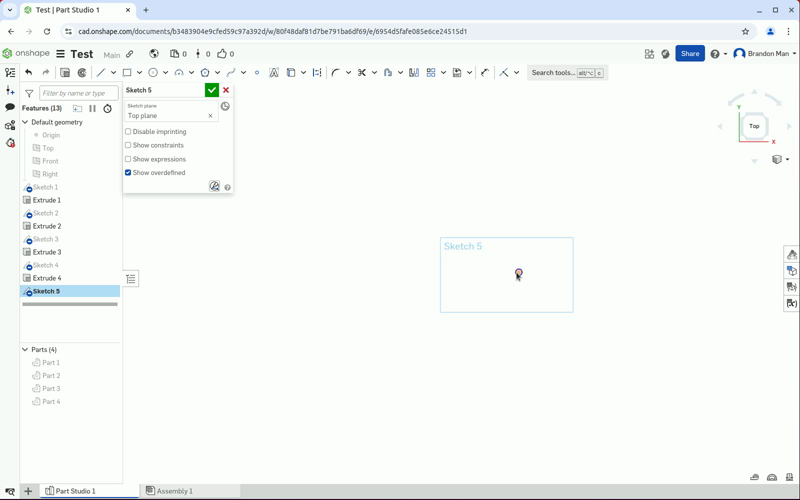
scroll(6)
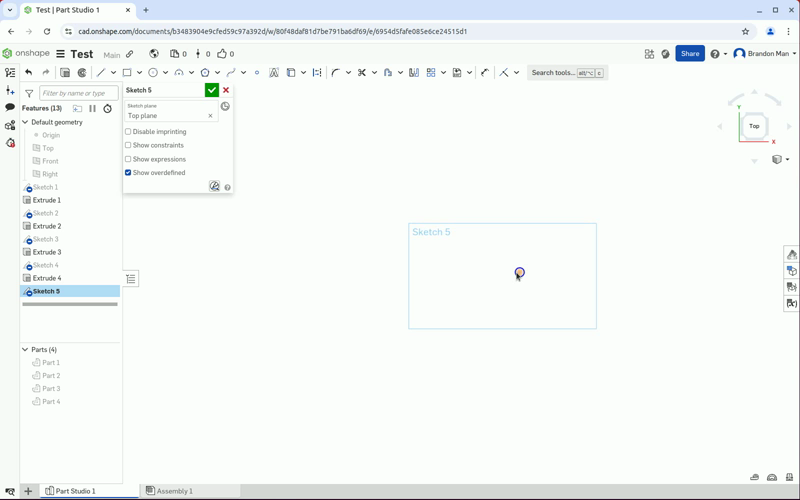
scroll(6)
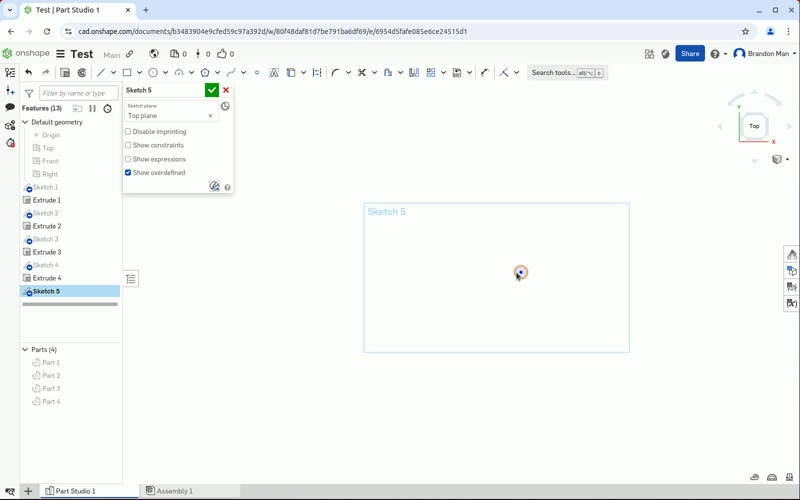
scroll(6)
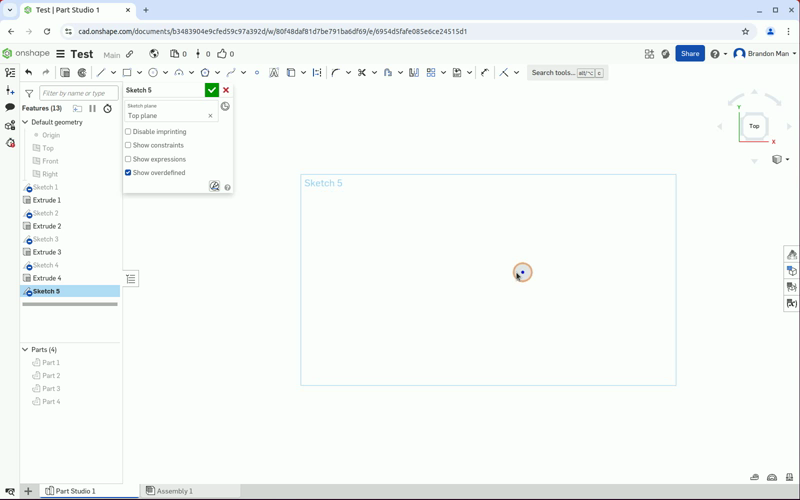
scroll(6)
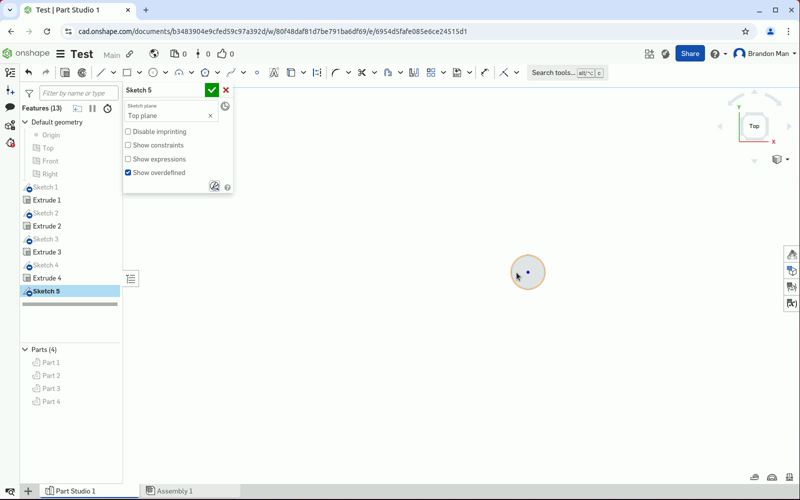
click(516, 272)
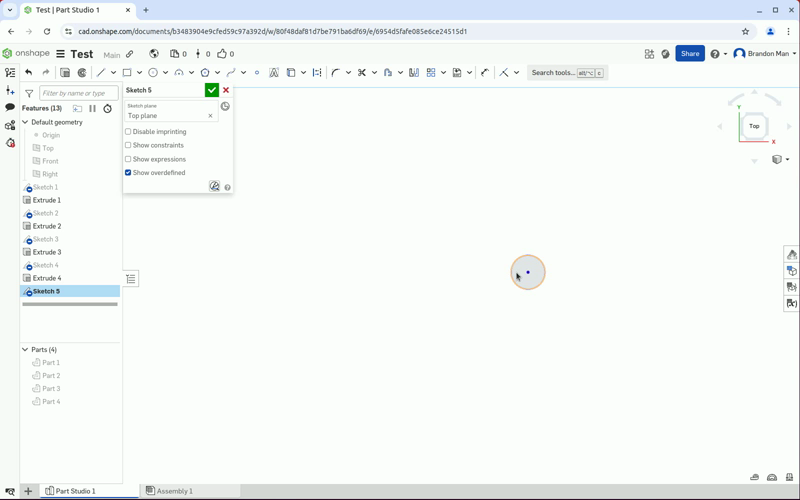
scroll(-6)
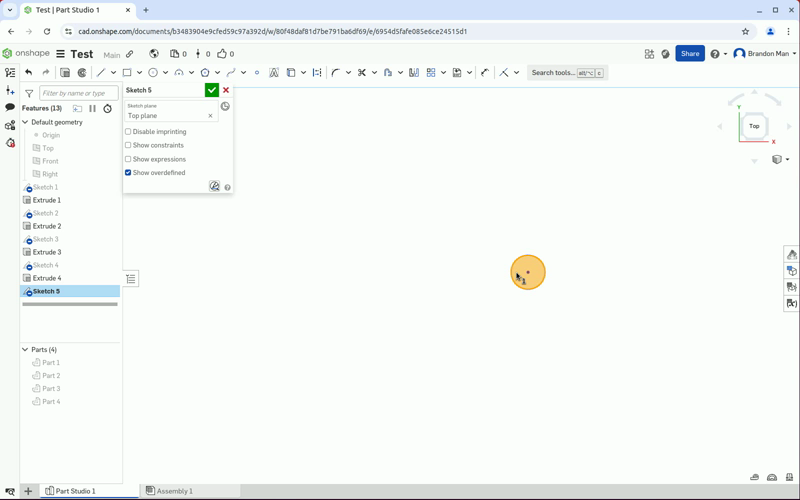
scroll(-6)
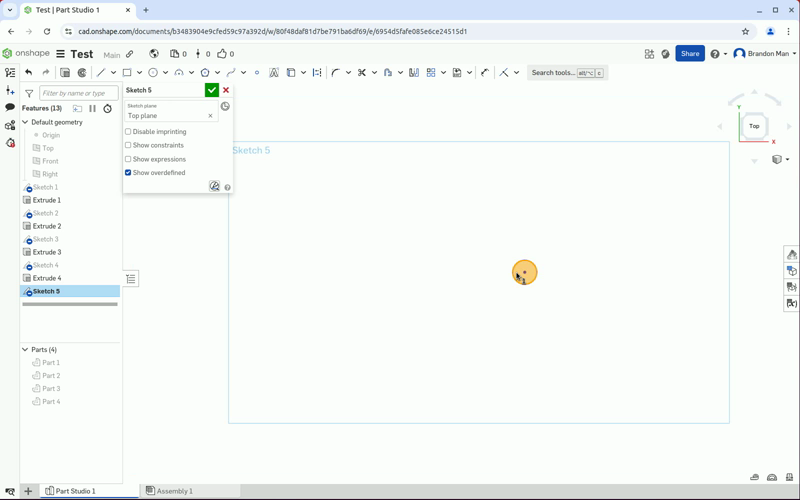
scroll(-6)
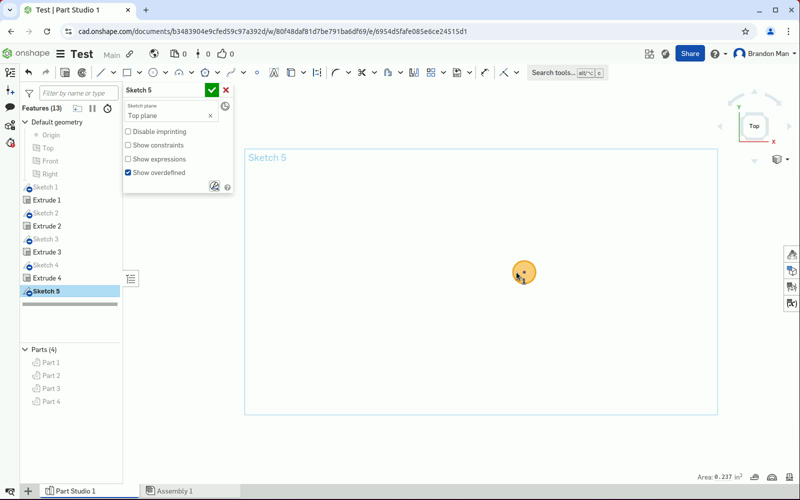
scroll(-6)
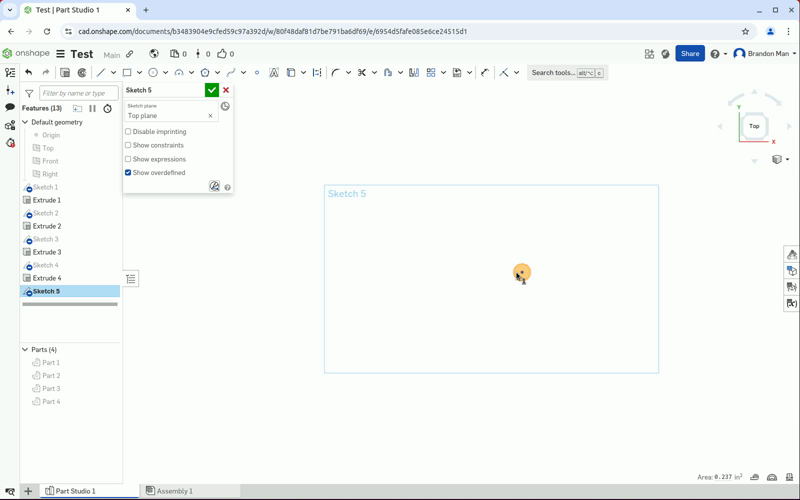
scroll(-6)
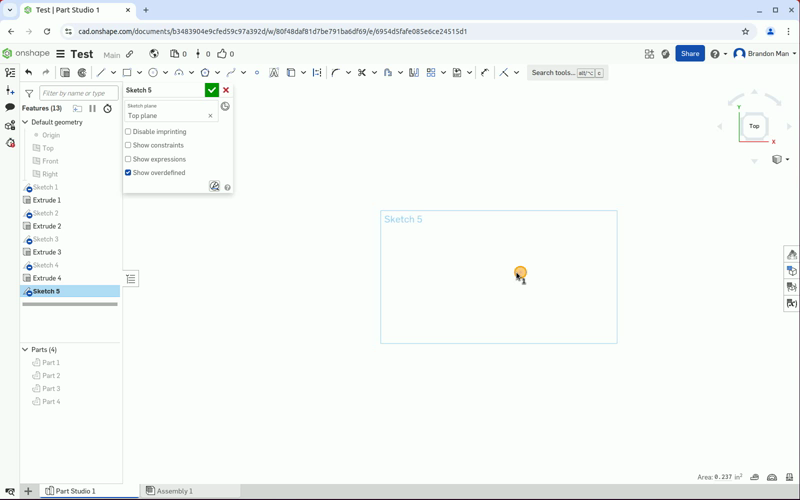
scroll(-6)
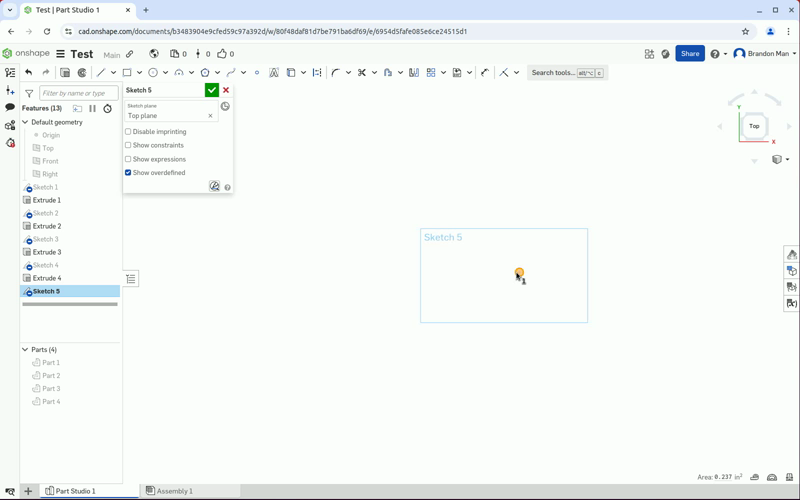
scroll(-6)
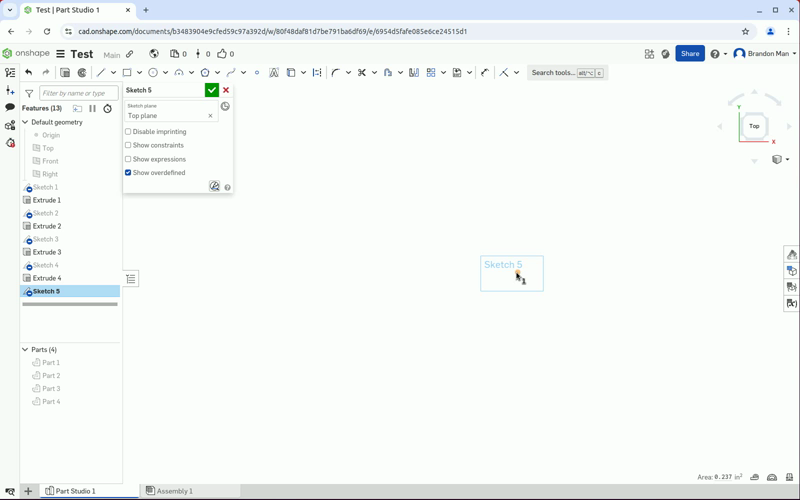
mouse_move(73, 352)
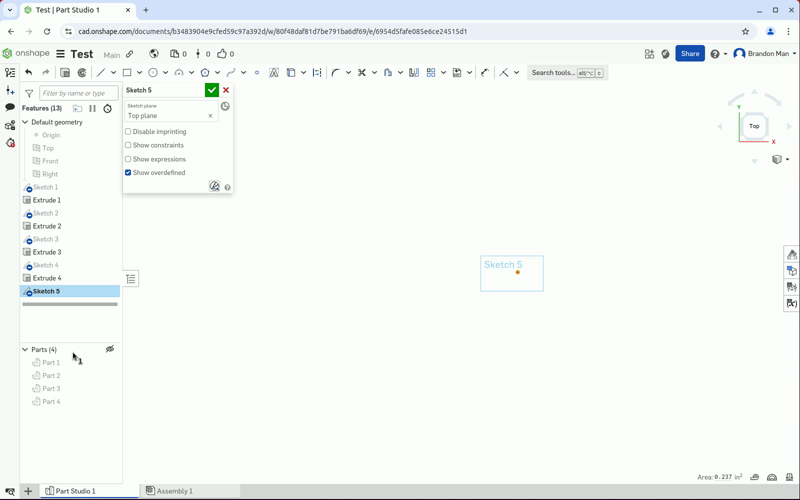
key(shift+y)
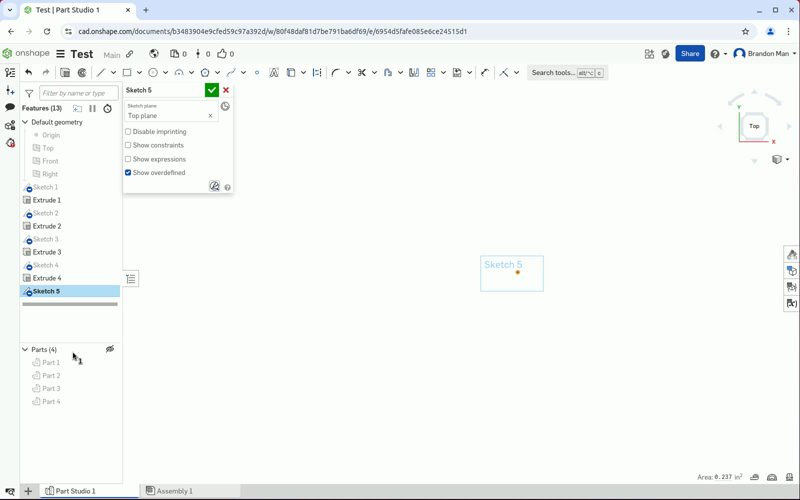
key(shift+e)
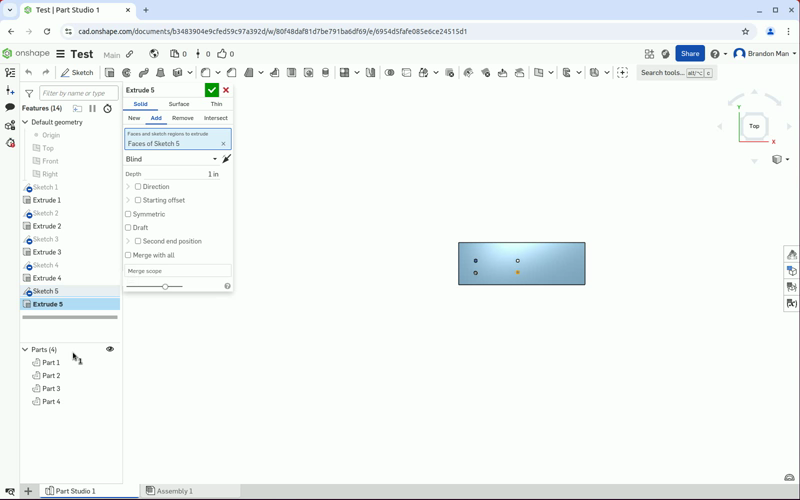
mouse_move(143, 106)
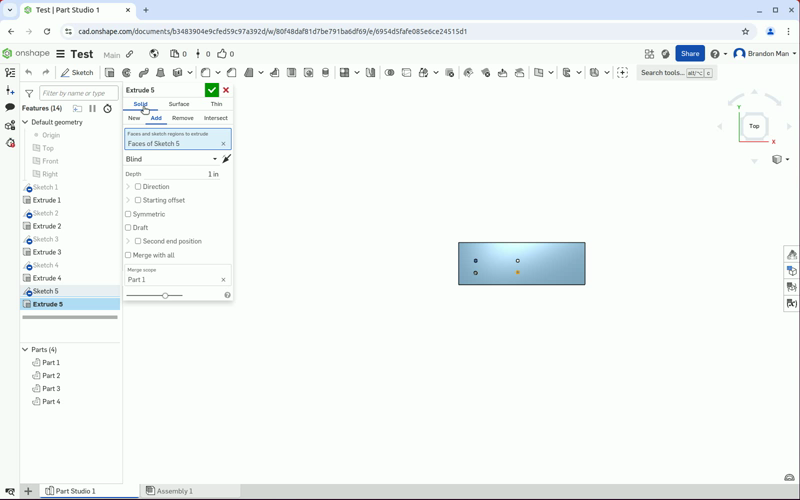
click(143, 106)
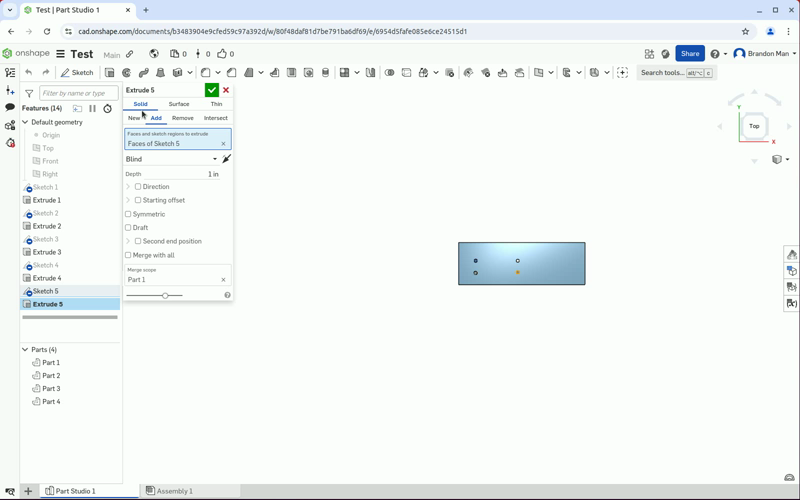
mouse_move(137, 120)
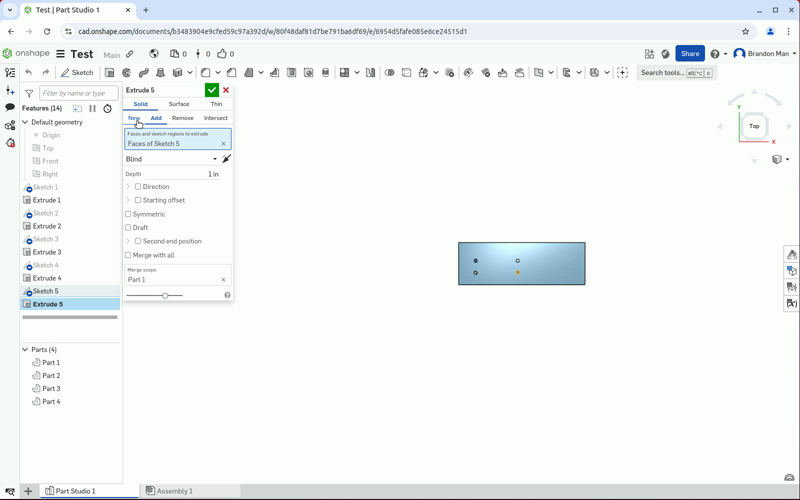
click(137, 120)
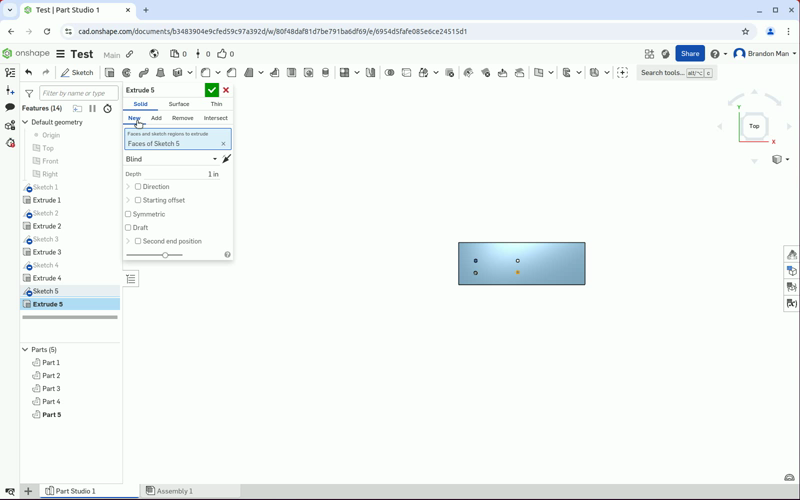
key(tab, 4)
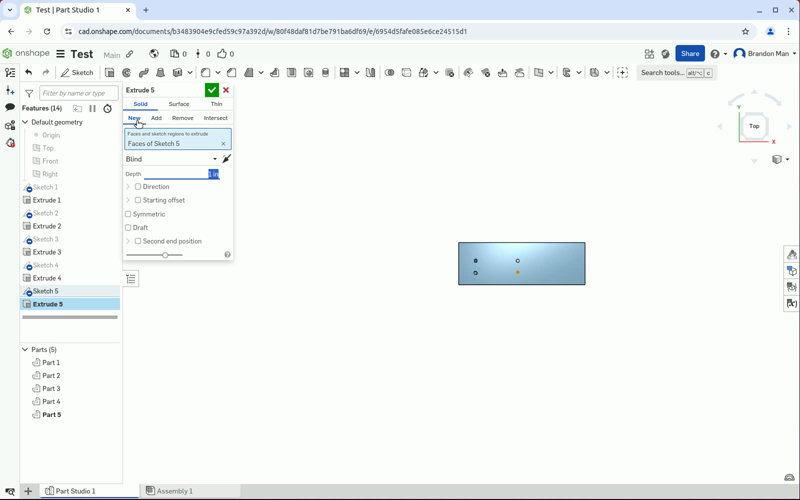
text(0.481)
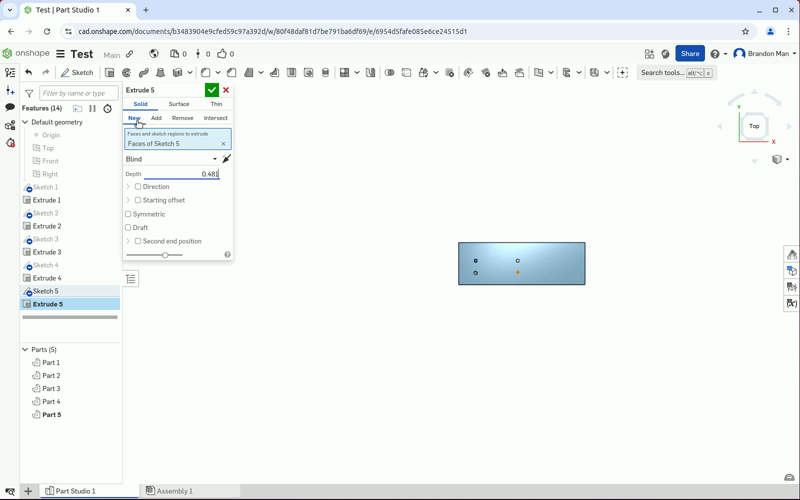
key(enter)
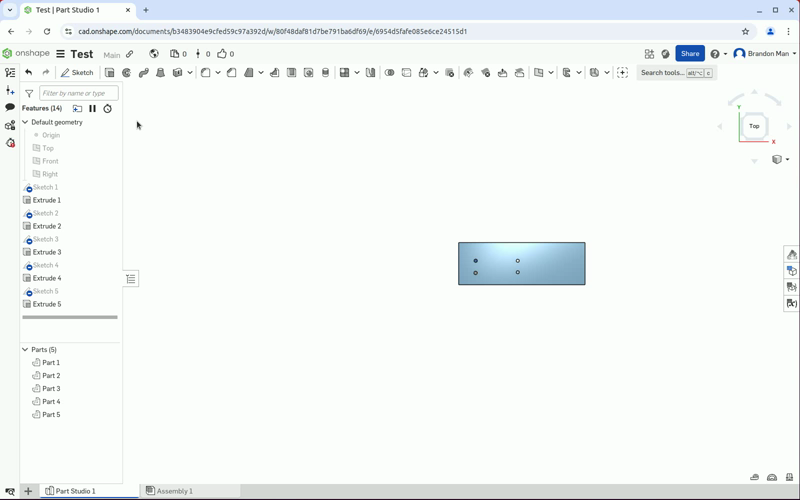
key(shift+h)
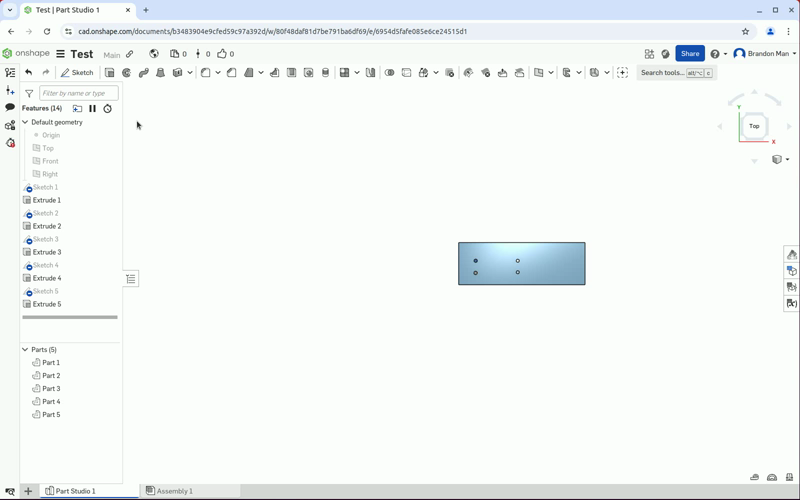
key(shift+h)
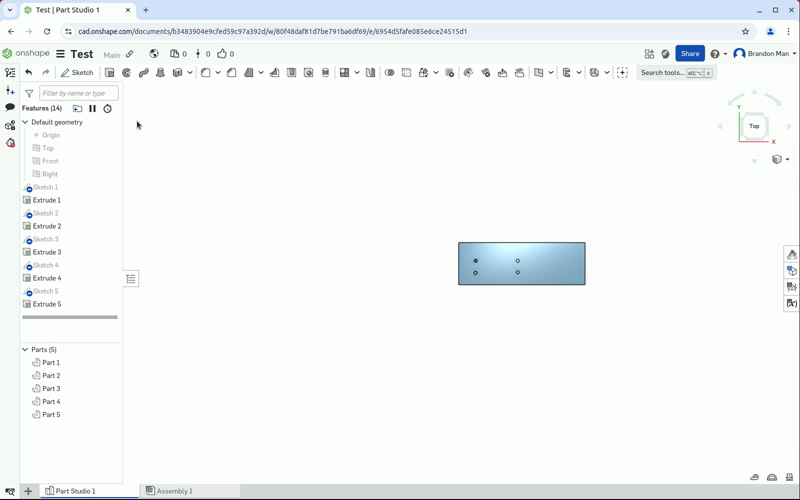
mouse_move(73, 189)
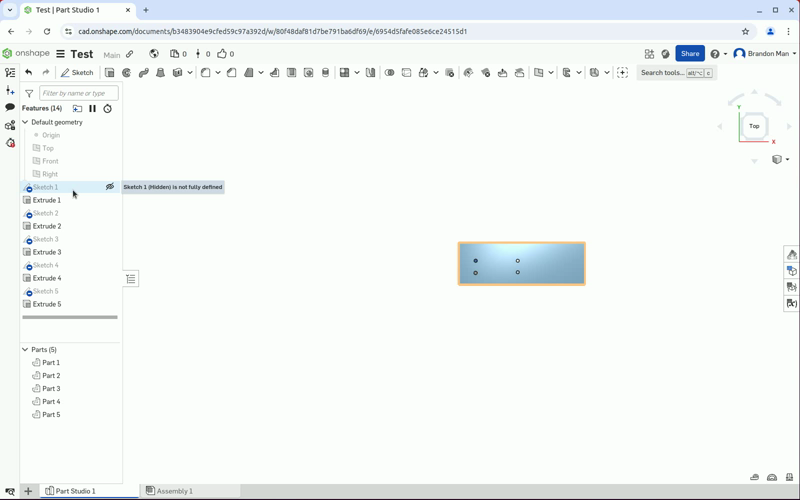
click(73, 189)
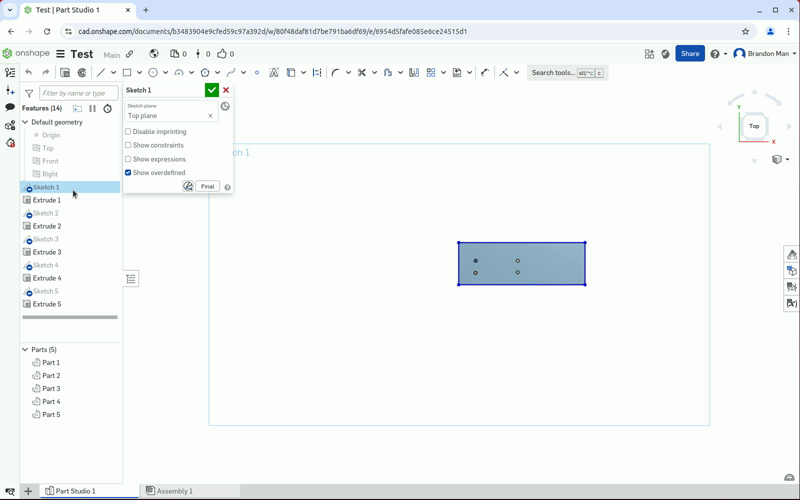
mouse_move(229, 92)
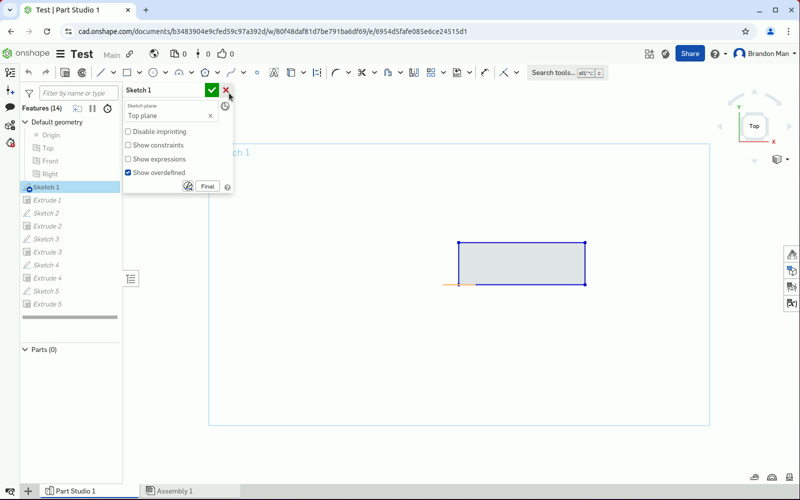
click(229, 92)
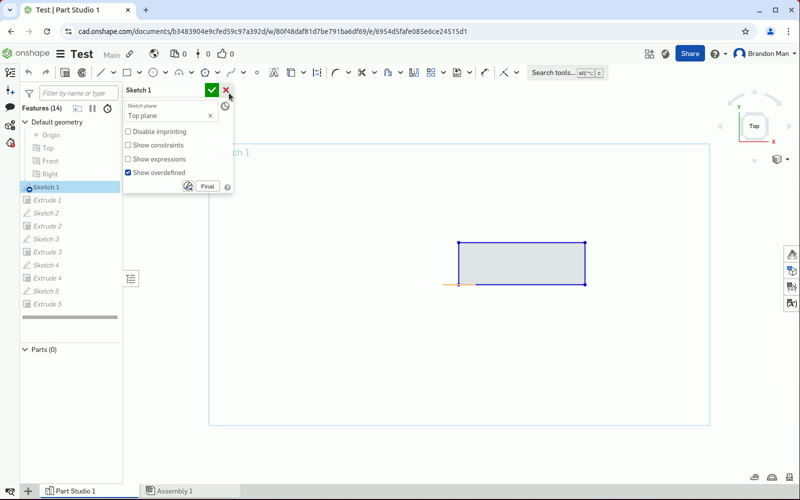
key(shift+s)
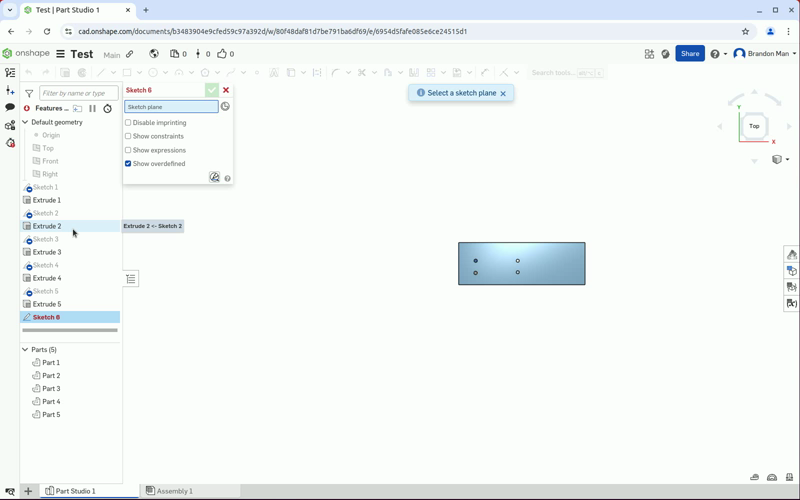
scroll(3)
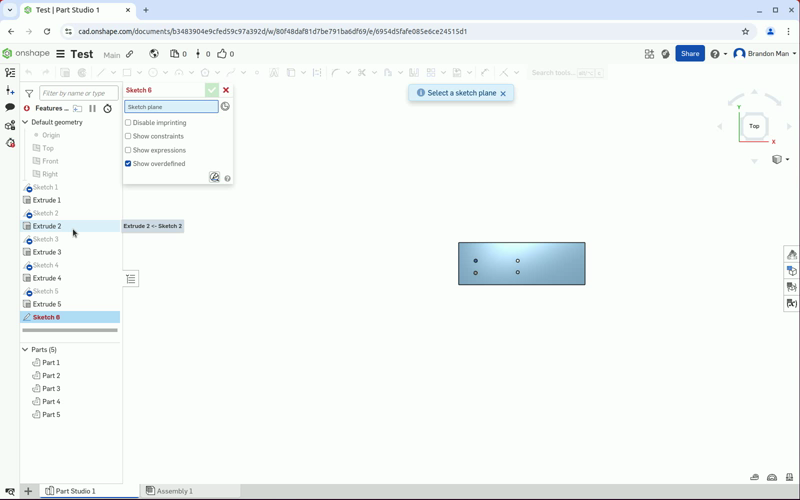
mouse_move(73, 150)
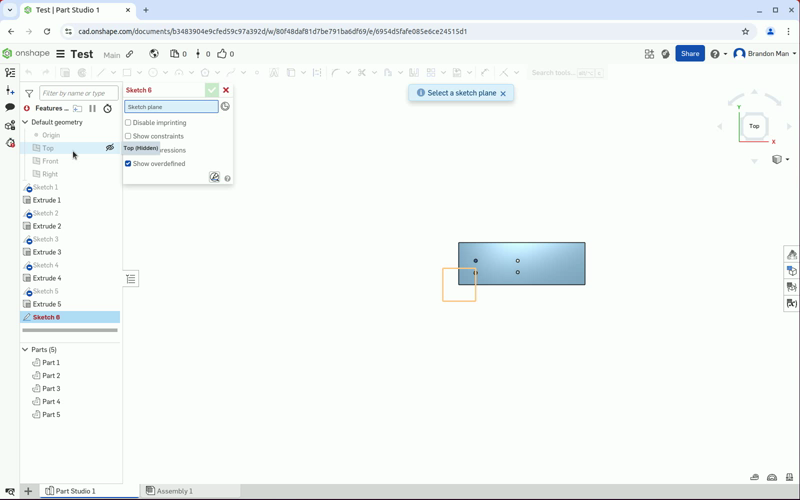
click(73, 150)
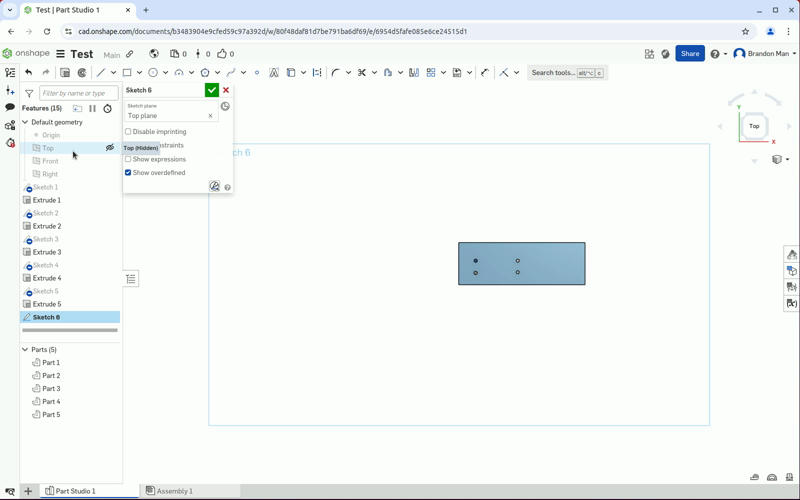
mouse_move(73, 352)
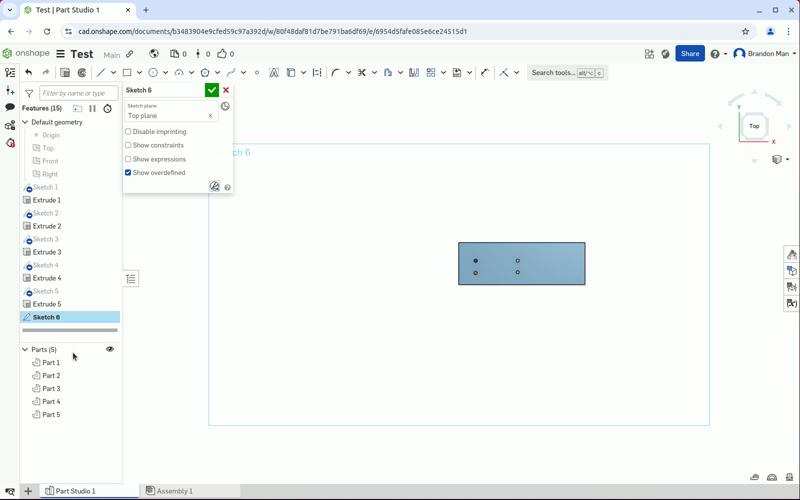
key(y)
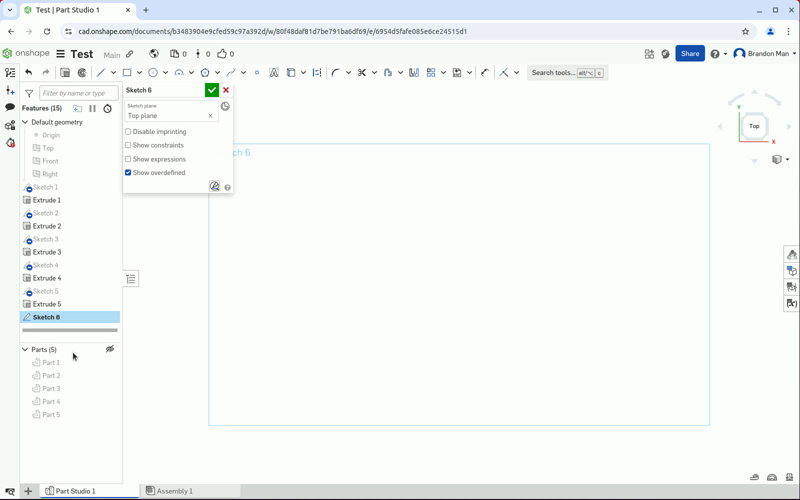
key(c)
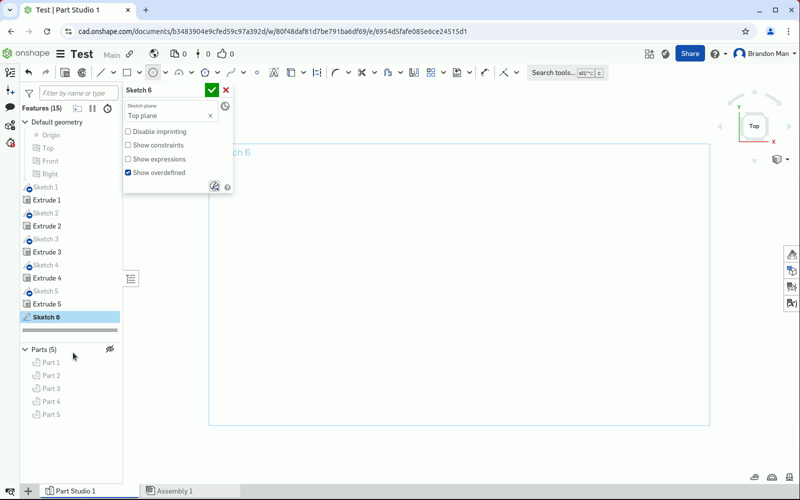
key_down(shift)
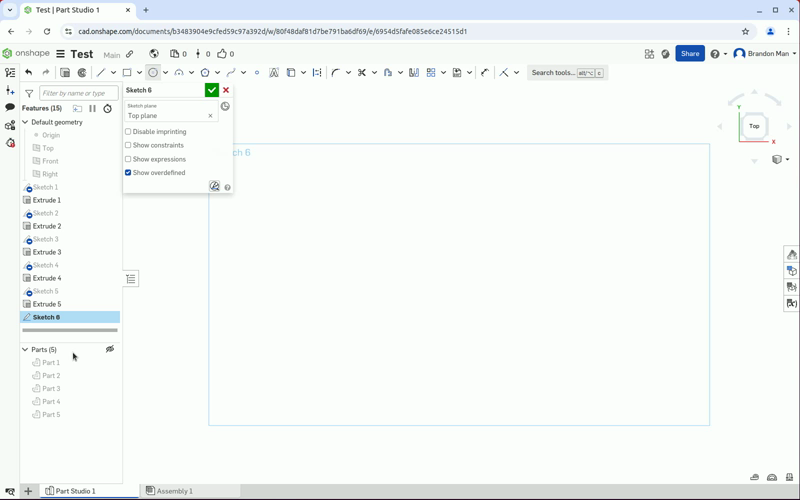
mouse_move(559, 260)
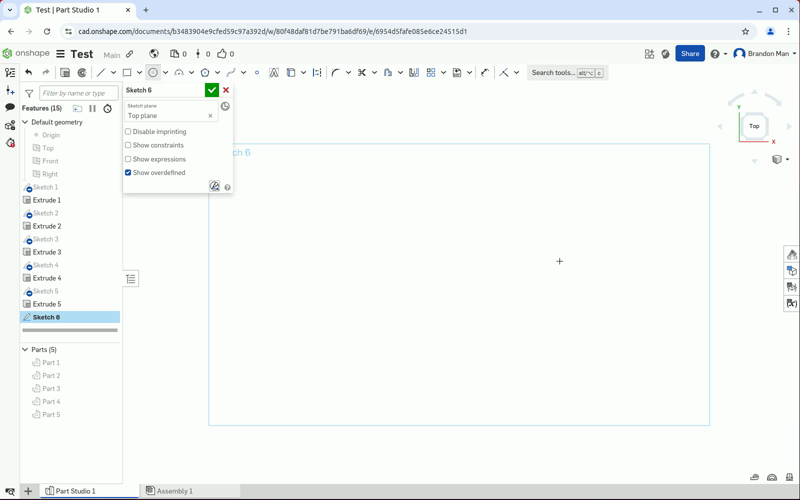
click(559, 260)
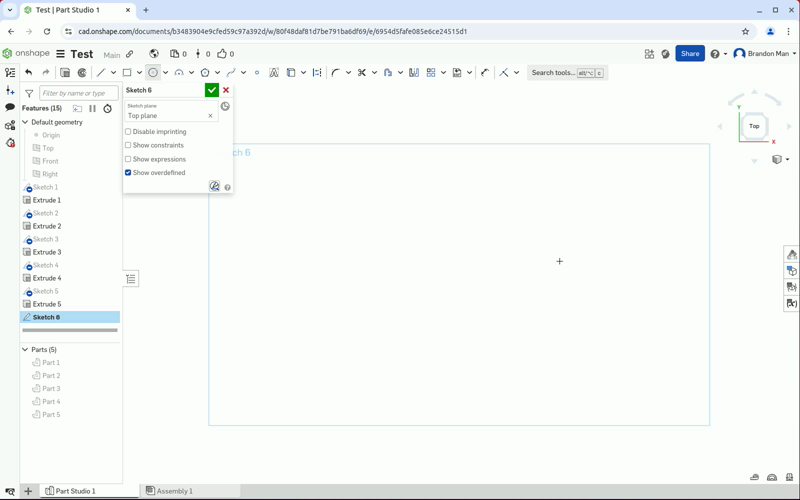
key_up(shift)
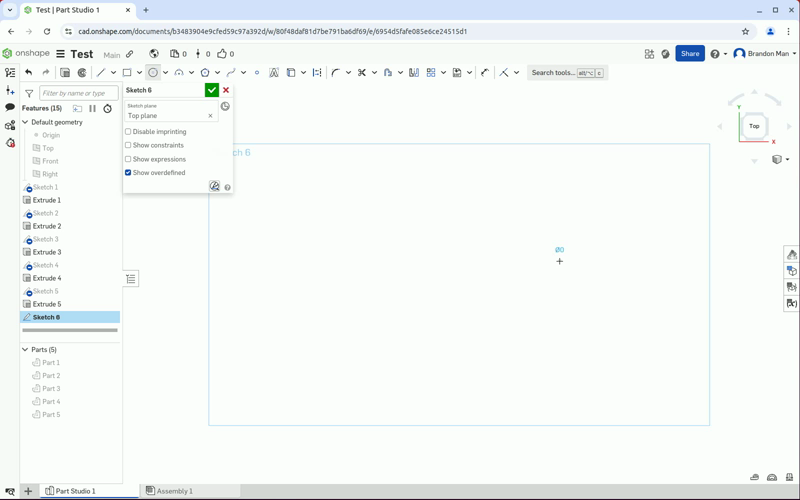
mouse_move(561, 260)
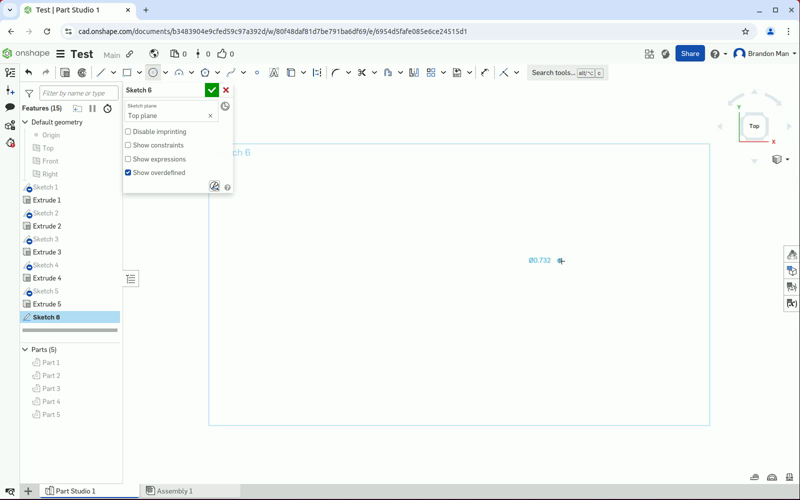
scroll(6)
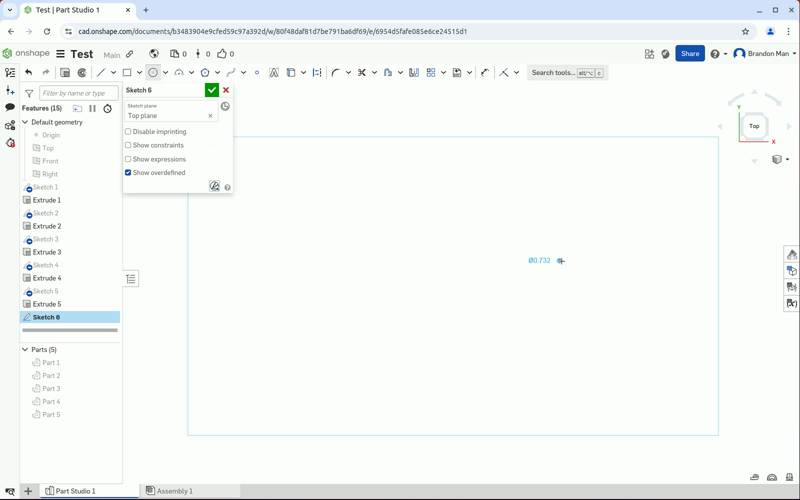
scroll(6)
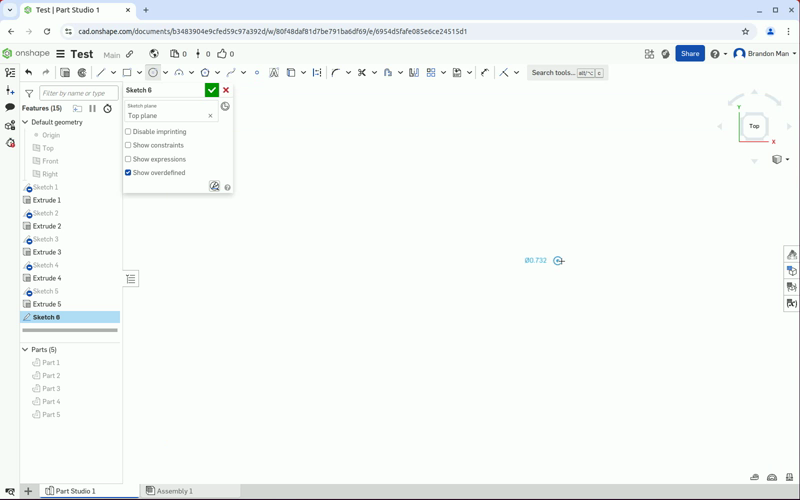
scroll(6)
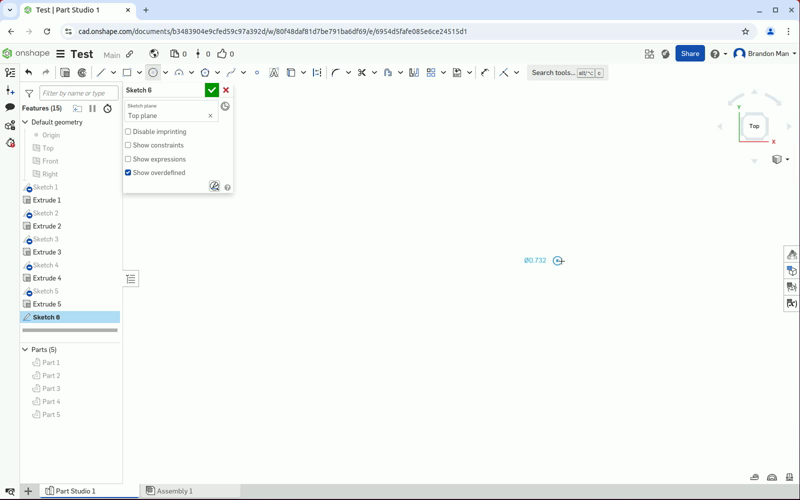
scroll(6)
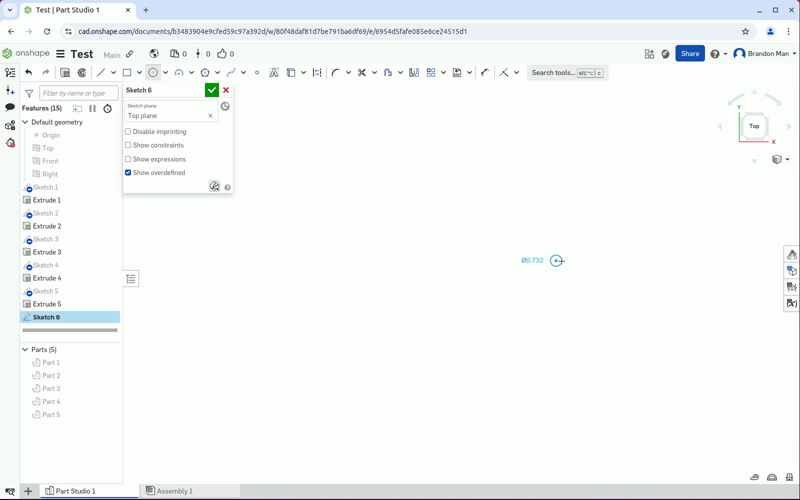
scroll(6)
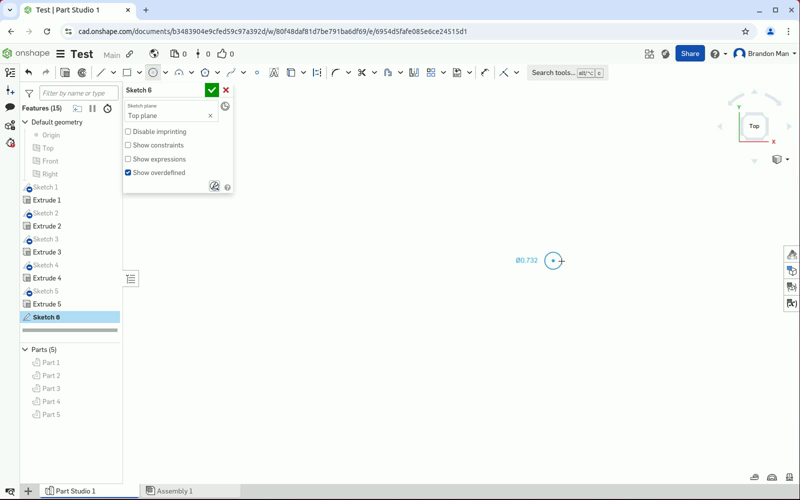
scroll(6)
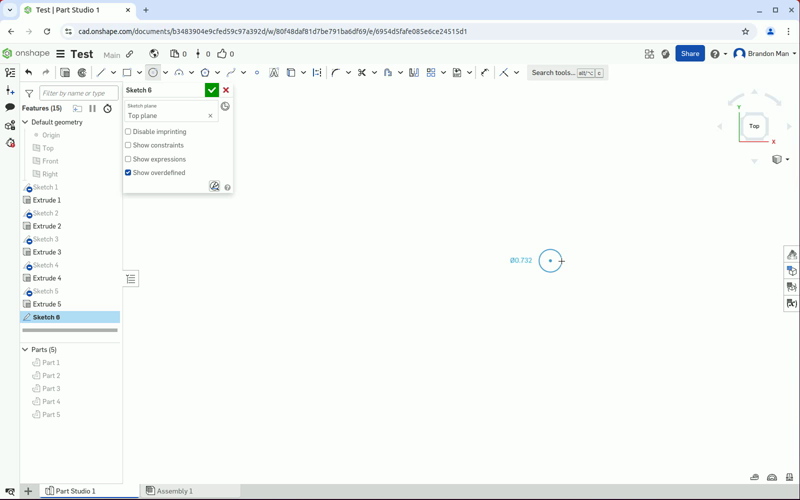
scroll(6)
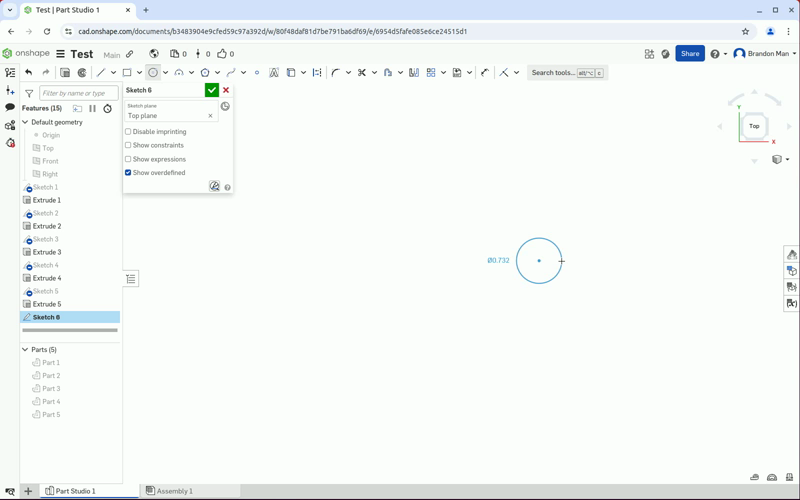
click(561, 260)
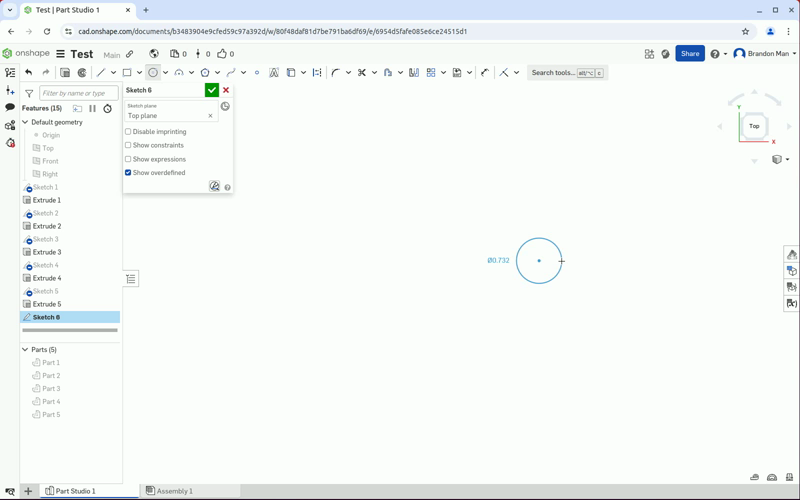
scroll(-6)
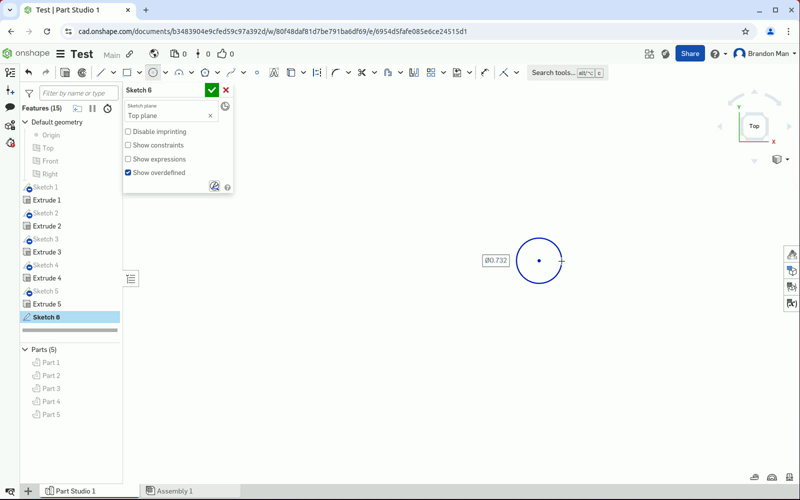
scroll(-6)
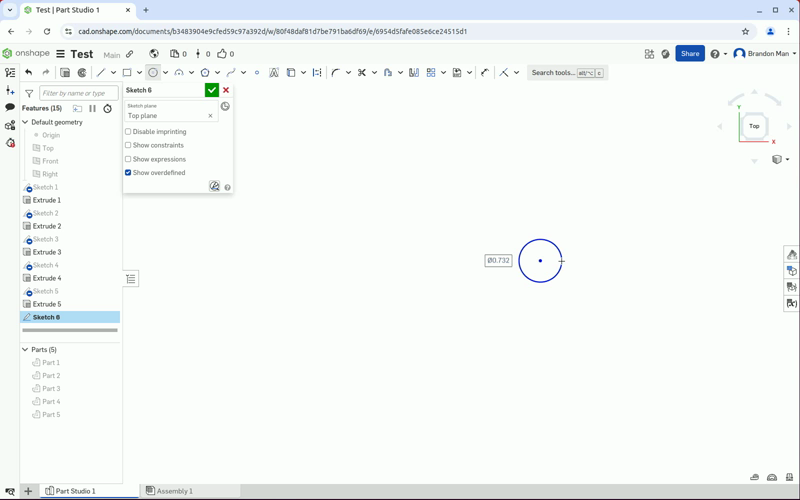
scroll(-6)
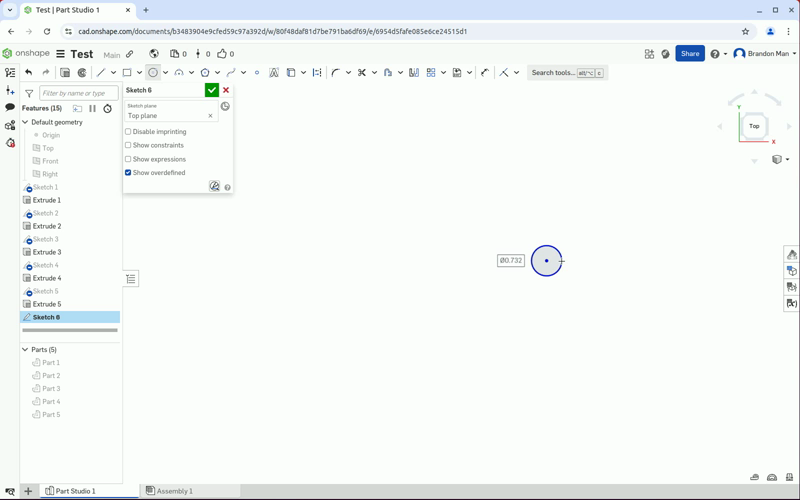
scroll(-6)
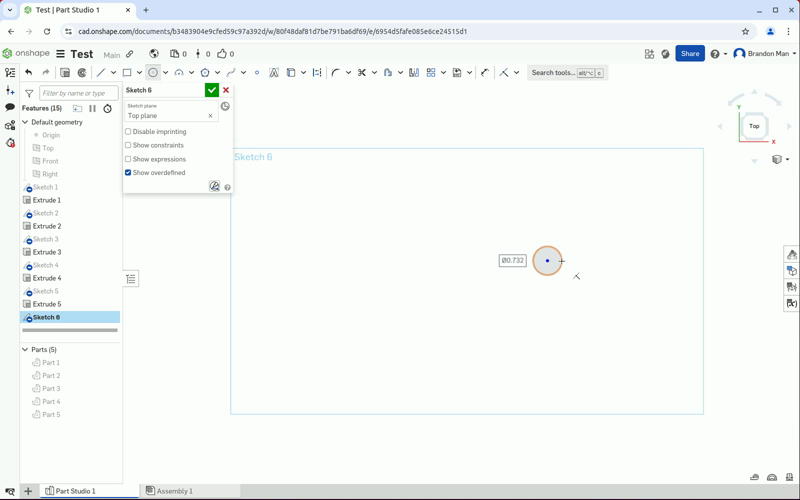
scroll(-6)
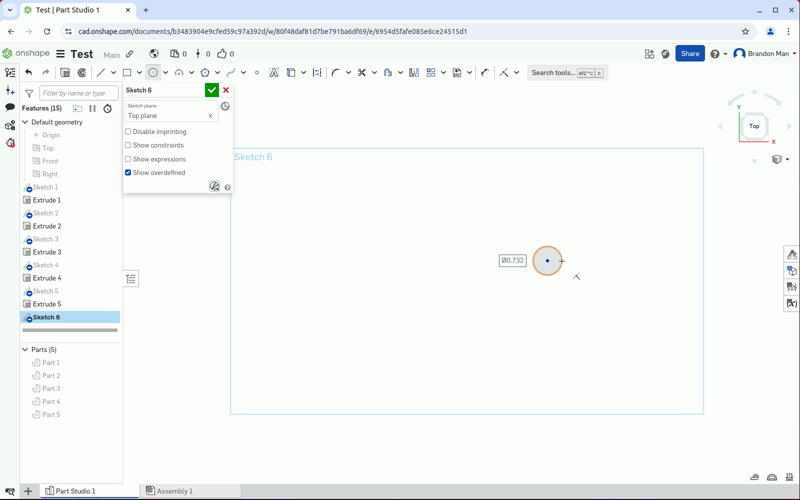
scroll(-6)
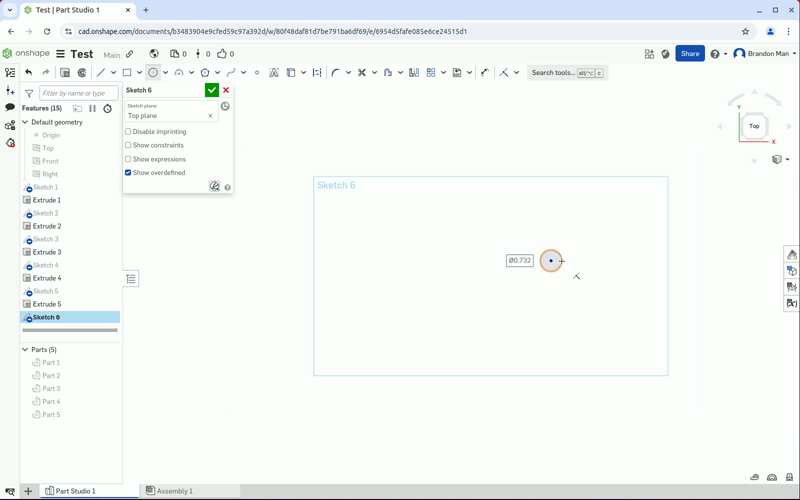
scroll(-6)
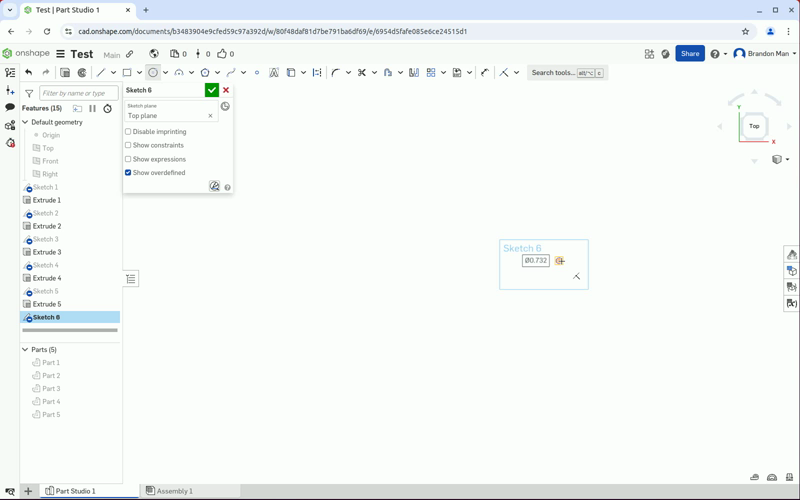
key(esc)
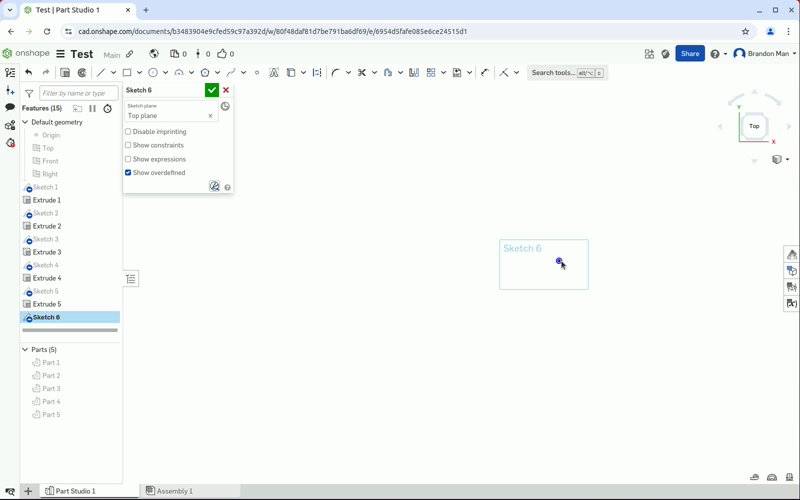
mouse_move(560, 260)
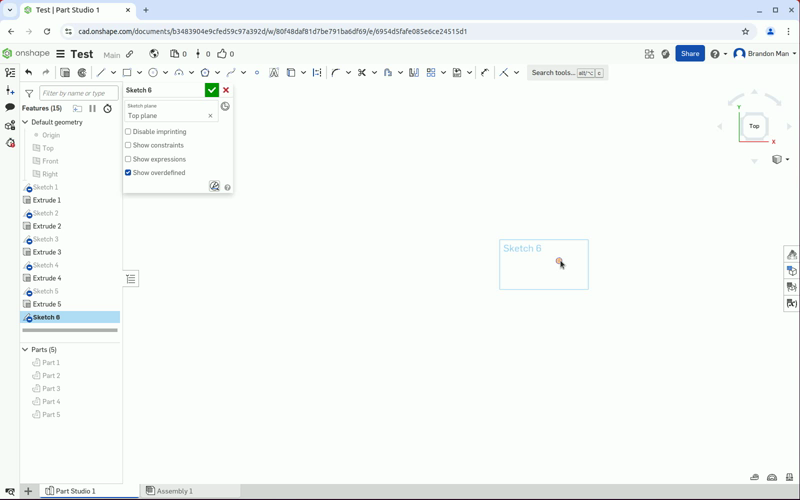
scroll(6)
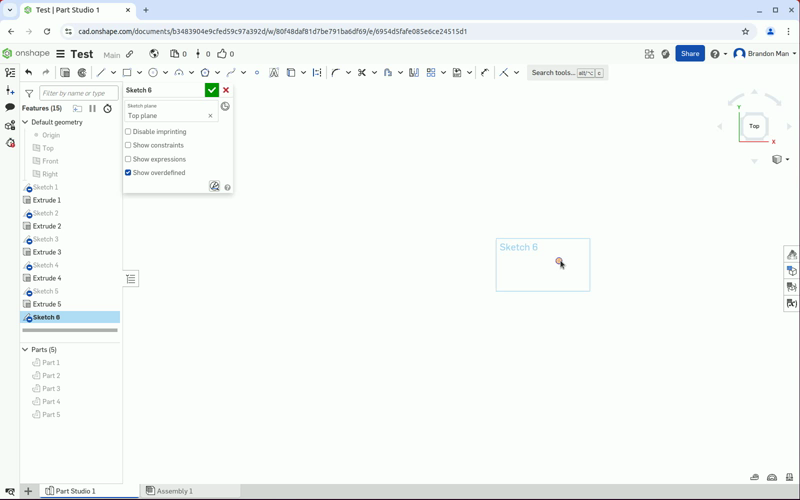
scroll(6)
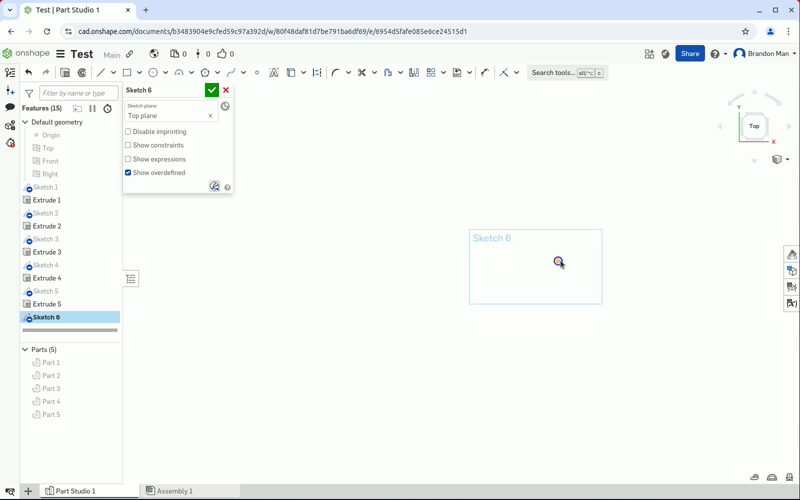
scroll(6)
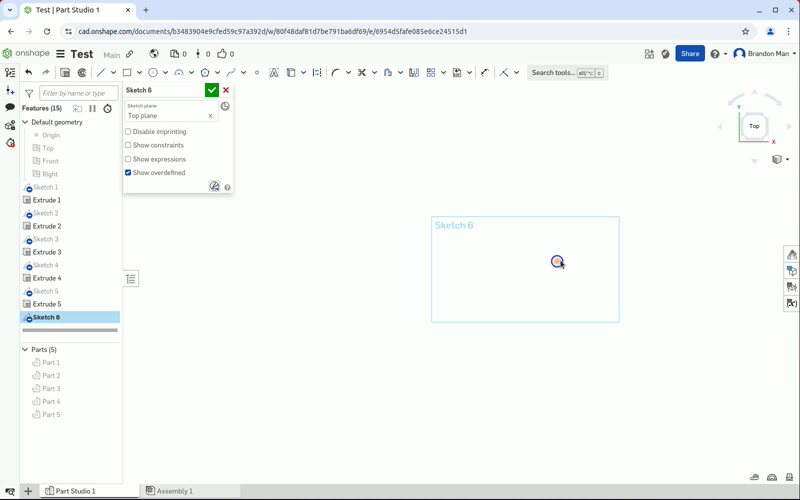
scroll(6)
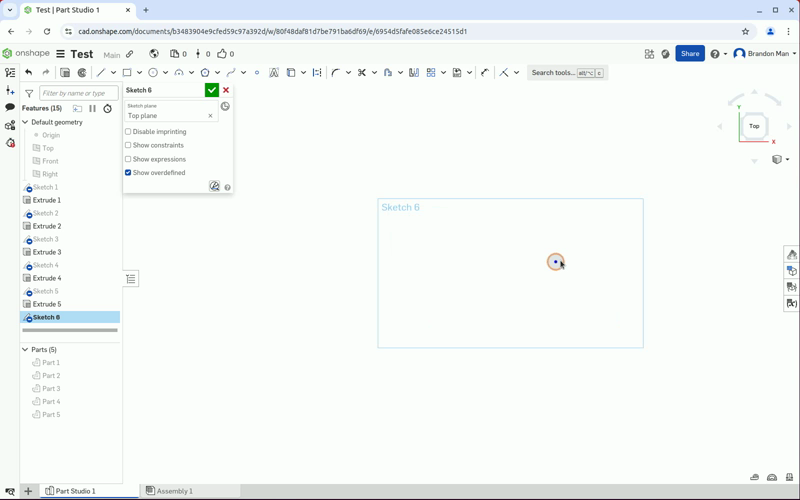
scroll(6)
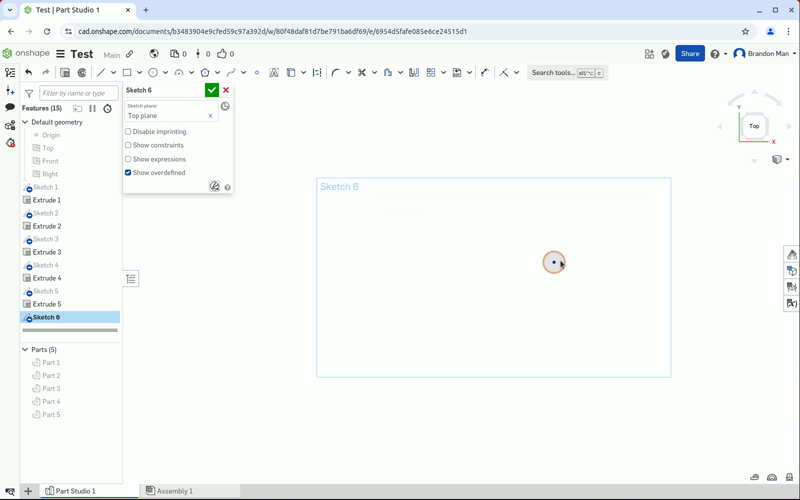
scroll(6)
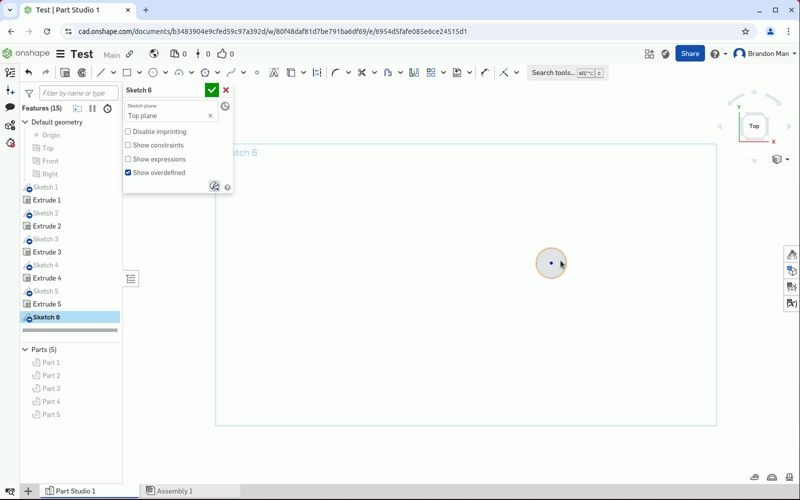
scroll(6)
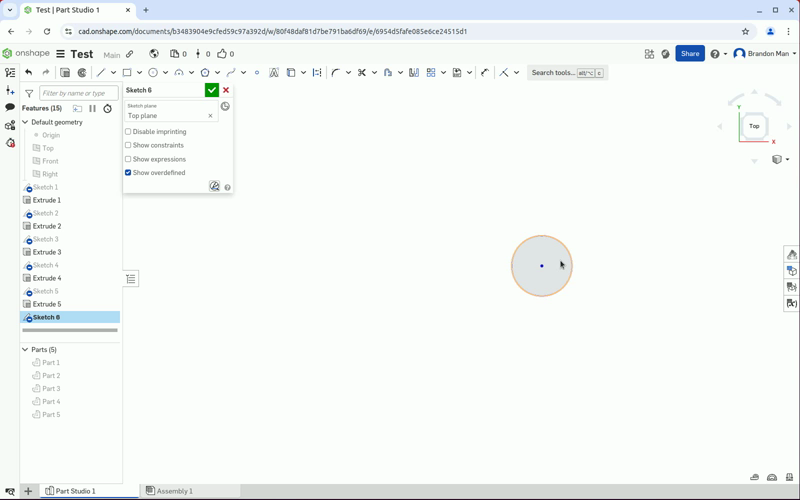
click(560, 260)
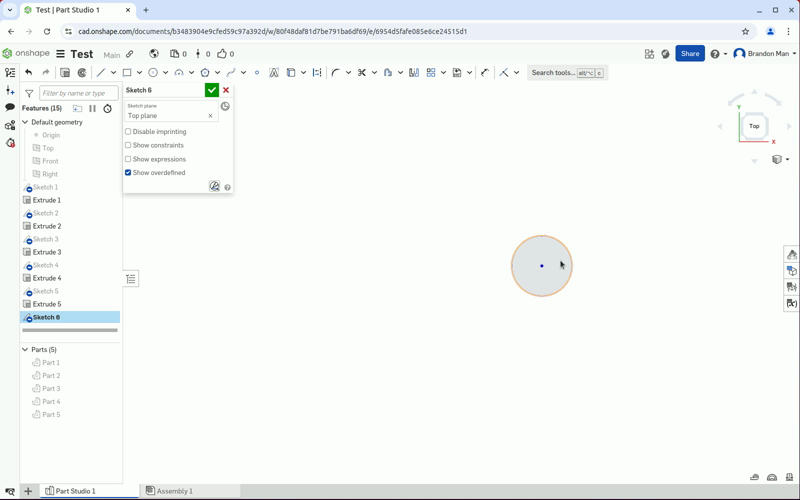
scroll(-6)
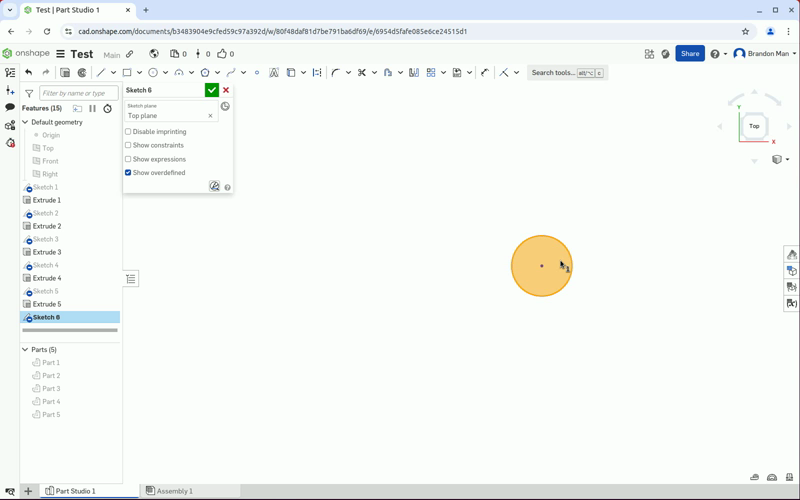
scroll(-6)
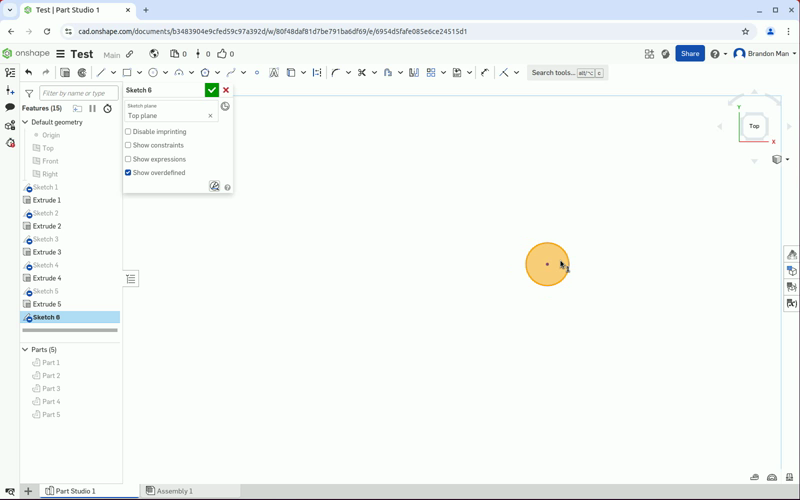
scroll(-6)
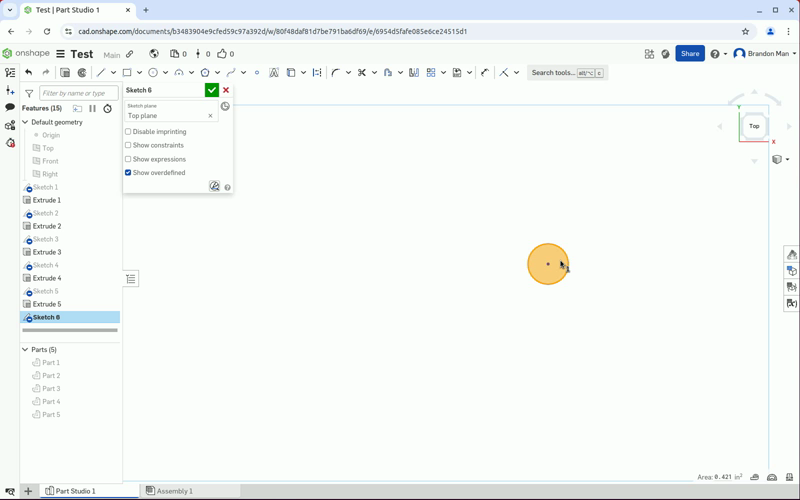
scroll(-6)
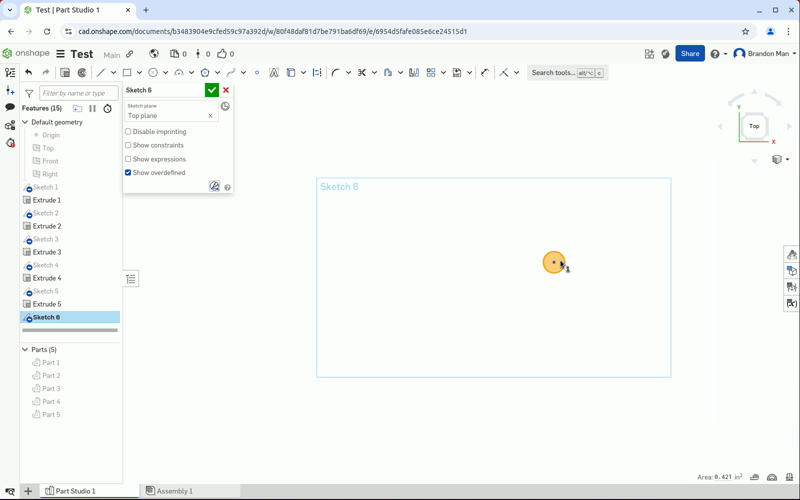
scroll(-6)
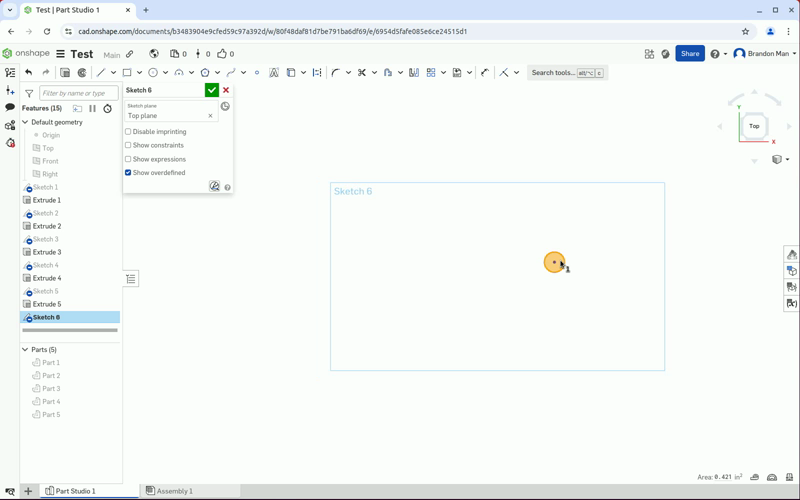
scroll(-6)
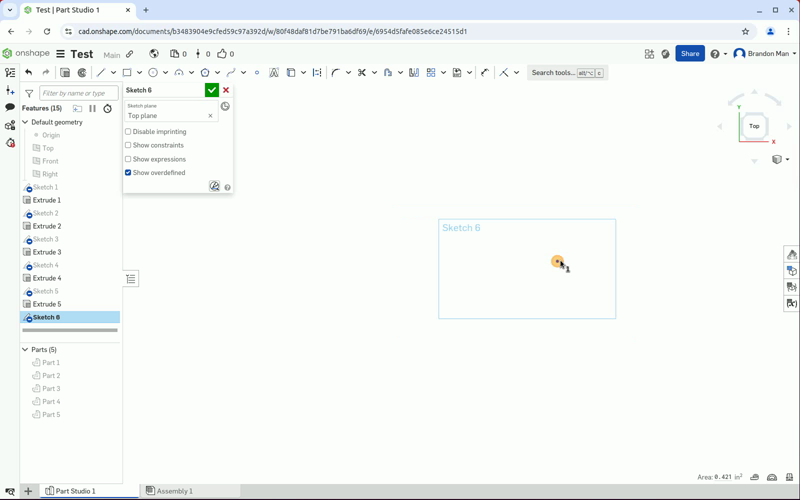
scroll(-6)
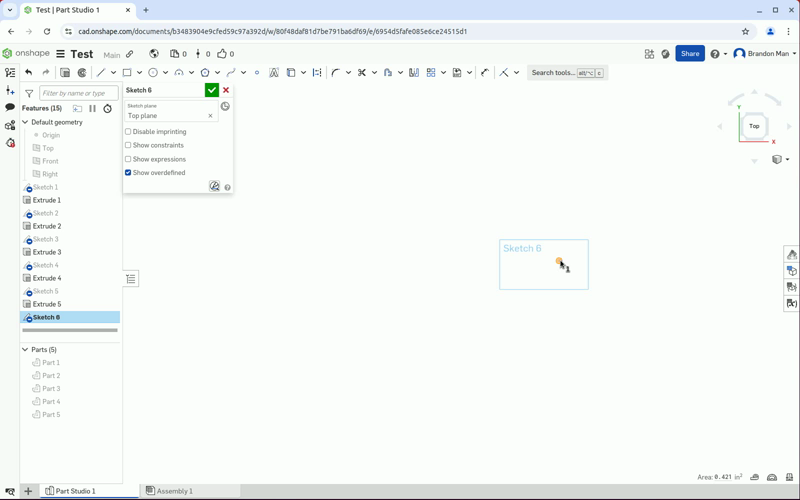
mouse_move(73, 352)
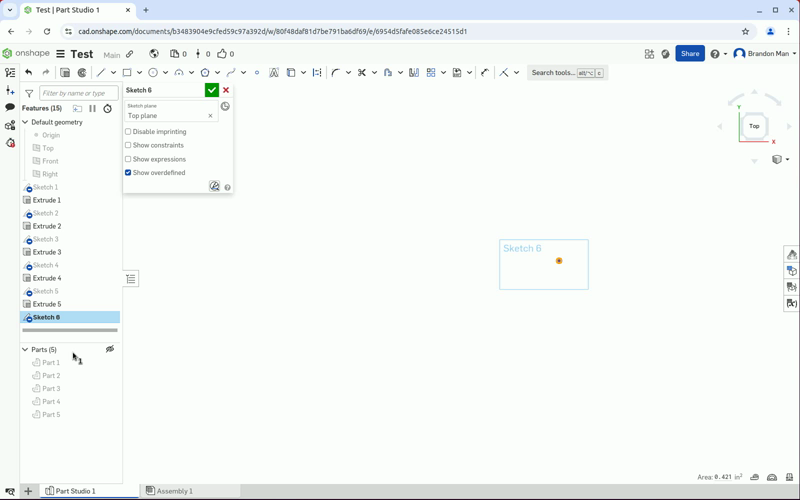
key(shift+y)
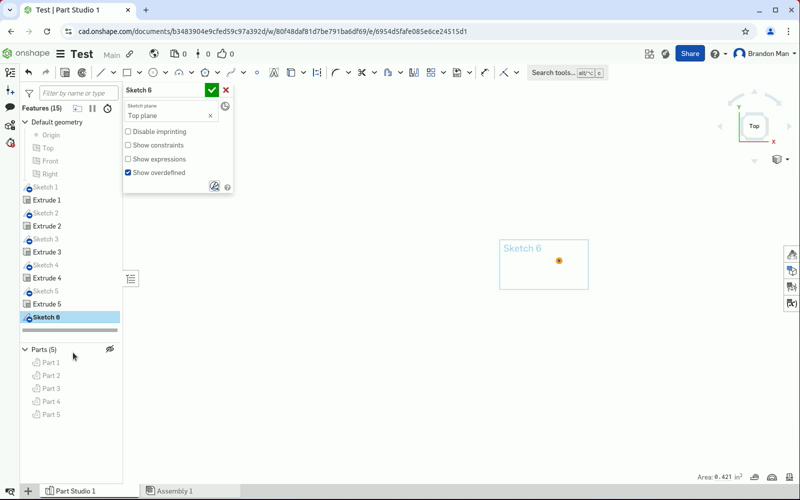
key(shift+e)
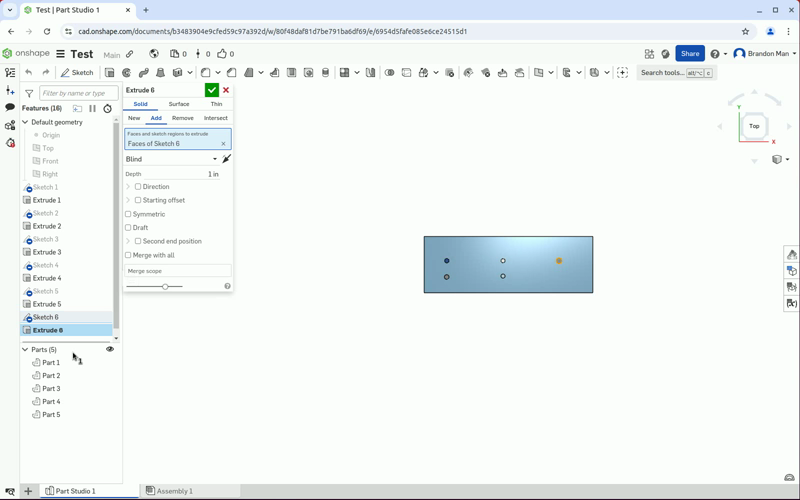
mouse_move(143, 106)
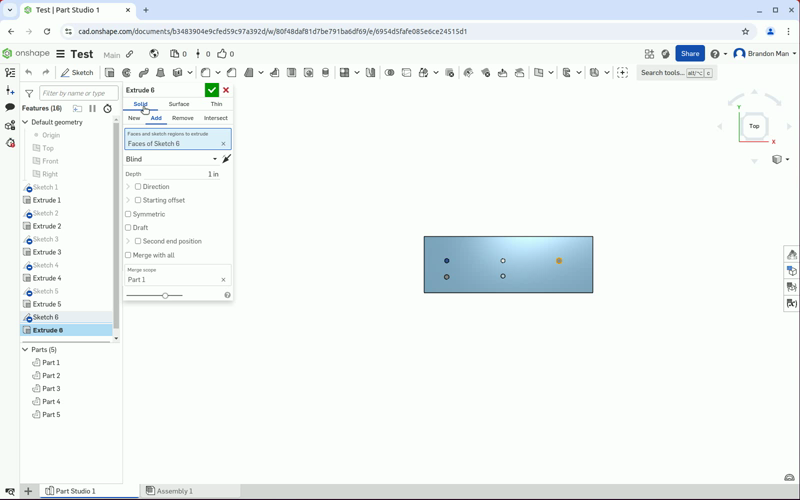
click(143, 106)
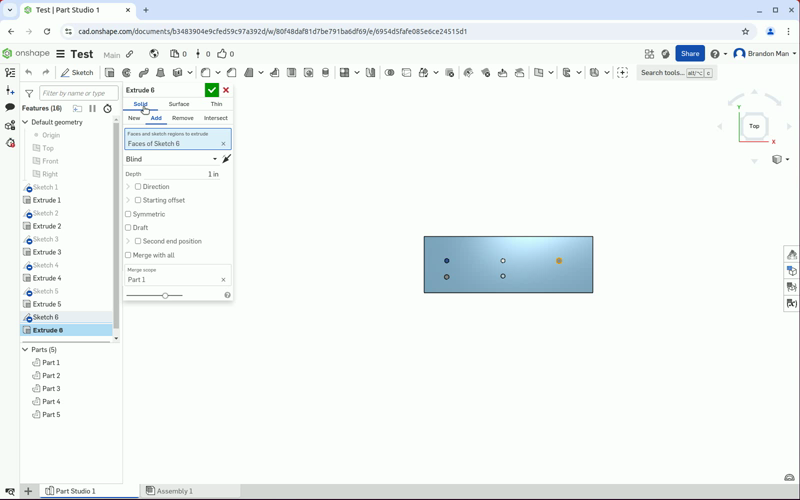
mouse_move(137, 120)
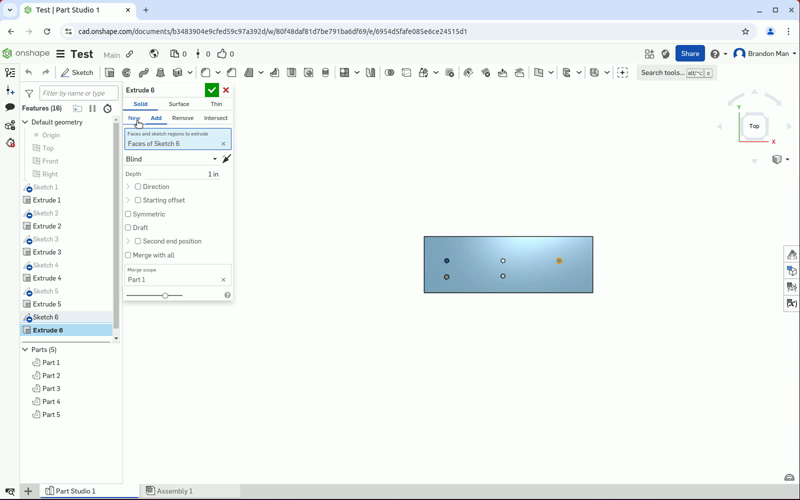
click(137, 120)
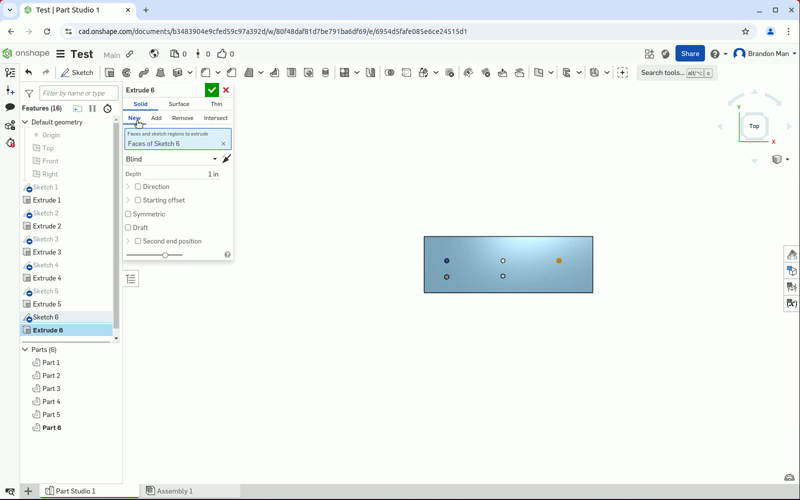
key(tab, 4)
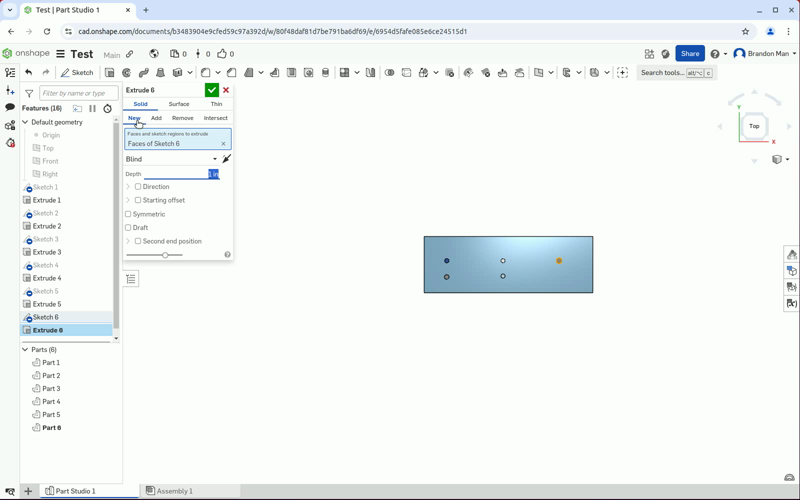
text(0.481)
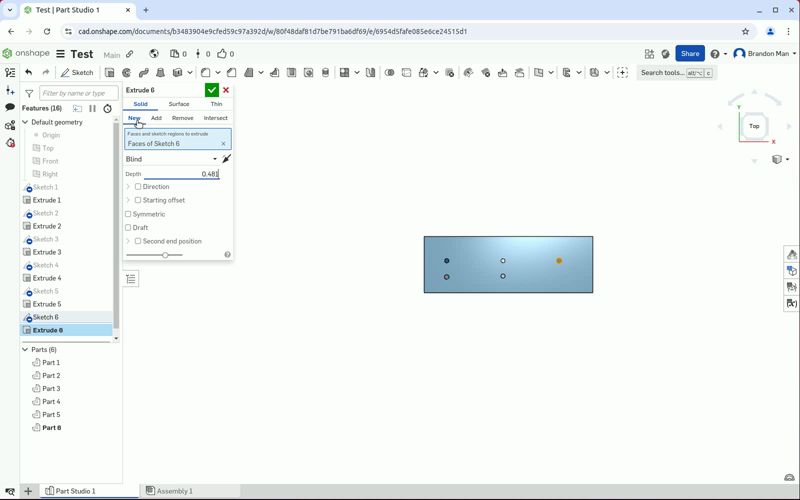
key(enter)
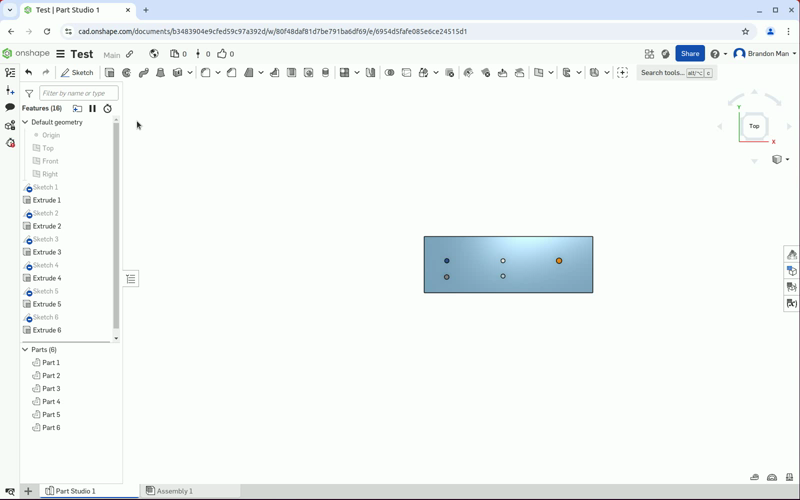
key(shift+h)
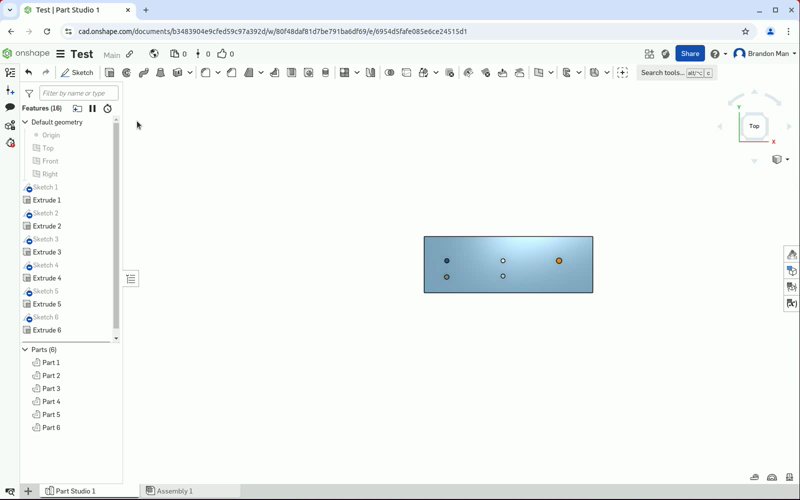
key(shift+h)
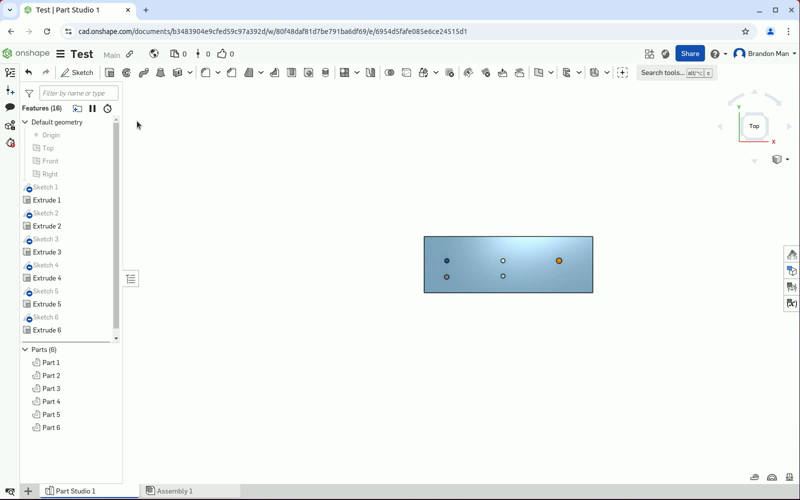
mouse_move(69, 189)
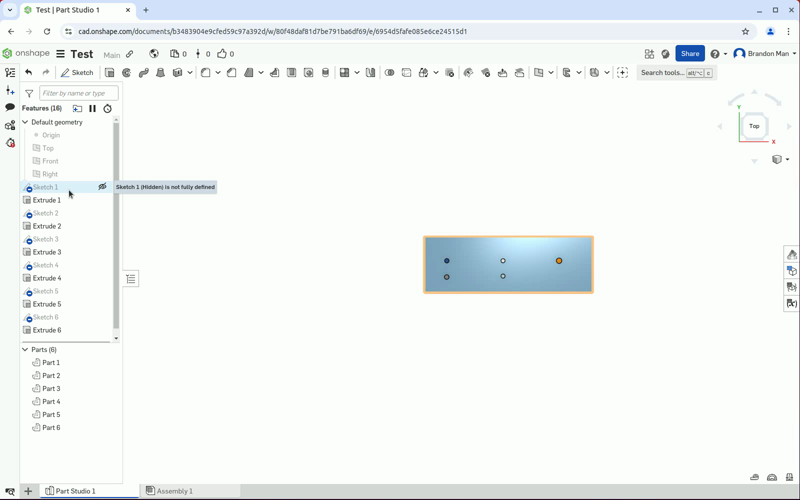
click(69, 189)
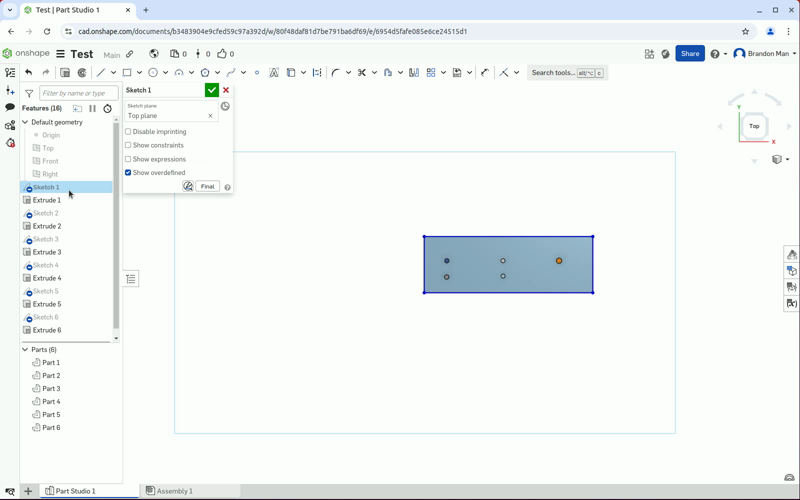
mouse_move(229, 92)
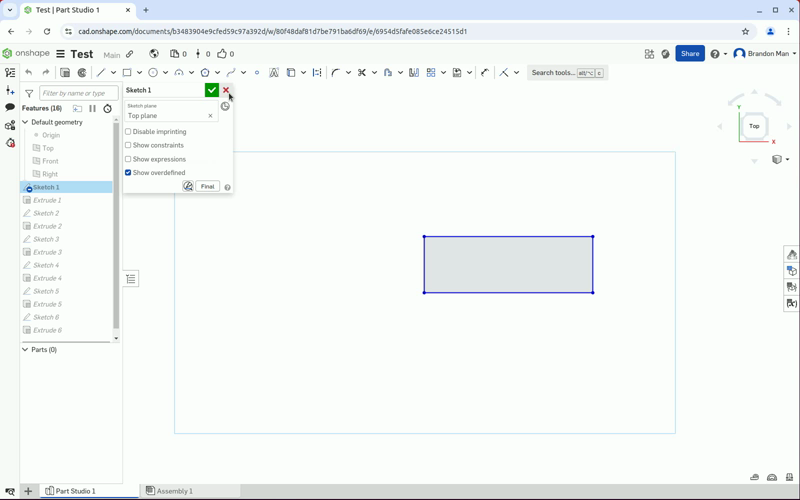
click(229, 92)
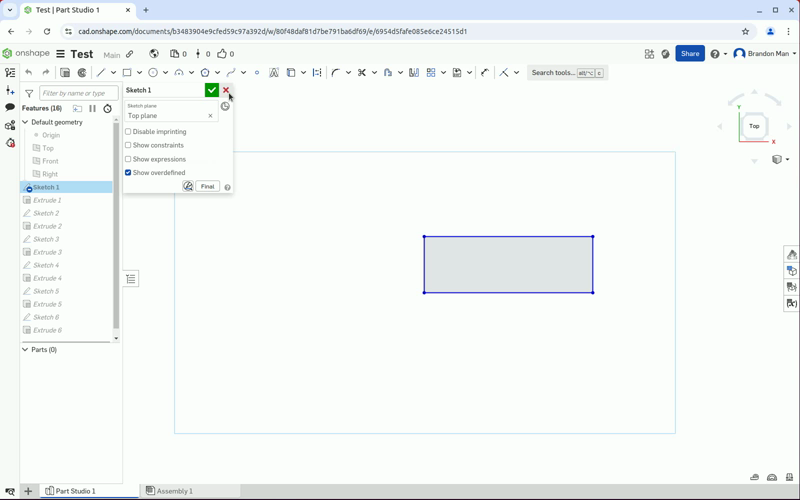
key(shift+s)
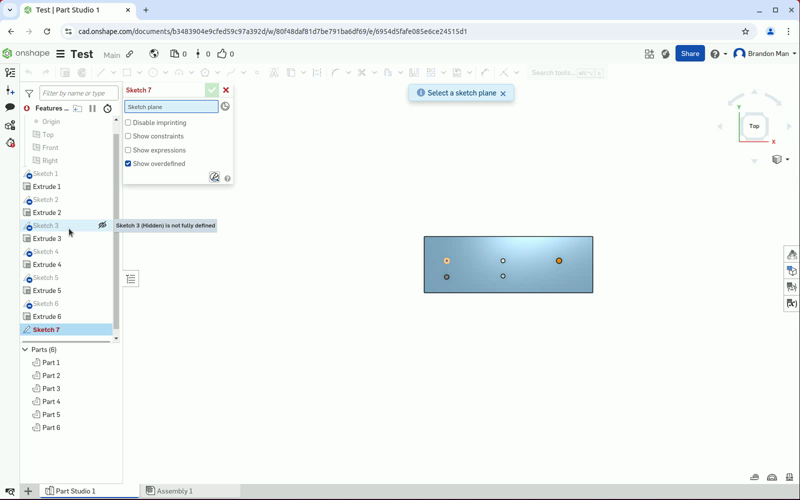
scroll(3)
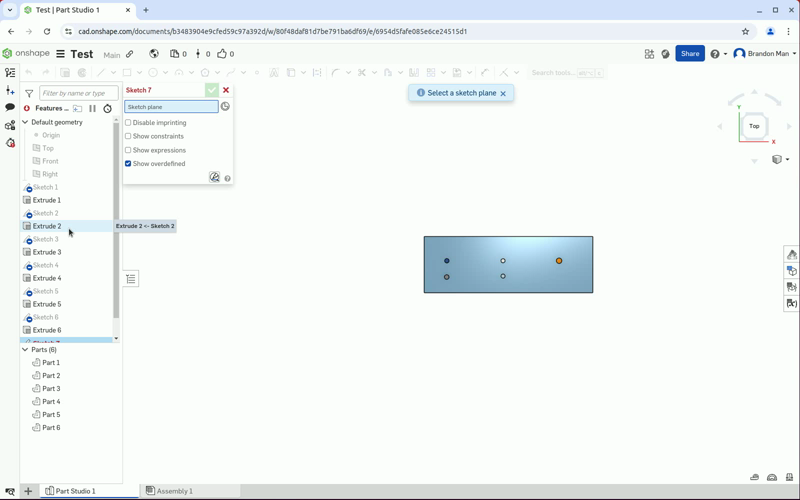
mouse_move(69, 150)
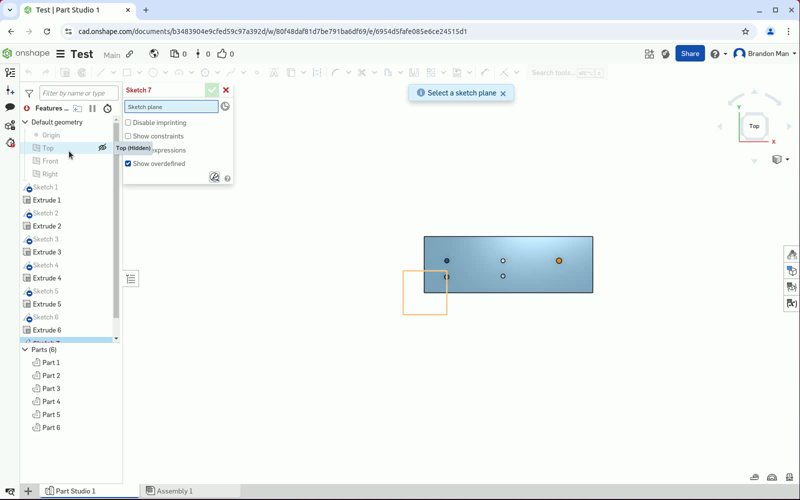
click(69, 150)
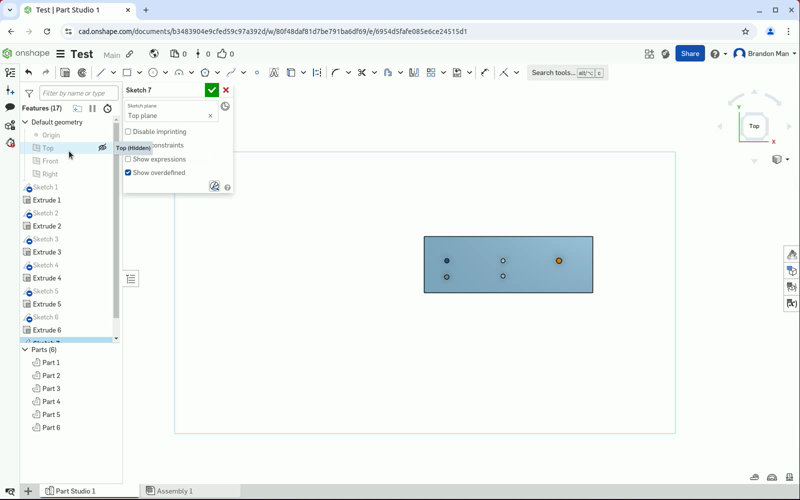
mouse_move(73, 352)
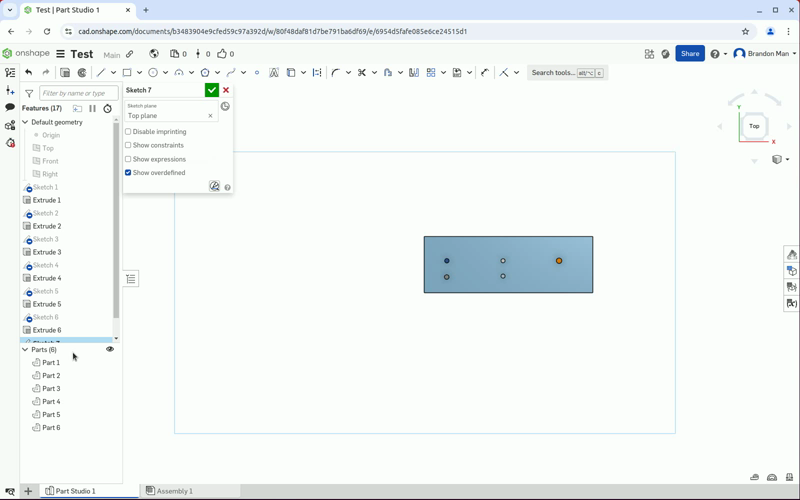
key(y)
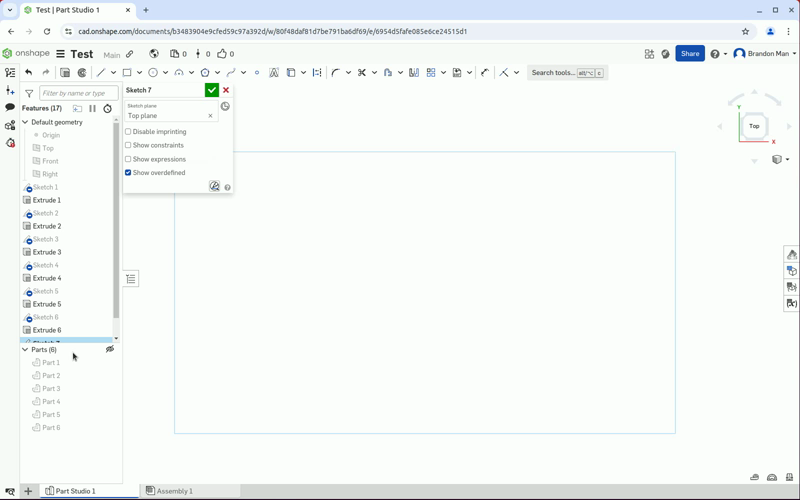
key(c)
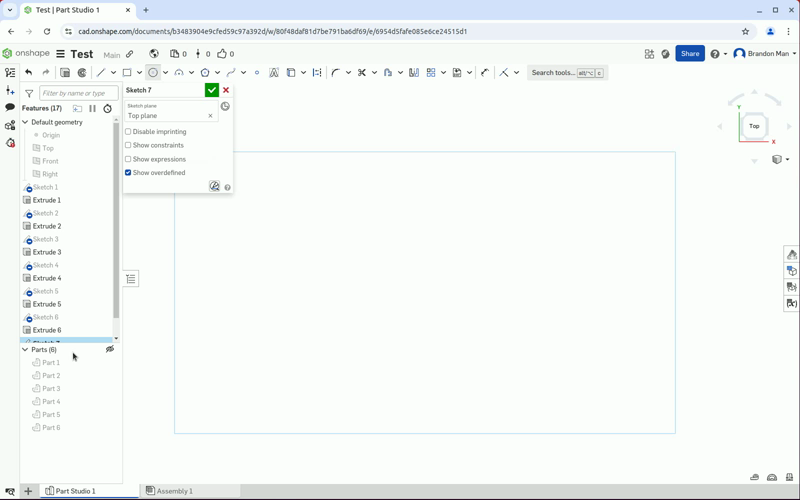
key_down(shift)
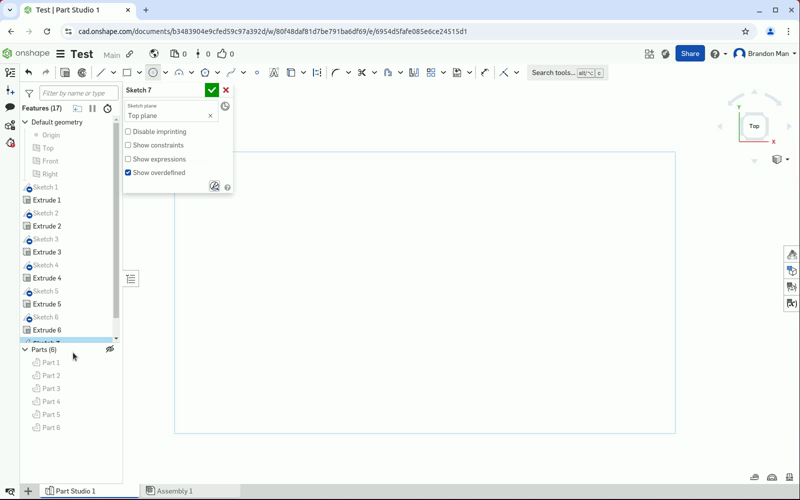
mouse_move(559, 272)
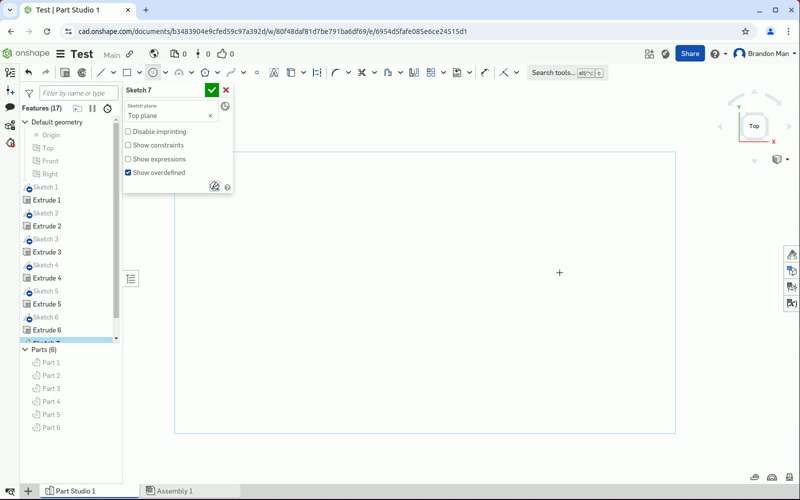
click(559, 272)
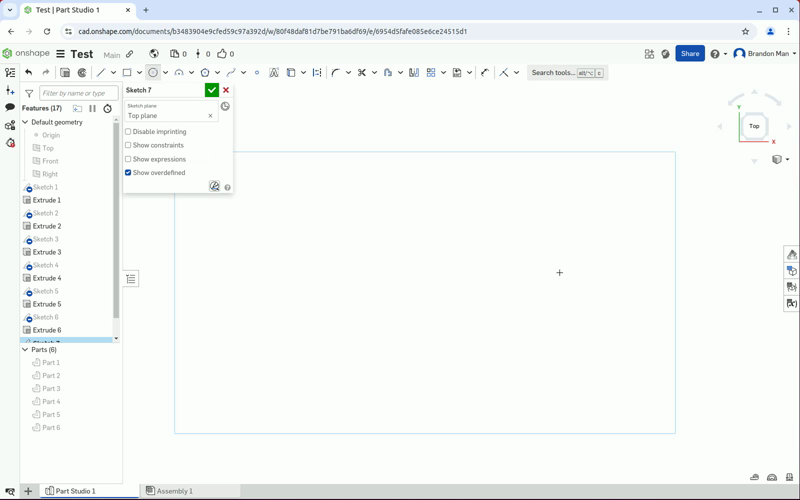
key_up(shift)
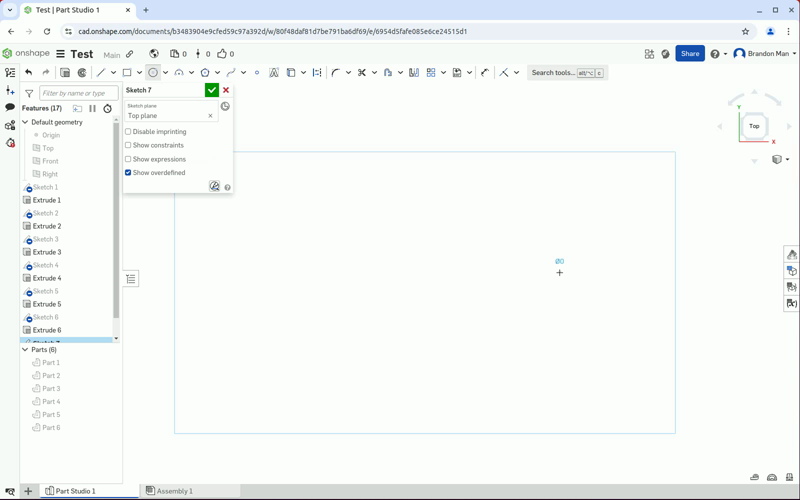
mouse_move(561, 272)
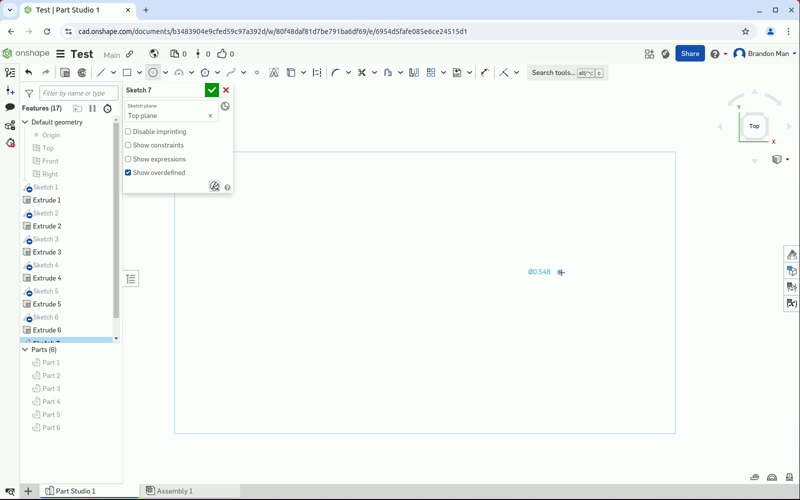
scroll(6)
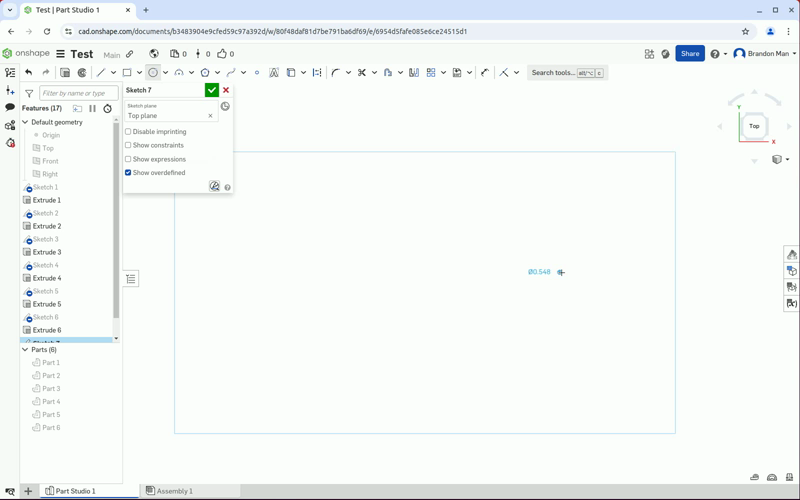
scroll(6)
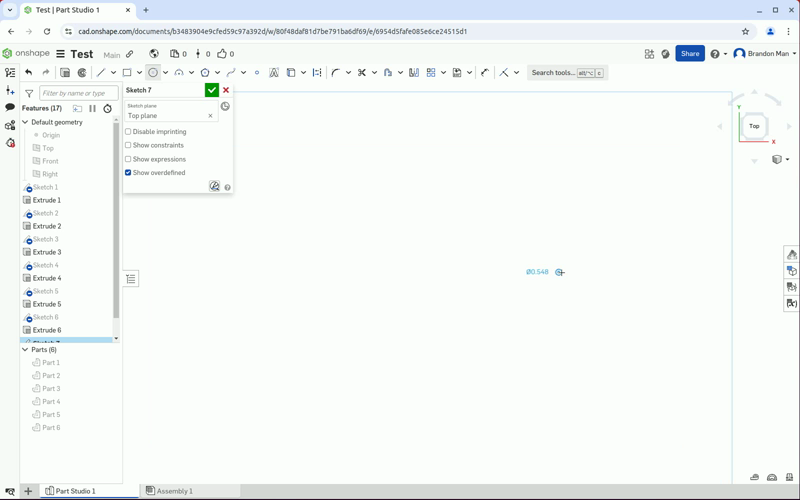
scroll(6)
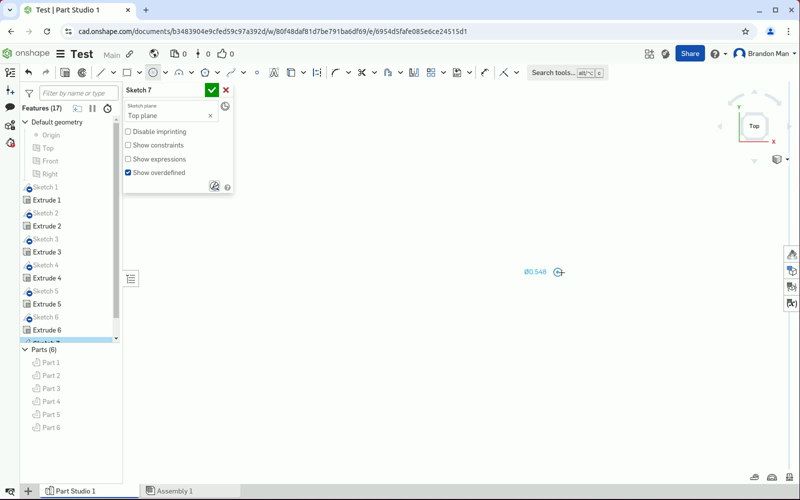
scroll(6)
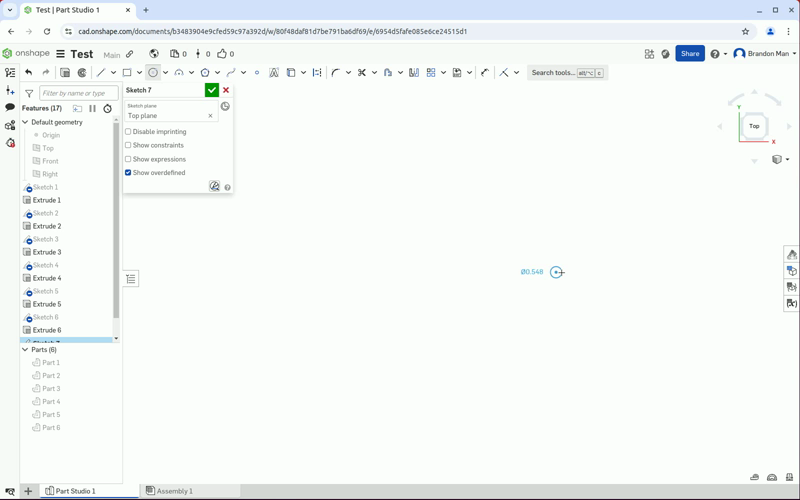
scroll(6)
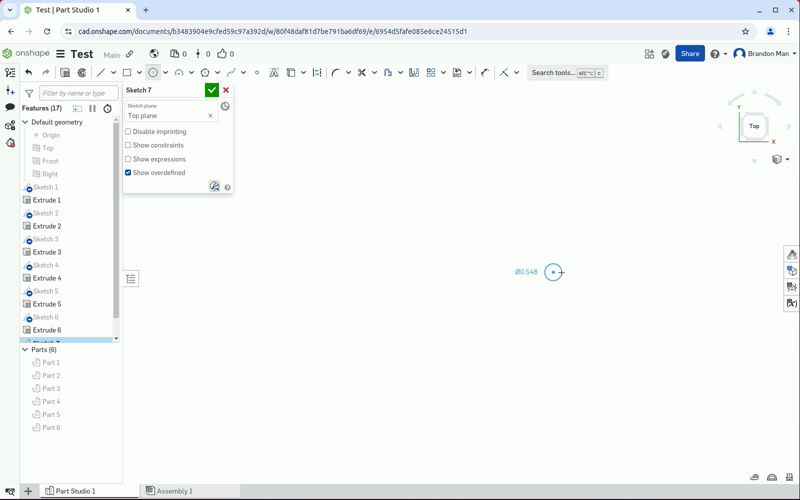
scroll(6)
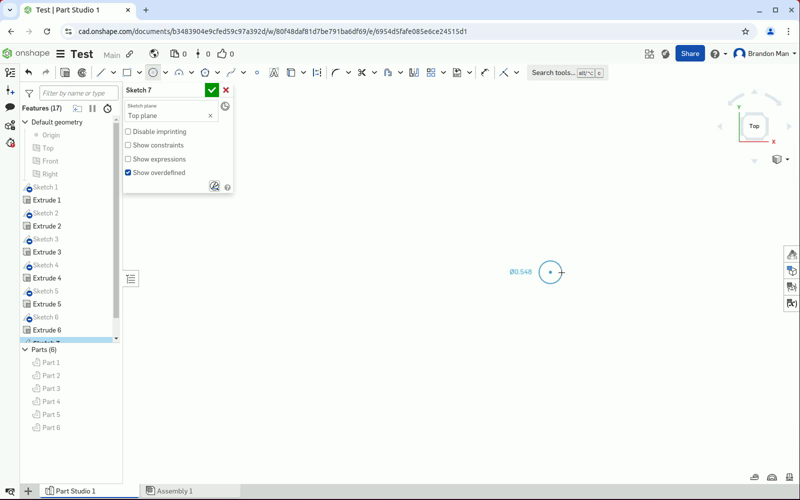
scroll(6)
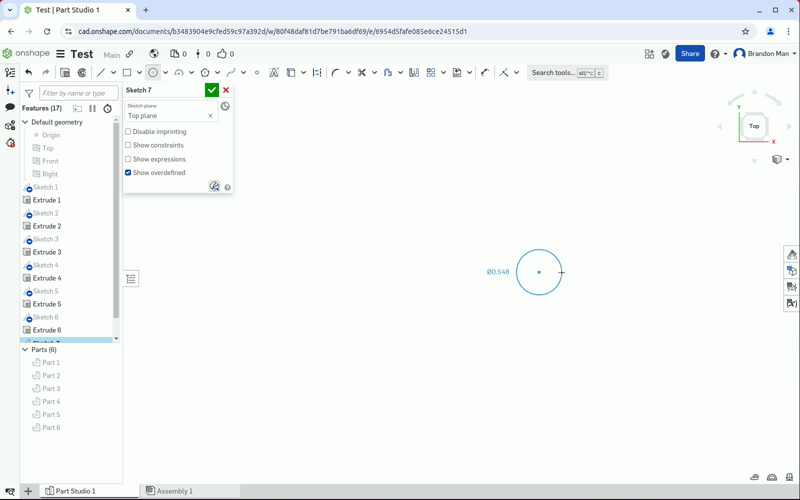
click(561, 272)
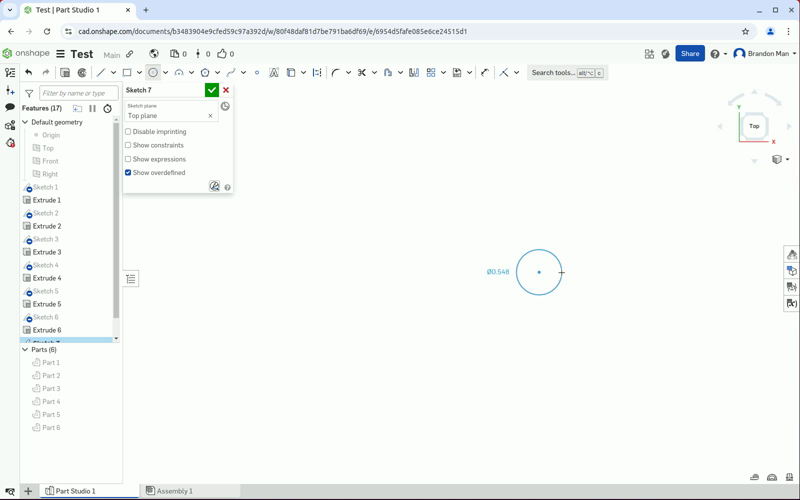
scroll(-6)
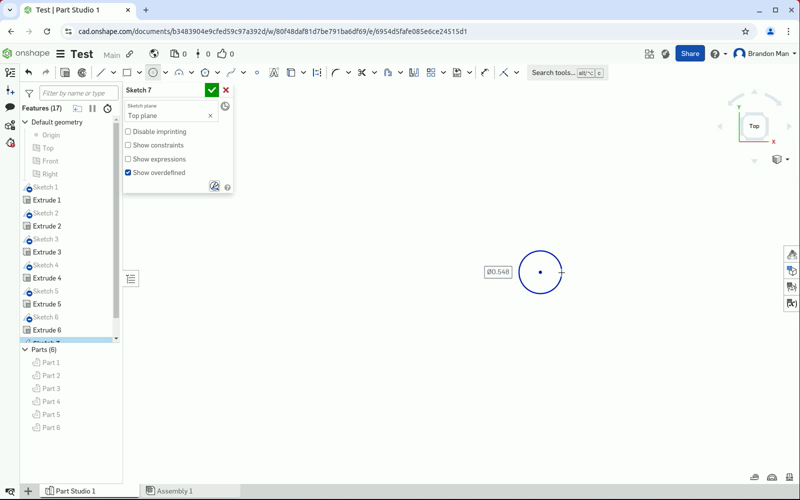
scroll(-6)
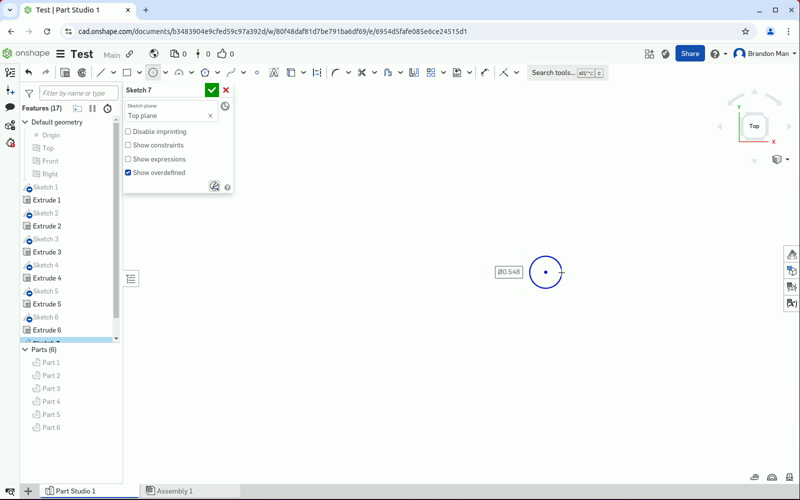
scroll(-6)
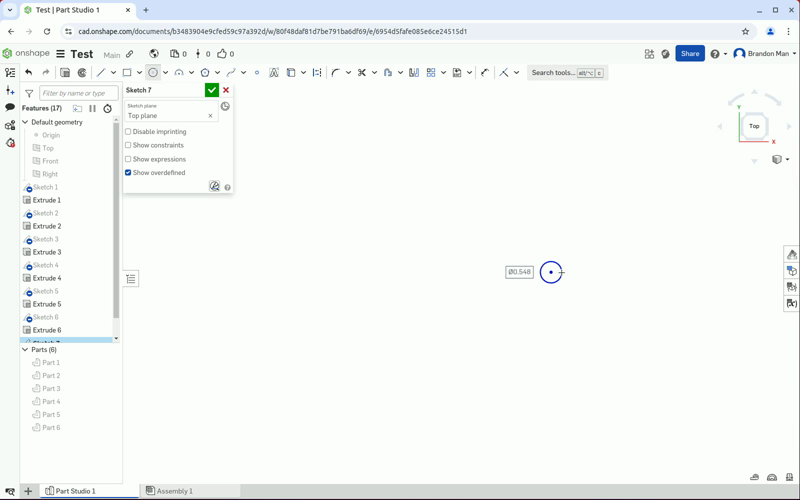
scroll(-6)
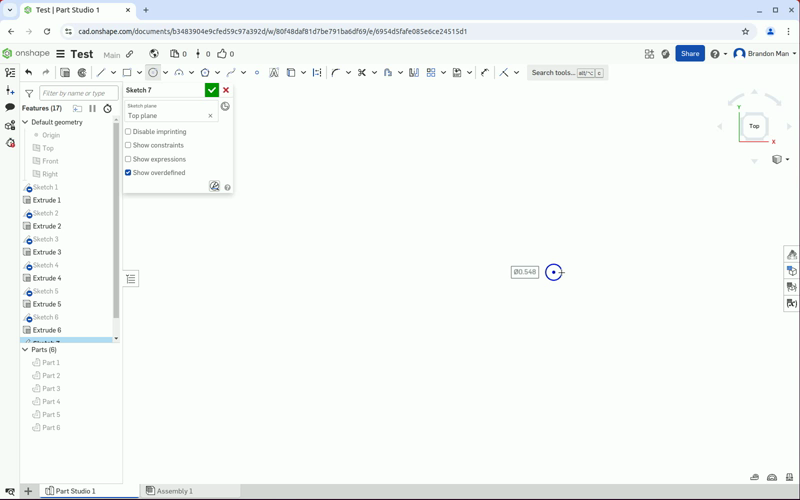
scroll(-6)
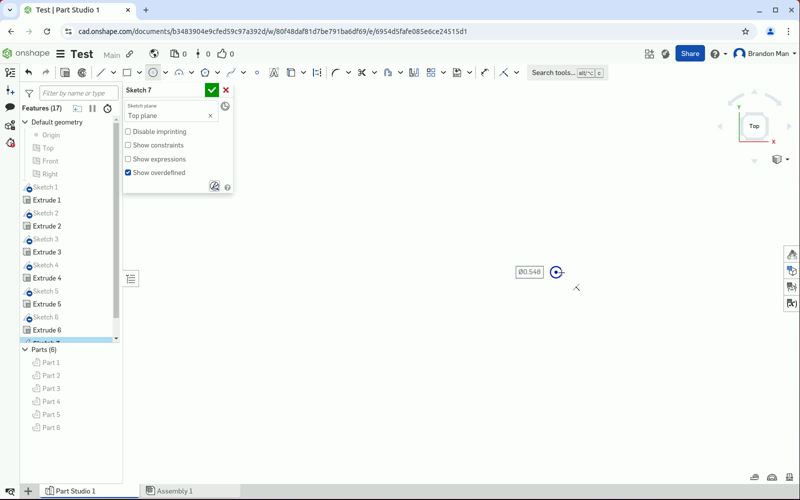
scroll(-6)
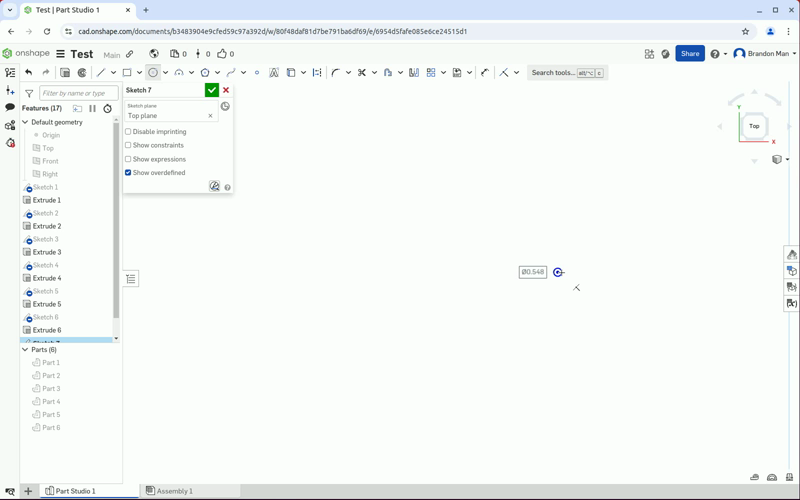
scroll(-6)
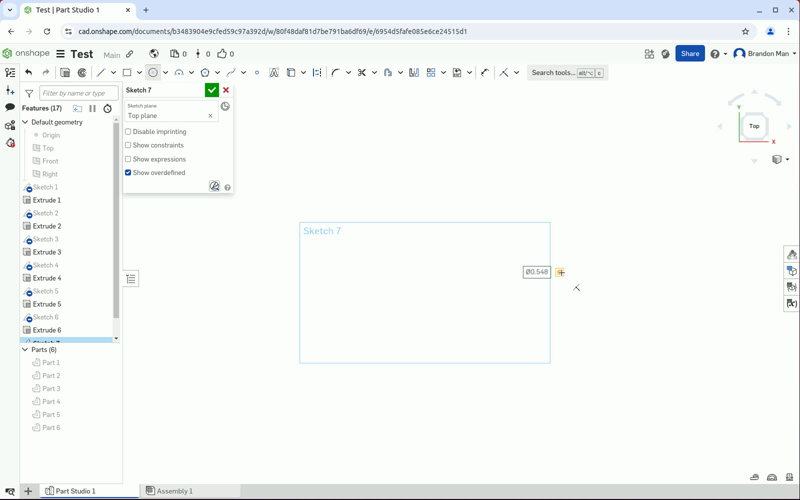
key(esc)
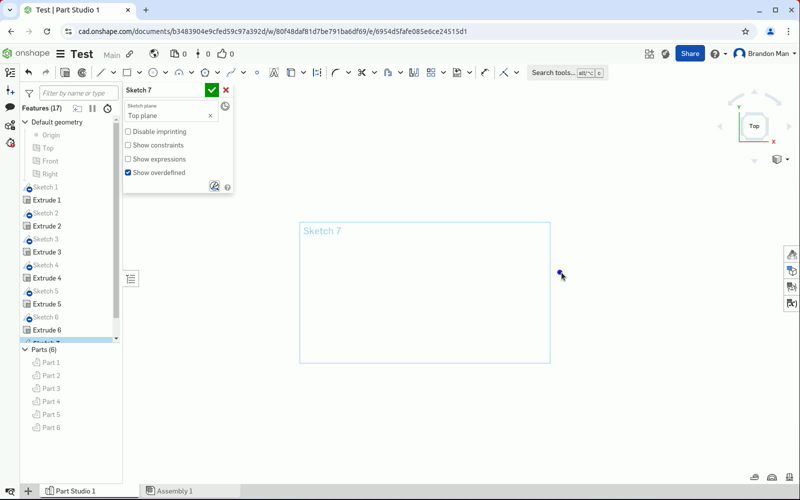
mouse_move(559, 271)
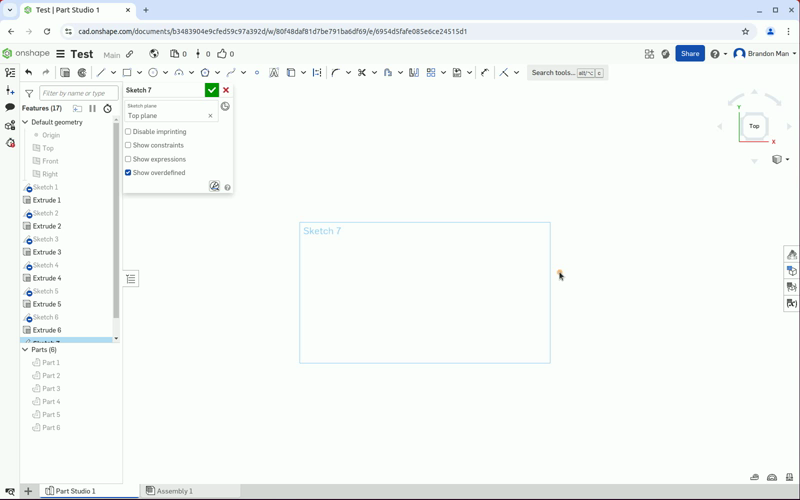
scroll(6)
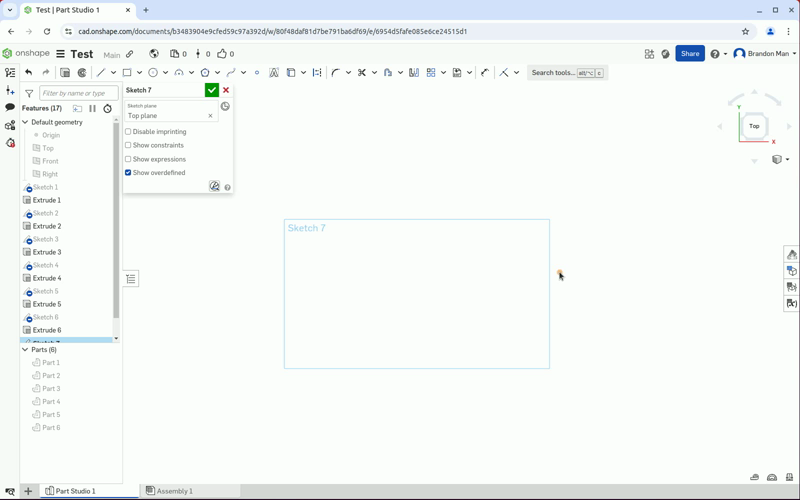
scroll(6)
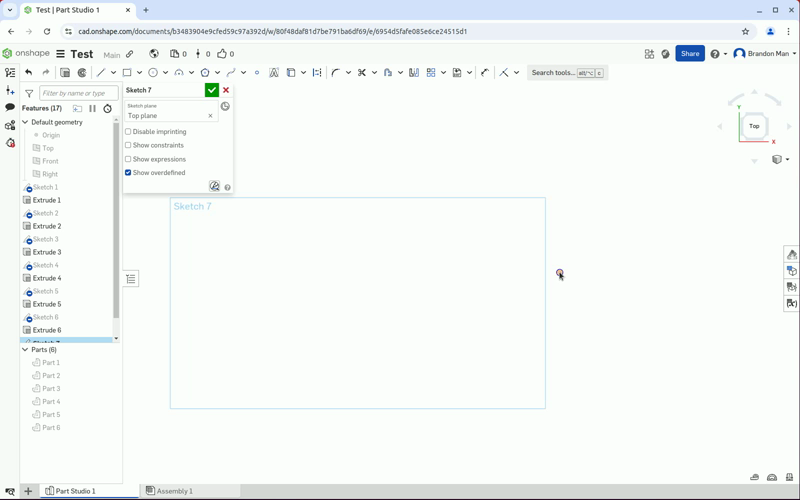
scroll(6)
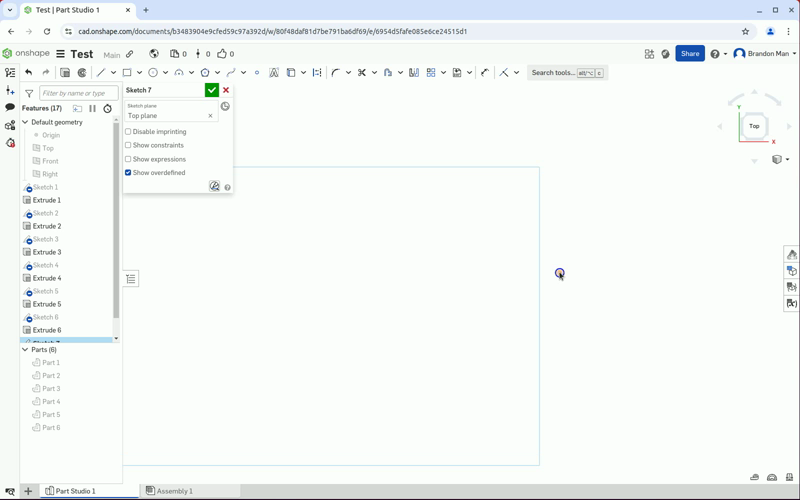
scroll(6)
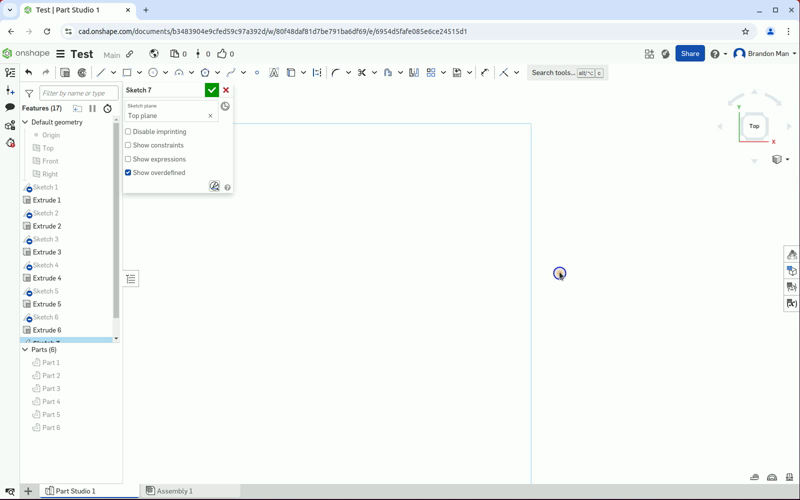
scroll(6)
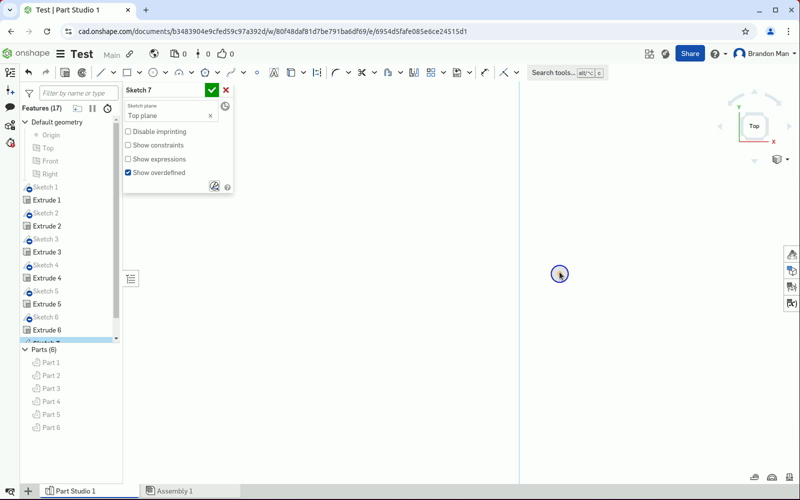
scroll(6)
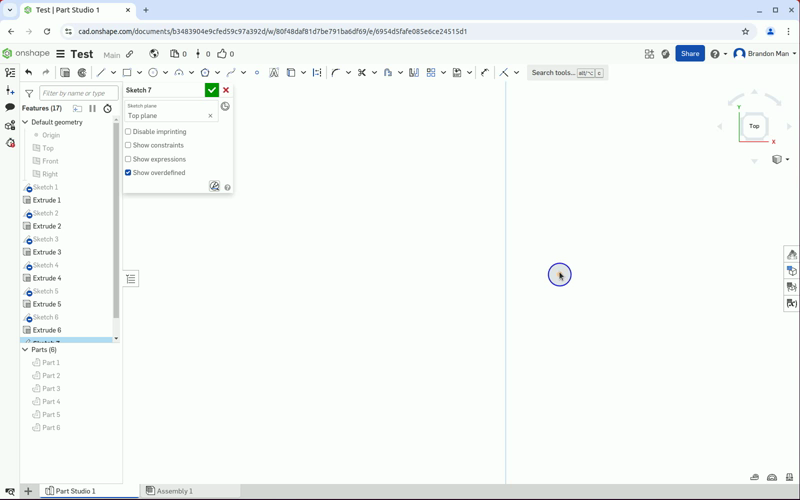
scroll(6)
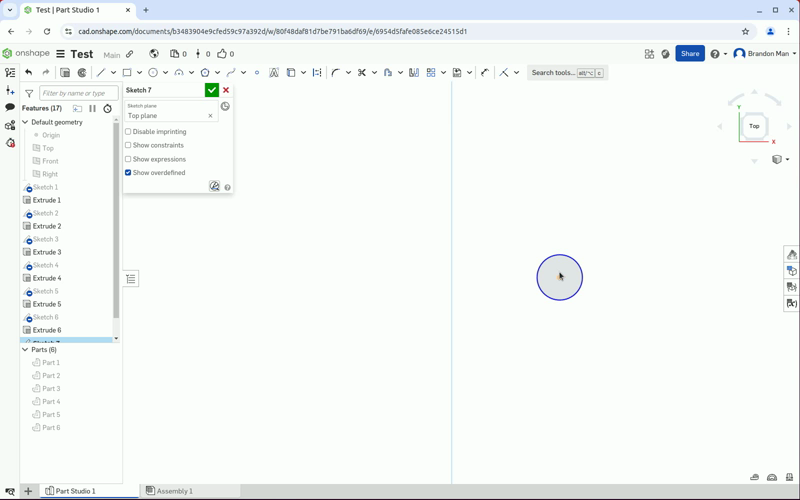
click(559, 271)
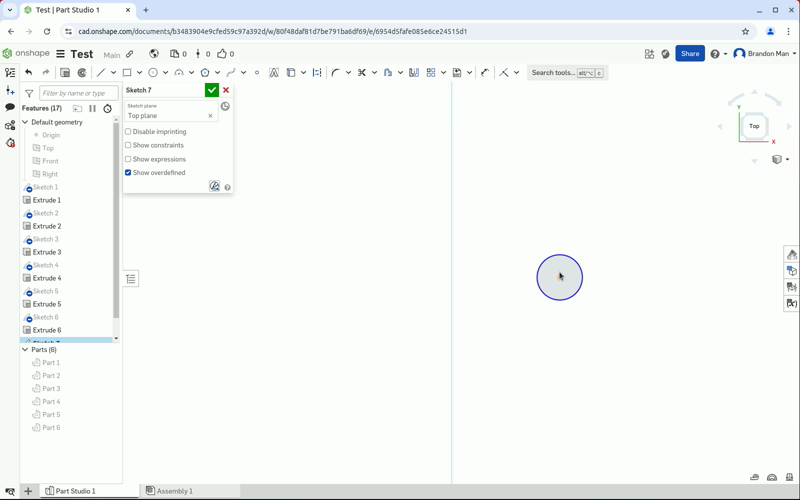
scroll(-6)
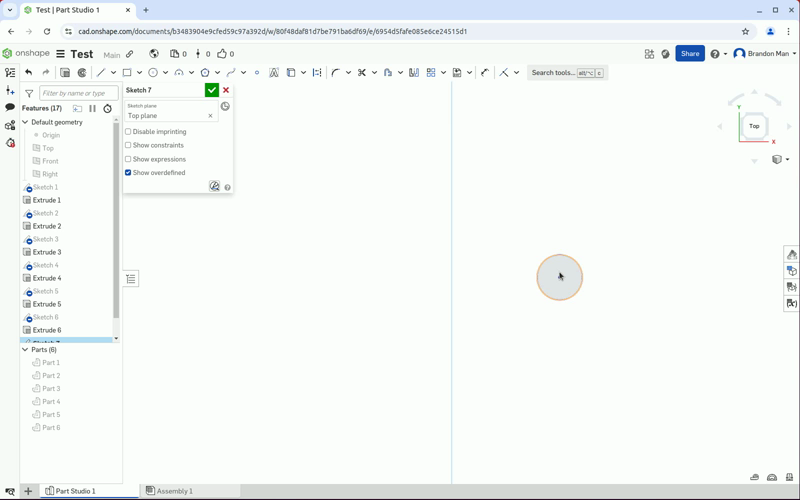
scroll(-6)
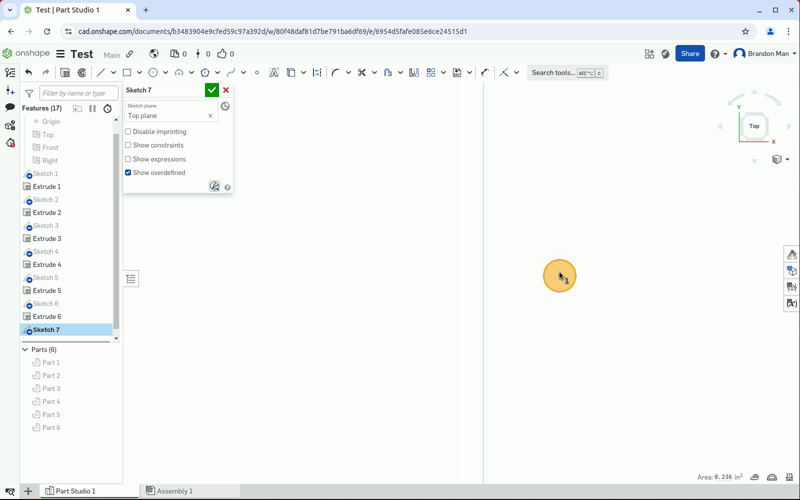
scroll(-6)
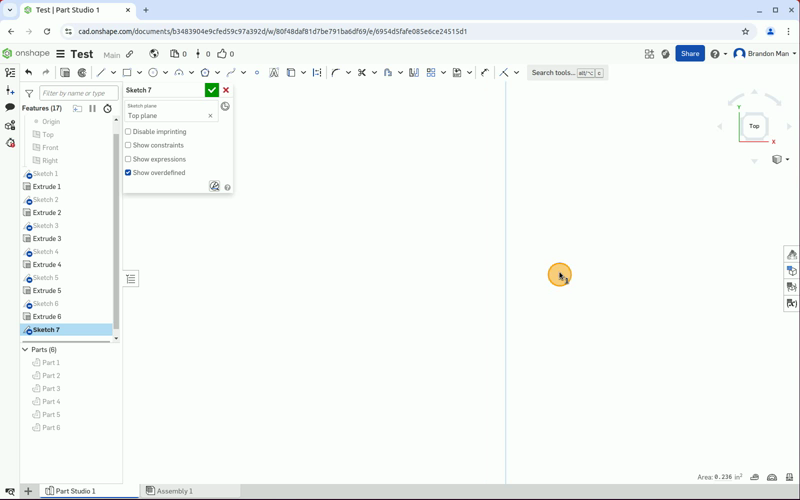
scroll(-6)
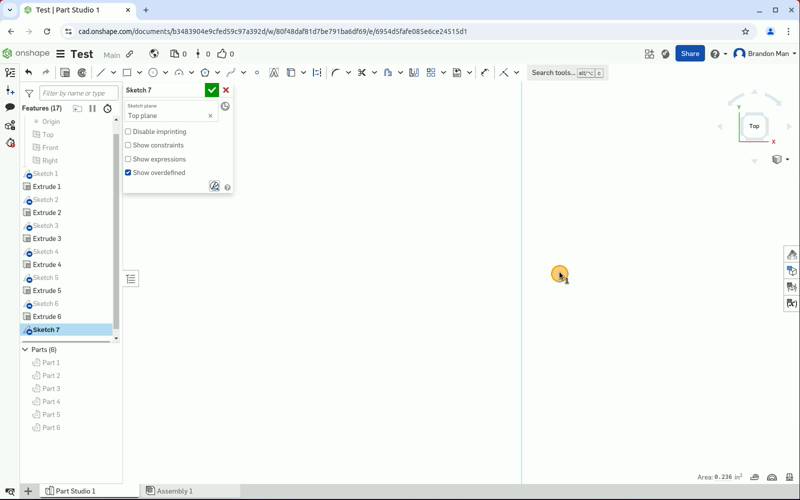
scroll(-6)
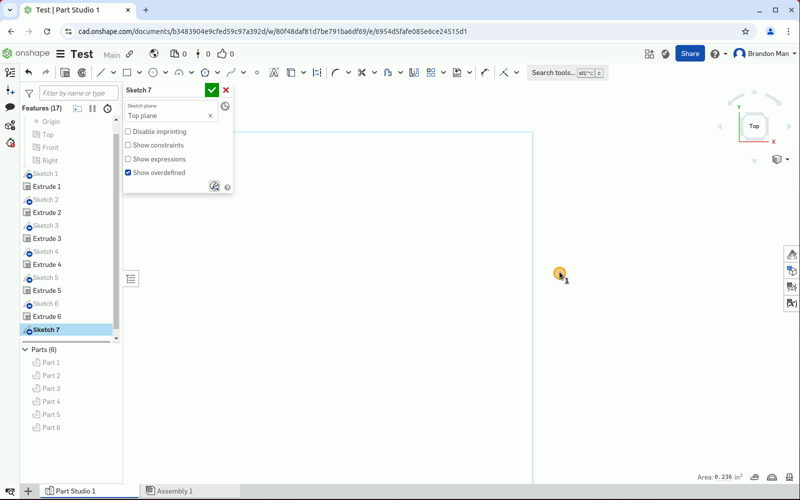
scroll(-6)
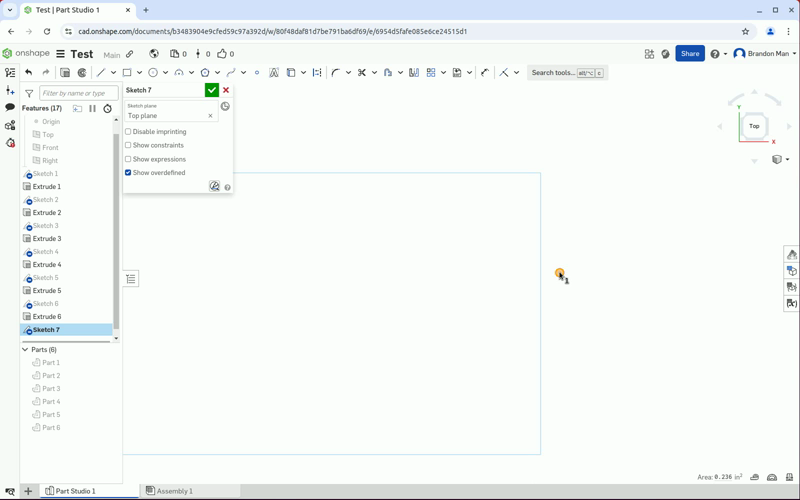
scroll(-6)
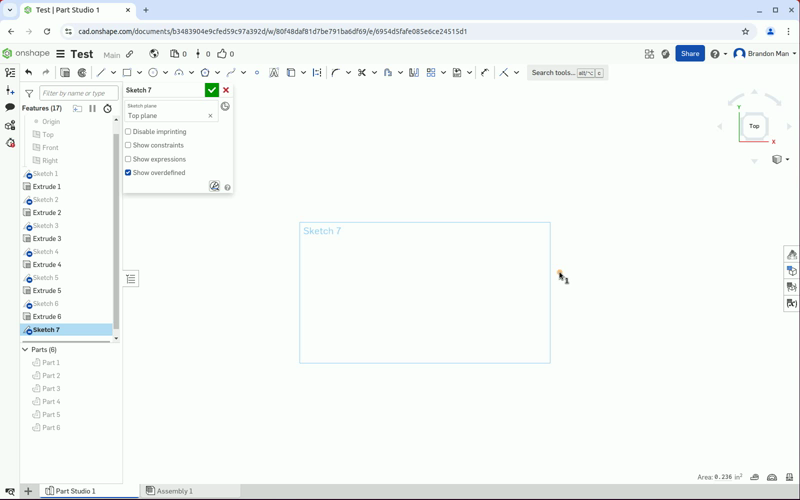
mouse_move(73, 352)
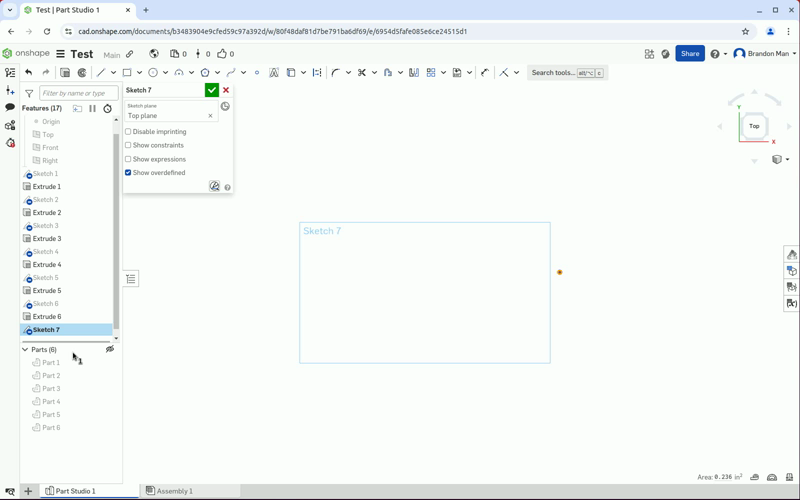
key(shift+y)
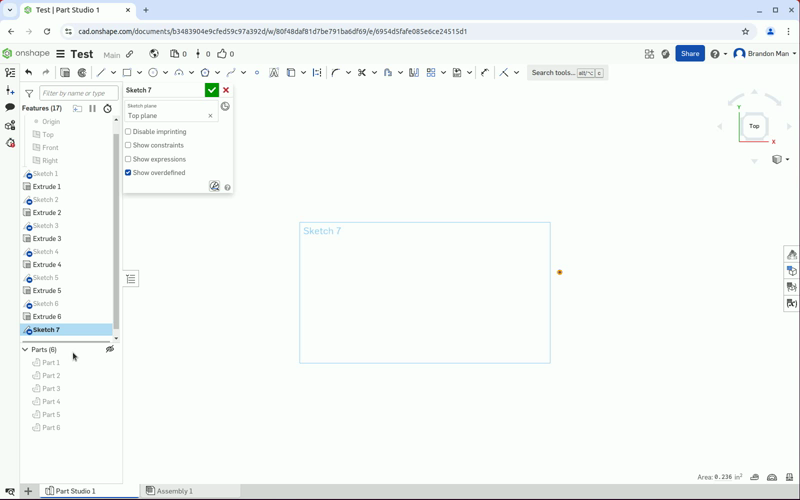
key(shift+e)
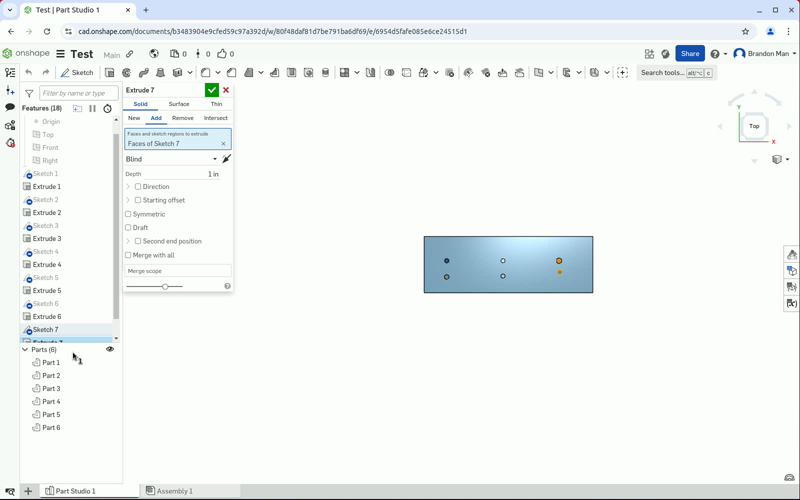
mouse_move(143, 106)
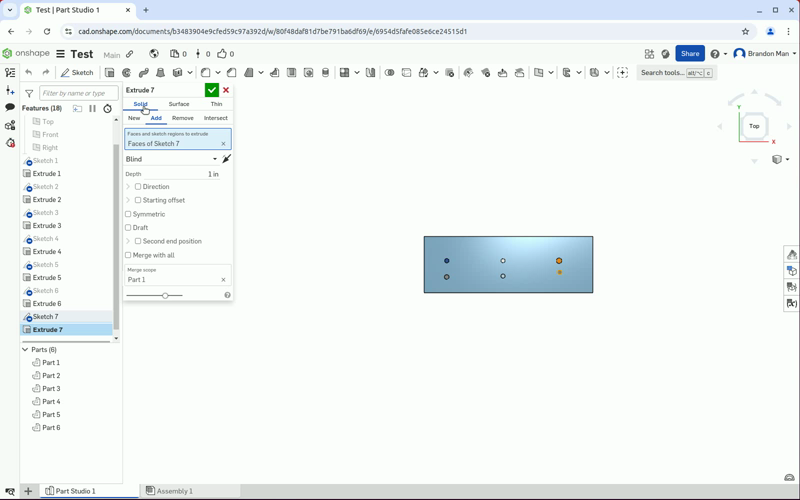
click(143, 106)
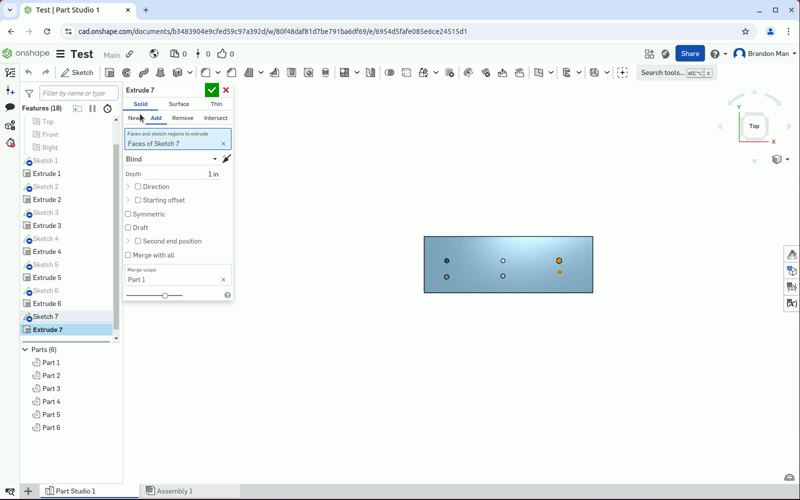
mouse_move(137, 120)
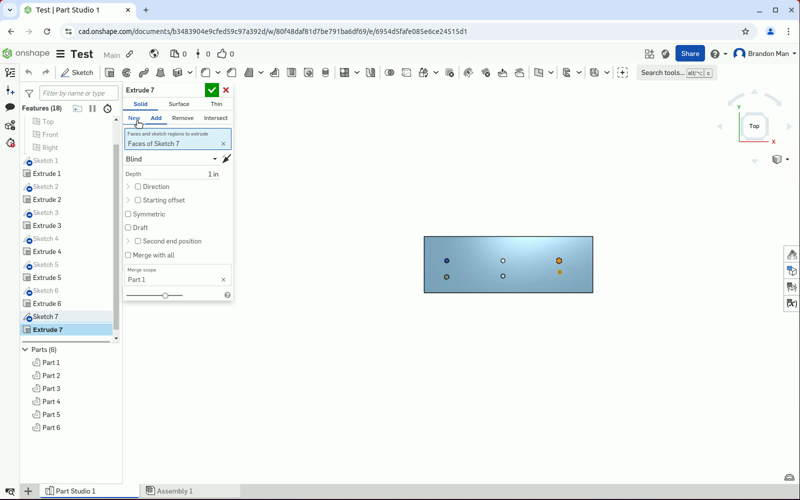
click(137, 120)
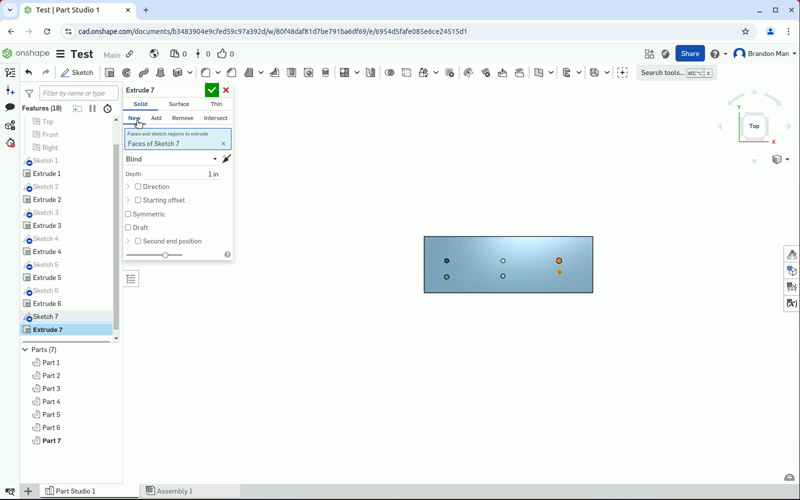
key(tab, 4)
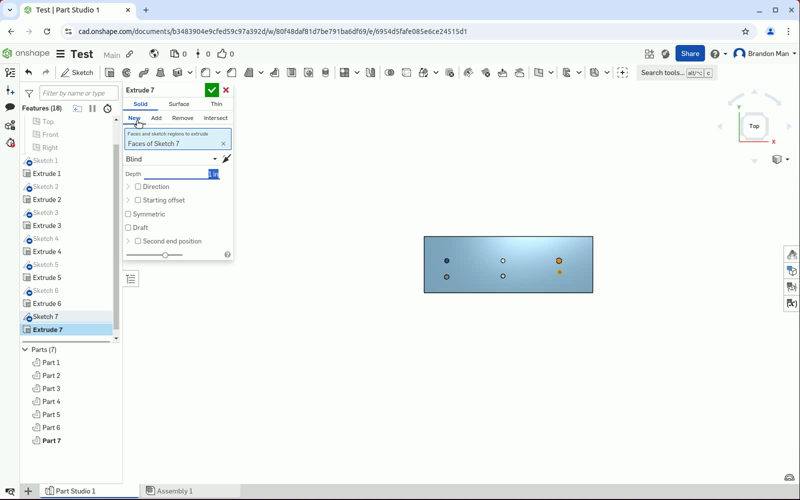
text(0.481)
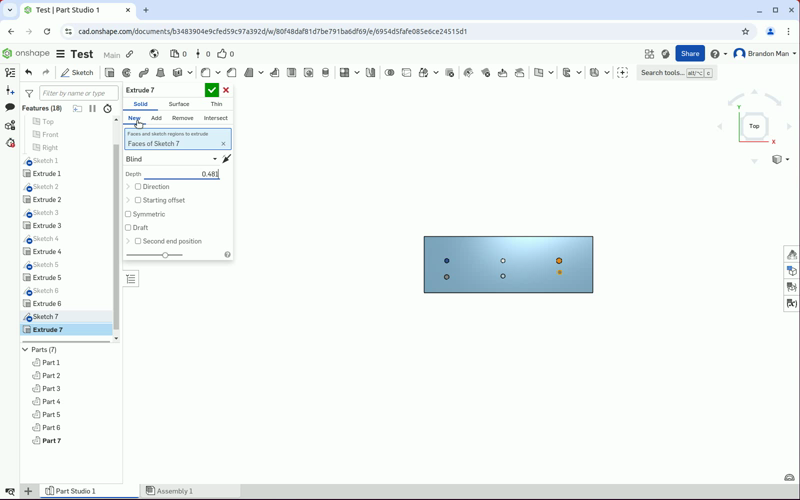
key(enter)
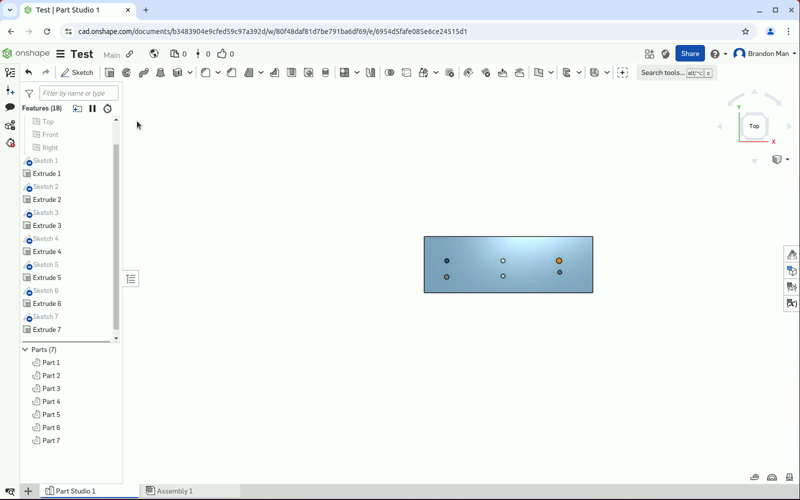
key(shift+h)
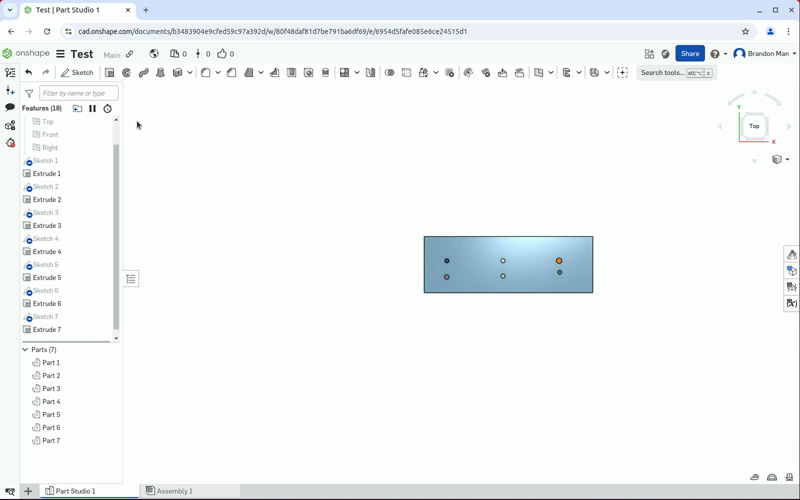
key(shift+h)
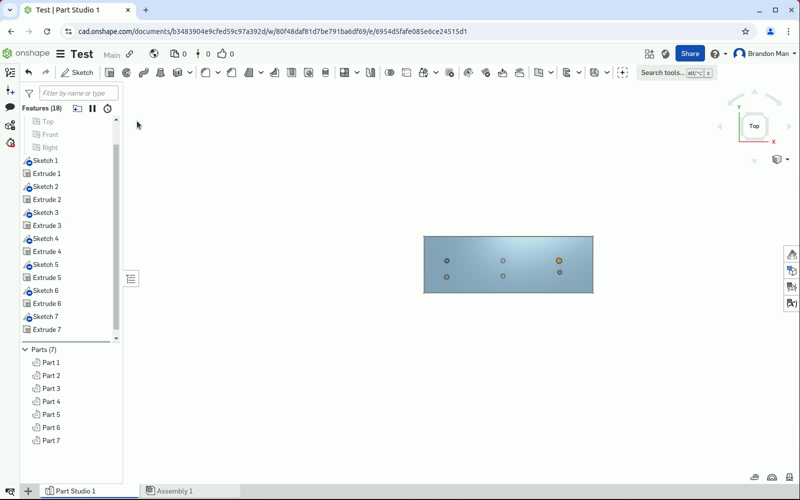
key(shift+7)
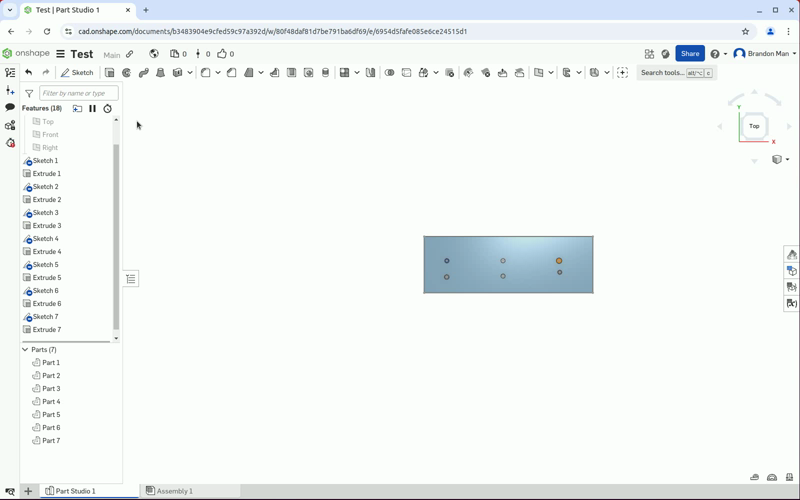
key(up, 3)
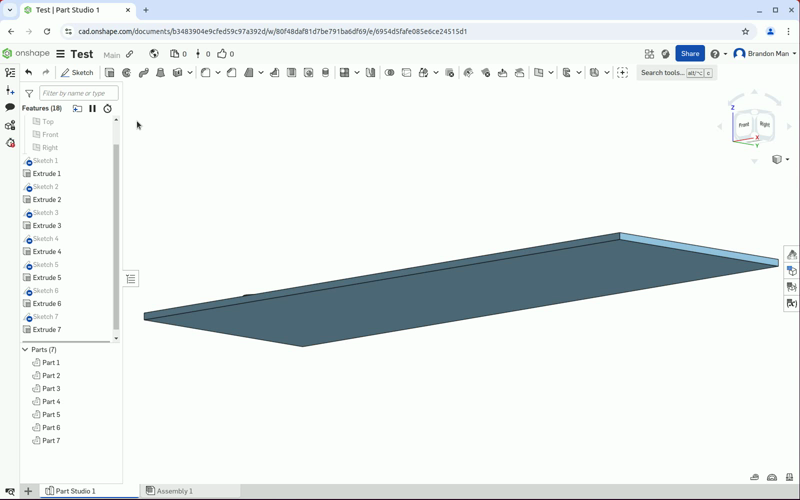
key(left, 3)
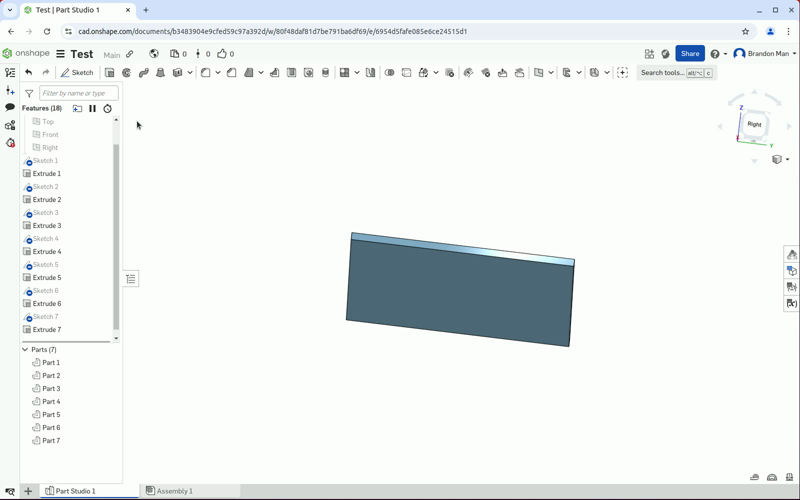
key(right, 3)
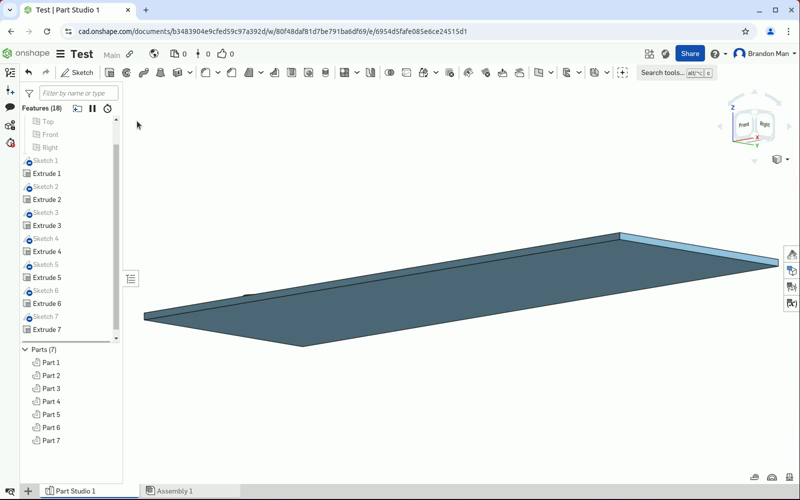
key(down, 3)
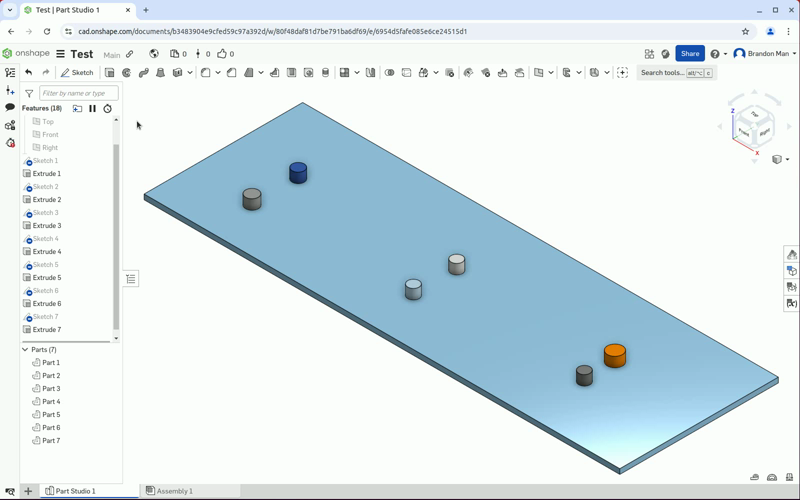
mouse_move(69, 163)
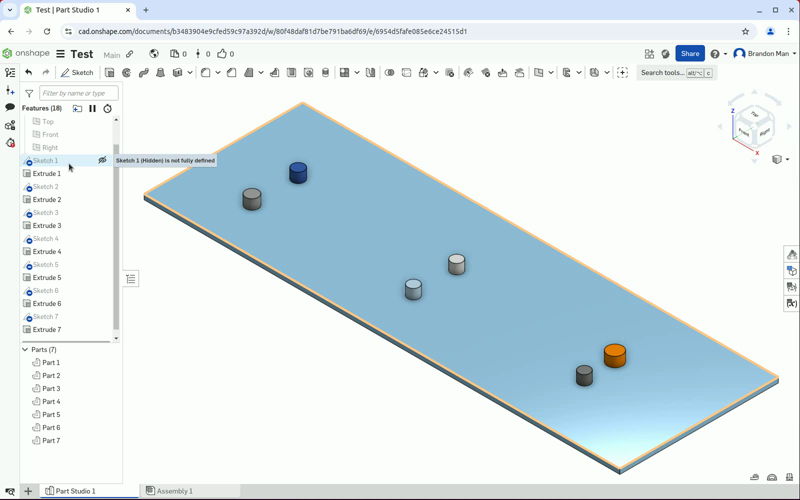
click(69, 163)